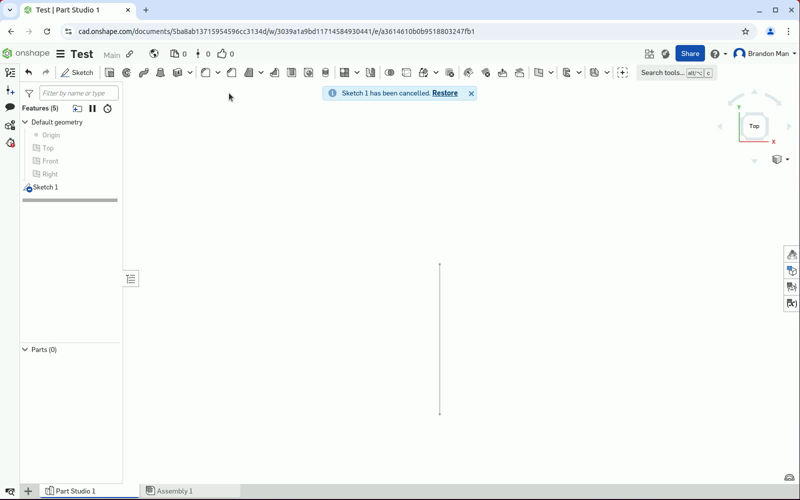
key(shift+h)
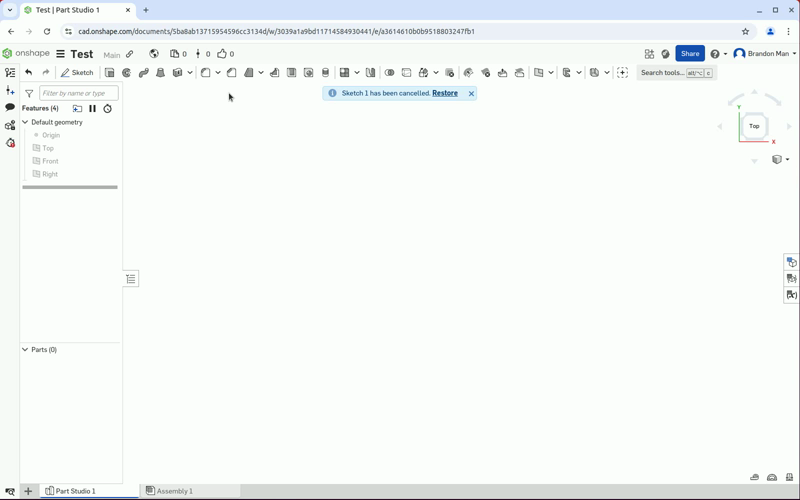
mouse_move(73, 352)
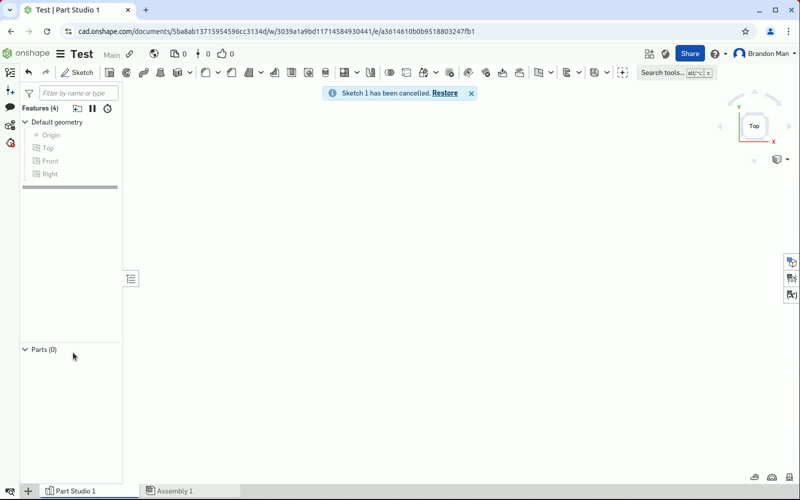
key(y)
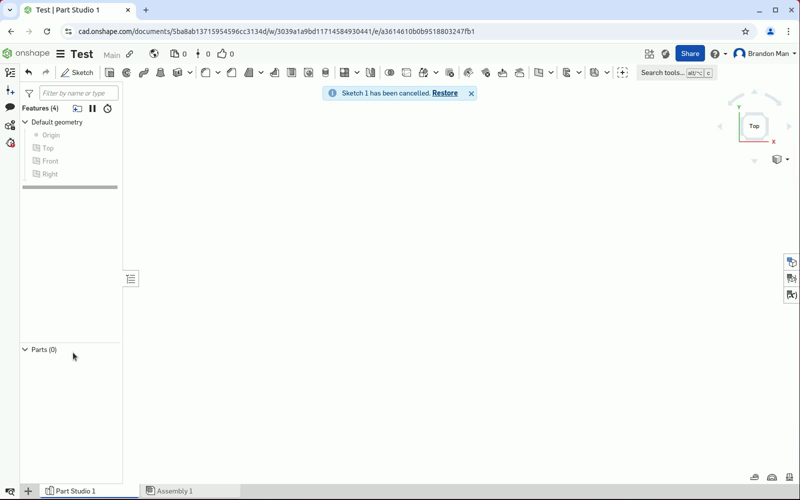
key(shift+p)
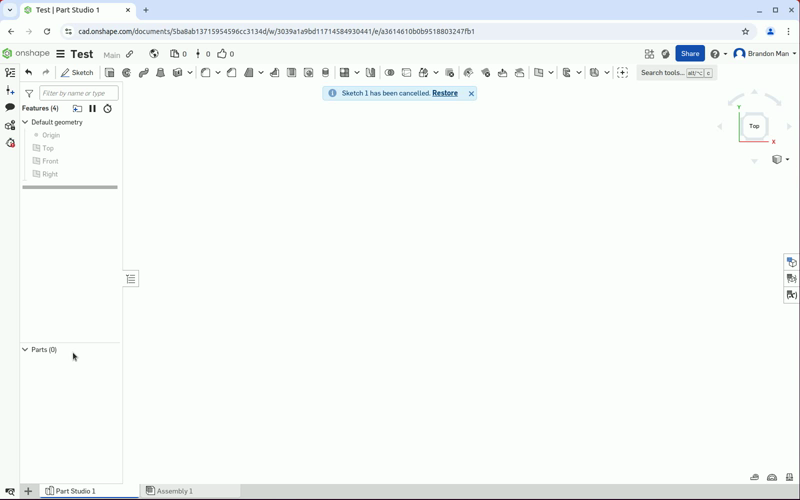
key(space)
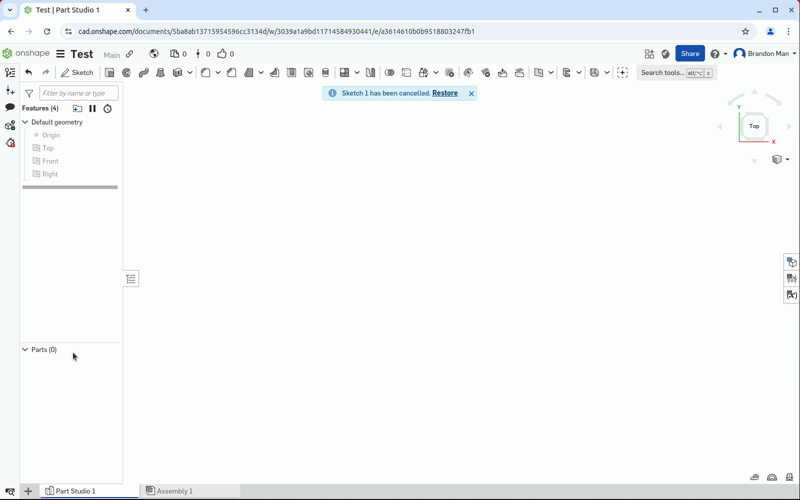
key_down(shift)
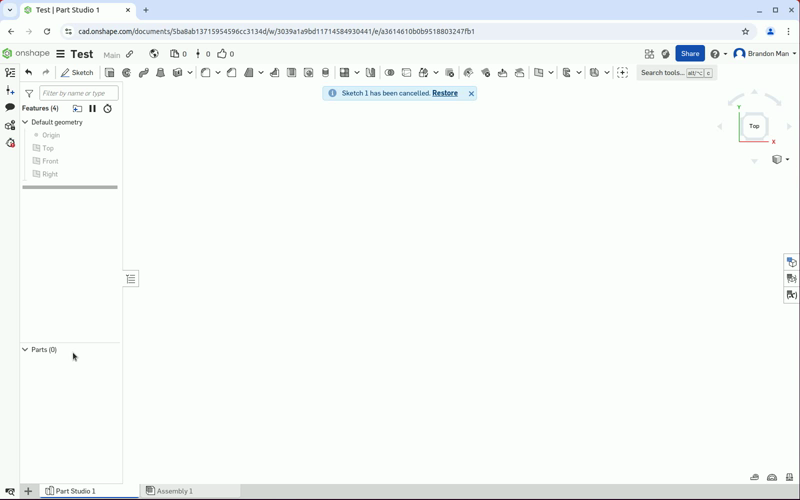
key(up)
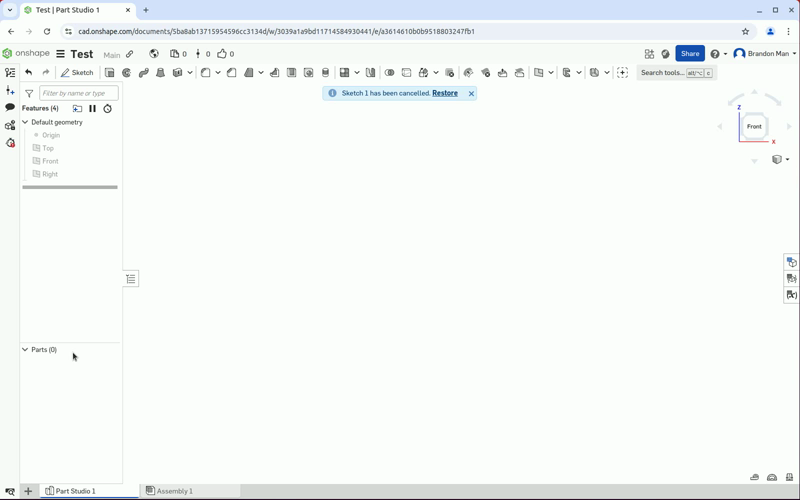
key_up(shift)
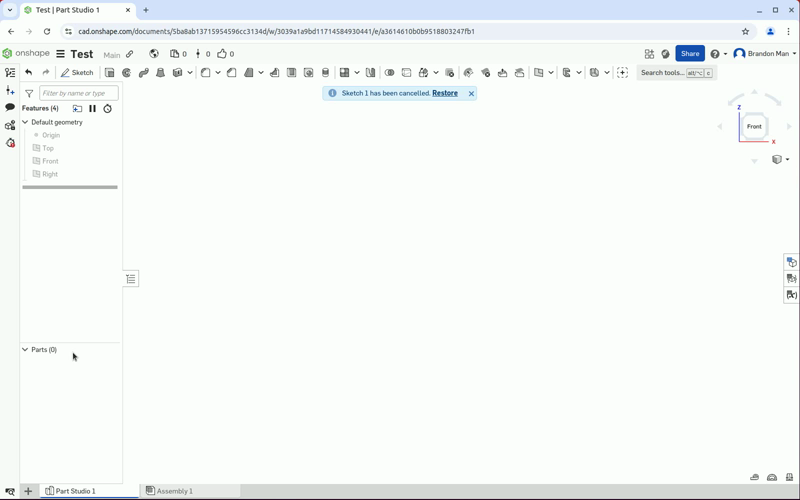
mouse_move(73, 352)
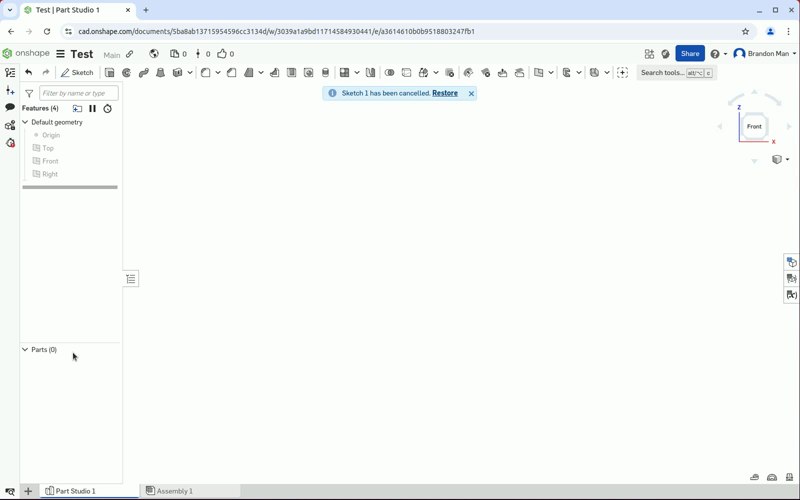
key(shift+y)
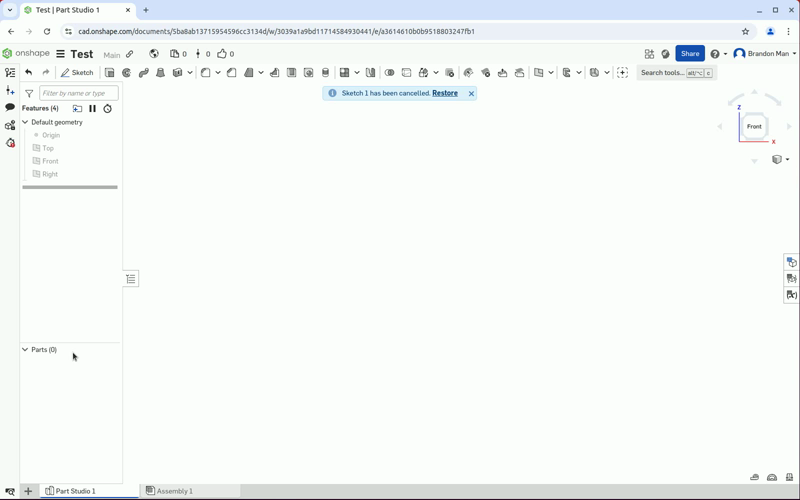
key(shift+s)
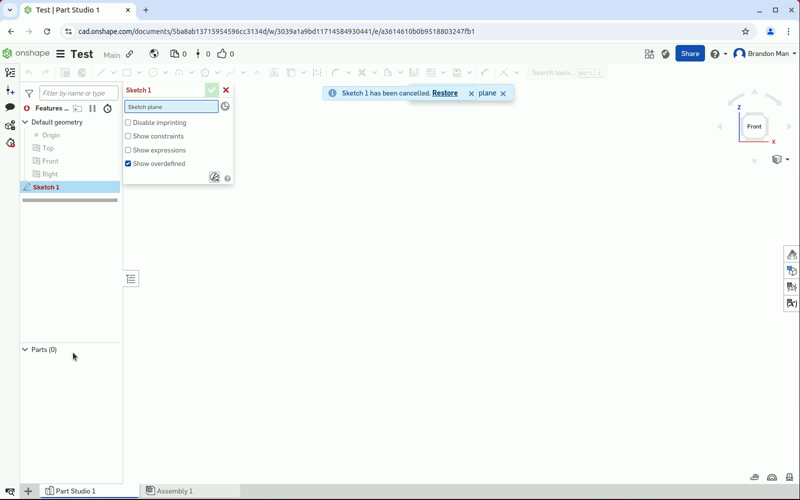
mouse_move(73, 163)
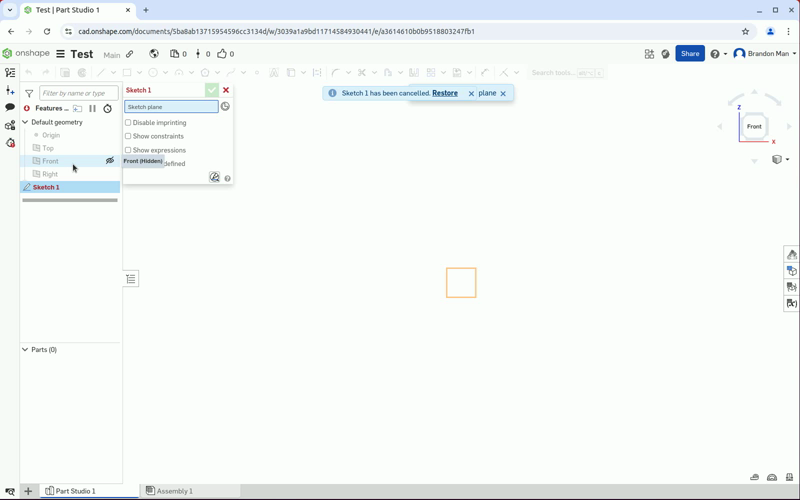
click(73, 163)
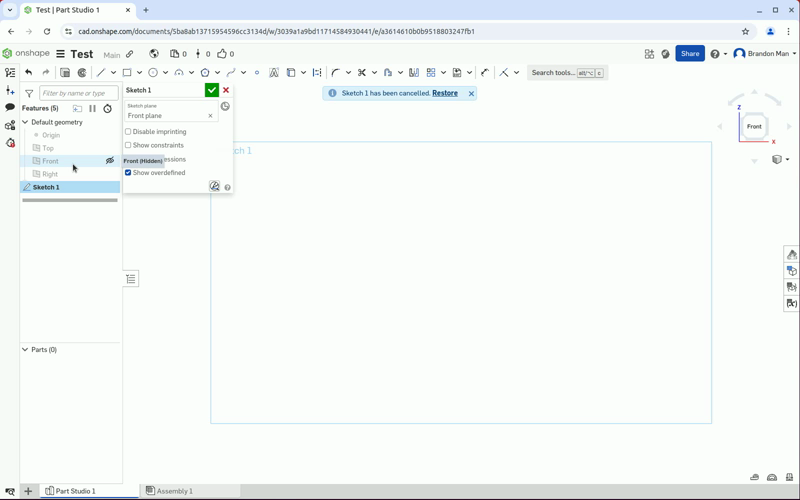
mouse_move(73, 352)
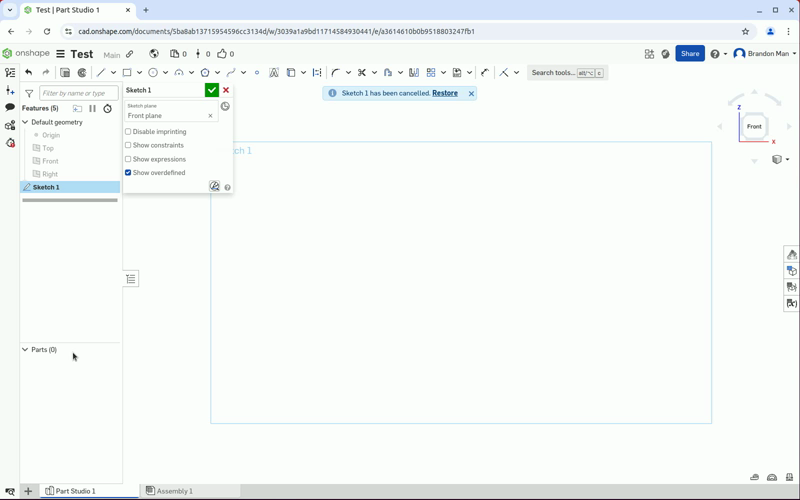
key(y)
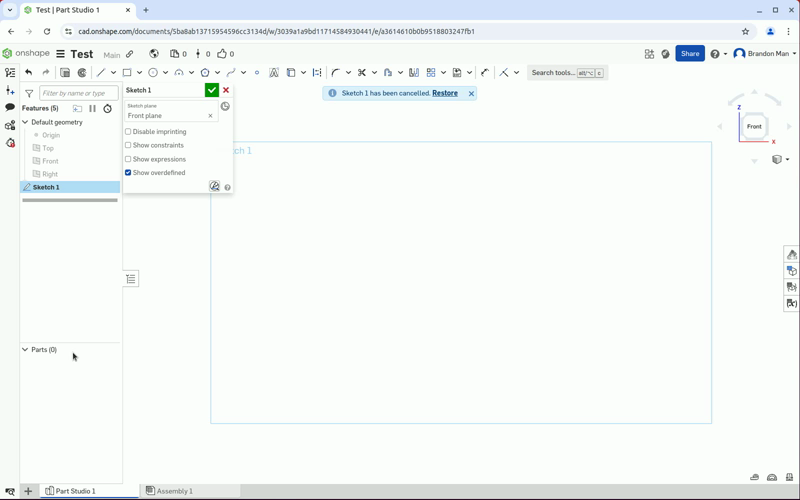
key(l)
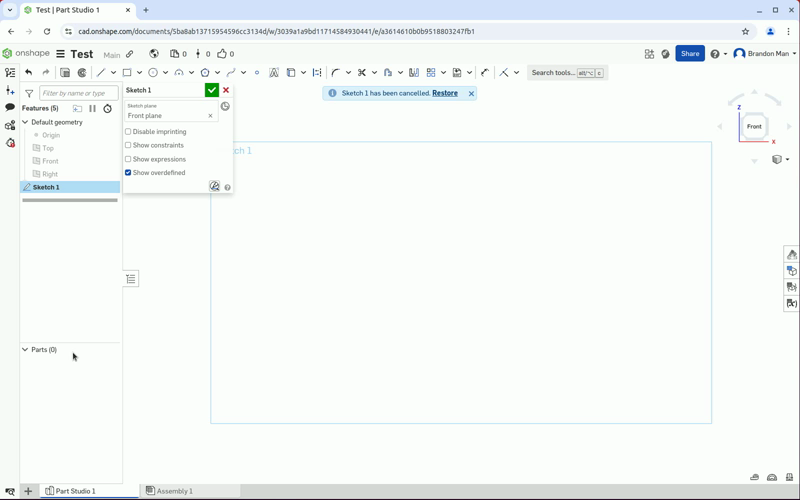
key_down(shift)
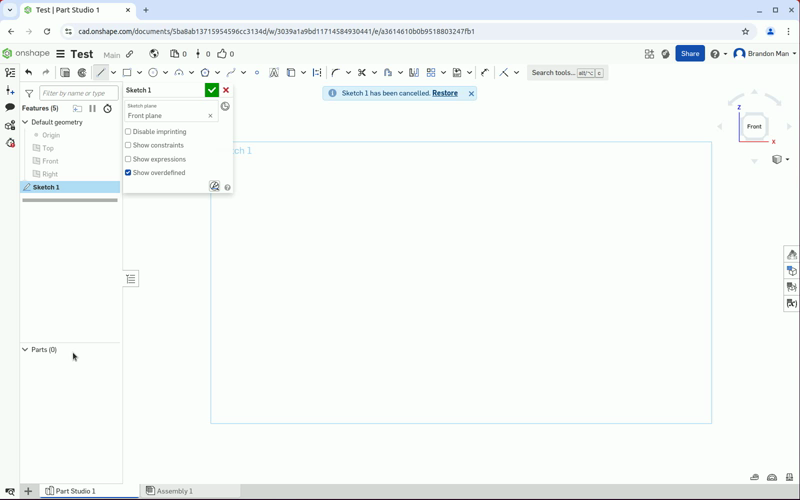
mouse_move(348, 328)
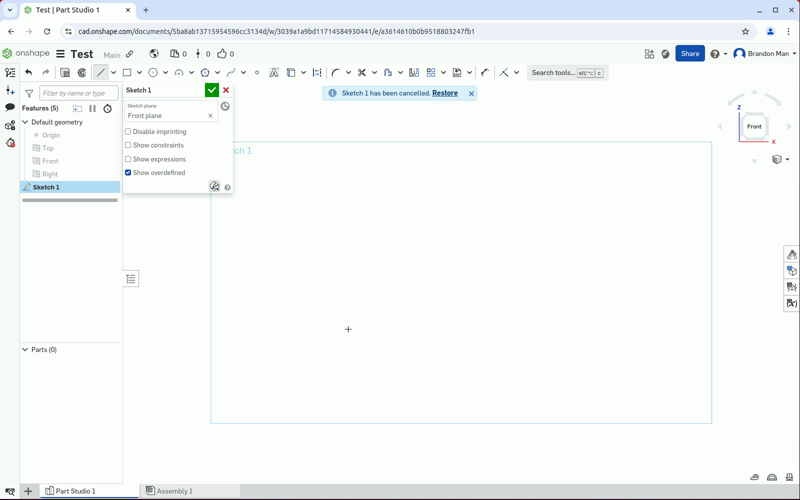
click(348, 328)
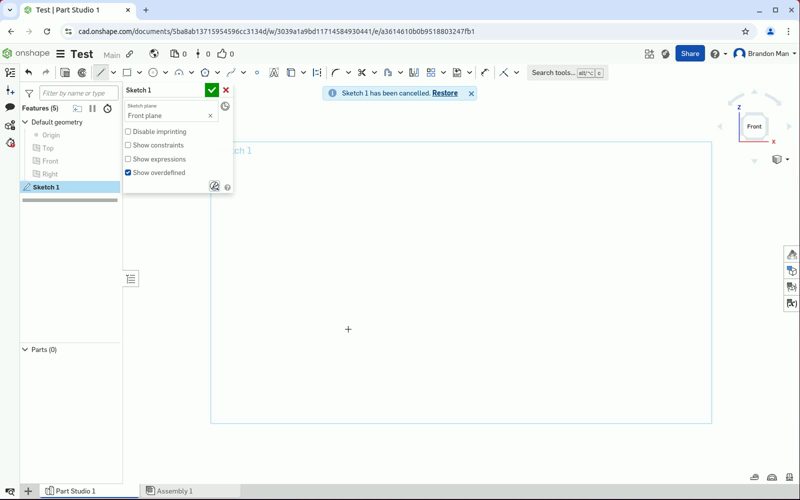
key_up(shift)
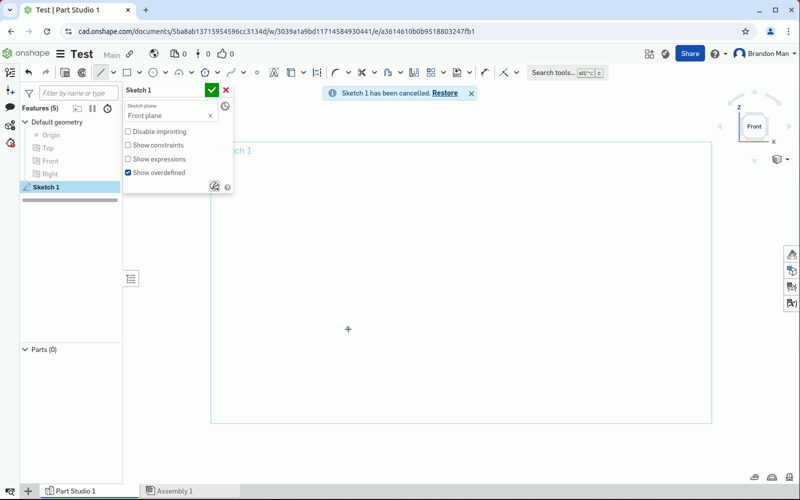
key_down(shift)
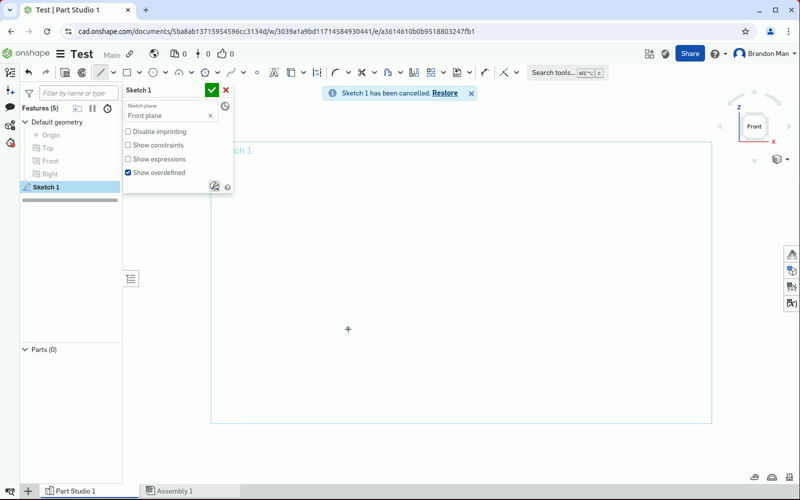
mouse_move(410, 328)
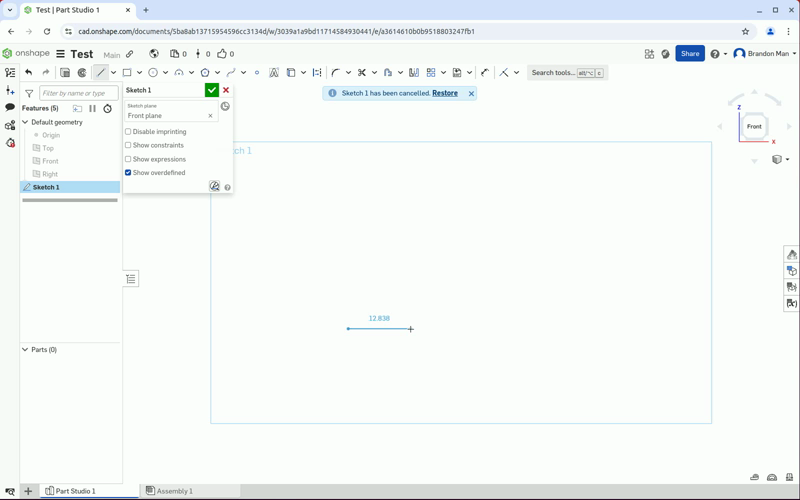
click(410, 328)
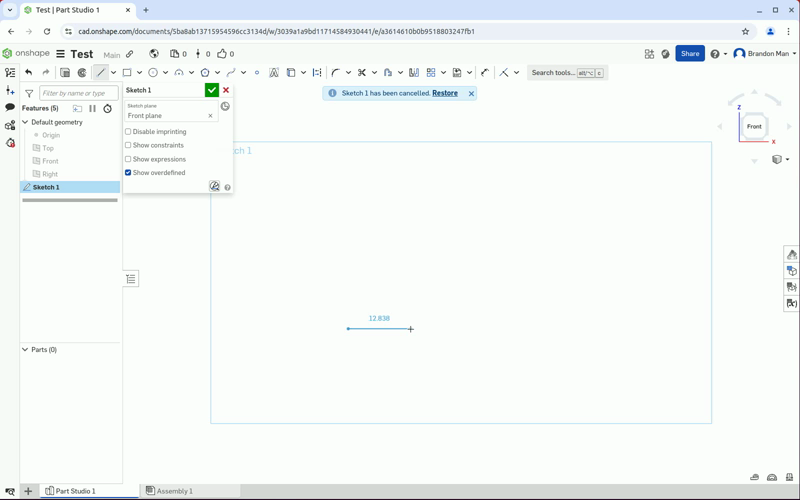
key_up(shift)
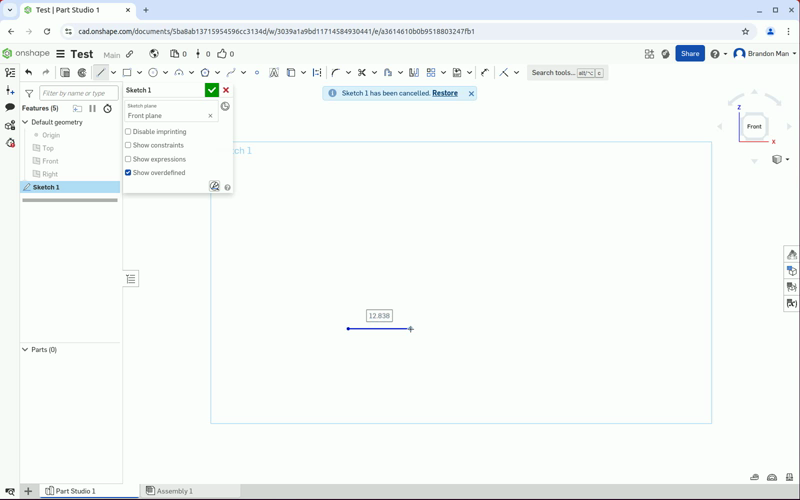
key_down(shift)
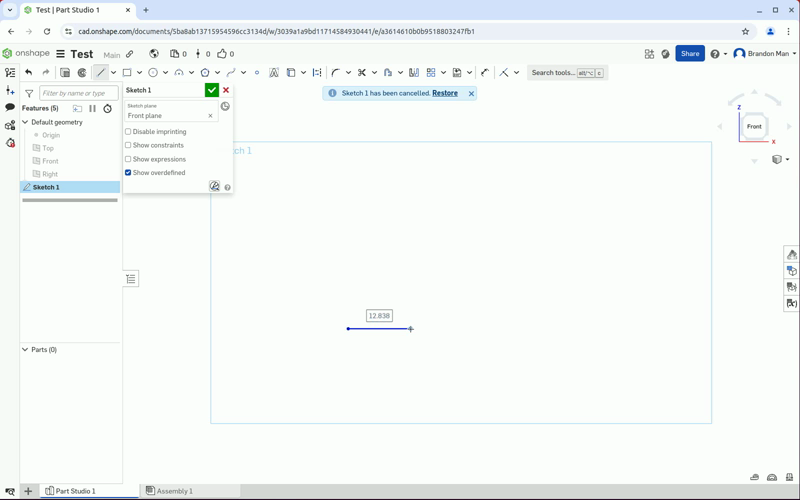
mouse_move(440, 328)
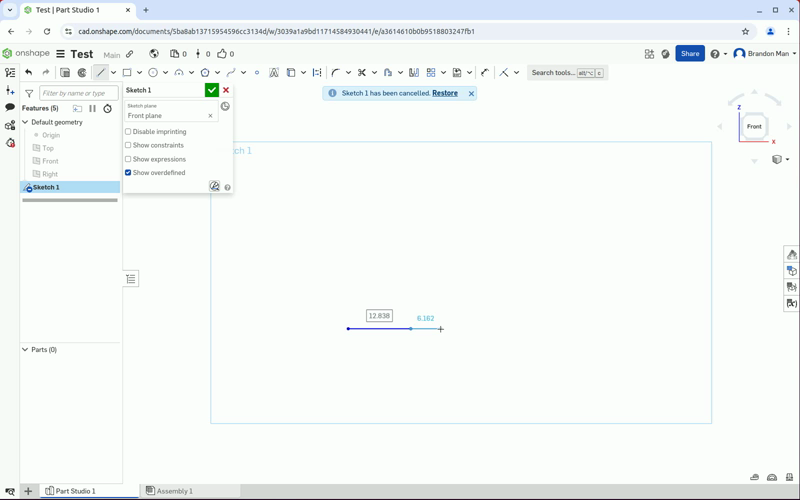
mouse_move(410, 297)
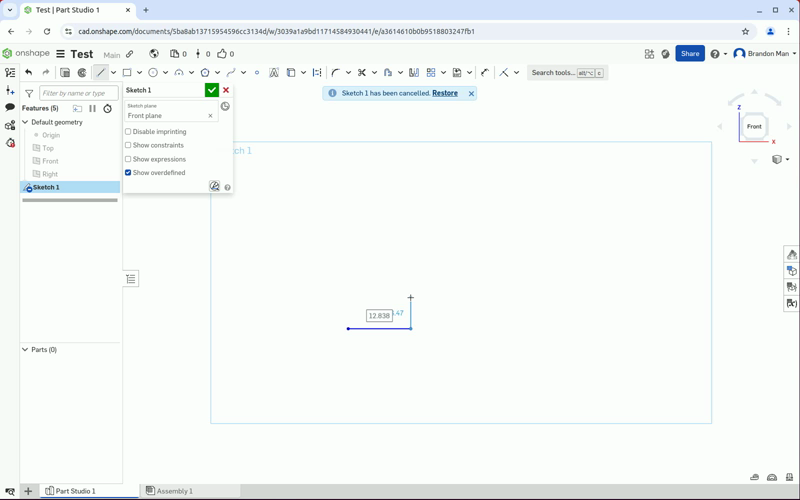
click(410, 297)
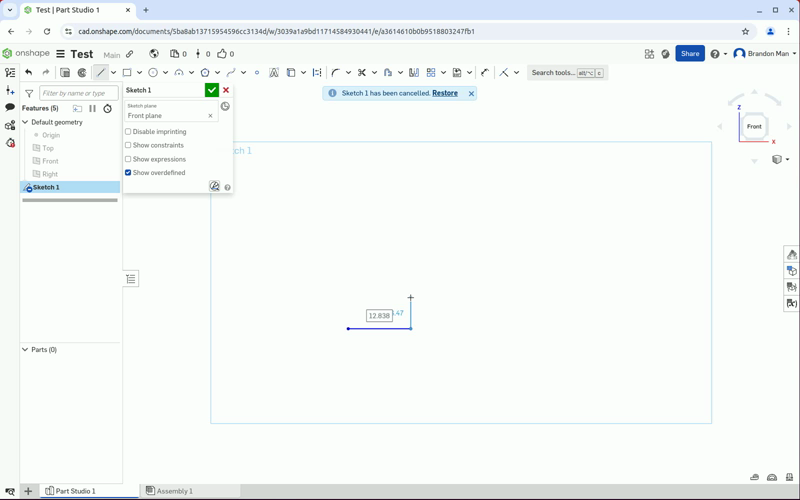
key_up(shift)
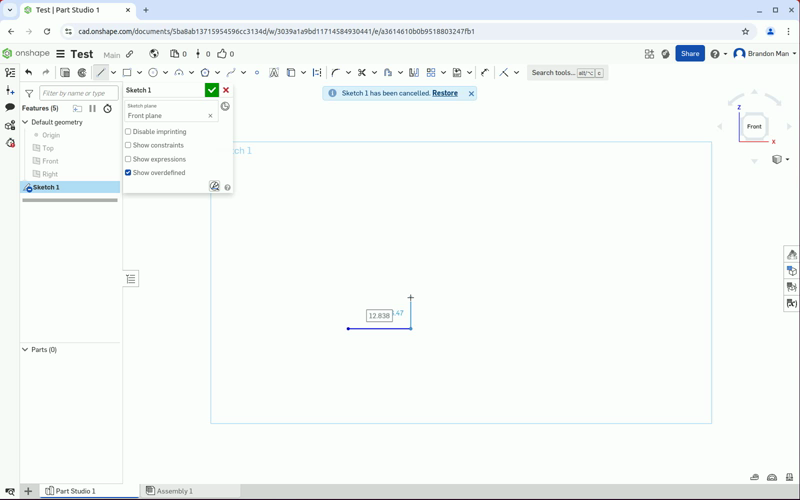
key_down(shift)
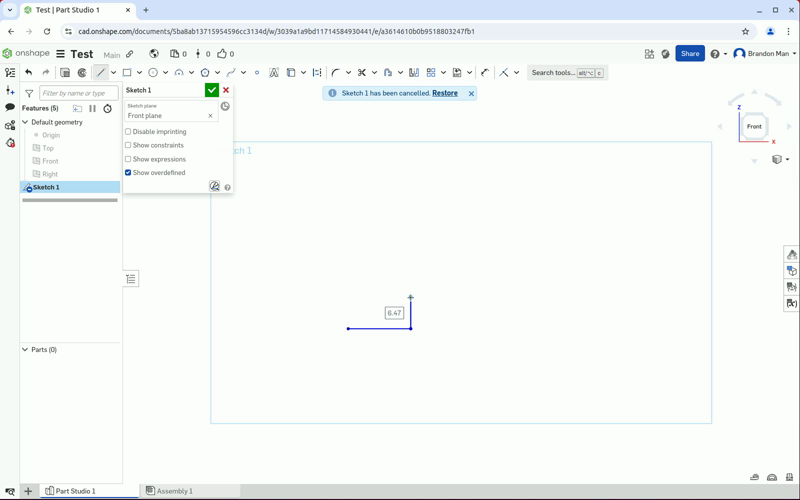
mouse_move(410, 235)
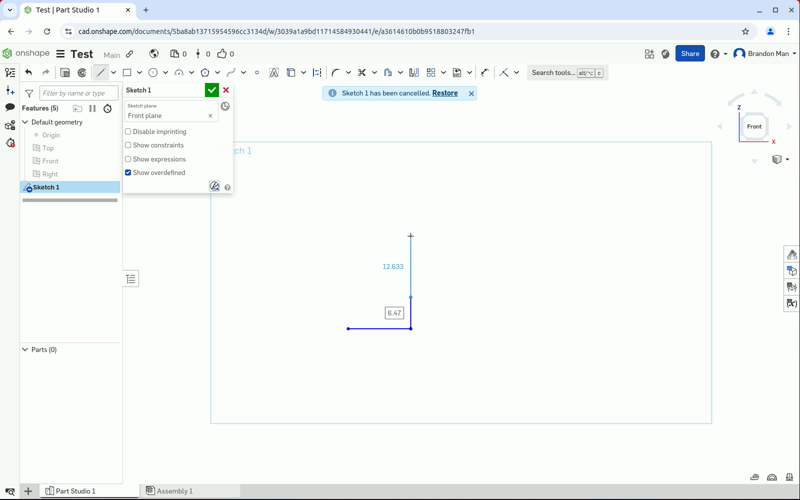
click(410, 235)
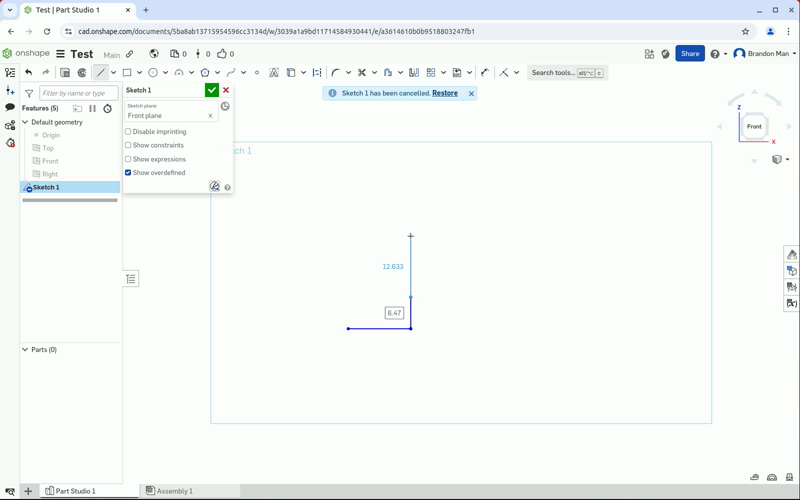
key_up(shift)
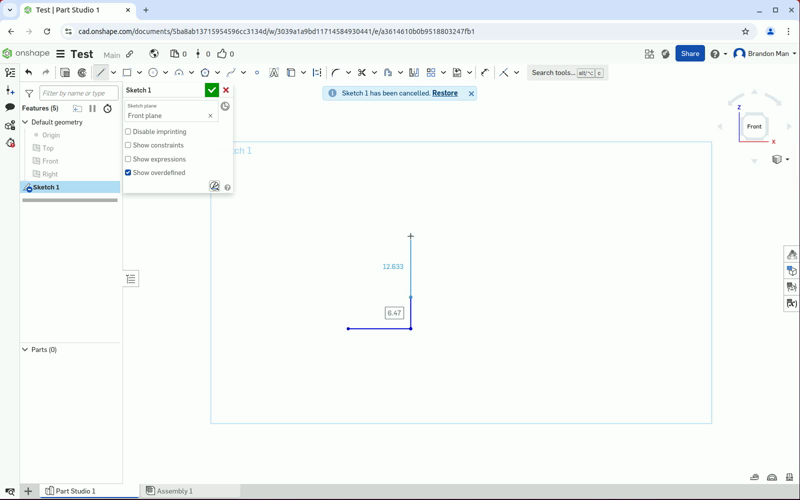
key_down(shift)
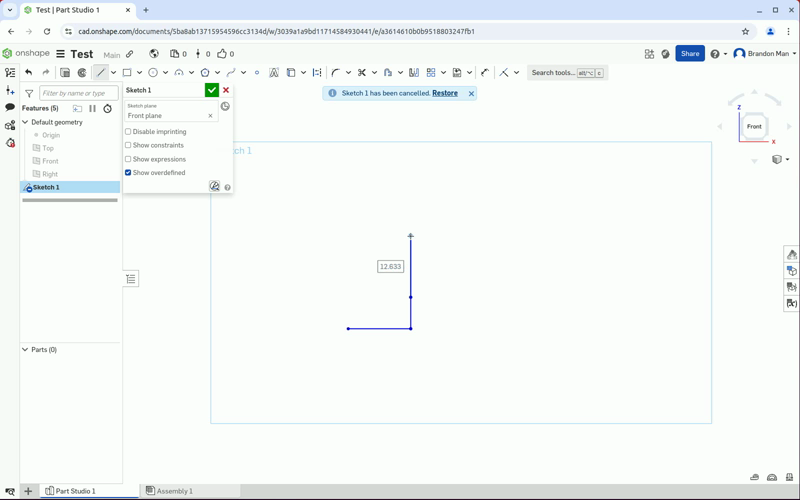
mouse_move(440, 235)
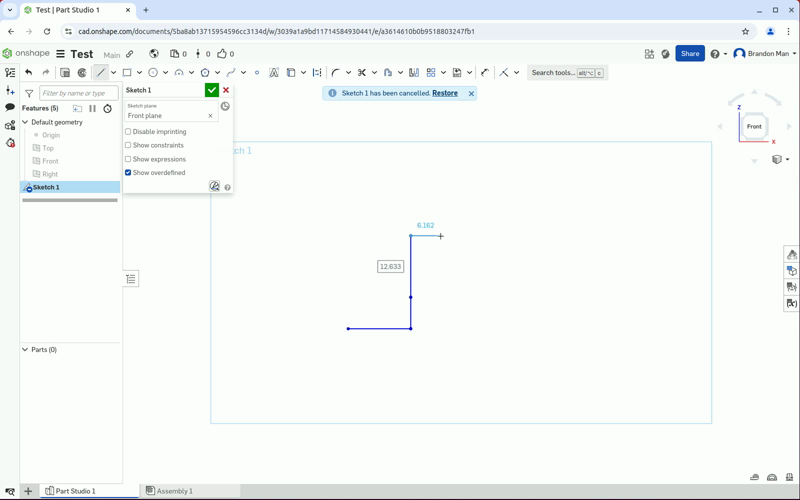
mouse_move(410, 204)
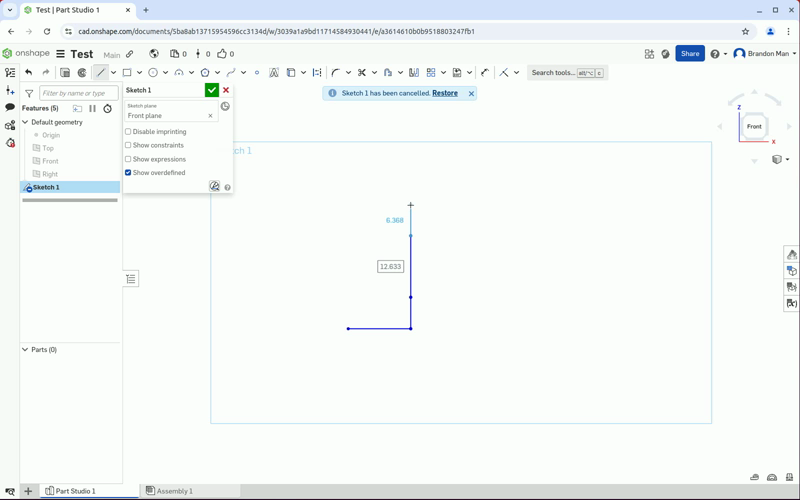
click(410, 204)
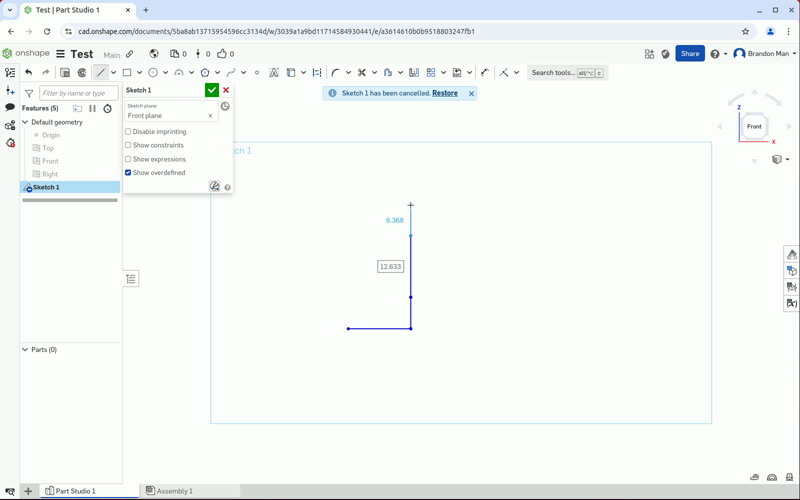
key_up(shift)
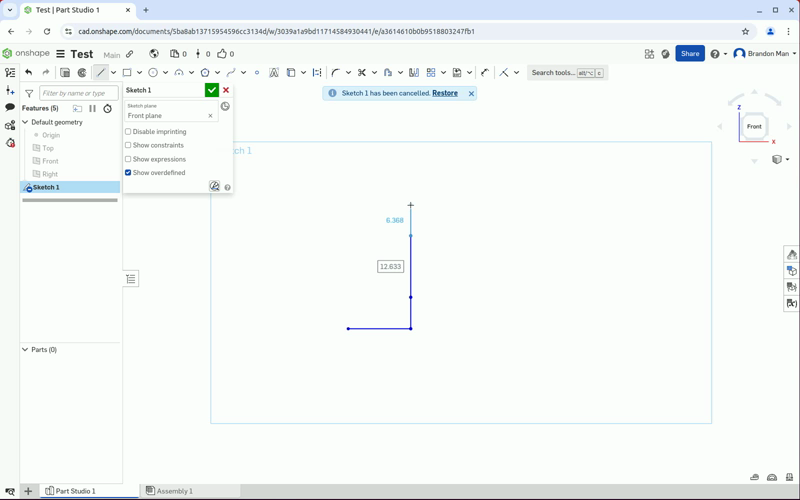
key_down(shift)
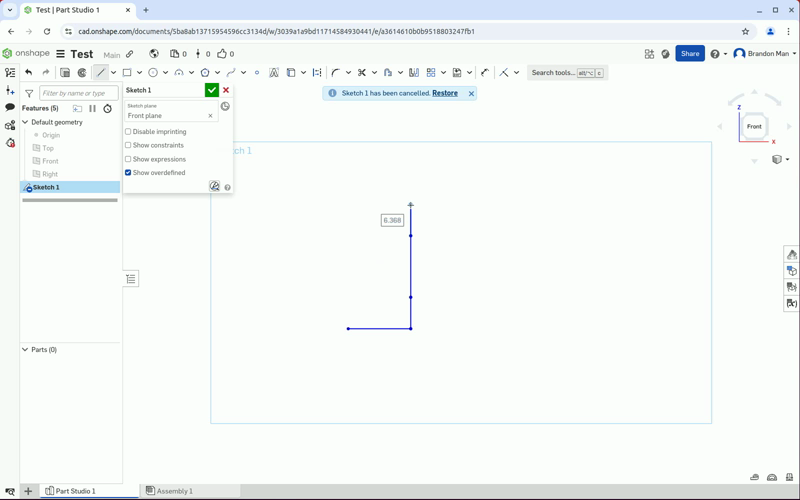
mouse_move(348, 204)
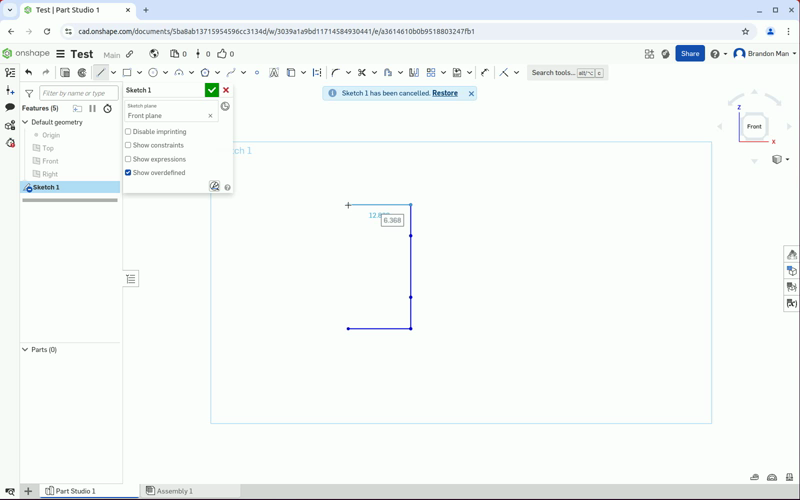
click(348, 204)
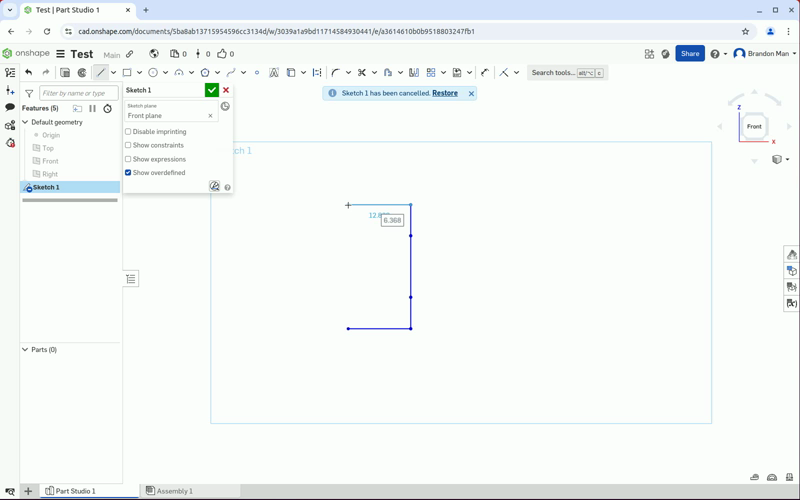
key_up(shift)
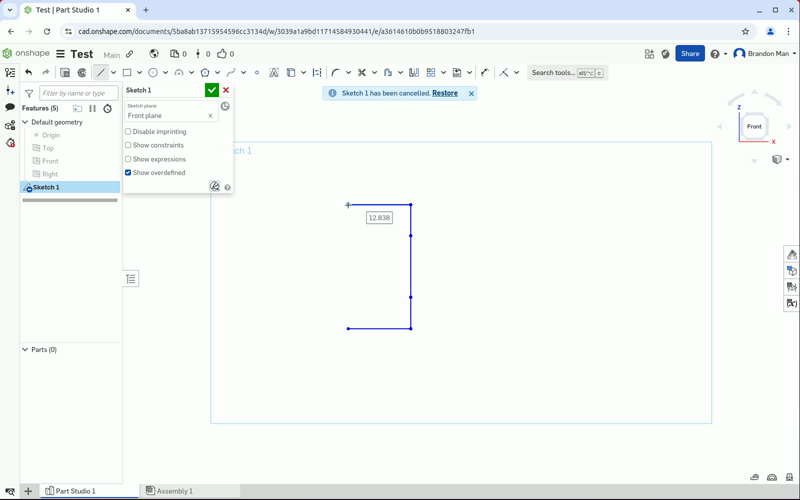
key_down(shift)
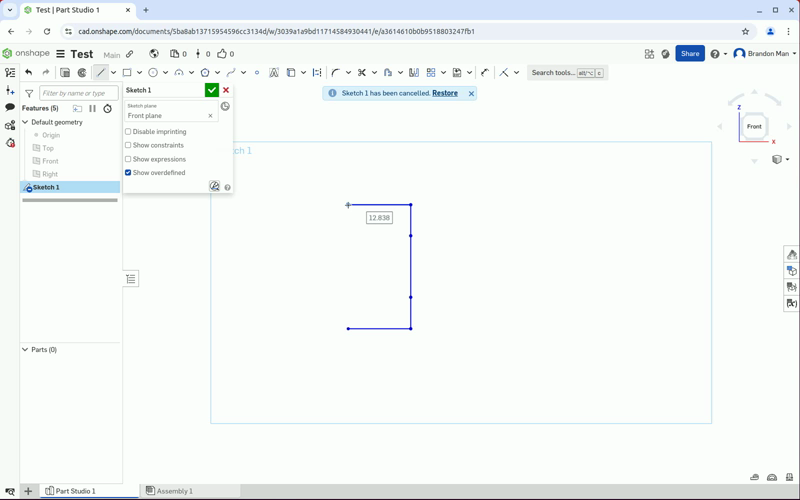
mouse_move(348, 328)
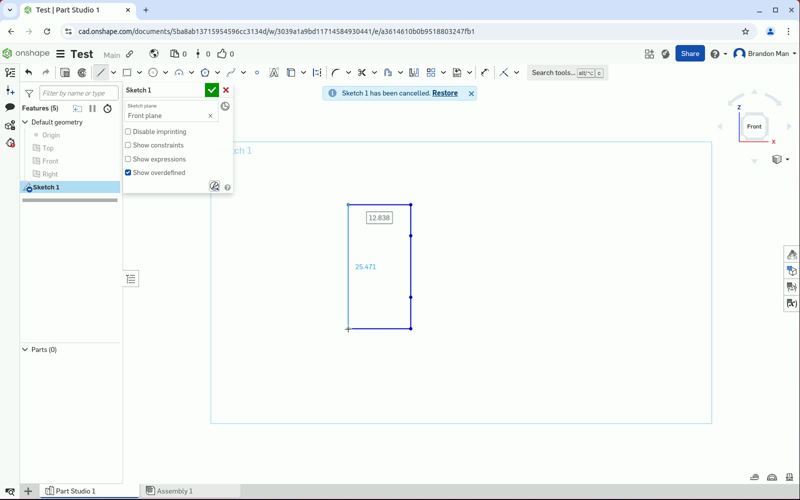
key_up(shift)
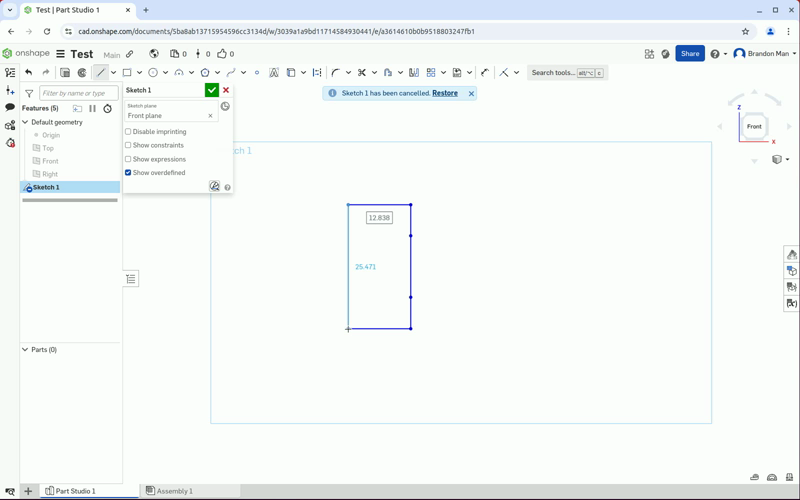
click(348, 328)
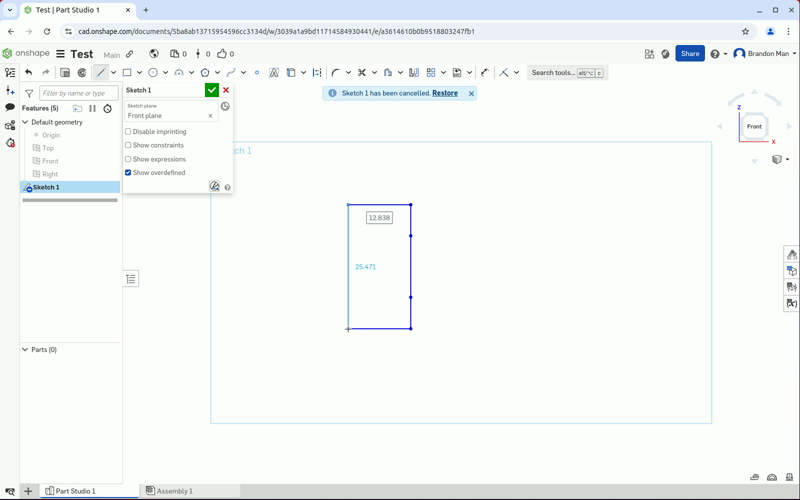
key(esc)
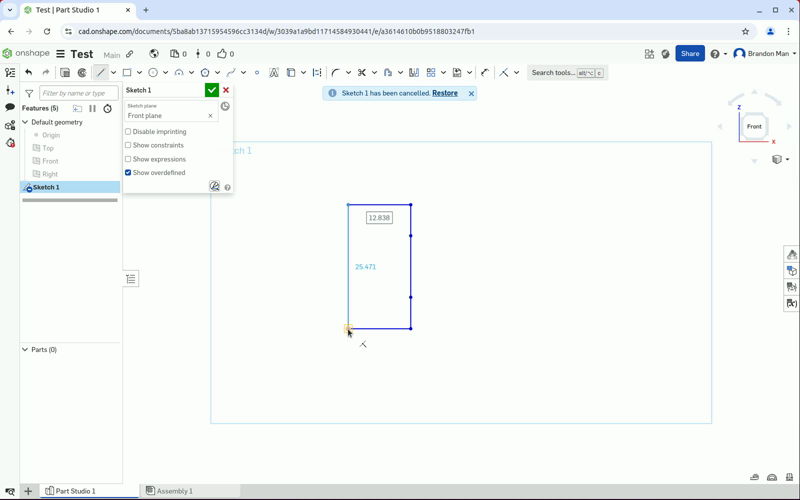
mouse_move(355, 224)
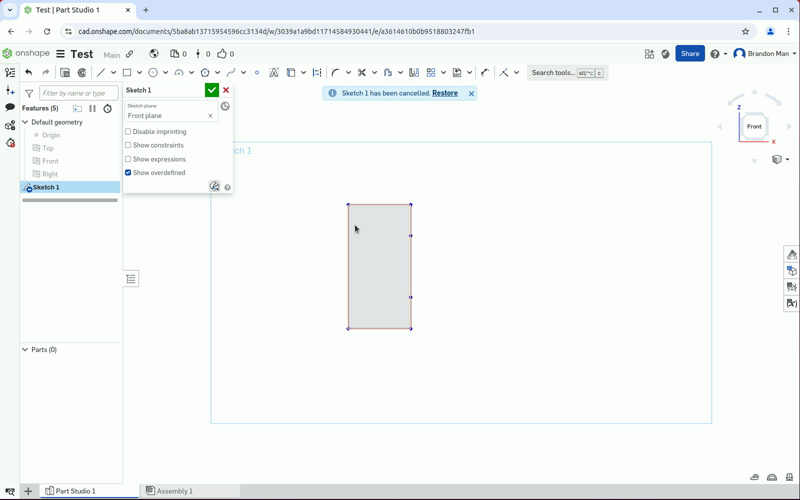
click(355, 224)
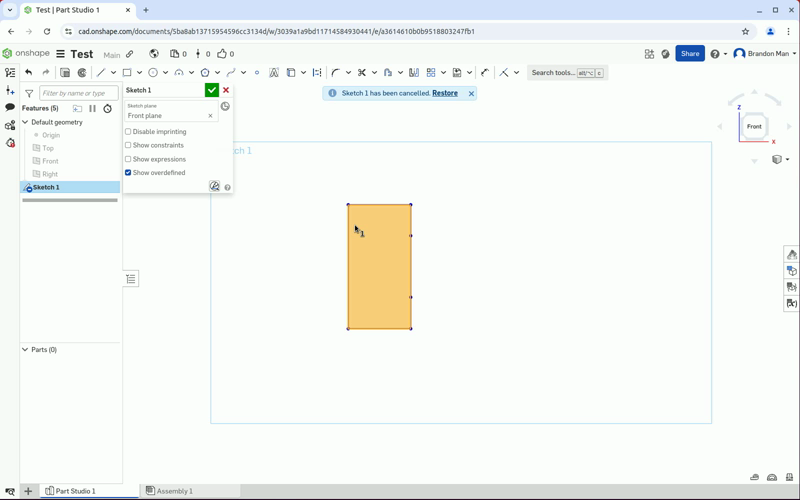
mouse_move(73, 352)
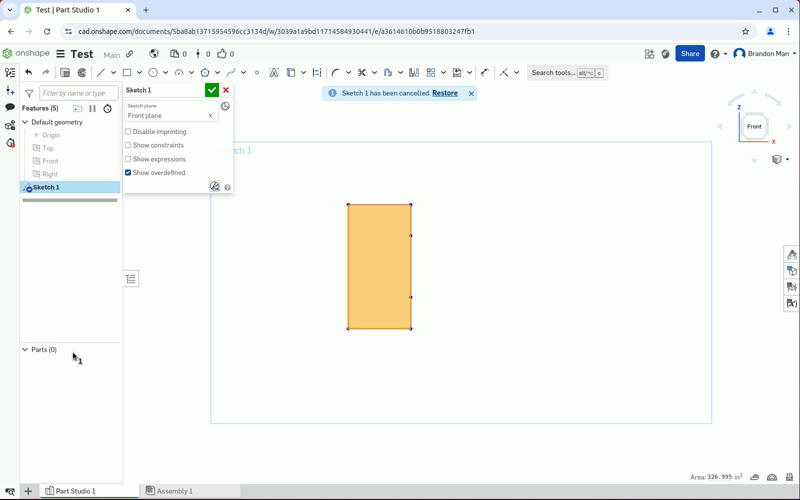
key(shift+y)
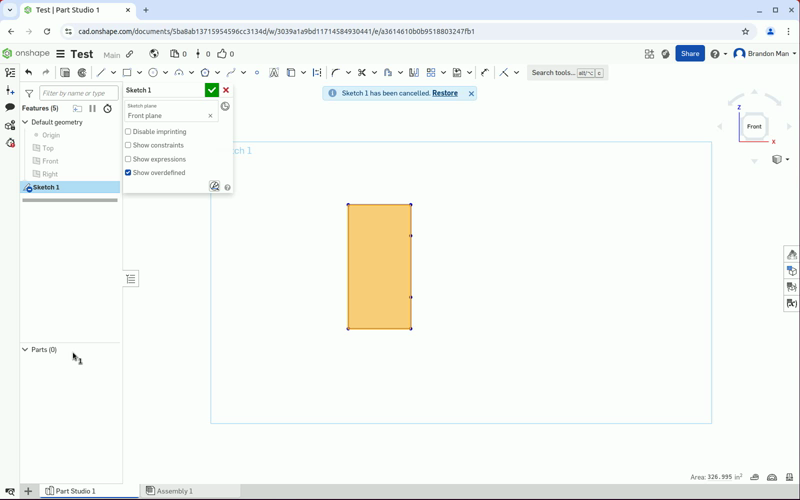
key(shift+e)
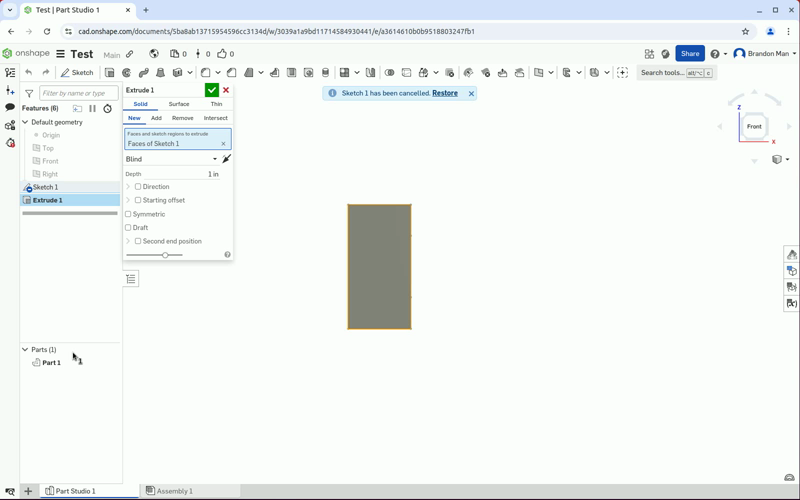
mouse_move(143, 106)
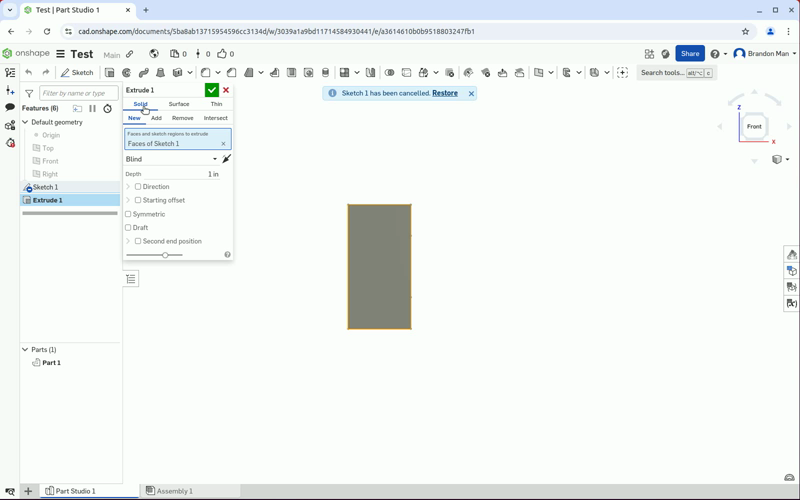
click(143, 106)
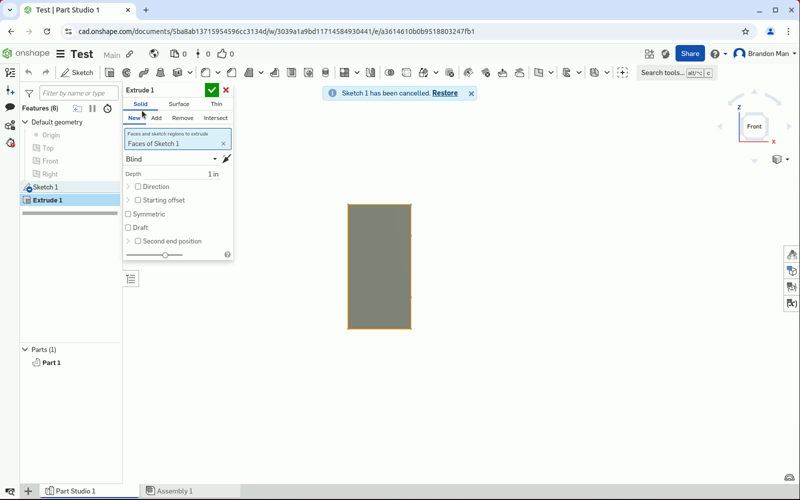
mouse_move(137, 120)
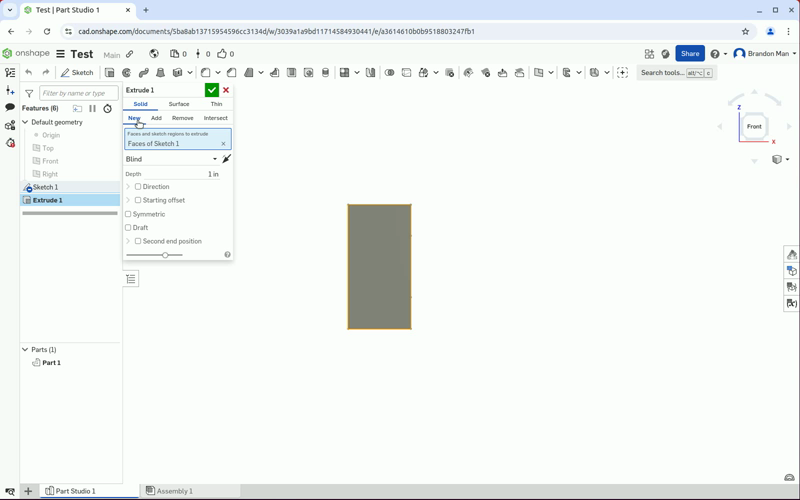
click(137, 120)
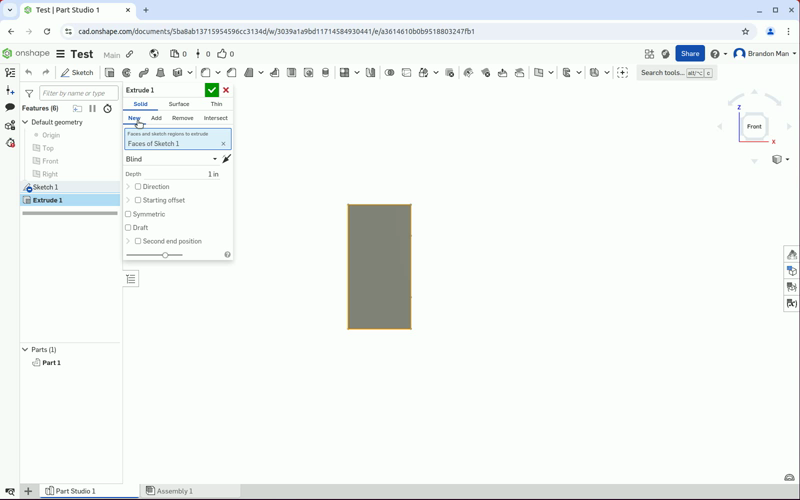
key(tab, 4)
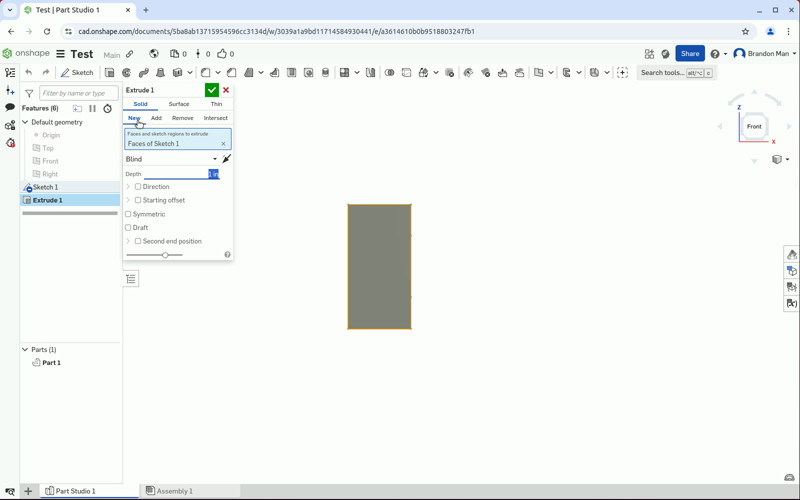
text(6.258)
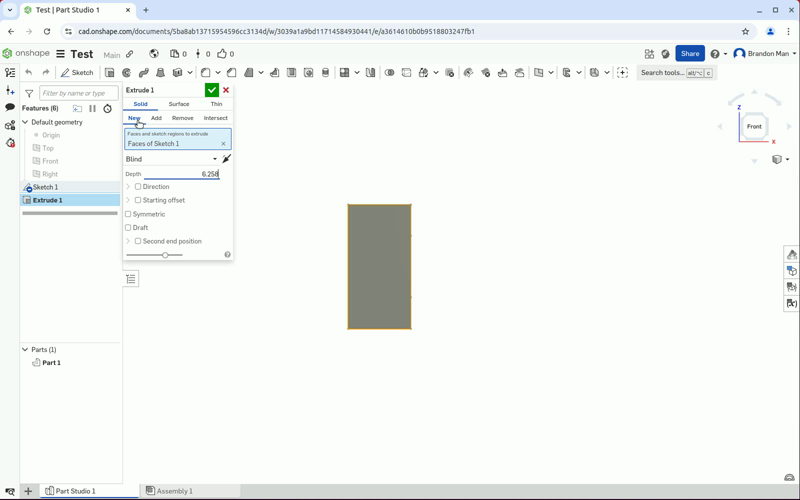
key(enter)
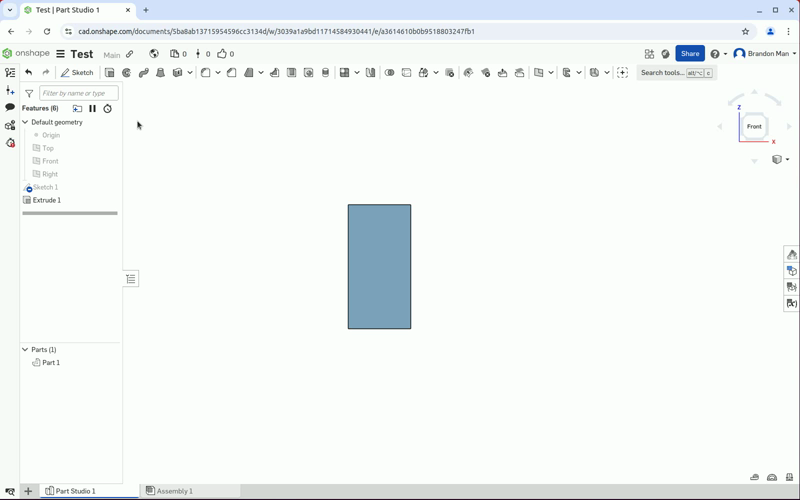
key(shift+h)
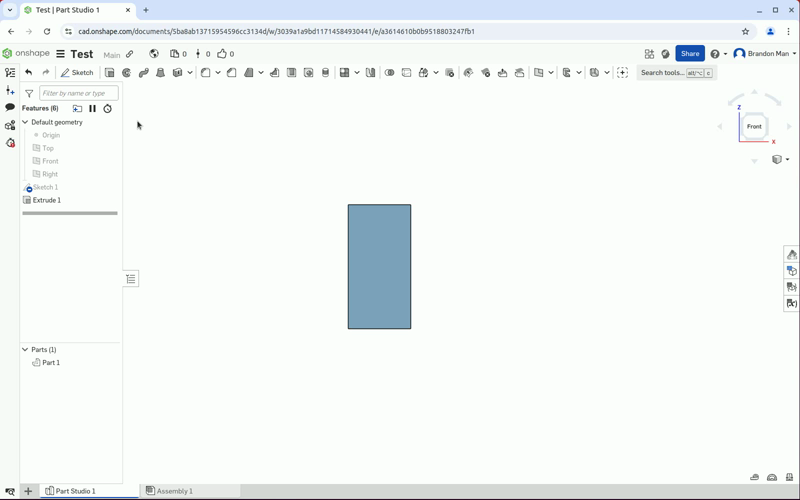
key(shift+h)
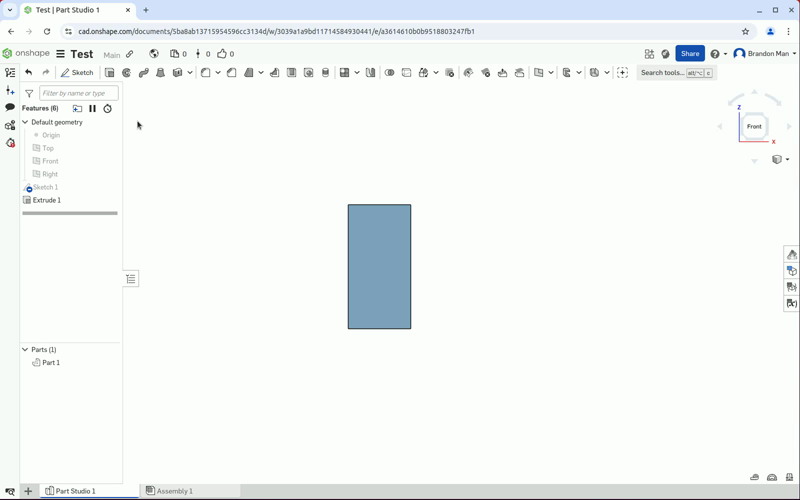
mouse_move(73, 189)
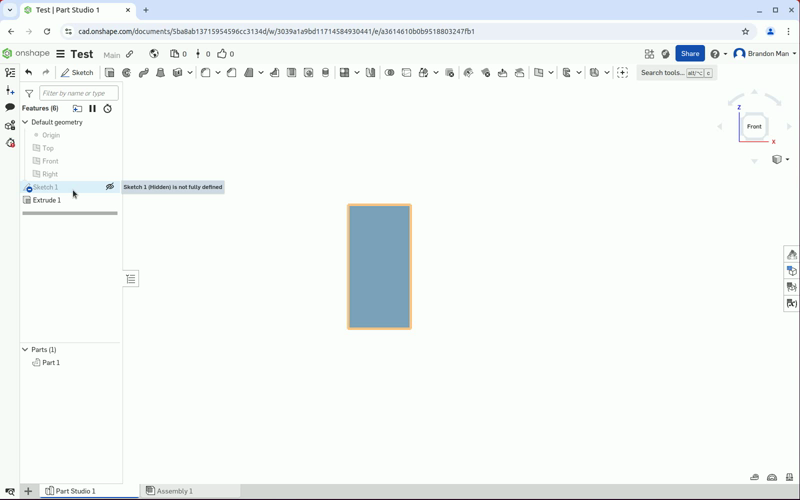
click(73, 189)
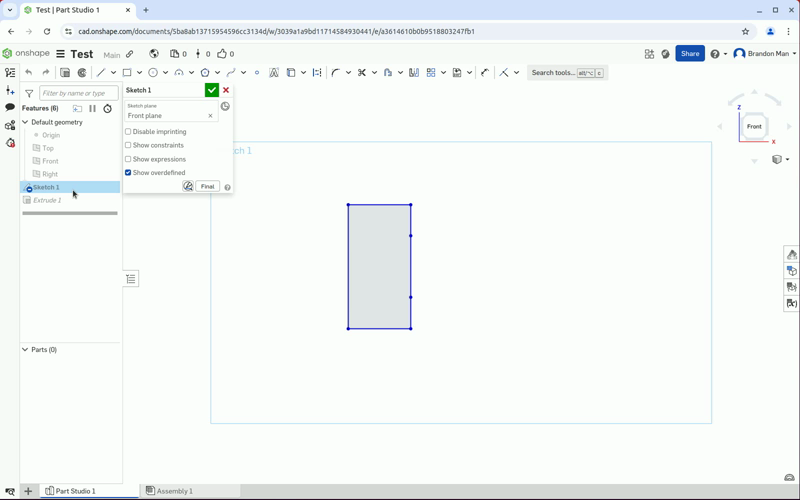
mouse_move(229, 92)
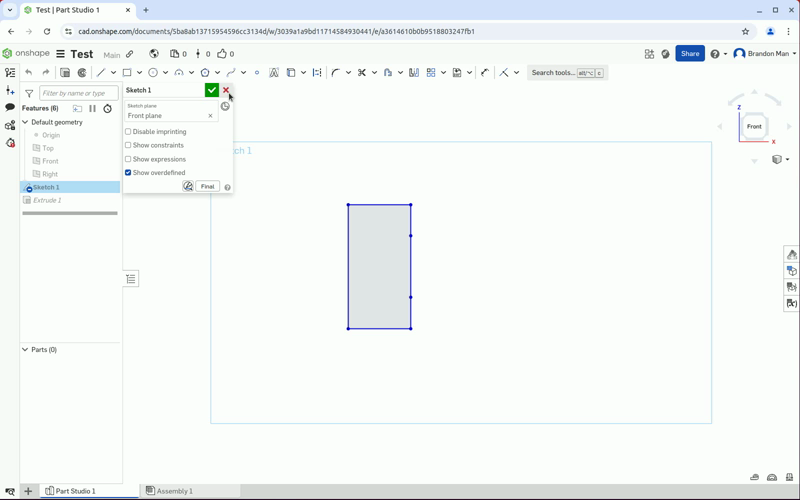
click(229, 92)
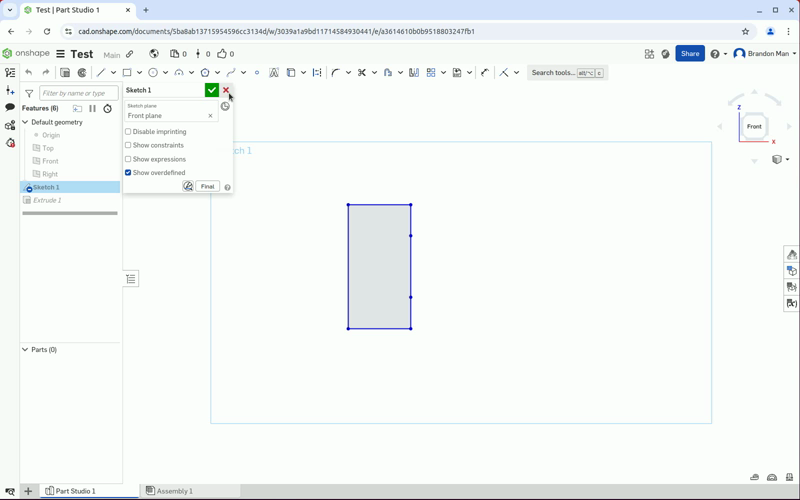
key(shift+s)
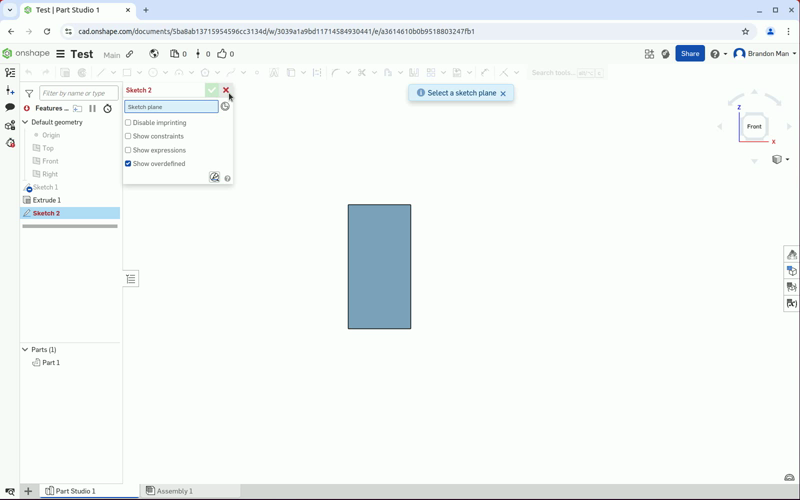
mouse_move(73, 163)
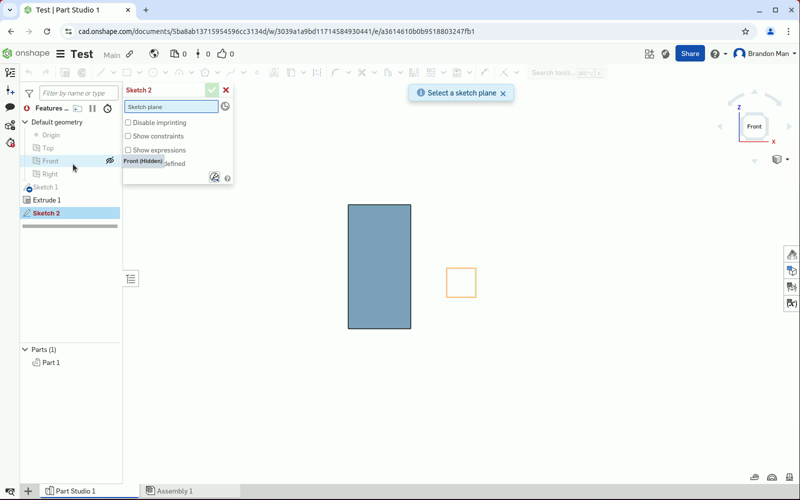
click(73, 163)
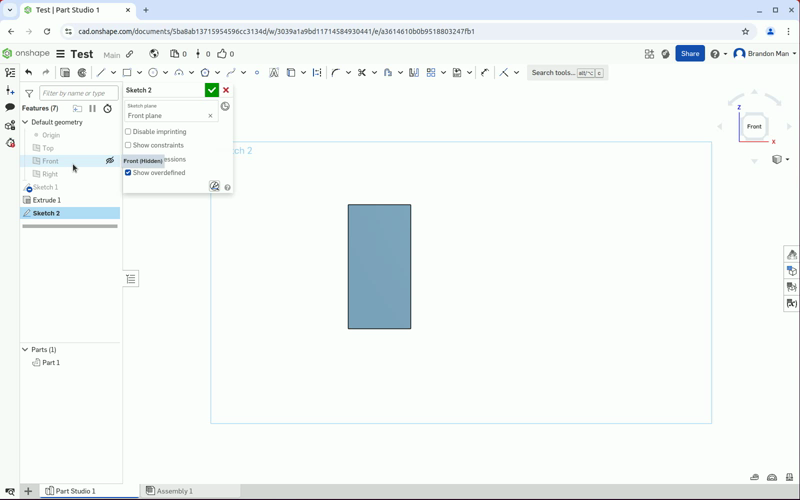
mouse_move(73, 352)
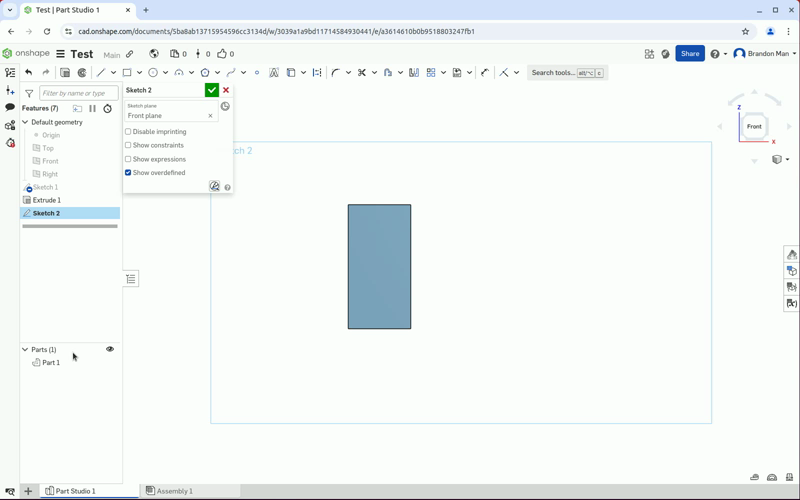
key(y)
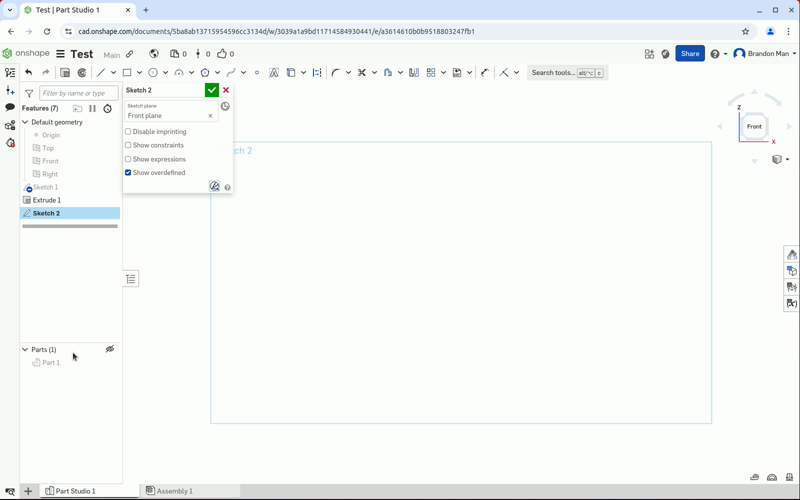
key(l)
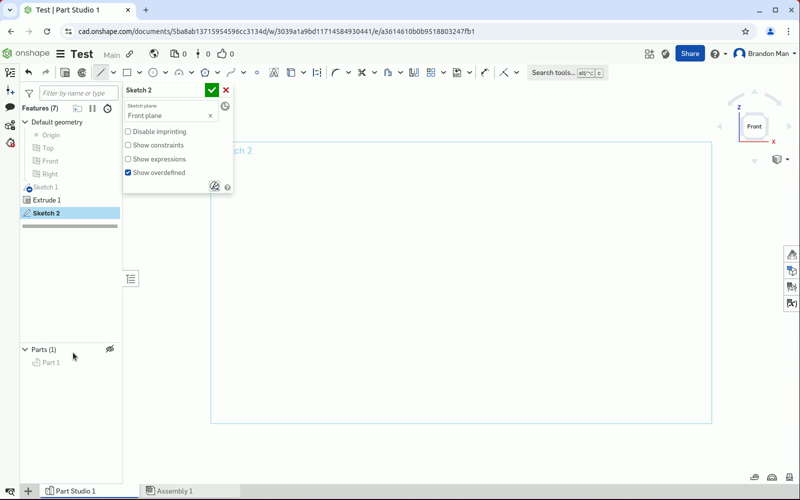
key_down(shift)
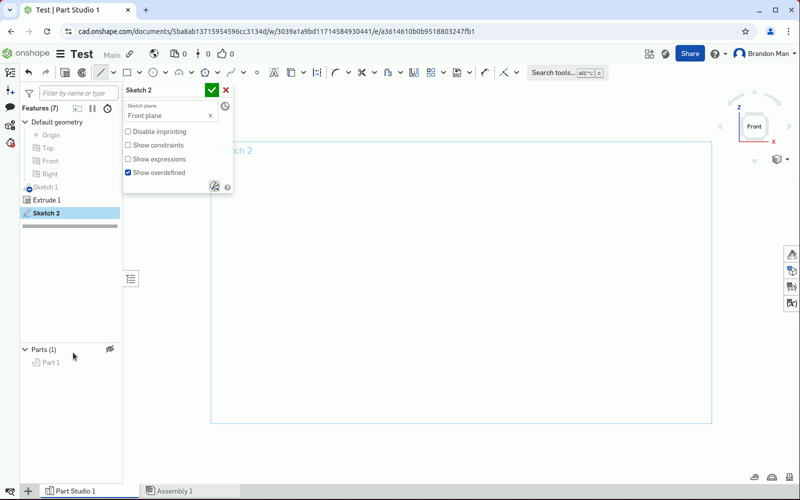
mouse_move(410, 236)
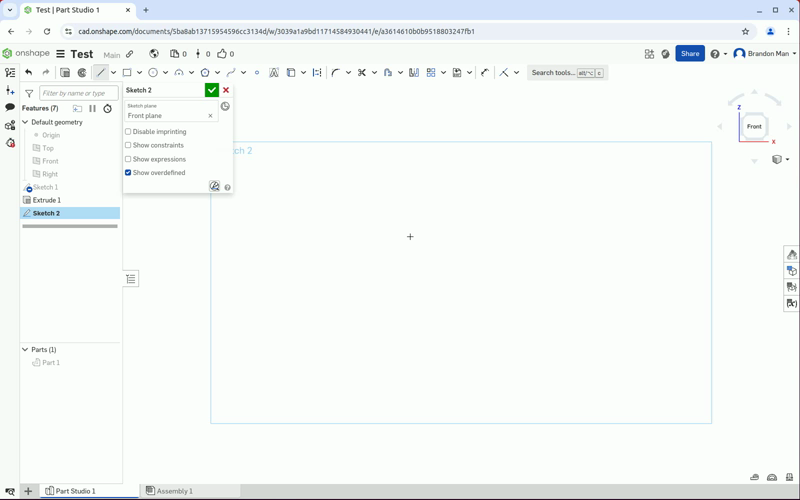
click(410, 236)
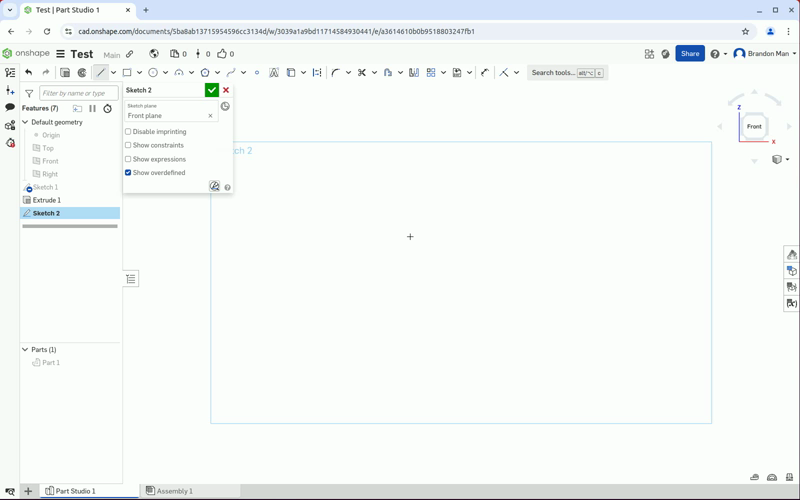
key_up(shift)
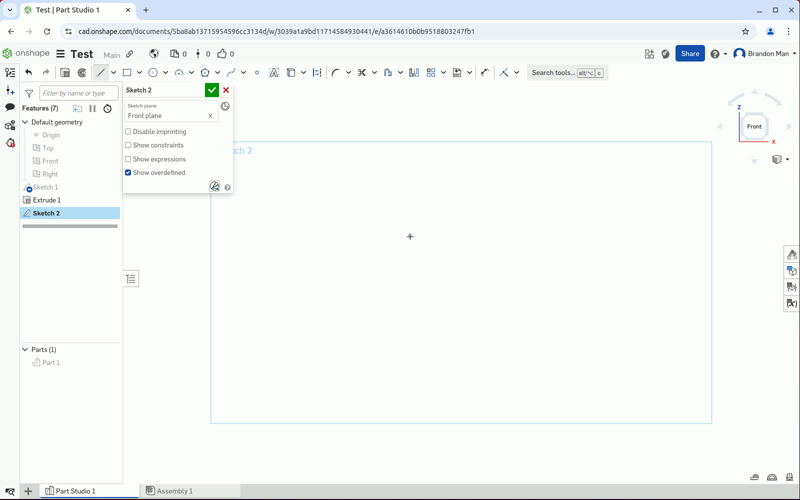
key_down(shift)
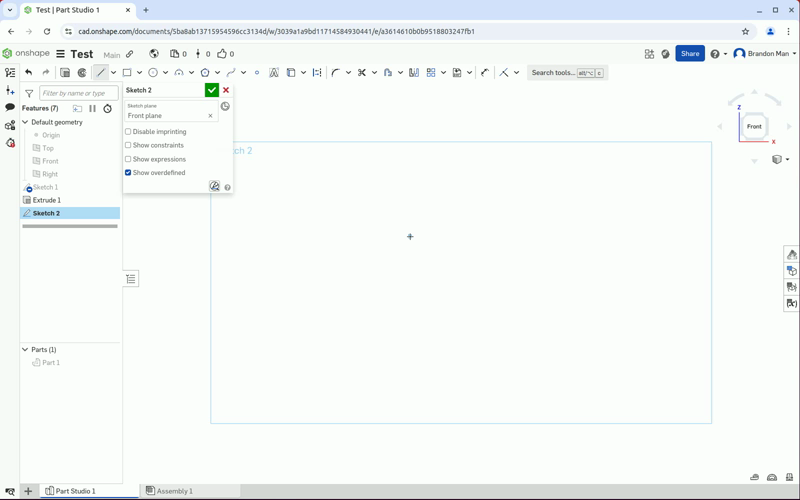
mouse_move(473, 236)
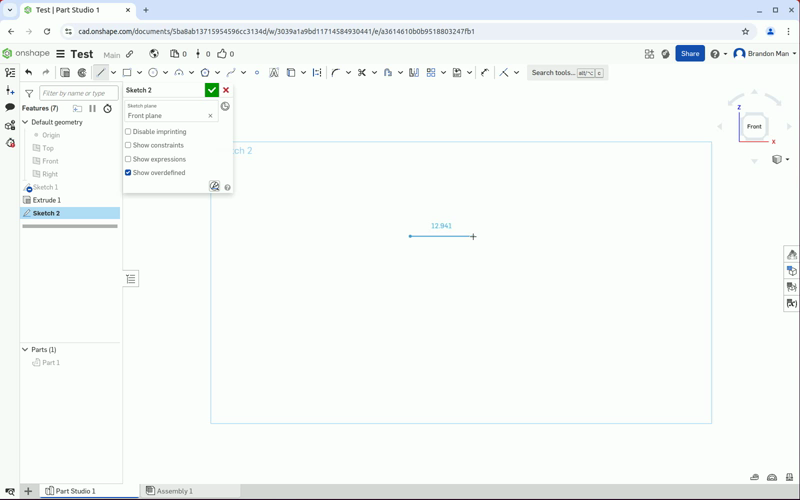
click(473, 236)
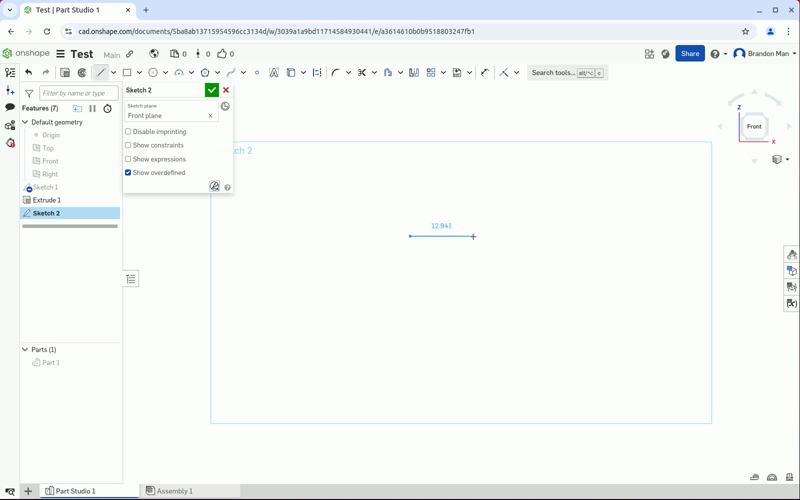
key_up(shift)
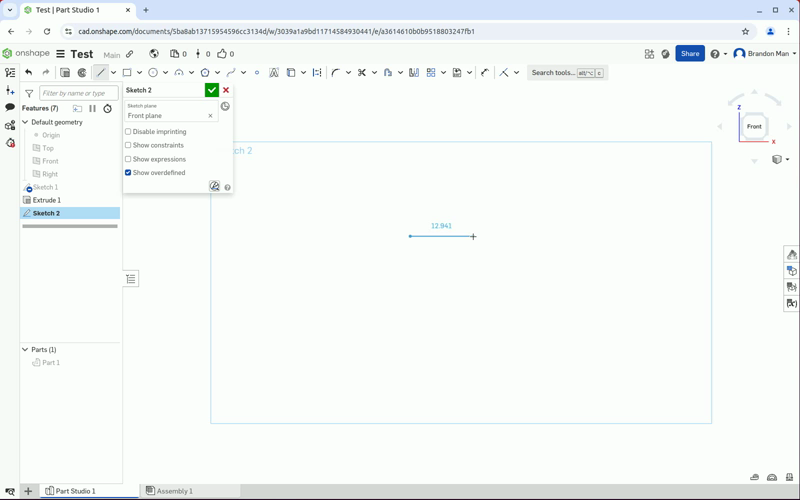
key_down(shift)
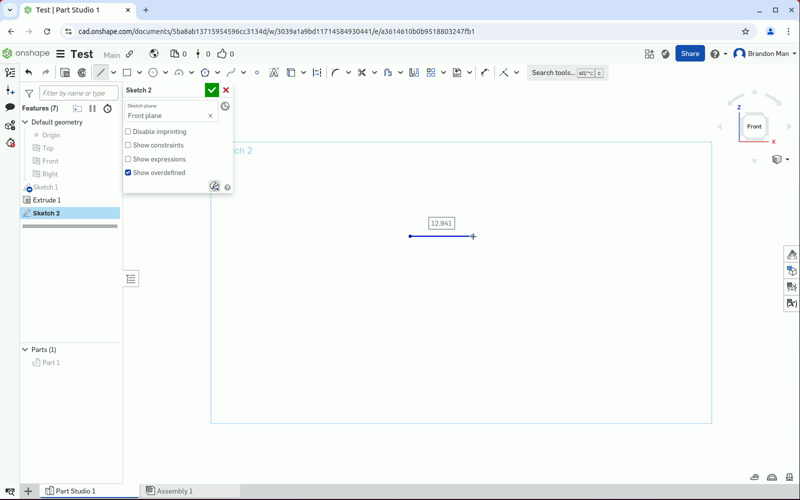
mouse_move(503, 236)
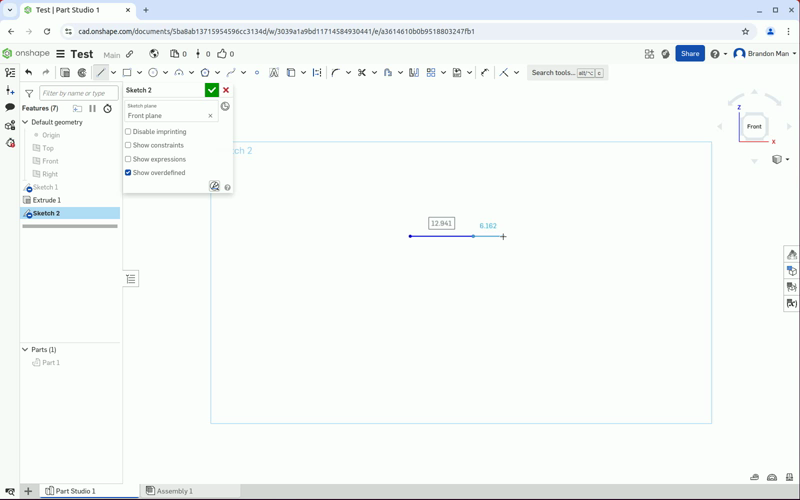
mouse_move(473, 204)
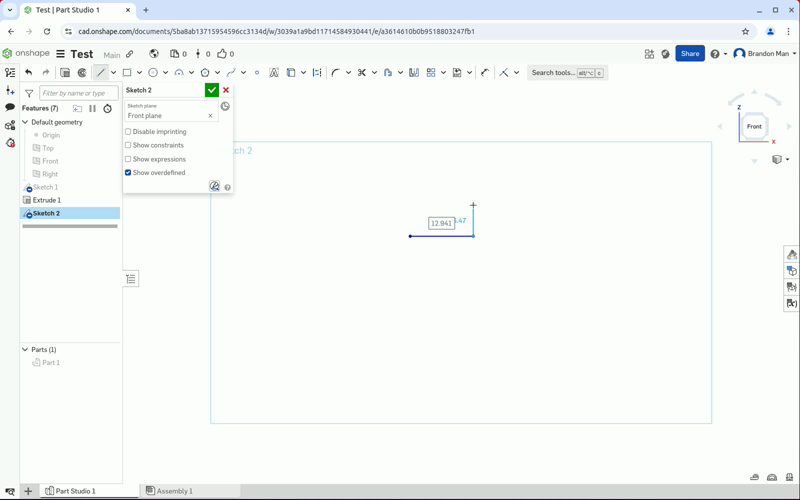
click(473, 204)
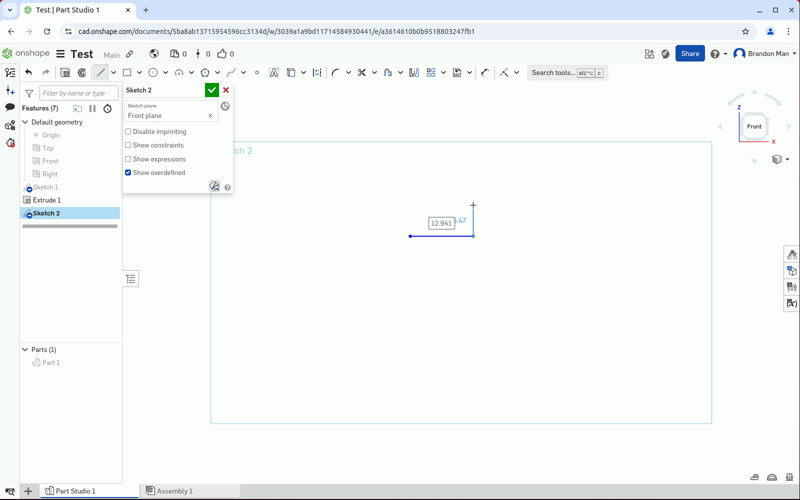
key_up(shift)
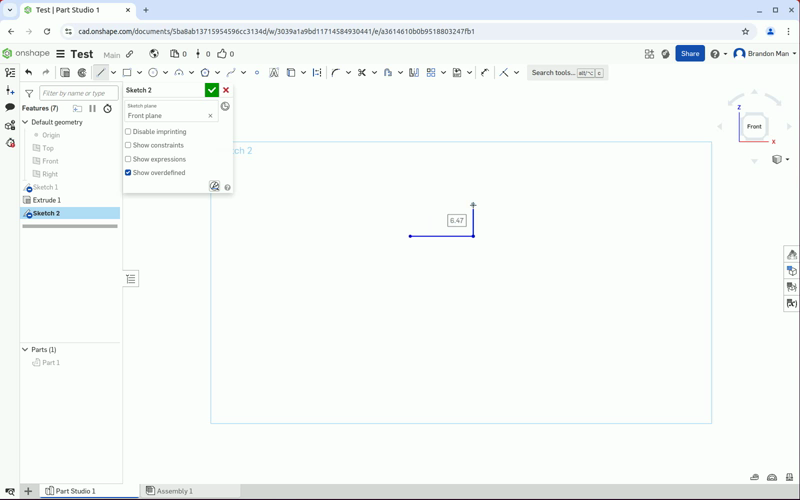
key_down(shift)
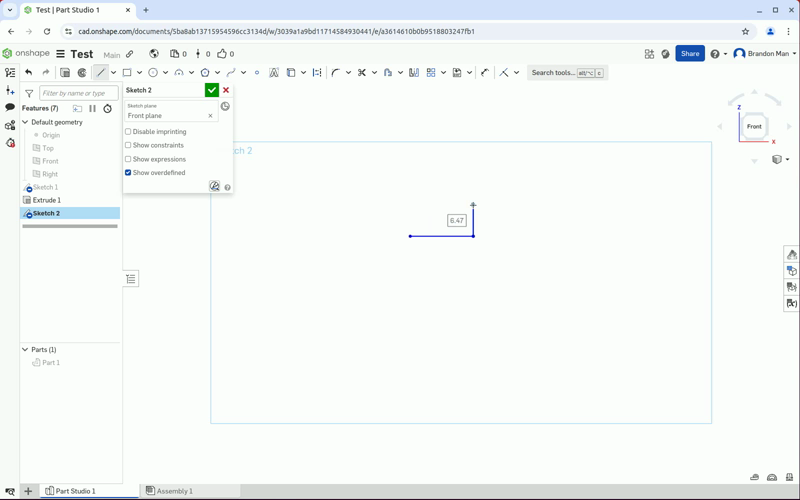
mouse_move(410, 204)
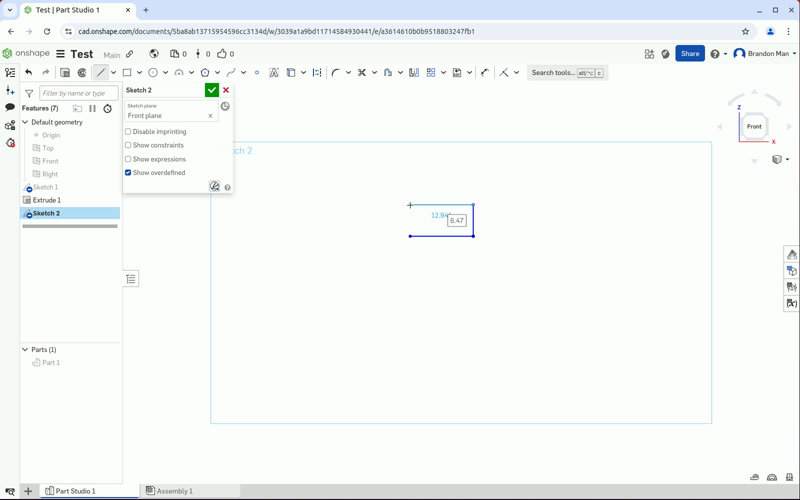
click(410, 204)
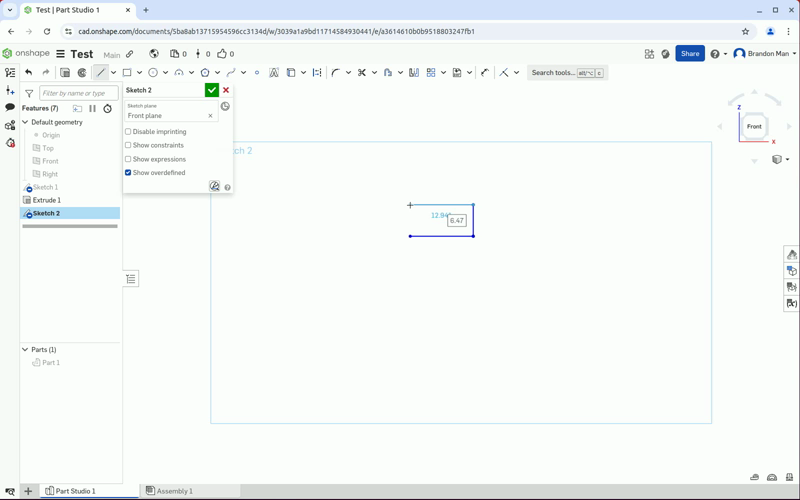
key_up(shift)
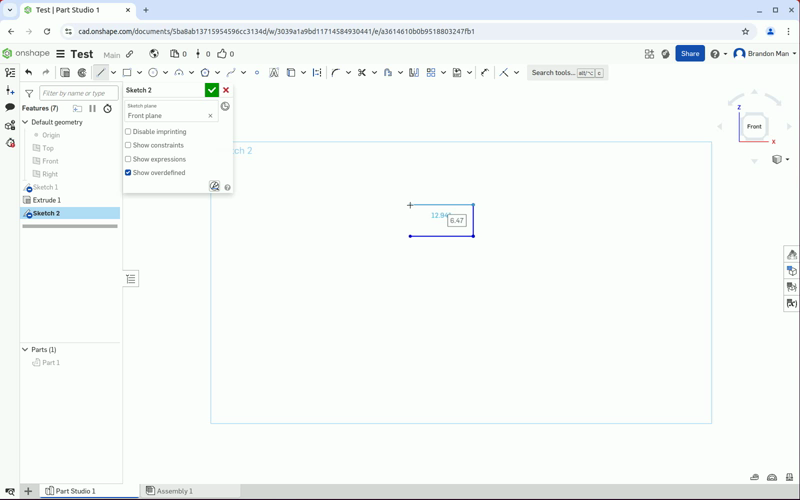
mouse_move(440, 204)
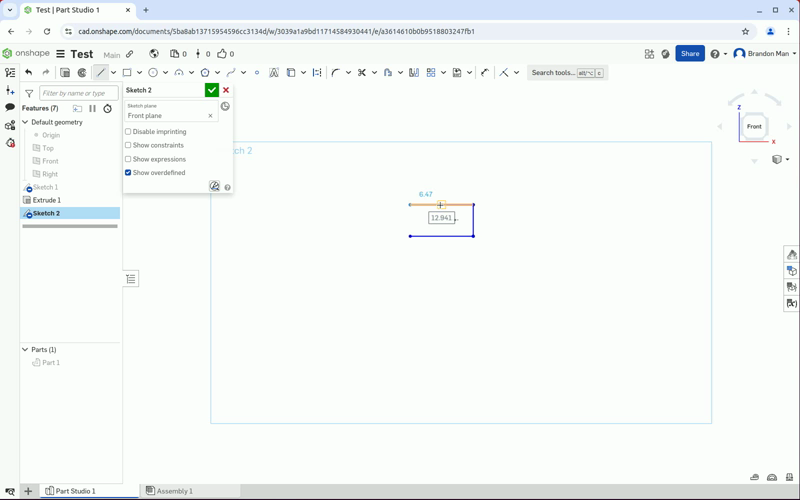
key_down(shift)
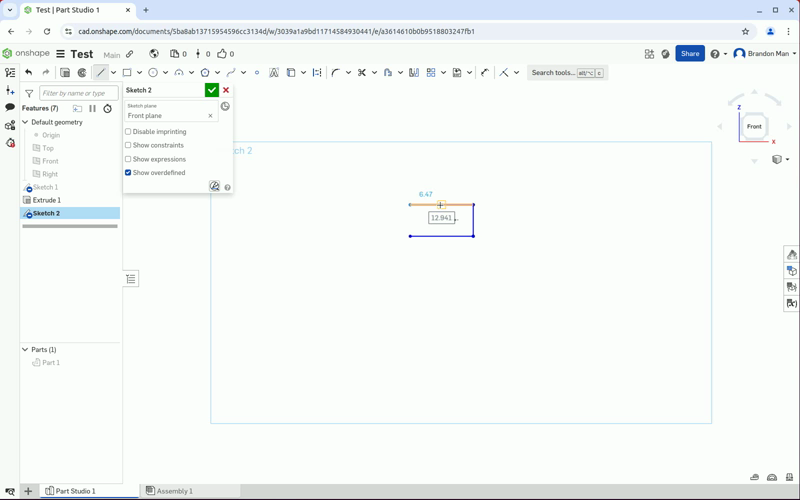
mouse_move(410, 236)
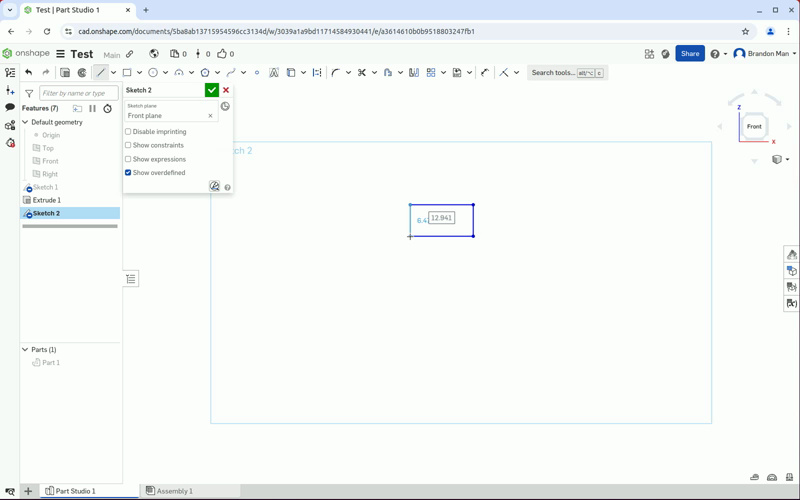
key_up(shift)
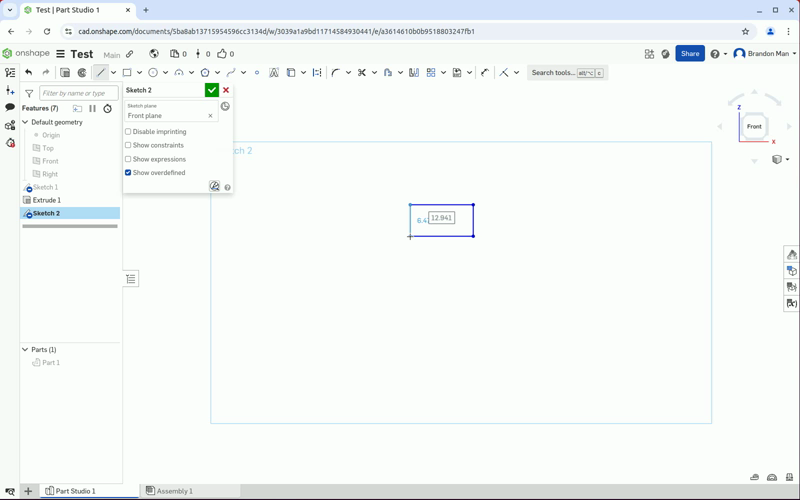
click(410, 236)
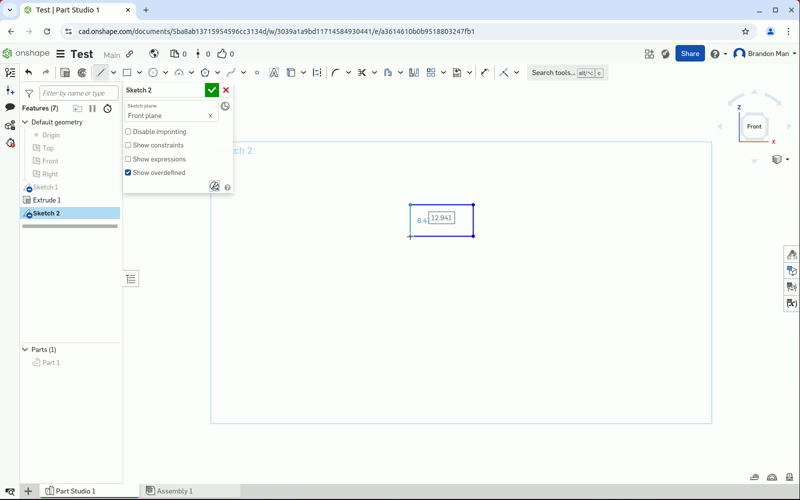
key(esc)
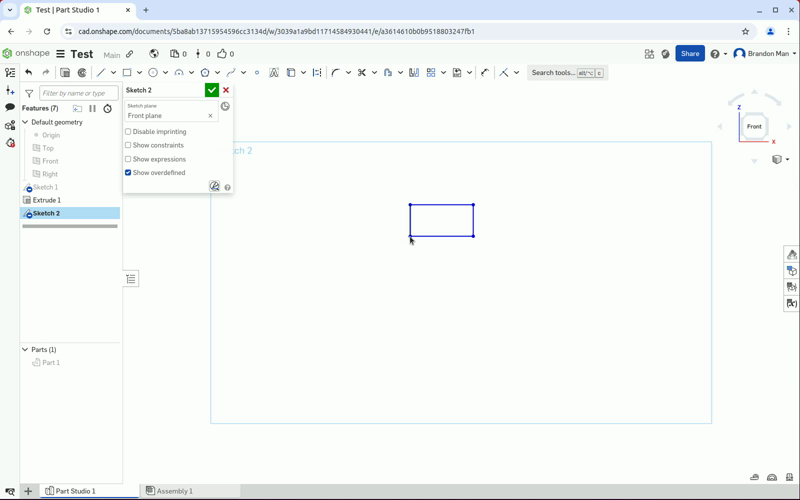
mouse_move(456, 211)
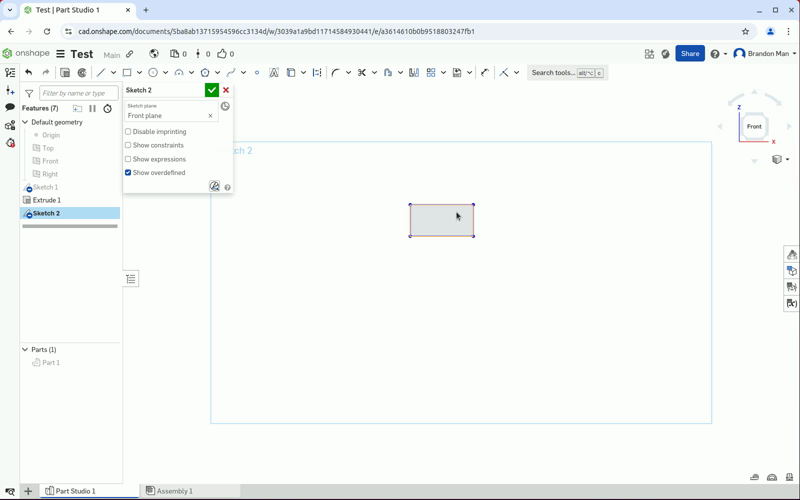
click(456, 211)
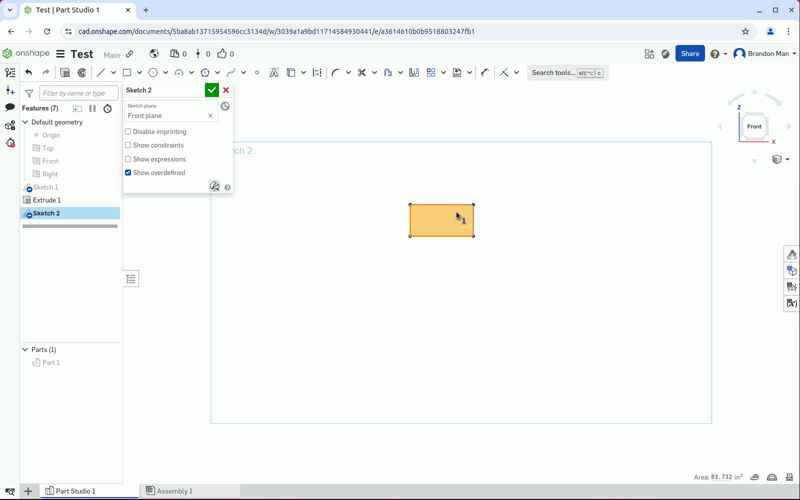
mouse_move(73, 352)
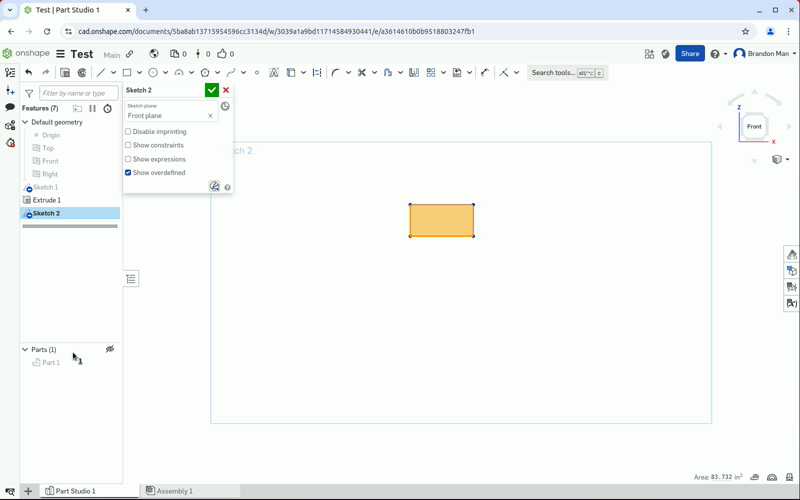
key(shift+y)
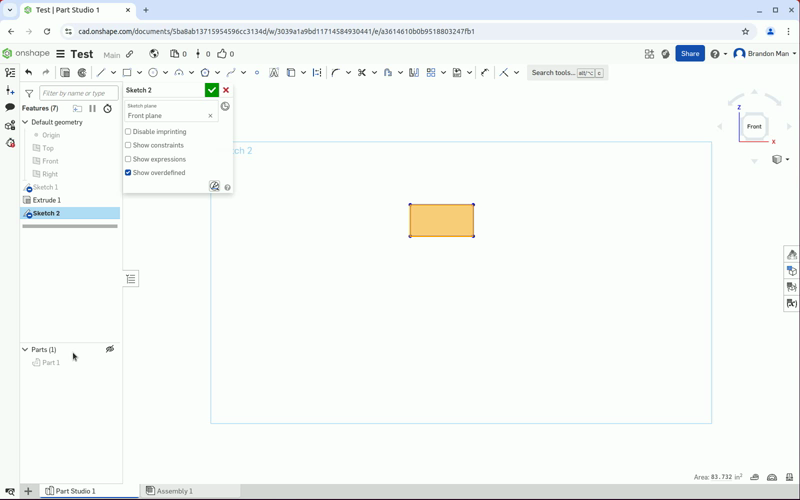
key(shift+e)
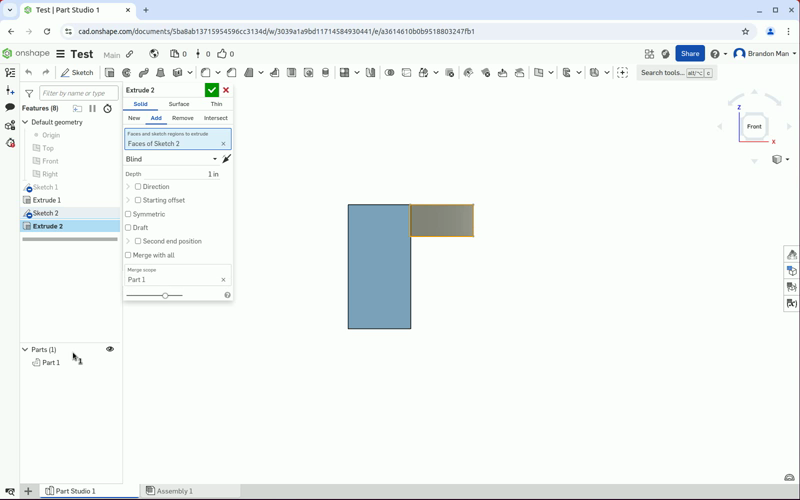
mouse_move(143, 106)
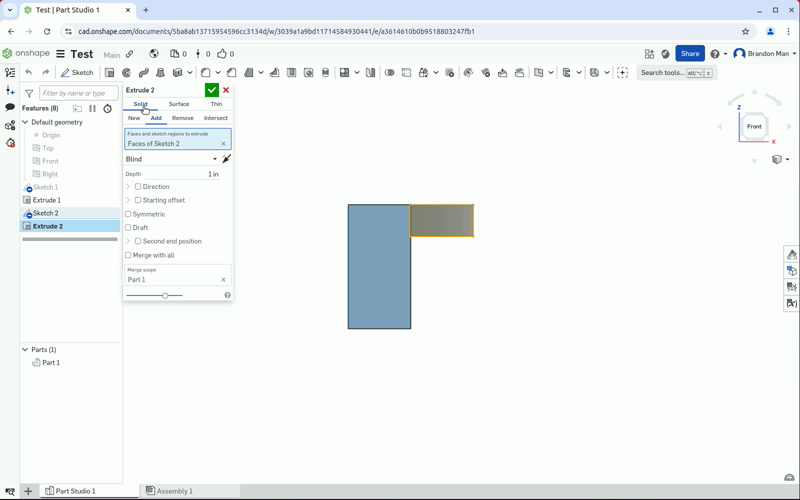
click(143, 106)
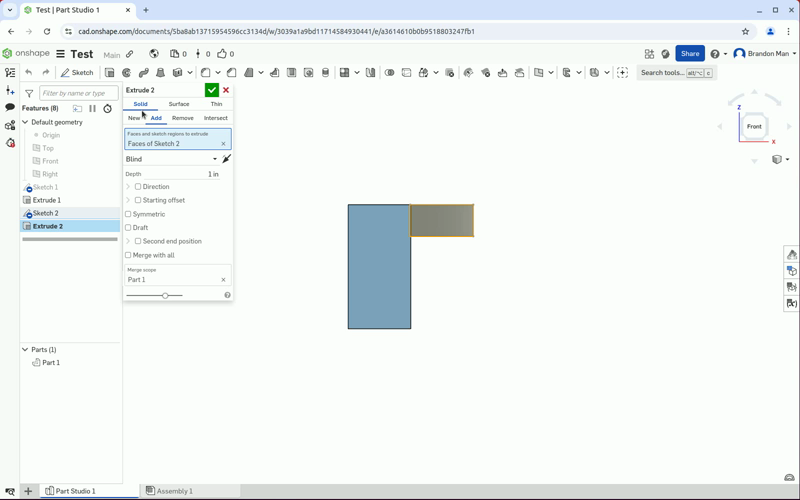
mouse_move(137, 120)
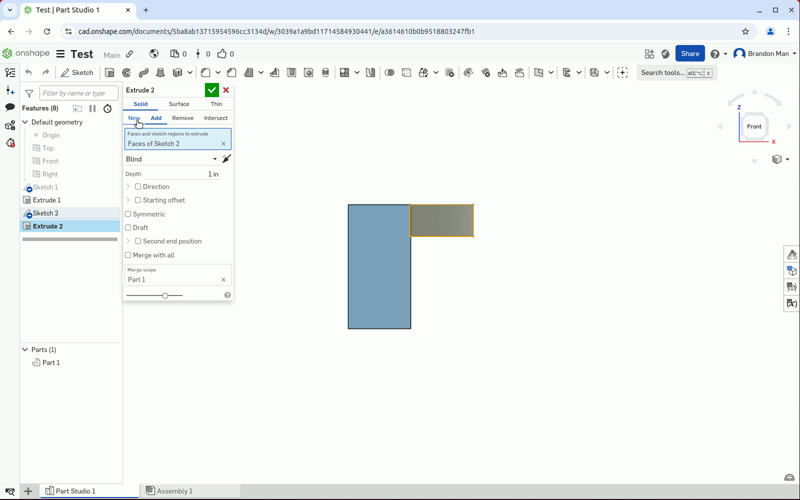
click(137, 120)
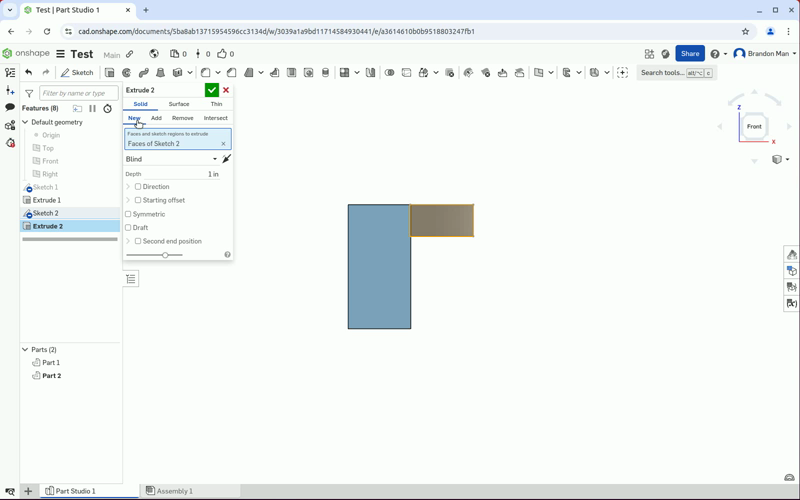
key(tab, 4)
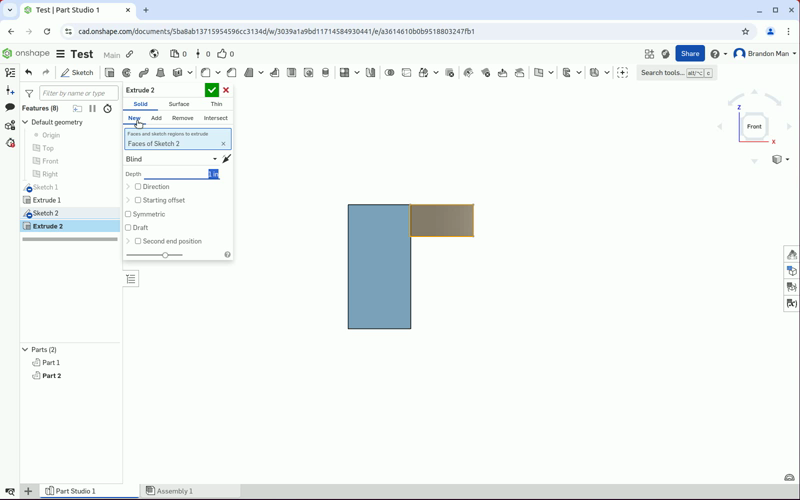
text(6.258)
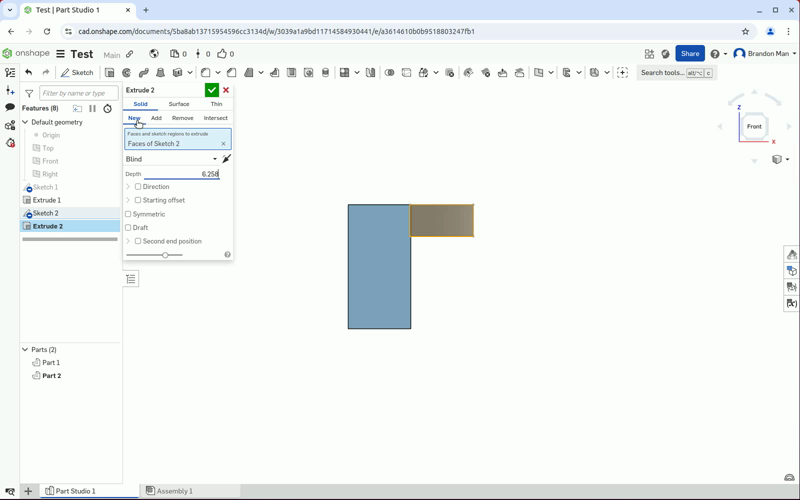
key(enter)
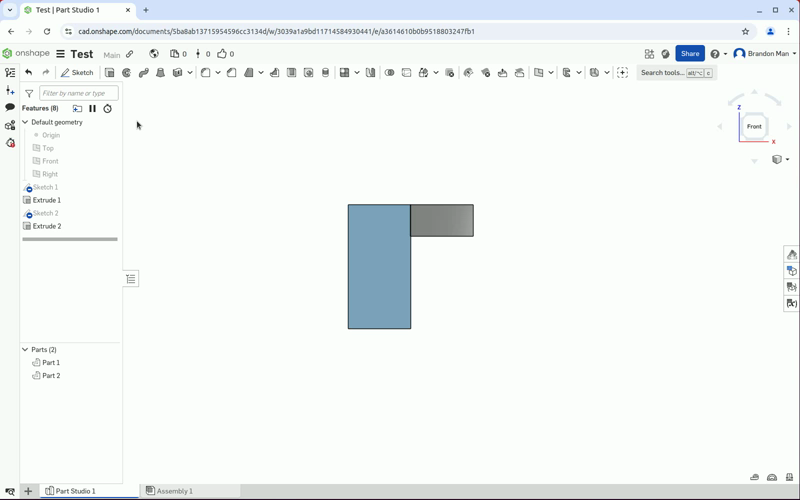
key(shift+h)
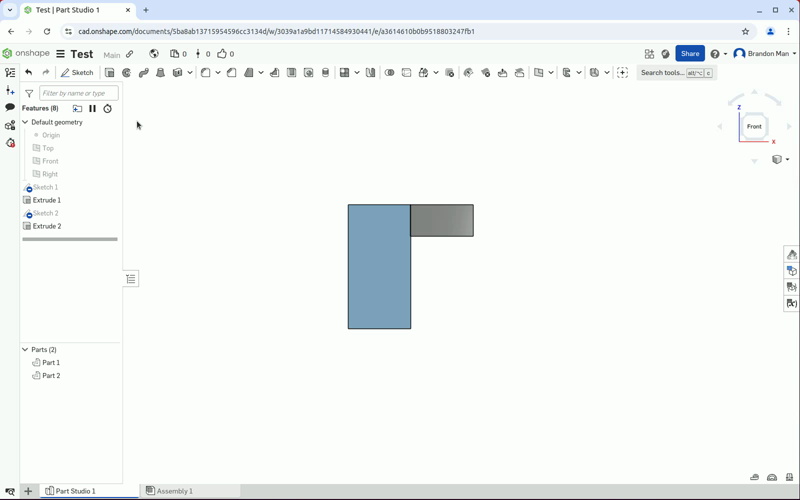
key(shift+h)
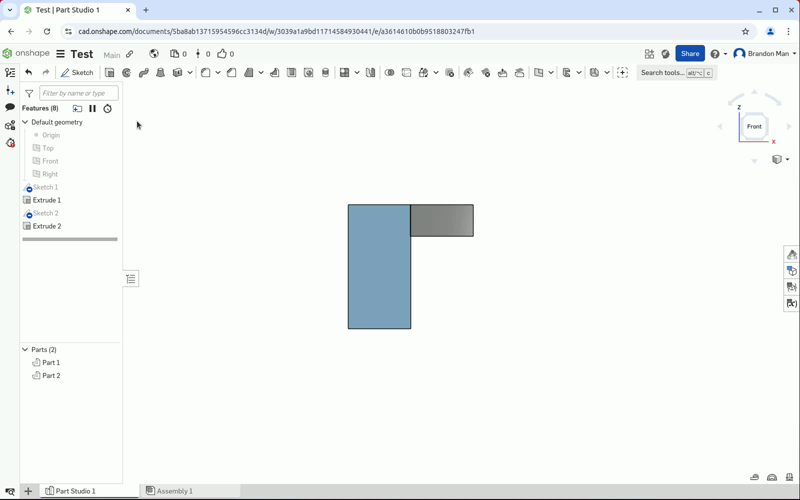
mouse_move(73, 189)
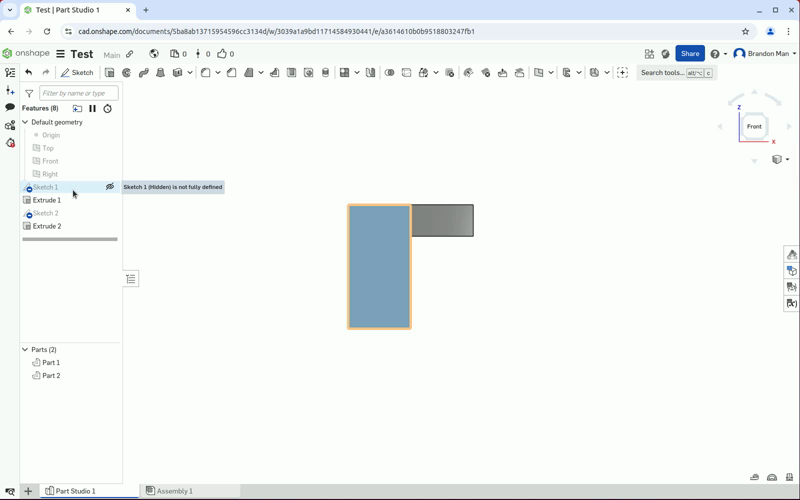
click(73, 189)
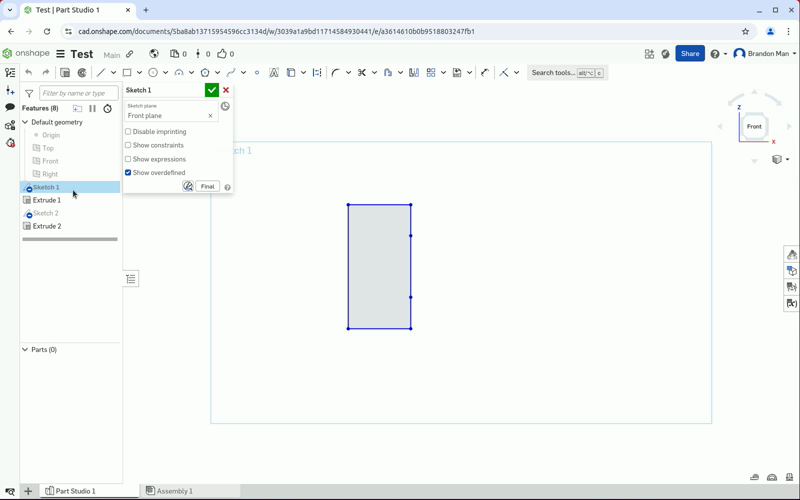
mouse_move(229, 92)
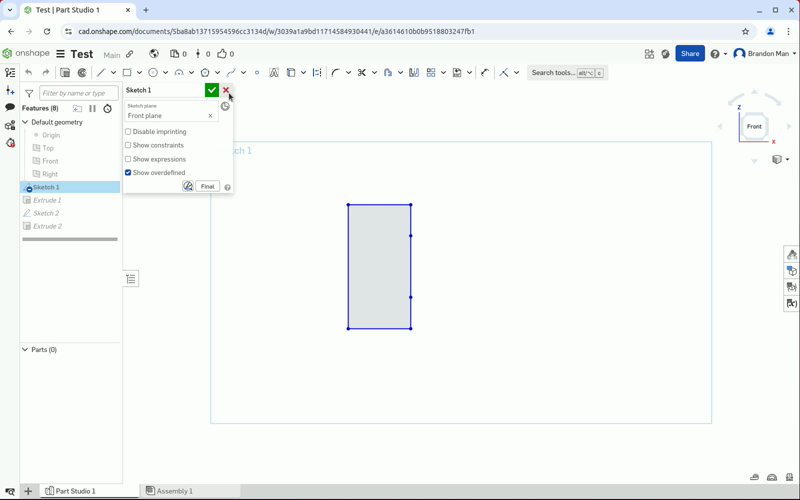
click(229, 92)
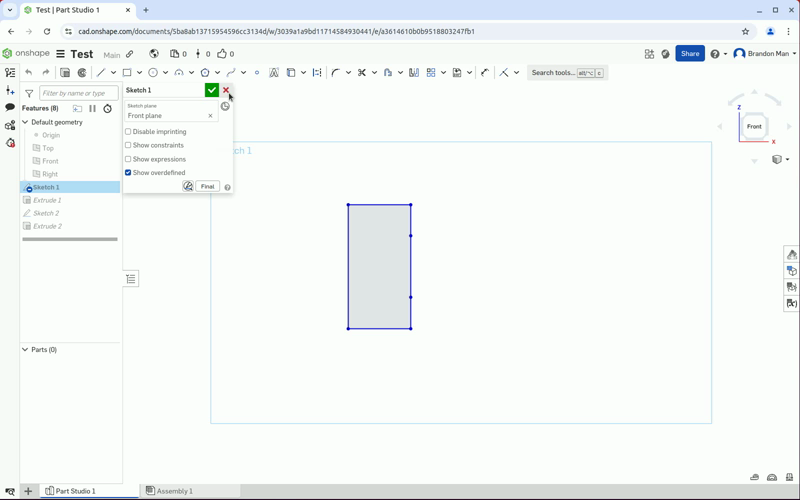
key(shift+s)
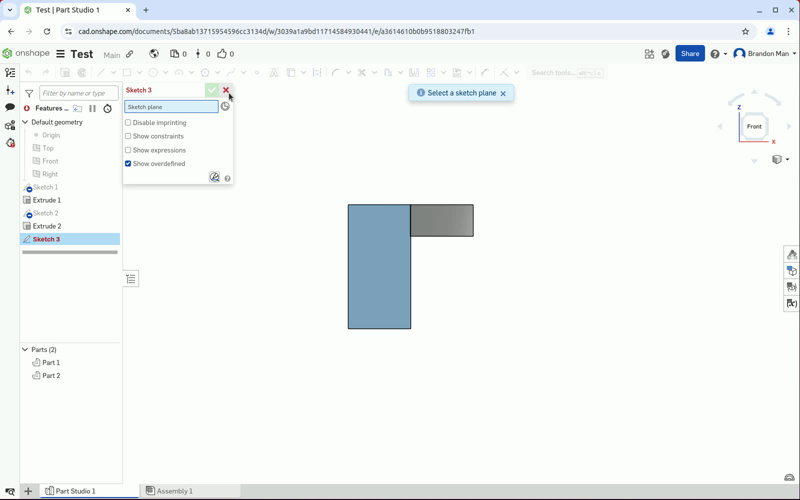
mouse_move(73, 163)
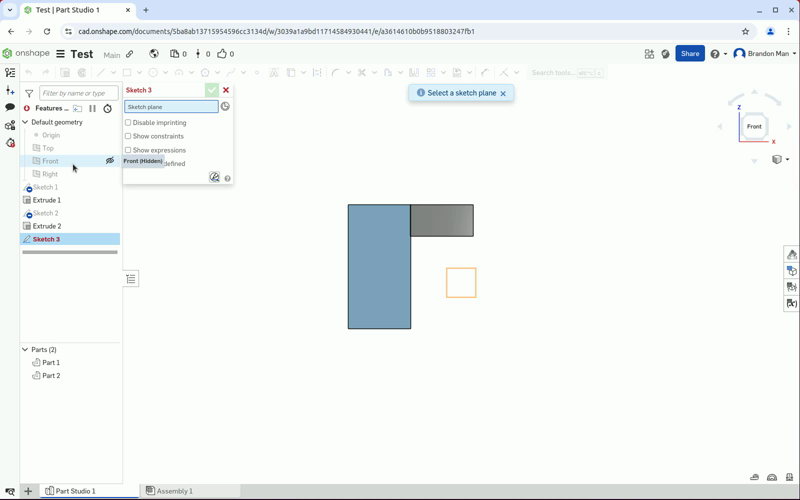
click(73, 163)
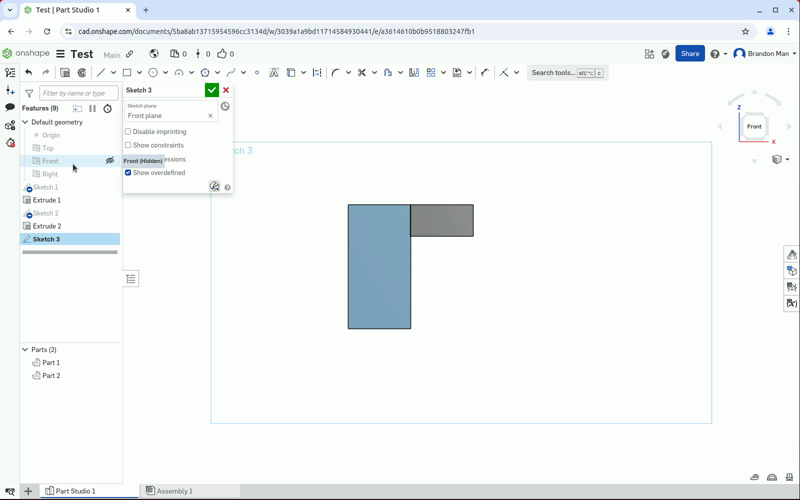
mouse_move(73, 352)
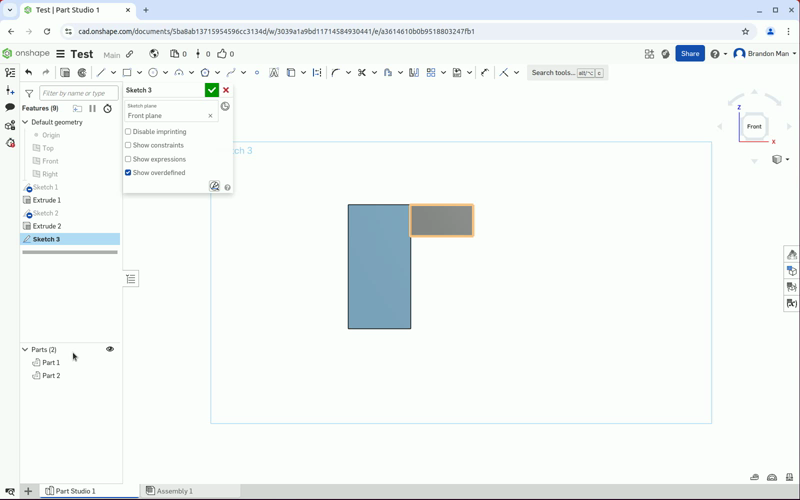
key(y)
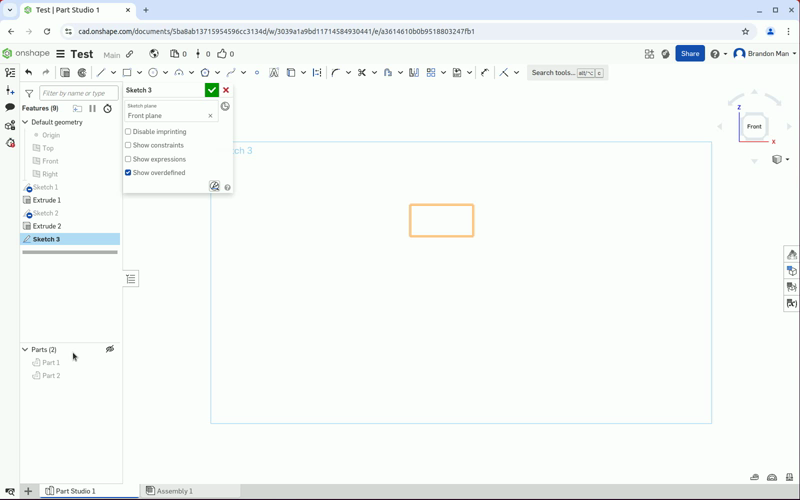
key(l)
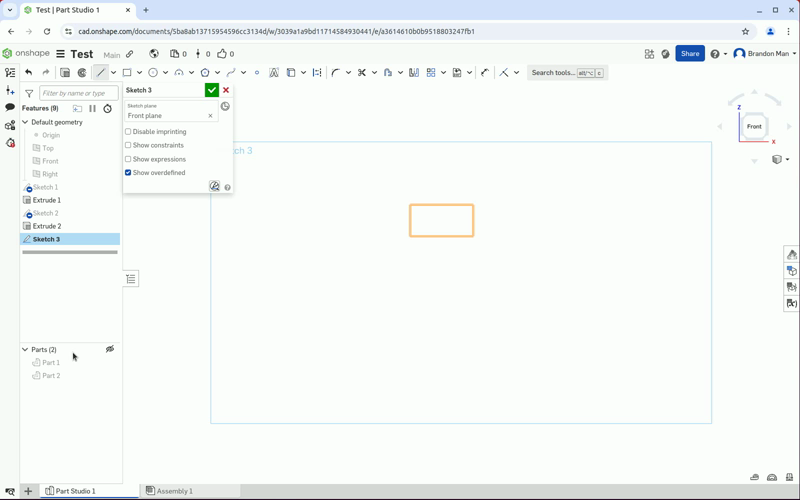
key_down(shift)
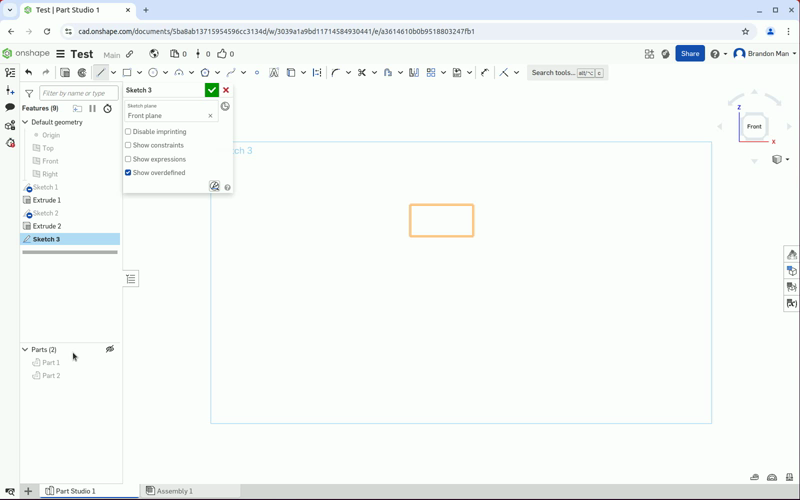
mouse_move(410, 298)
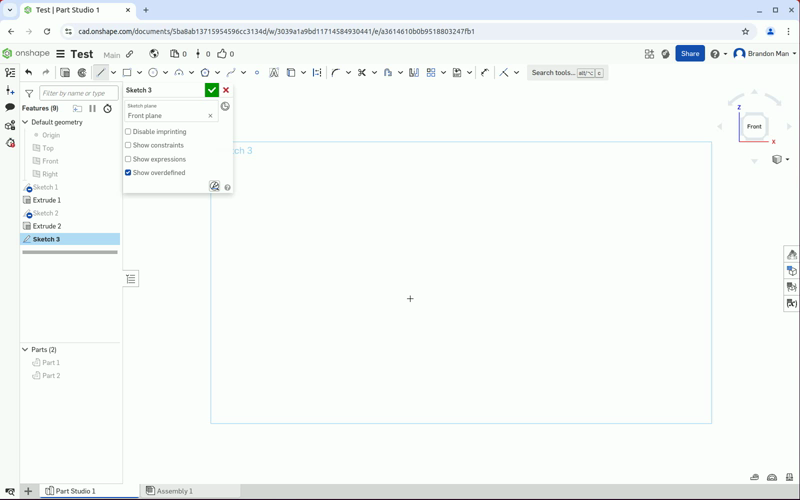
click(410, 298)
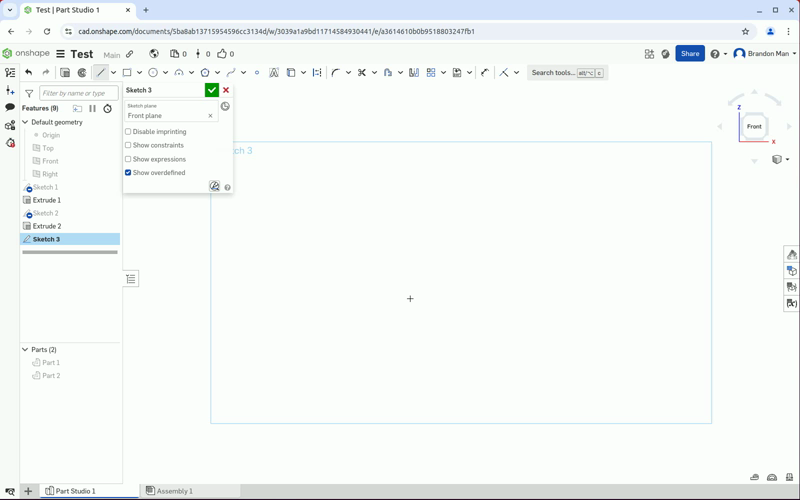
key_up(shift)
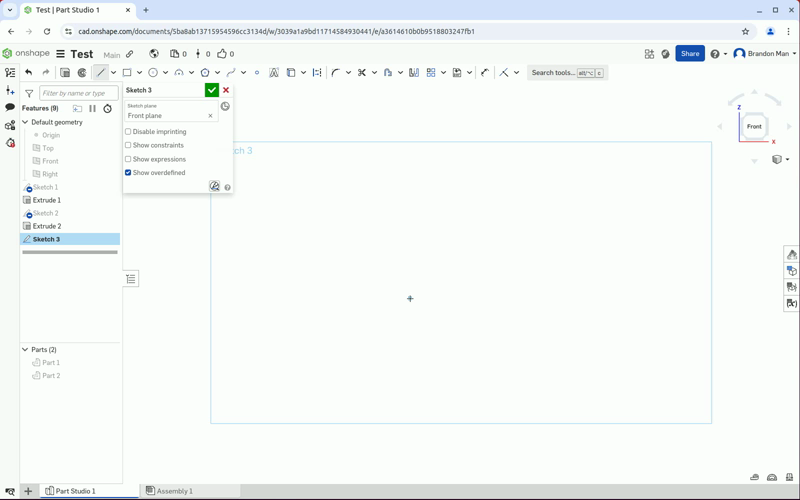
key_down(shift)
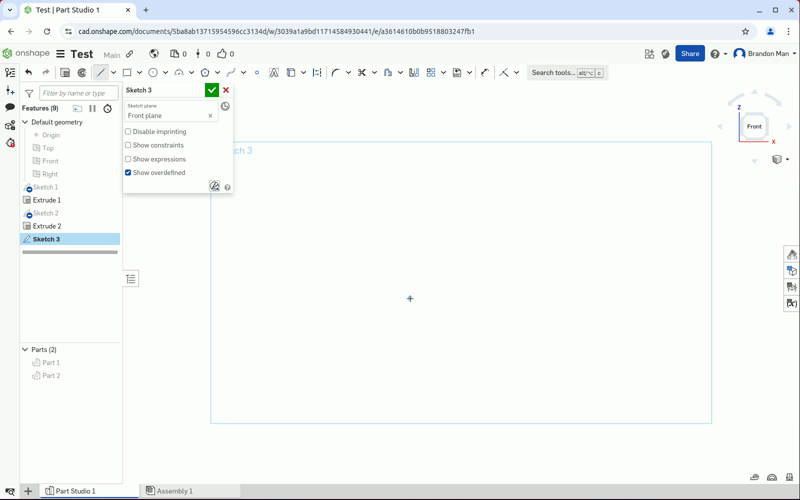
mouse_move(473, 298)
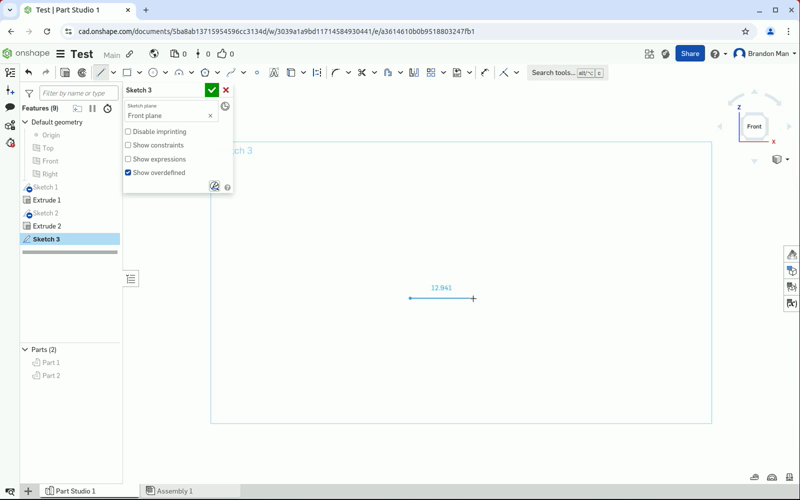
click(473, 298)
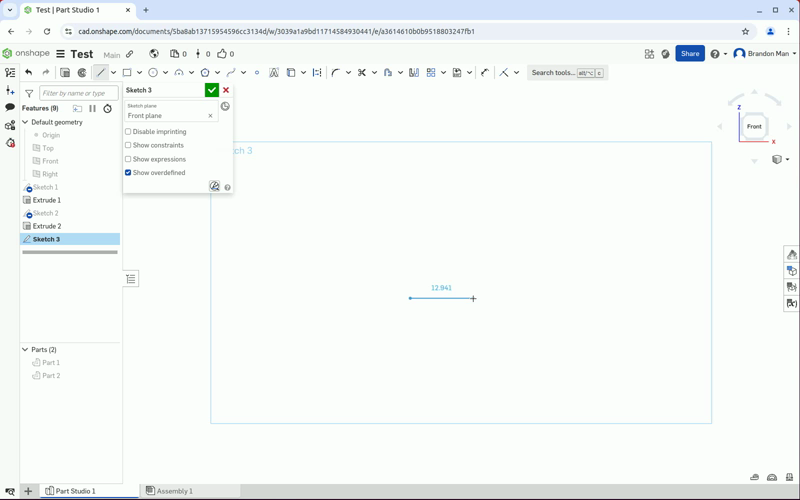
key_up(shift)
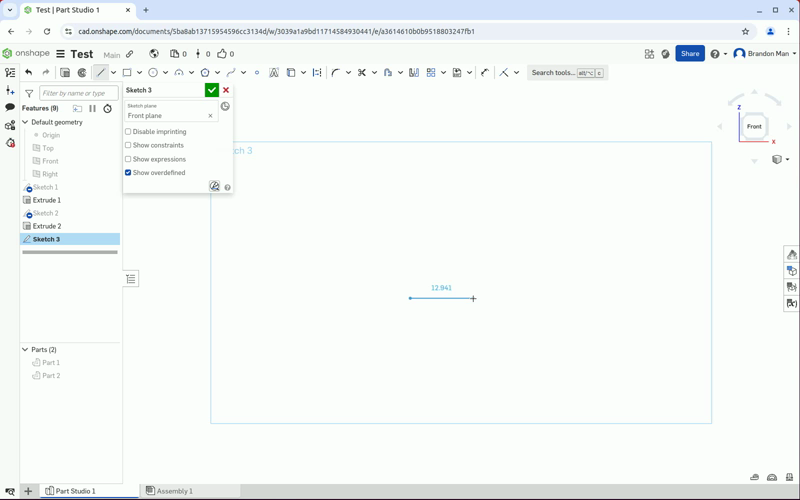
key_down(shift)
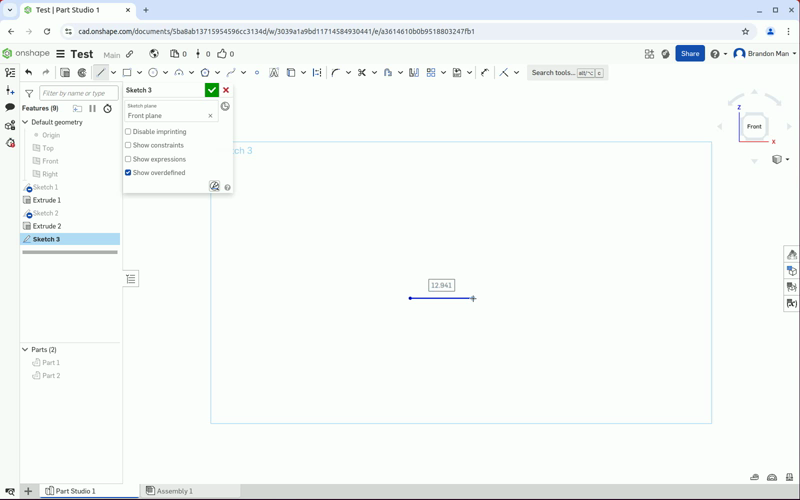
mouse_move(503, 298)
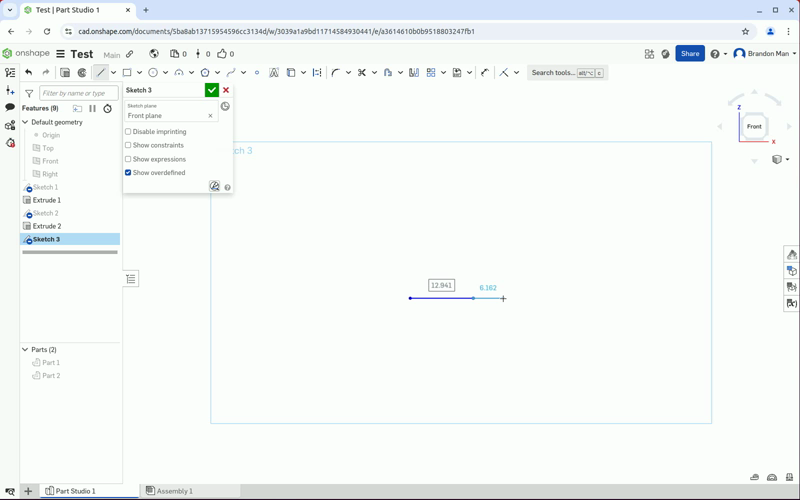
mouse_move(473, 329)
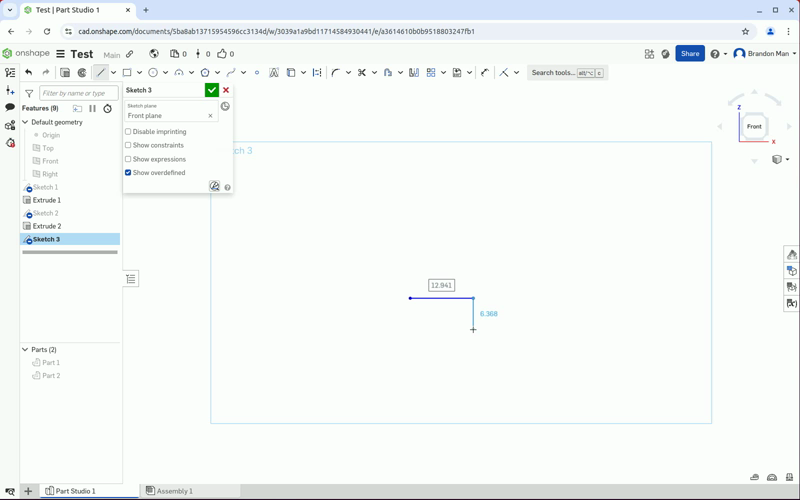
click(473, 329)
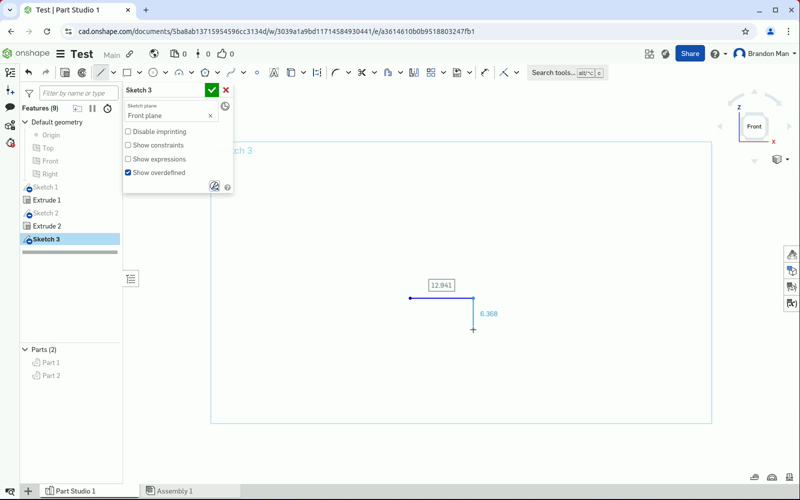
key_up(shift)
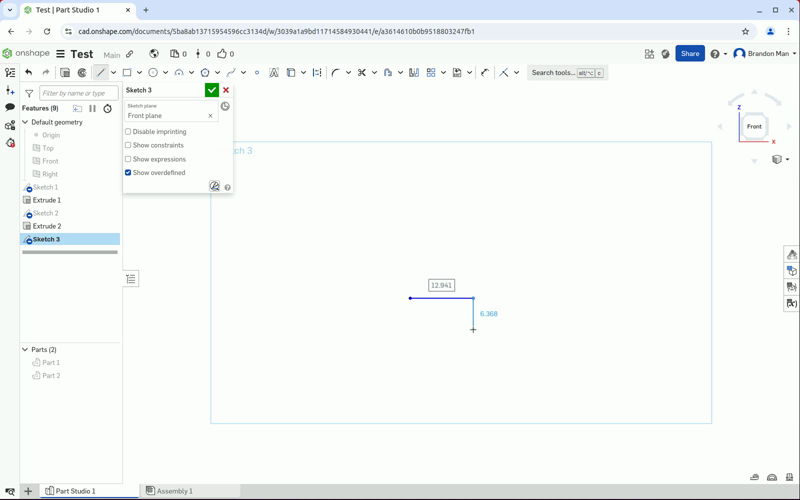
key_down(shift)
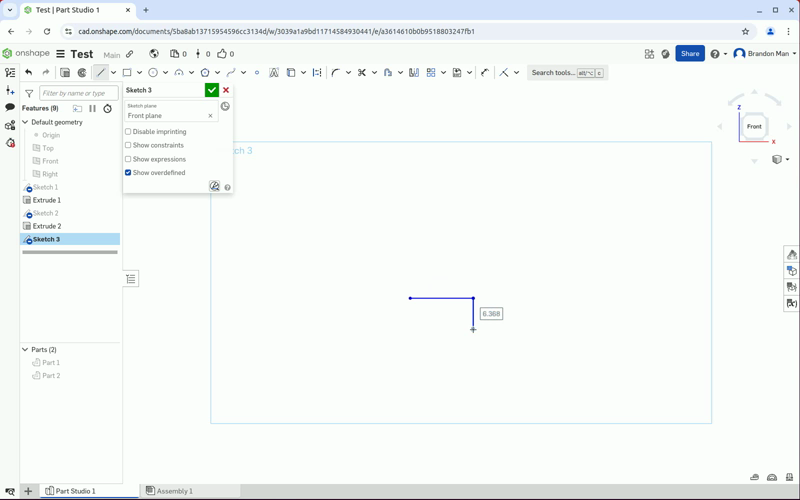
mouse_move(534, 329)
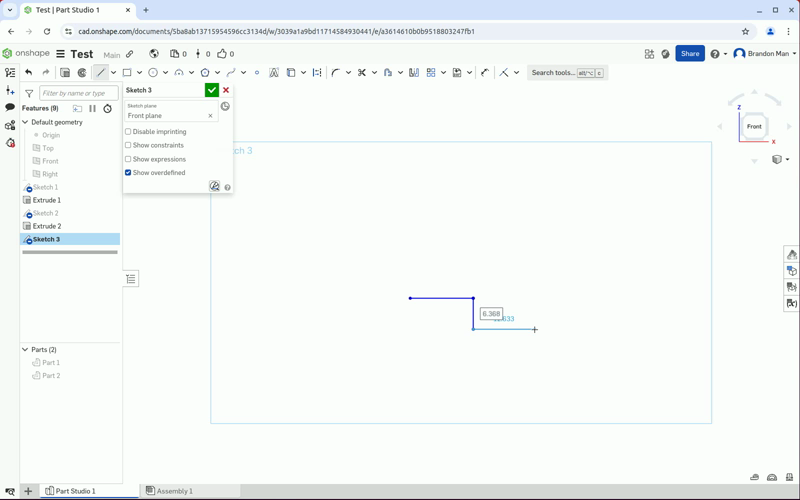
click(534, 329)
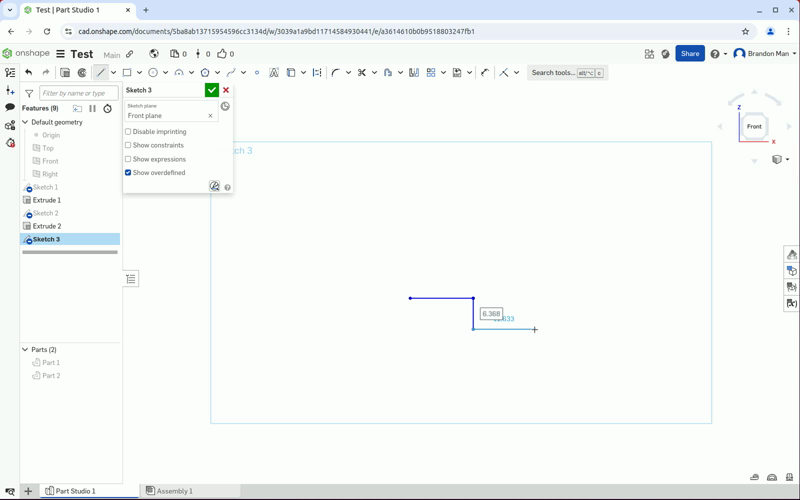
key_up(shift)
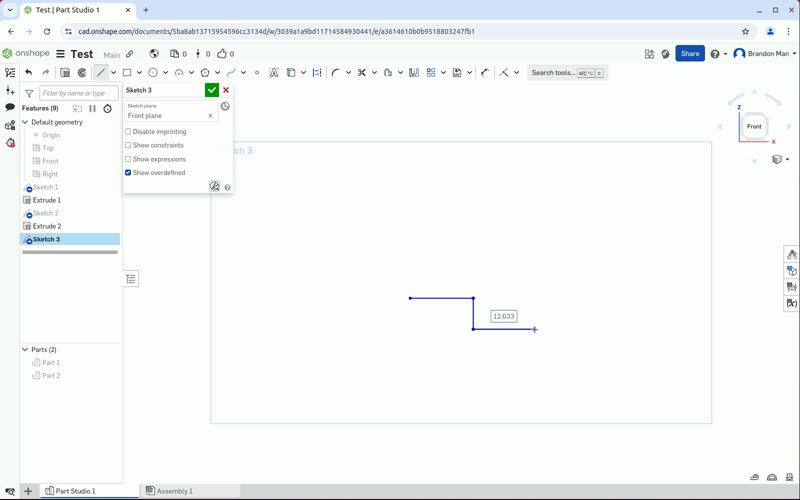
key_down(shift)
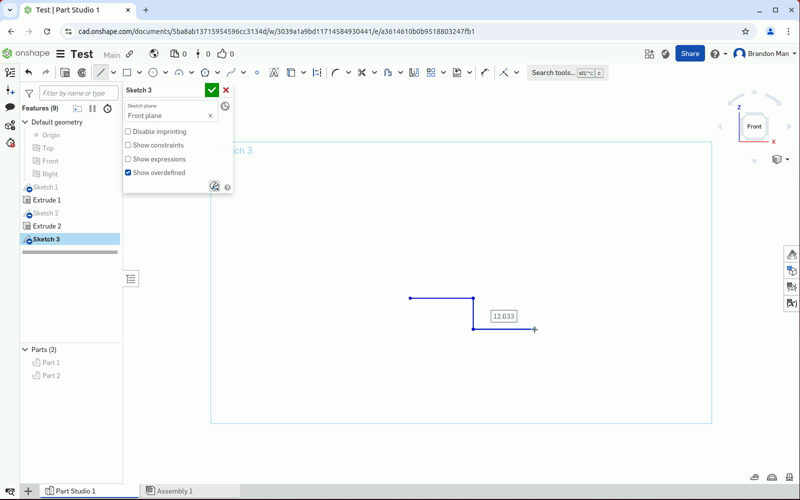
mouse_move(534, 205)
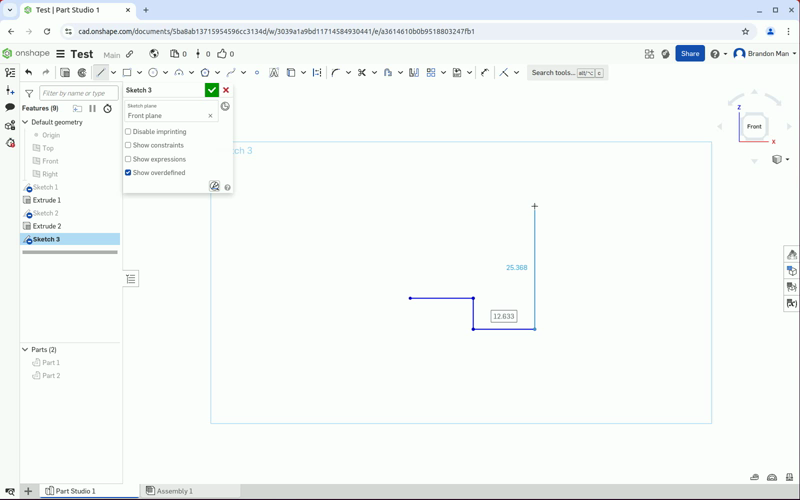
click(534, 205)
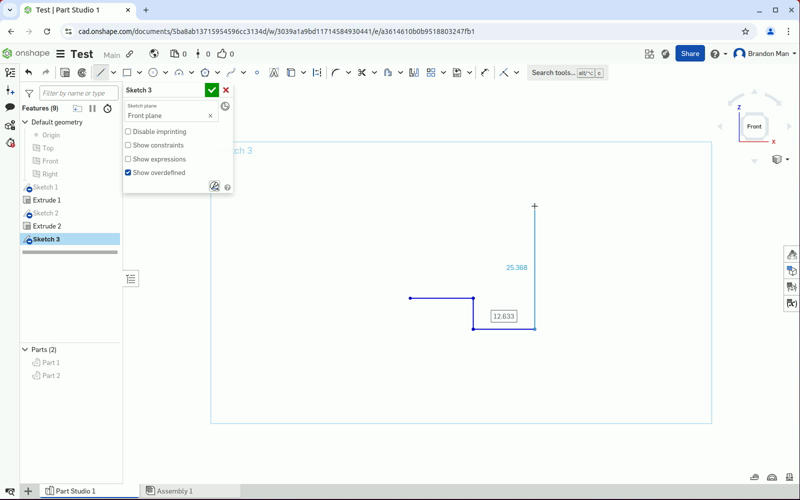
key_up(shift)
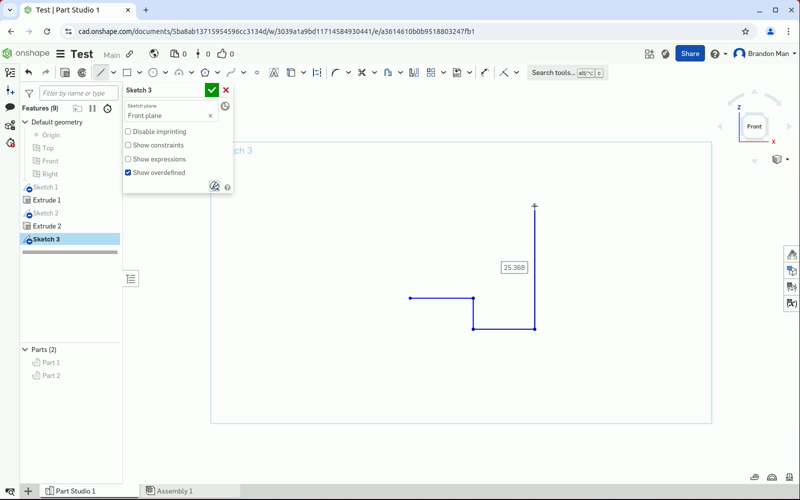
key_down(shift)
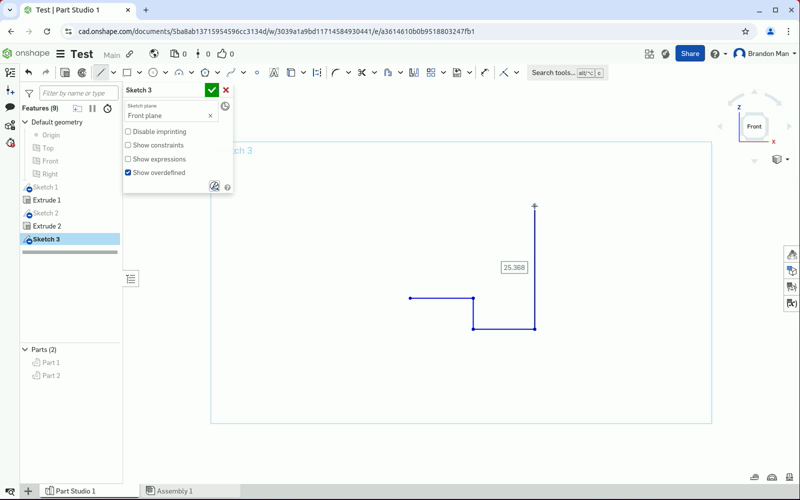
mouse_move(473, 205)
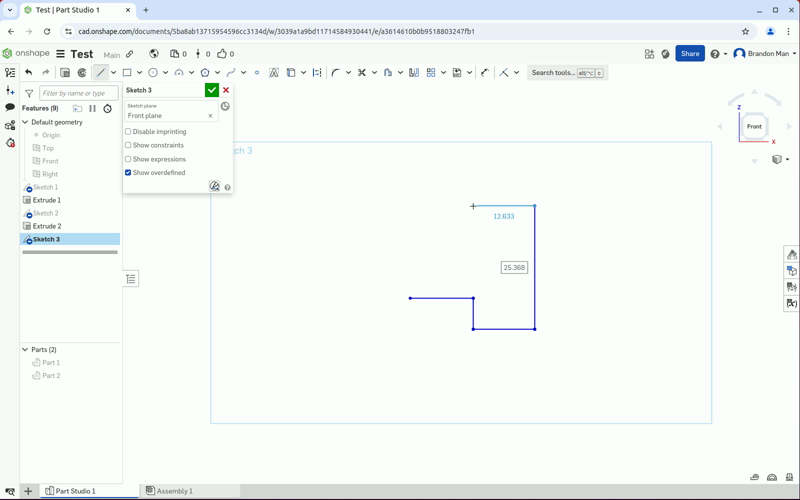
click(473, 205)
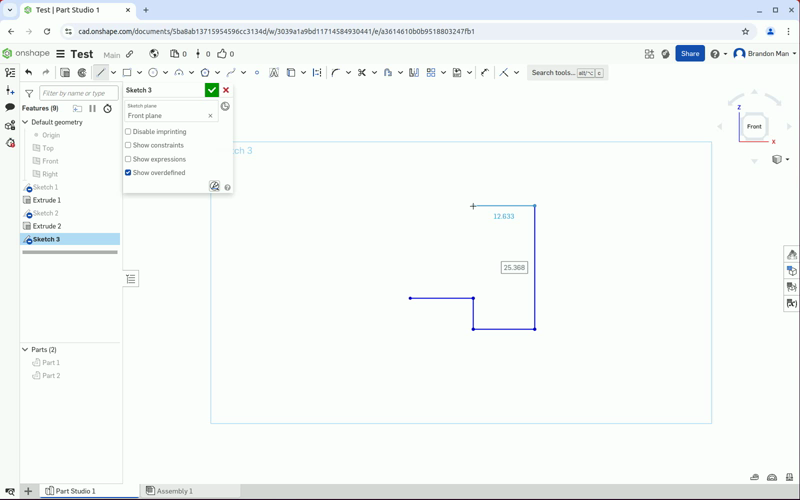
key_up(shift)
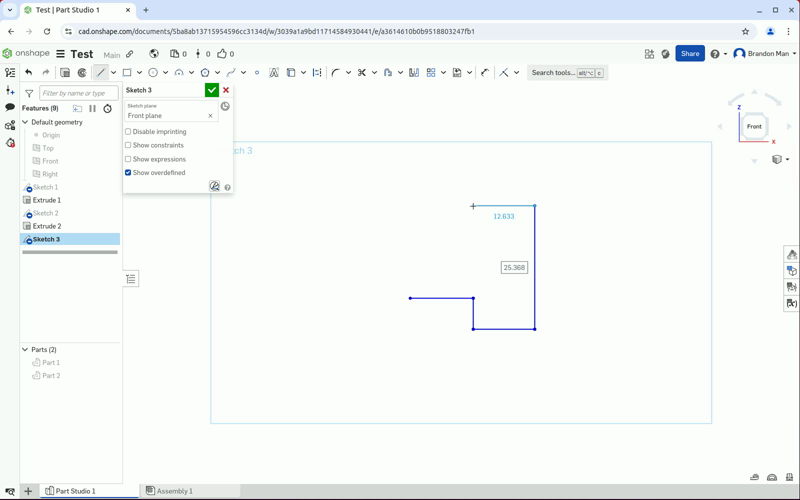
key_down(shift)
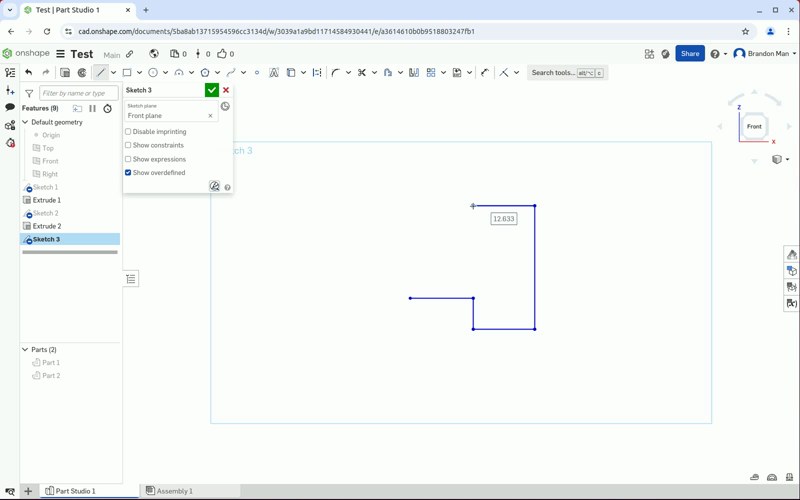
mouse_move(503, 205)
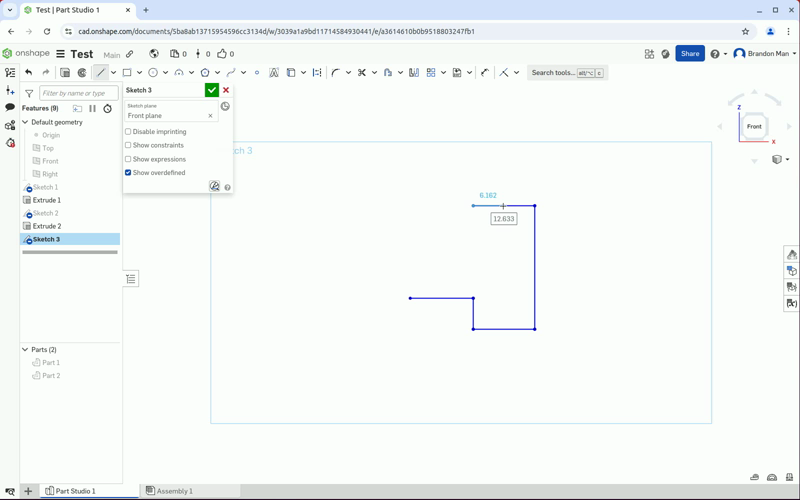
mouse_move(473, 235)
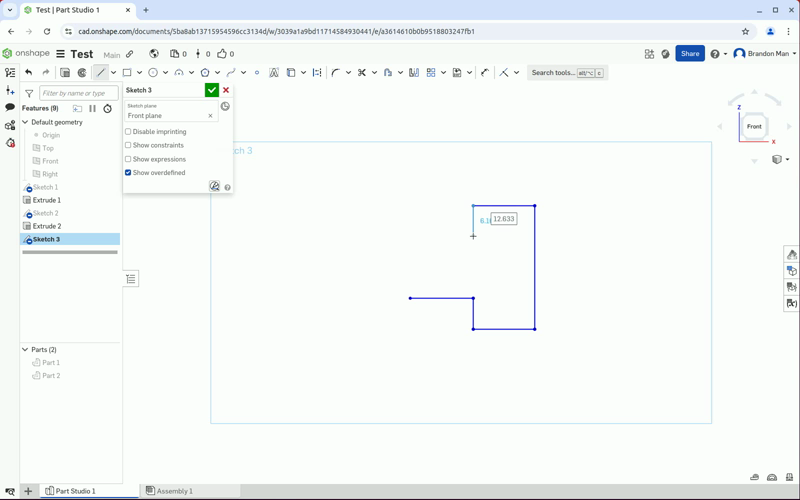
click(473, 235)
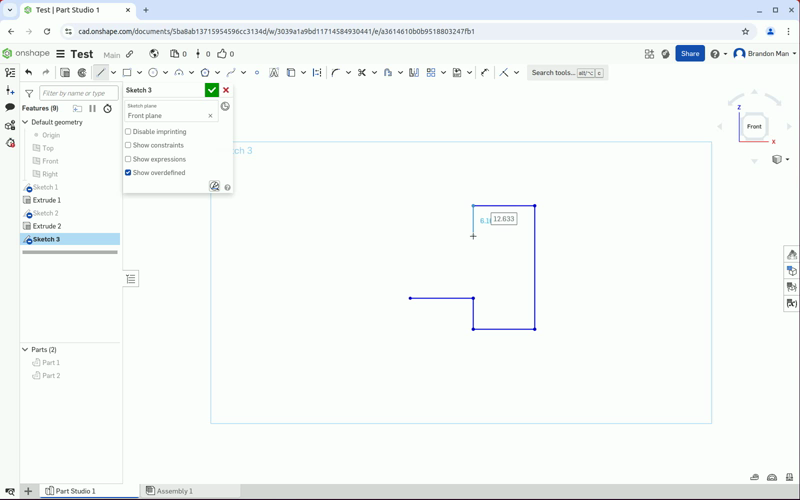
key_up(shift)
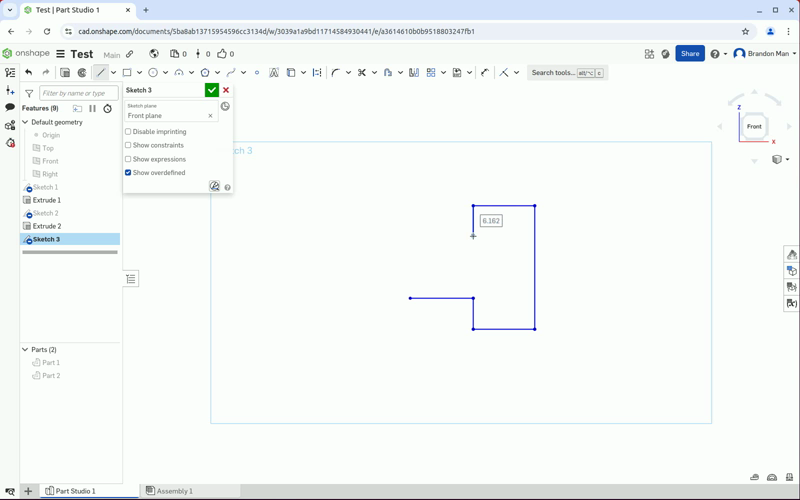
key_down(shift)
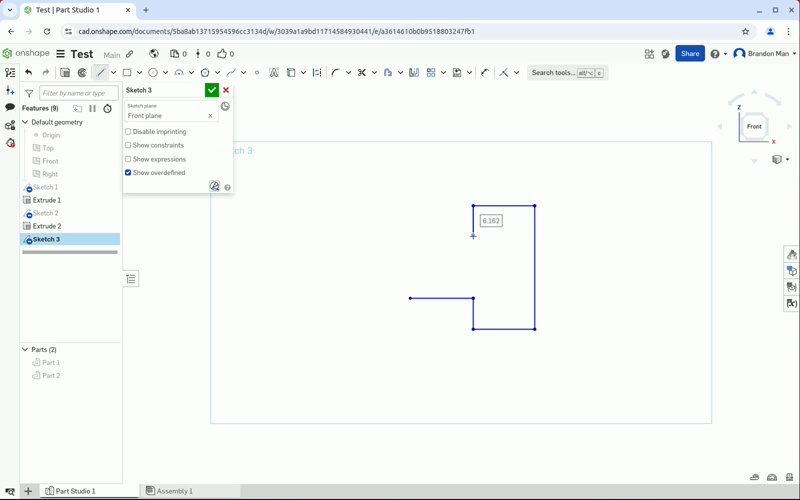
mouse_move(410, 235)
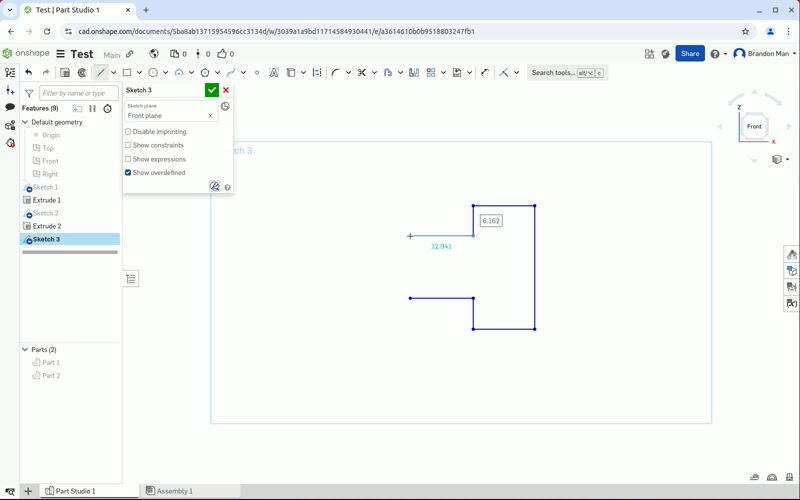
click(410, 235)
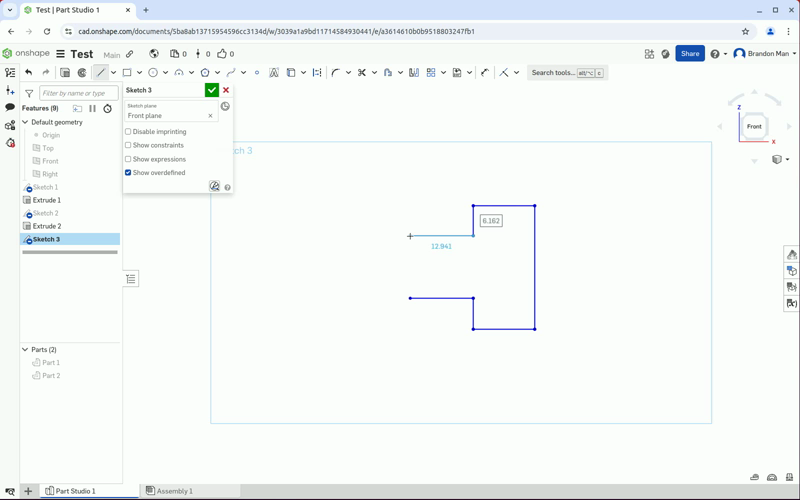
key_up(shift)
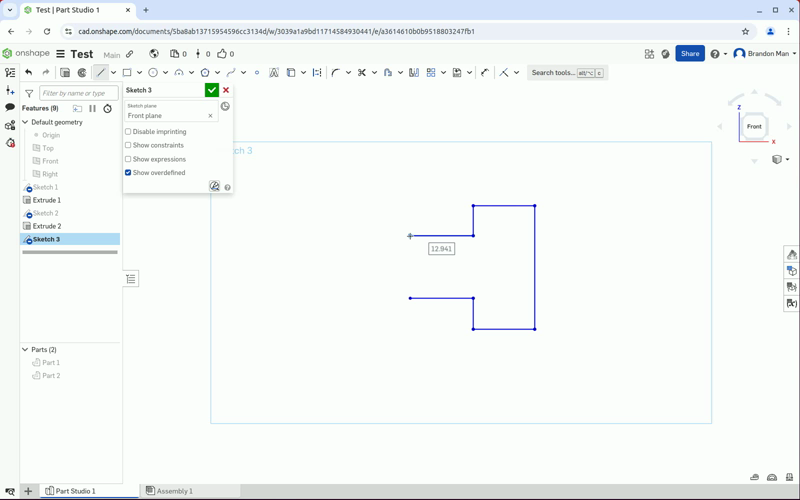
key_down(shift)
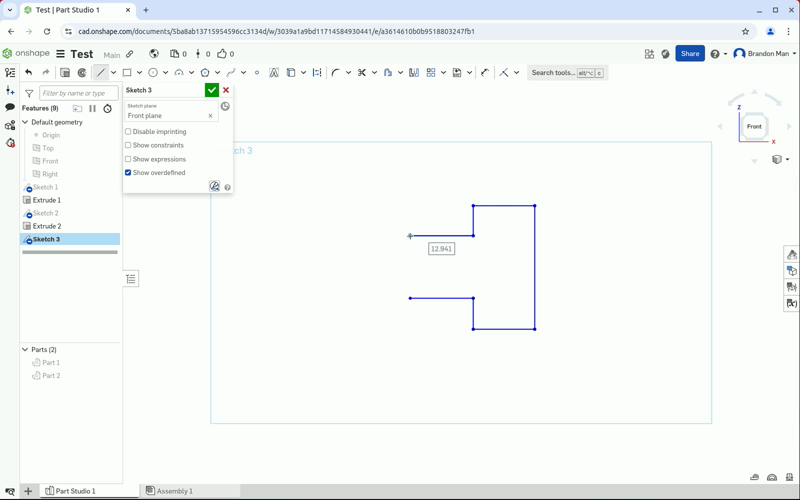
mouse_move(410, 298)
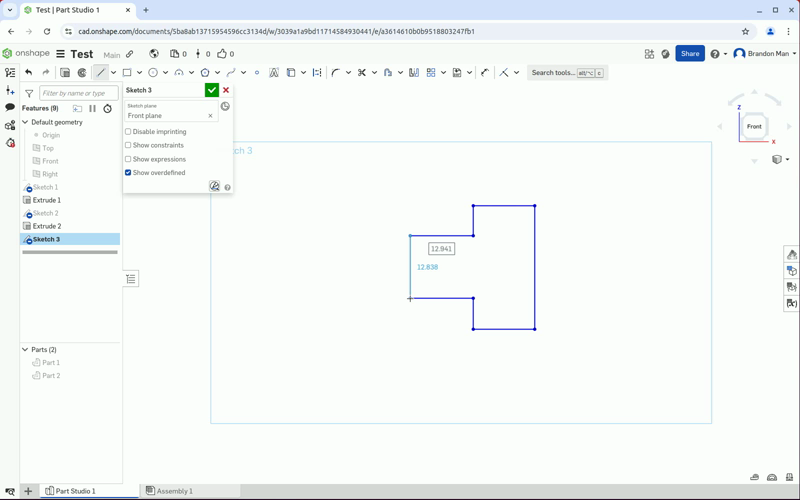
key_up(shift)
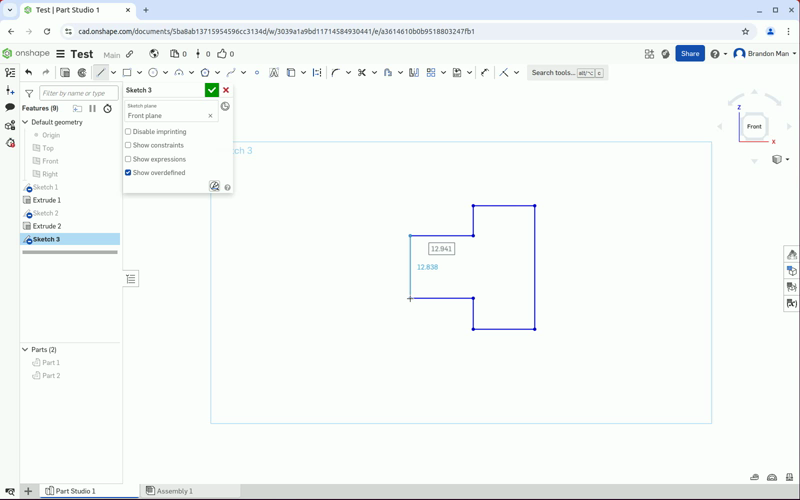
click(410, 298)
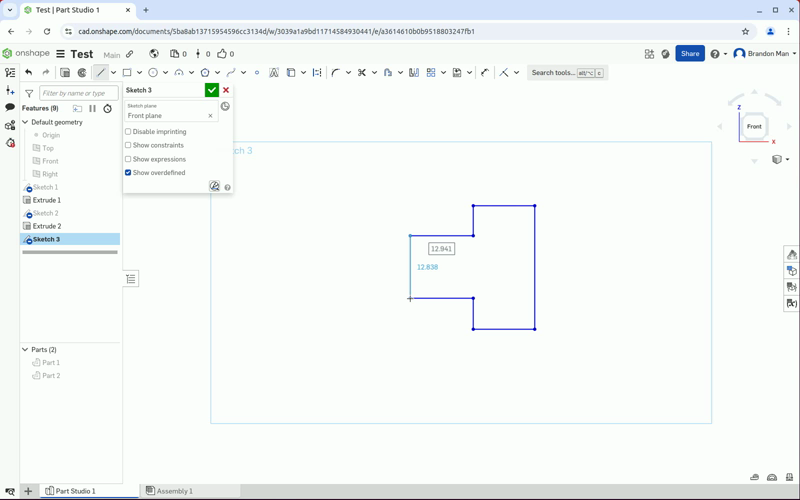
key(esc)
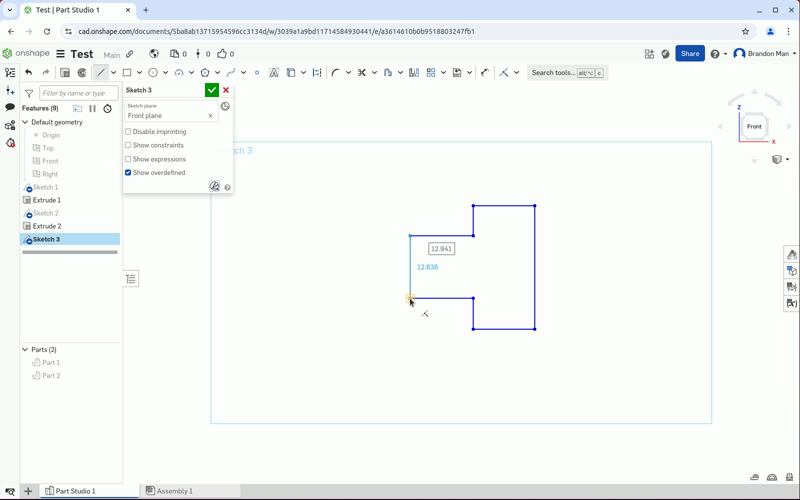
mouse_move(427, 261)
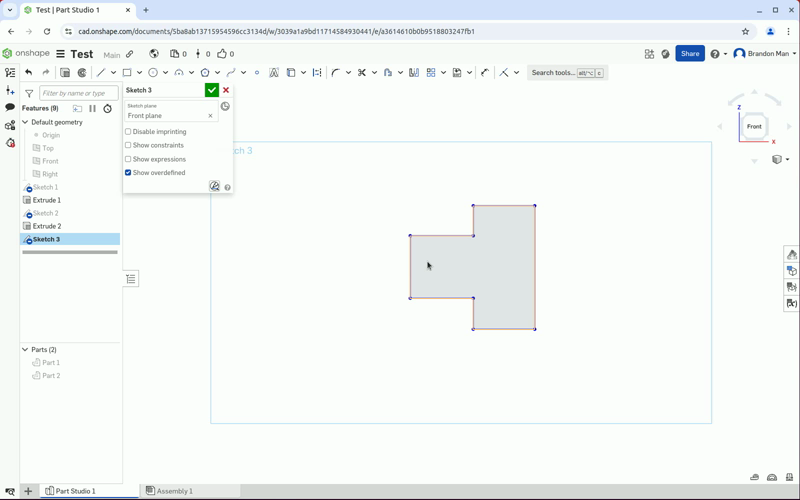
click(427, 261)
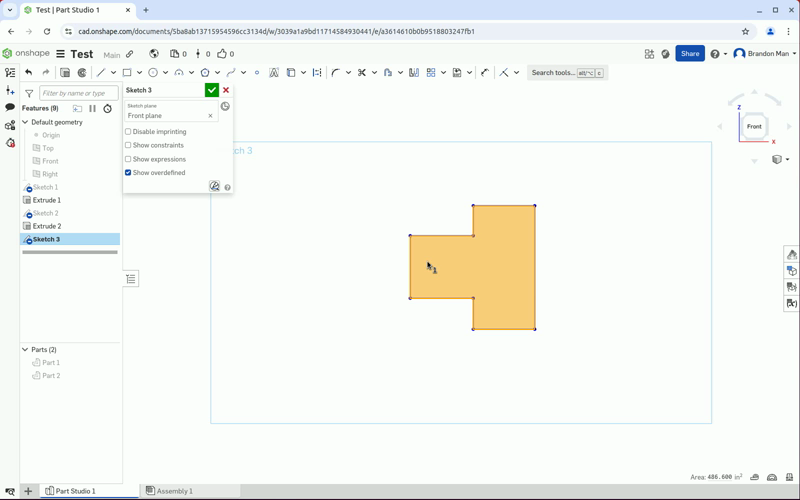
mouse_move(73, 352)
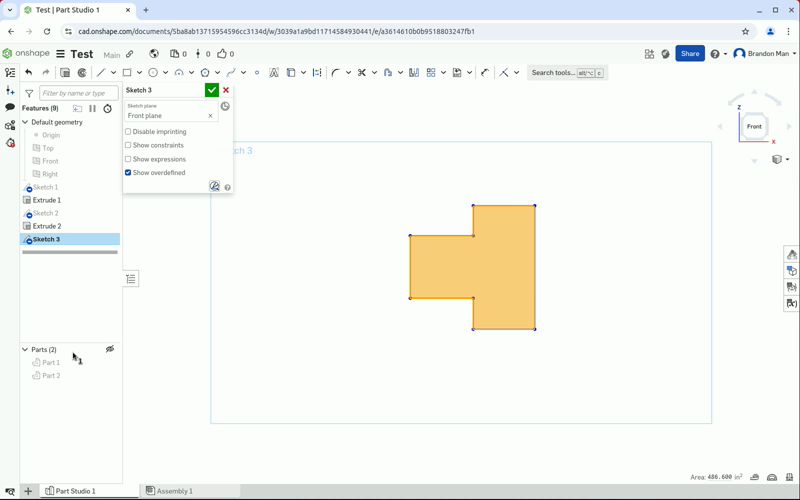
key(shift+y)
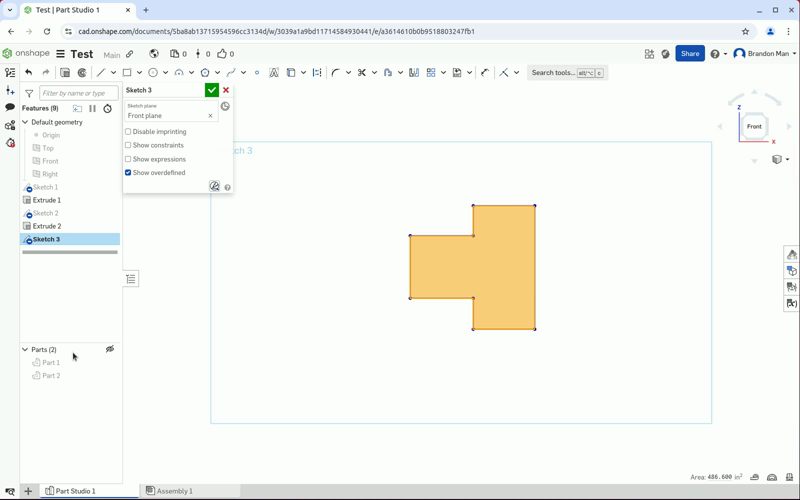
key(shift+e)
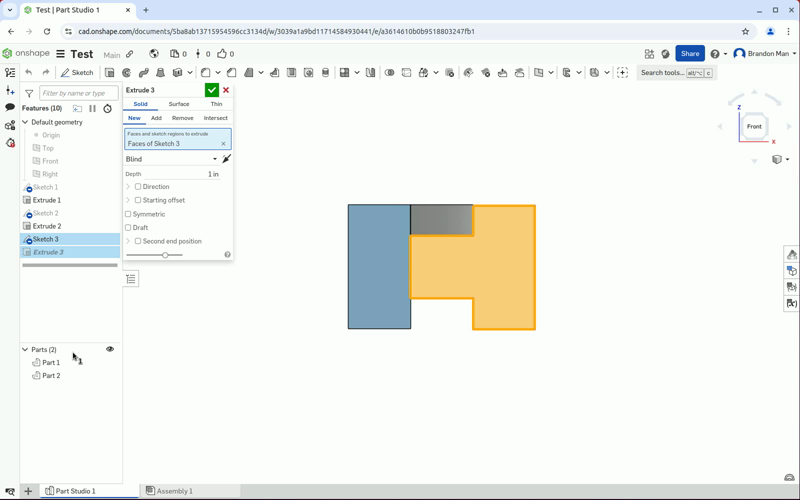
mouse_move(143, 106)
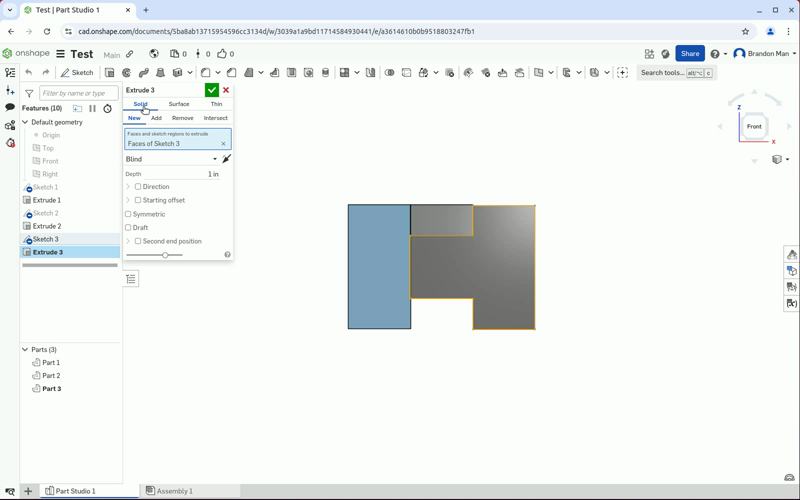
click(143, 106)
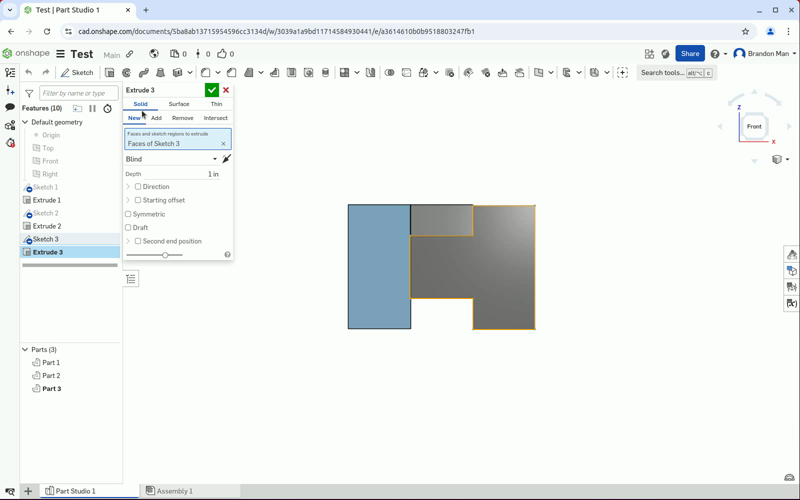
mouse_move(137, 120)
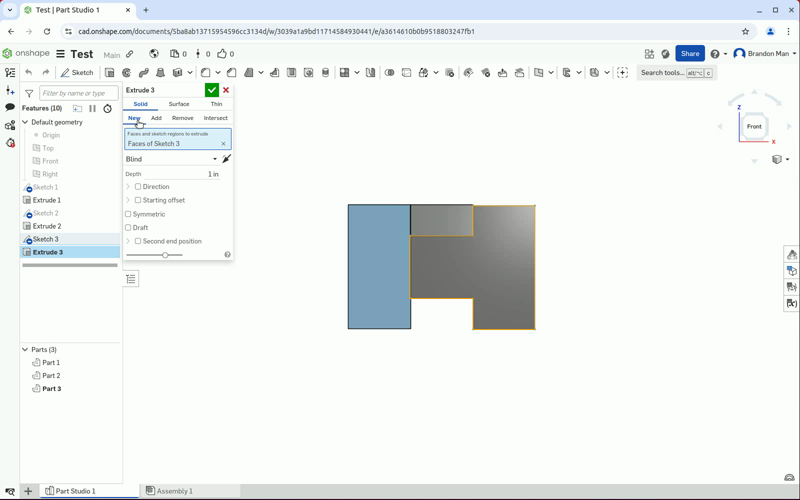
click(137, 120)
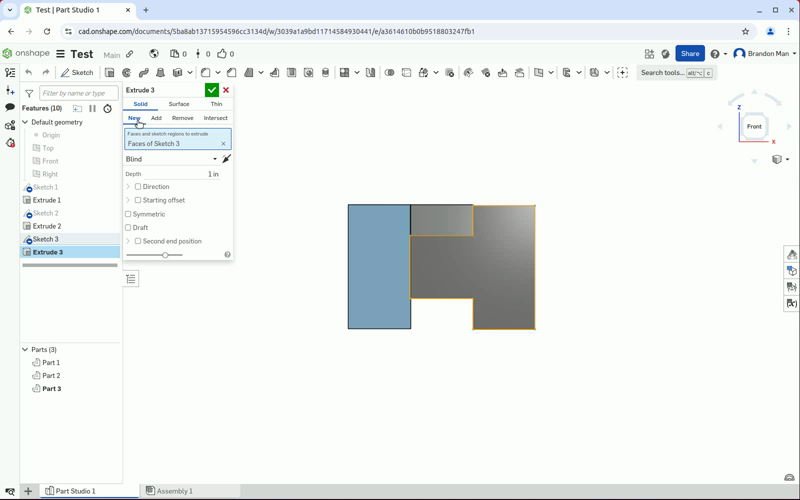
key(tab, 4)
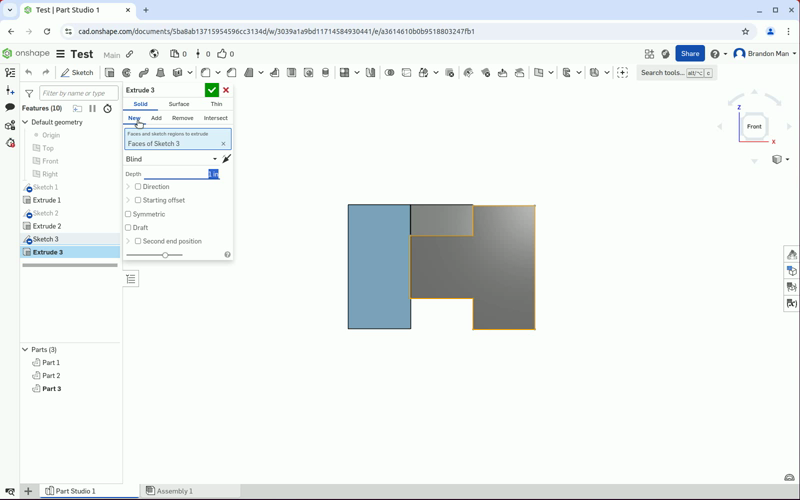
text(6.258)
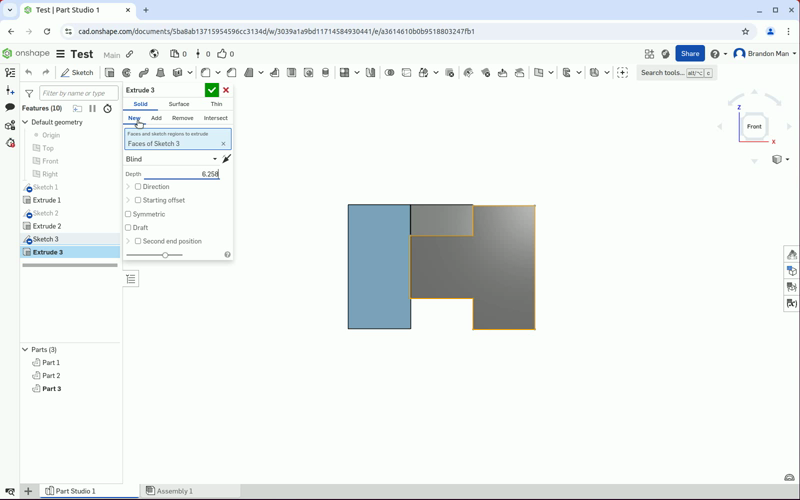
key(enter)
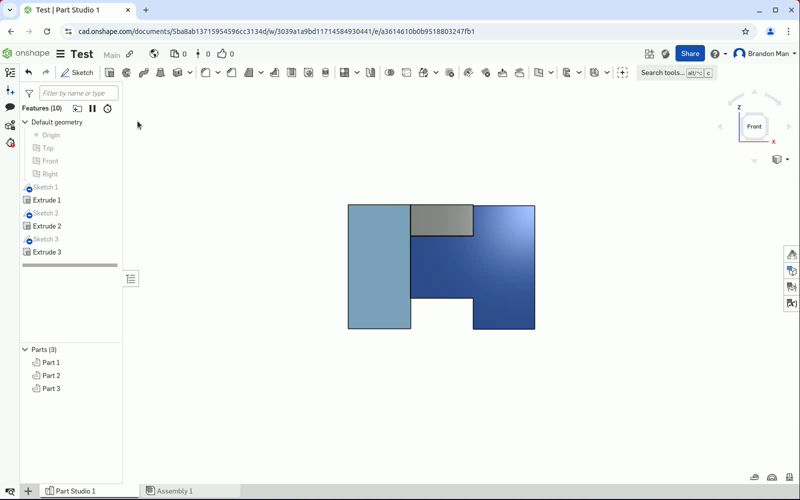
key(shift+h)
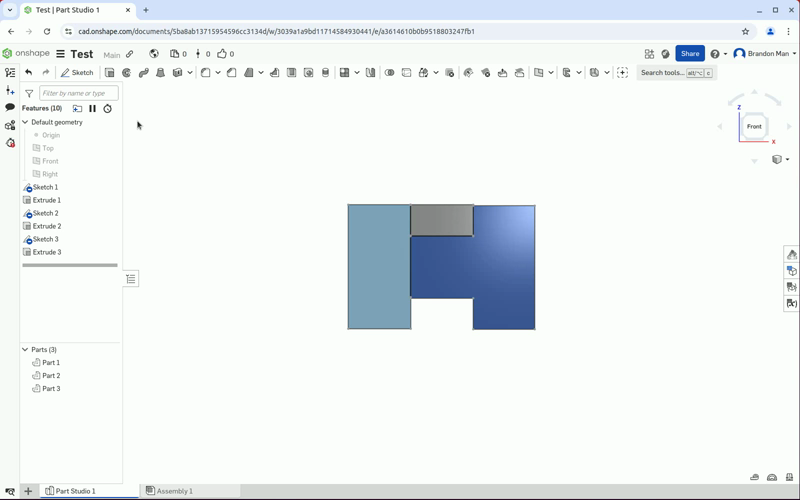
key(shift+h)
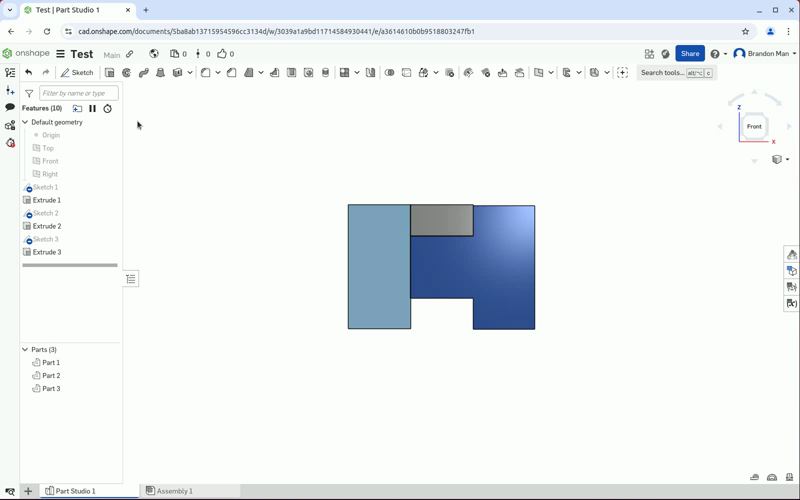
mouse_move(73, 189)
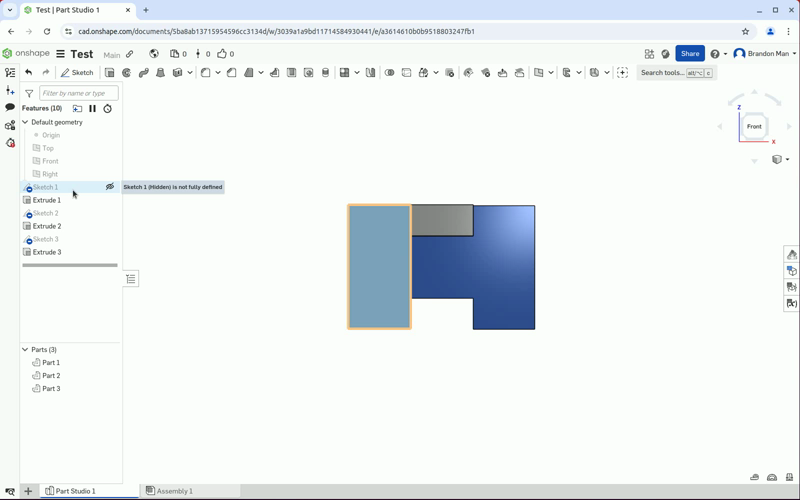
click(73, 189)
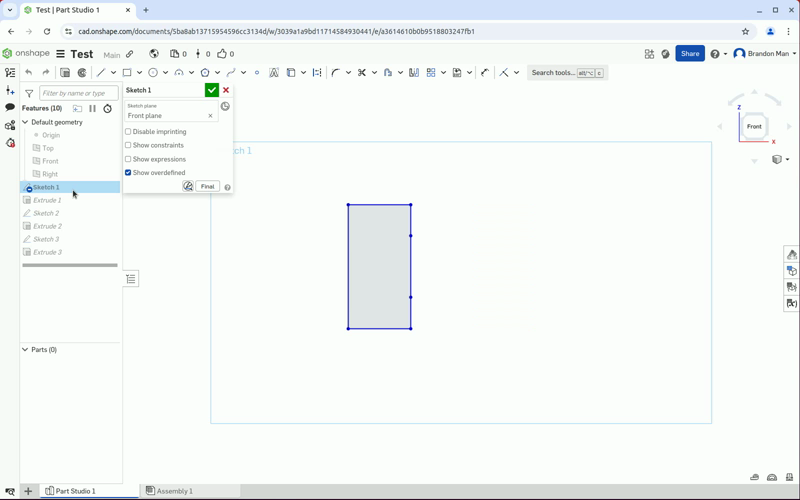
mouse_move(229, 92)
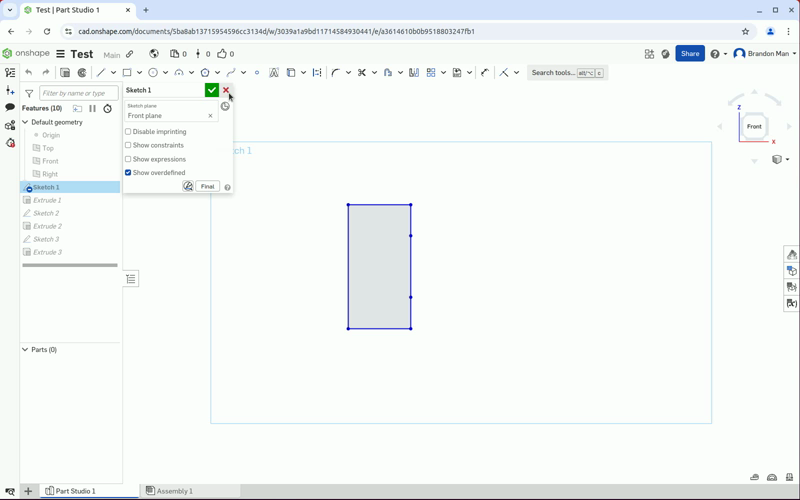
click(229, 92)
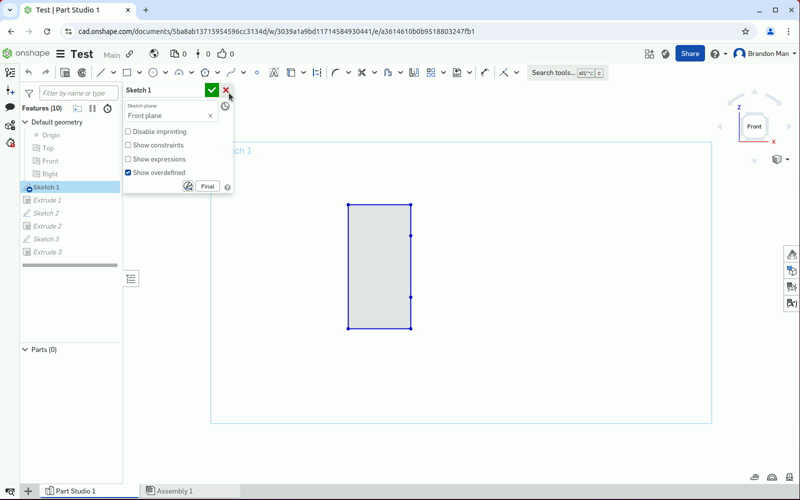
key(shift+s)
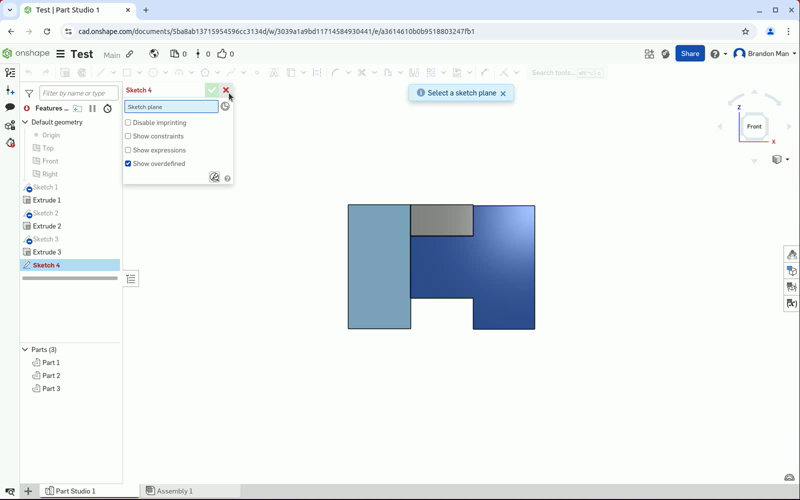
mouse_move(73, 163)
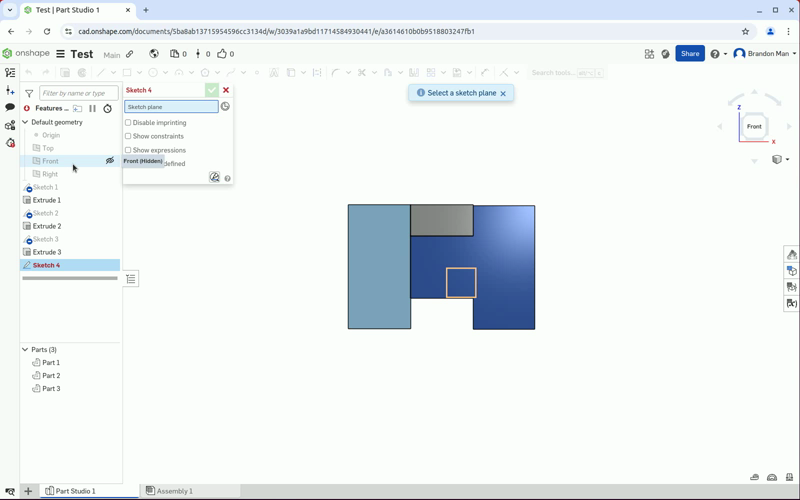
click(73, 163)
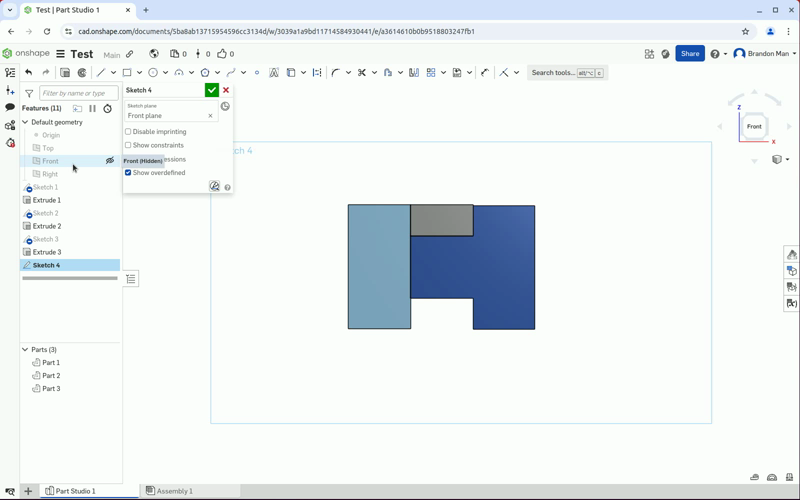
mouse_move(73, 352)
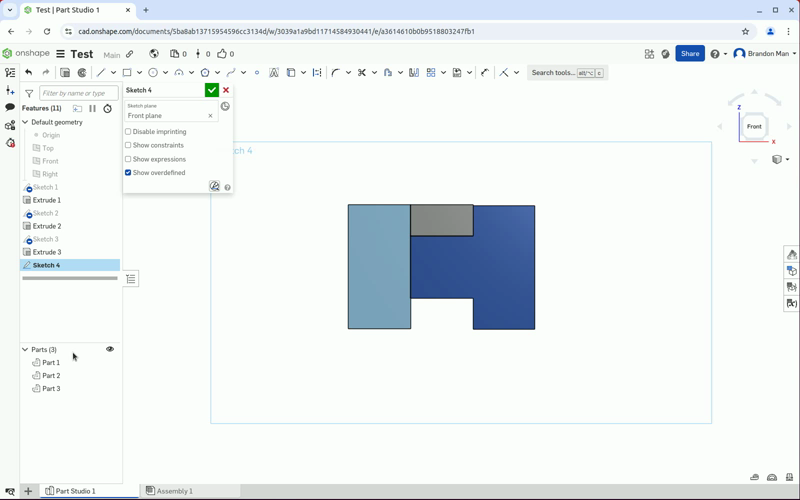
key(y)
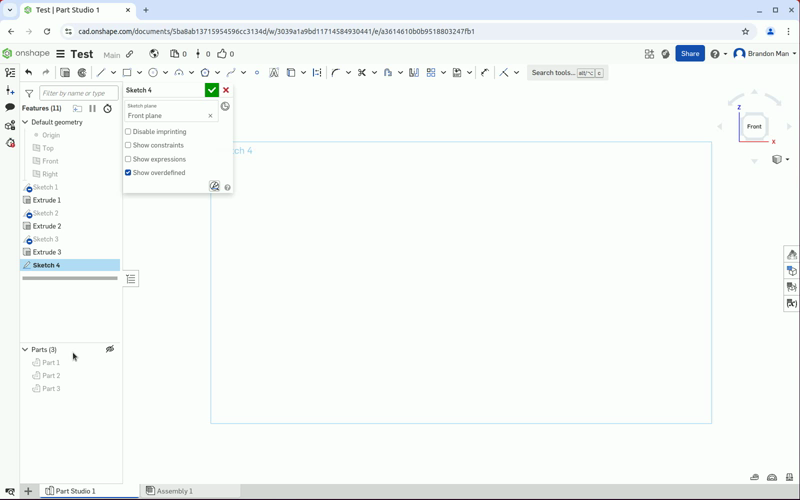
key(l)
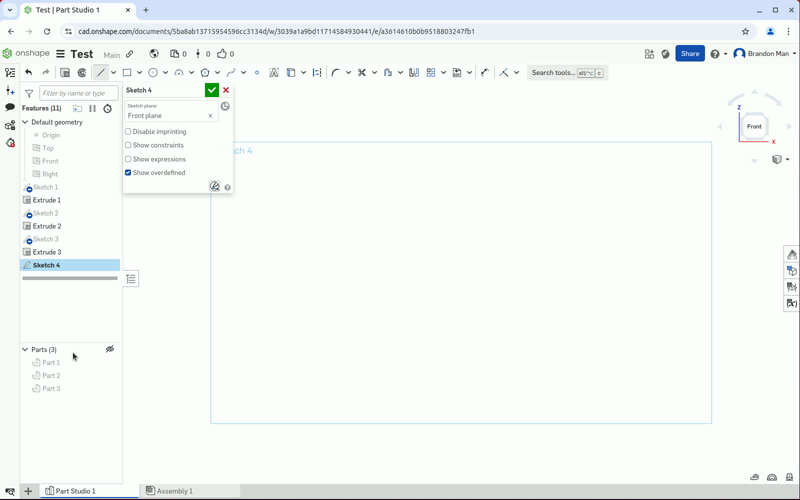
key_down(shift)
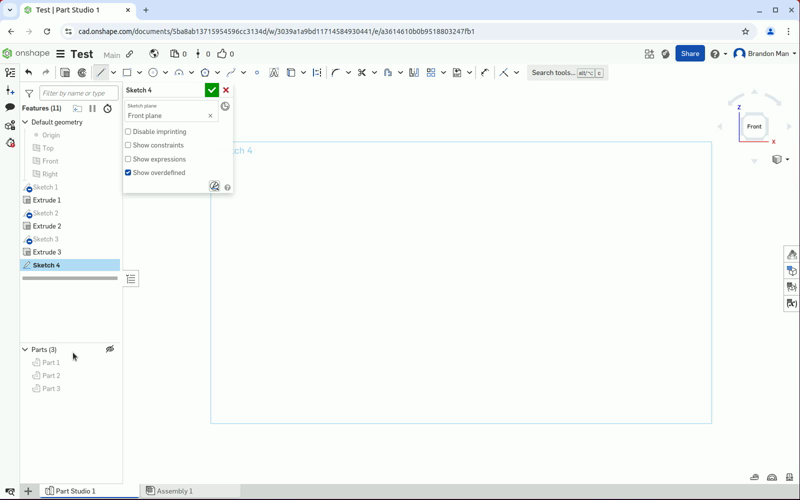
mouse_move(410, 328)
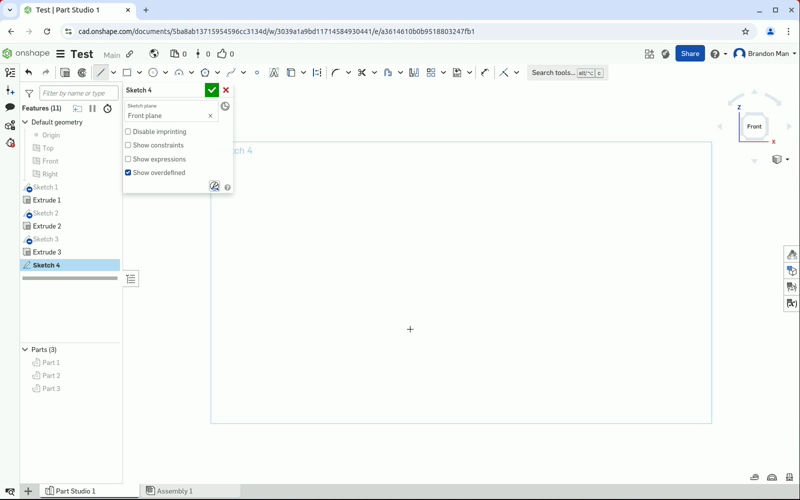
click(410, 328)
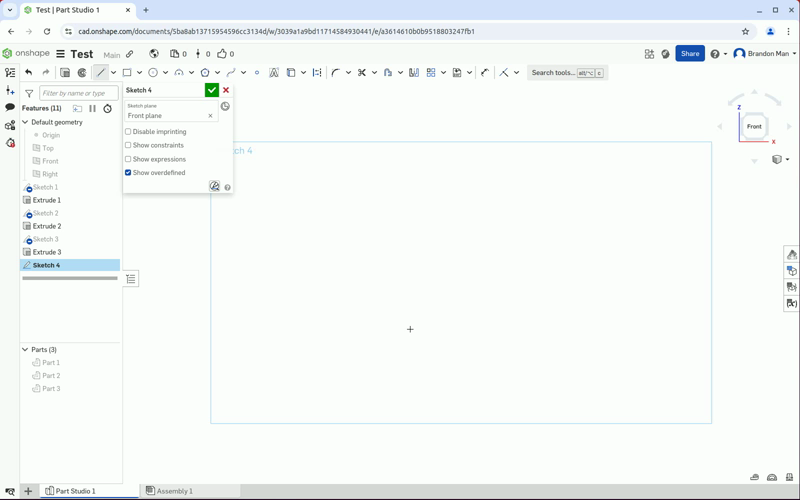
key_up(shift)
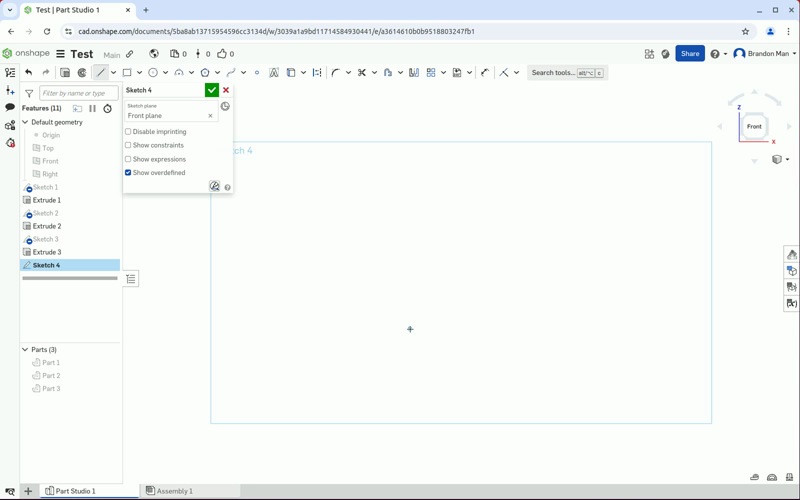
key_down(shift)
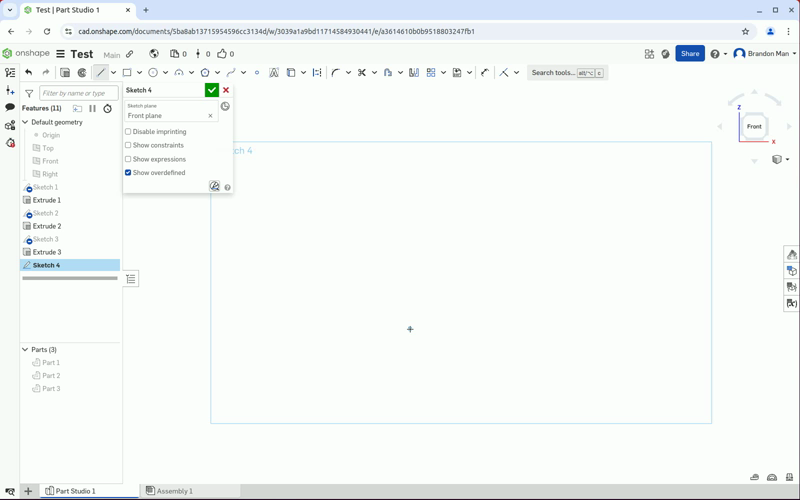
mouse_move(473, 328)
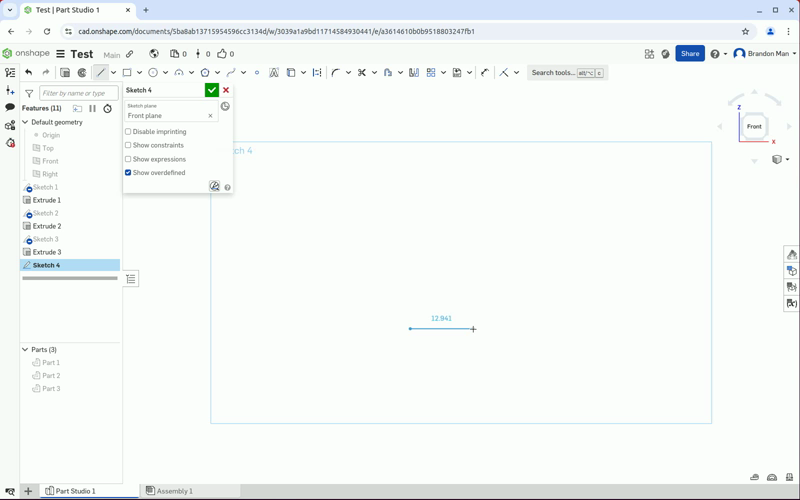
click(473, 328)
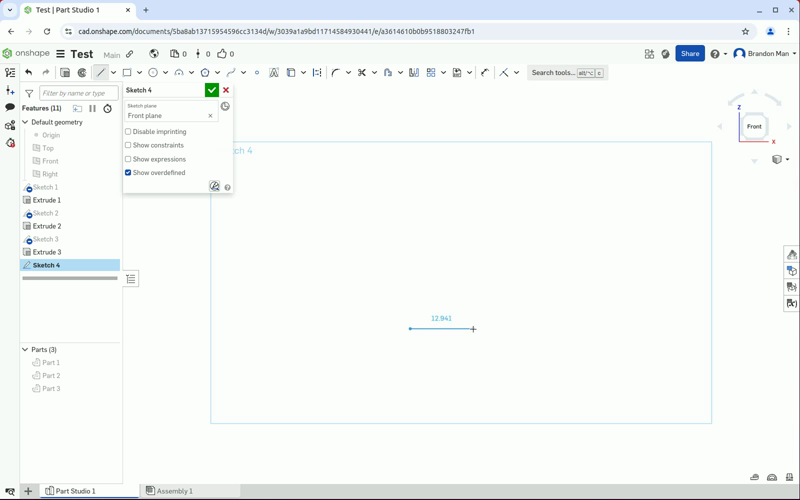
key_up(shift)
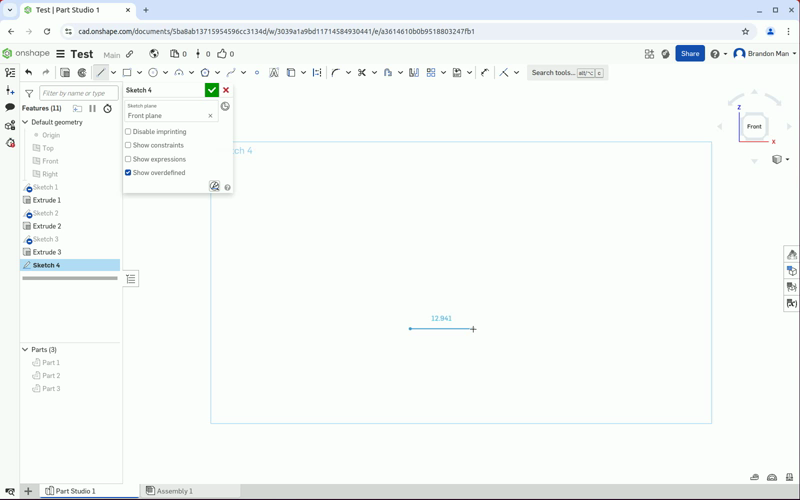
key_down(shift)
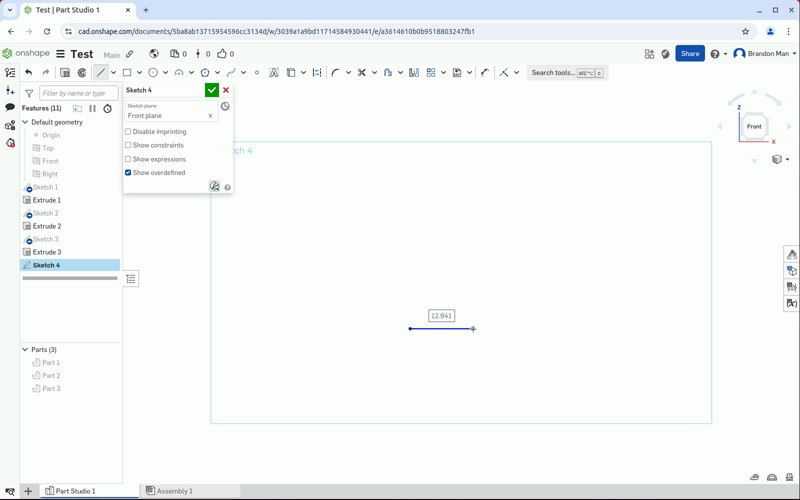
mouse_move(503, 328)
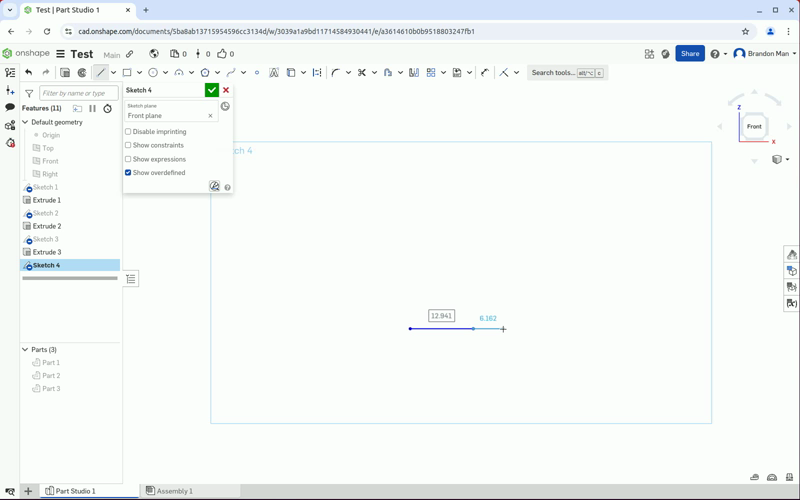
mouse_move(473, 297)
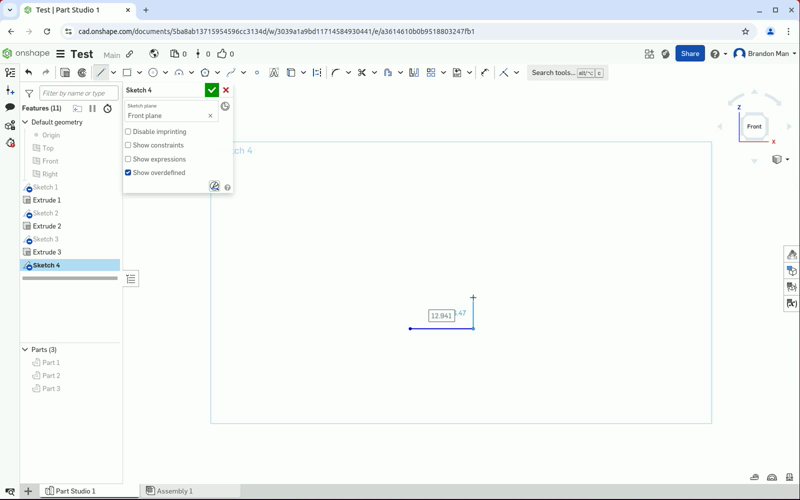
click(473, 297)
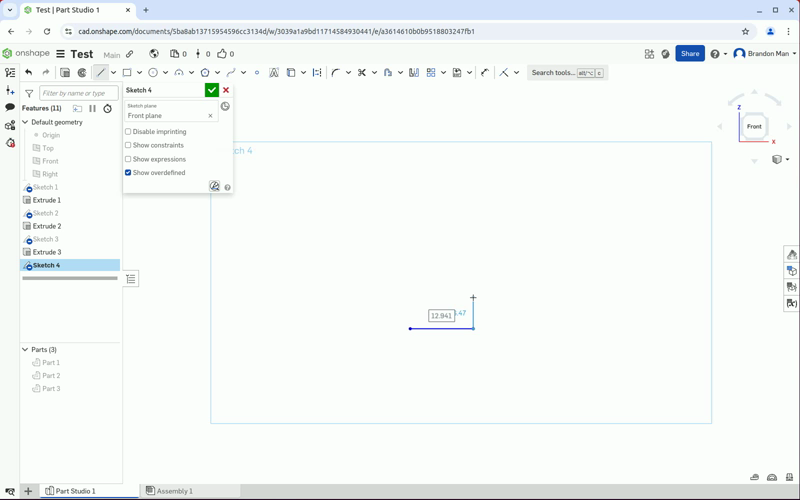
key_up(shift)
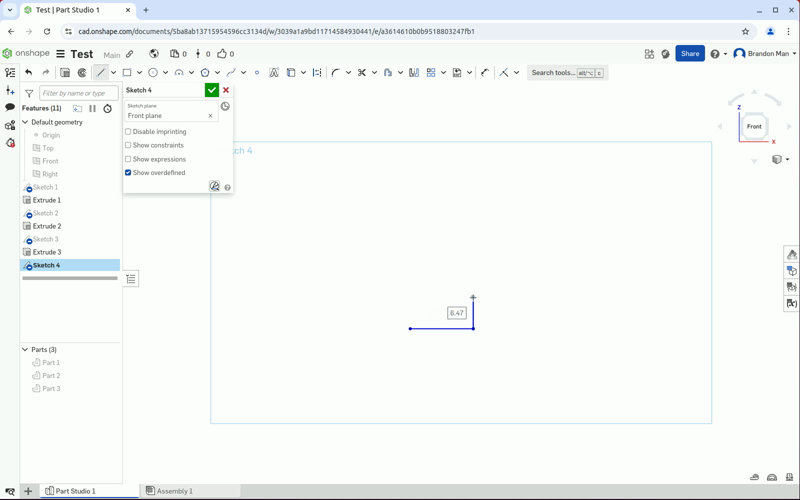
key_down(shift)
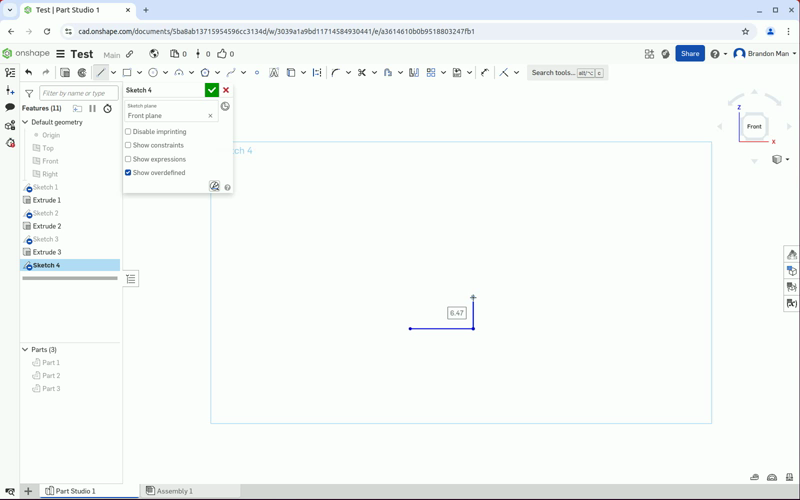
mouse_move(410, 297)
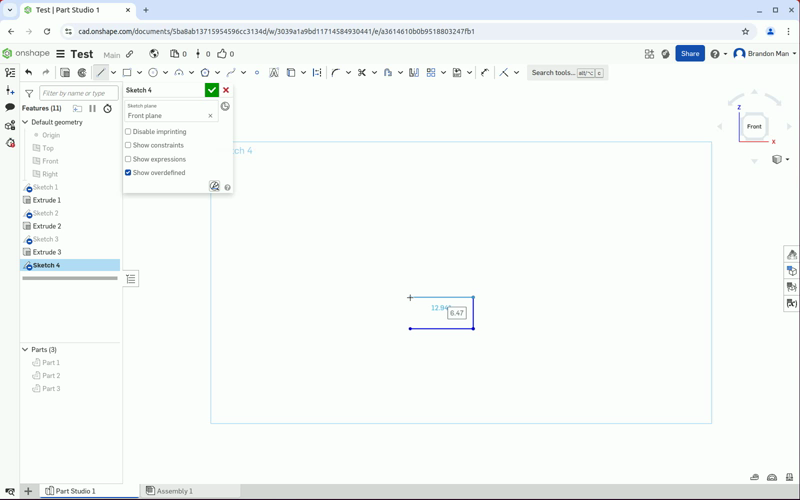
click(410, 297)
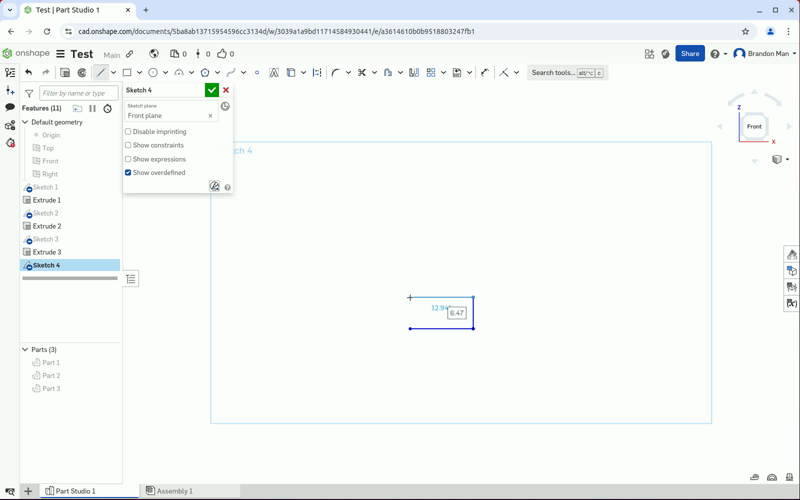
key_up(shift)
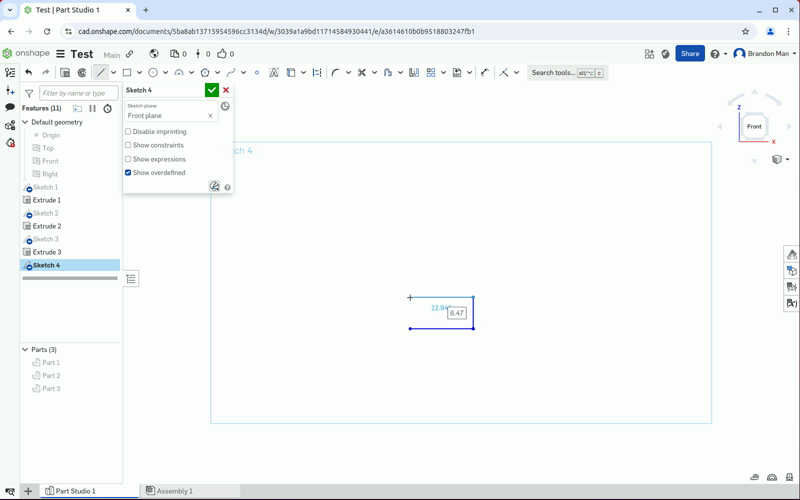
mouse_move(440, 297)
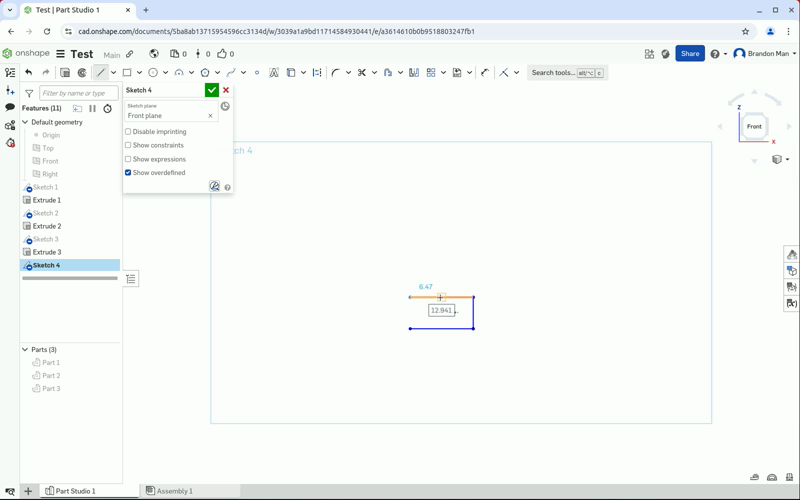
key_down(shift)
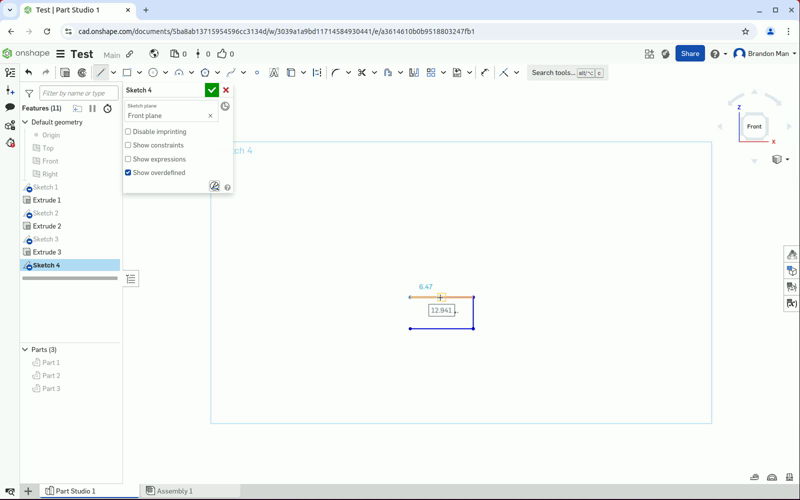
mouse_move(410, 328)
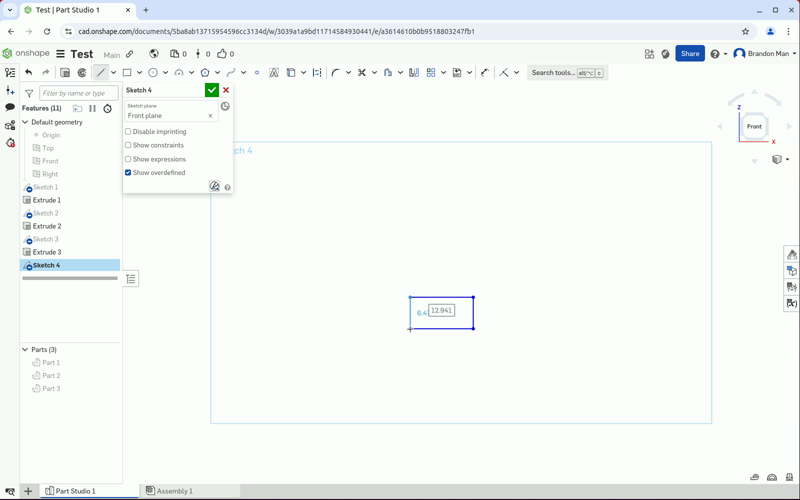
key_up(shift)
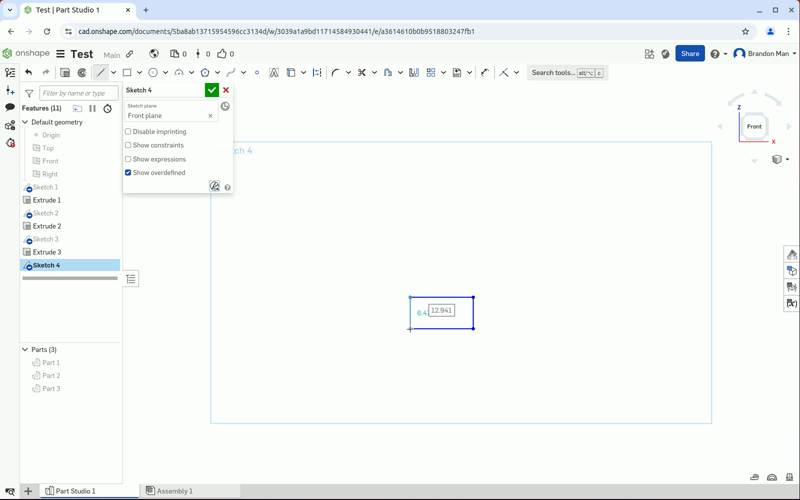
click(410, 328)
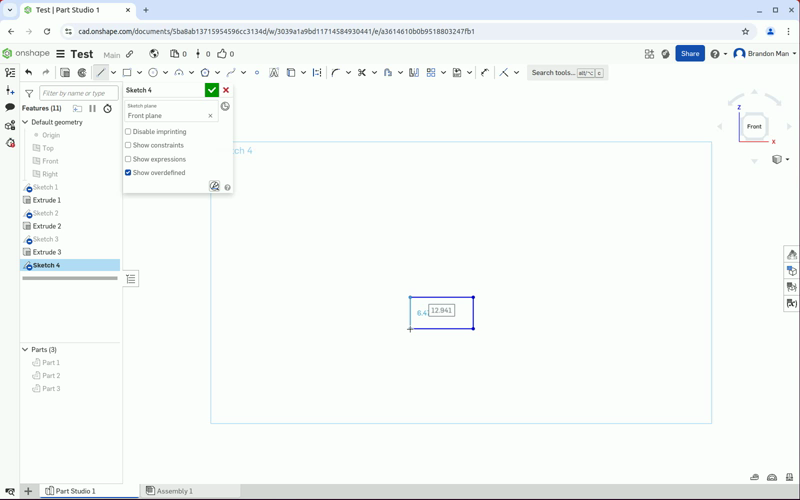
key(esc)
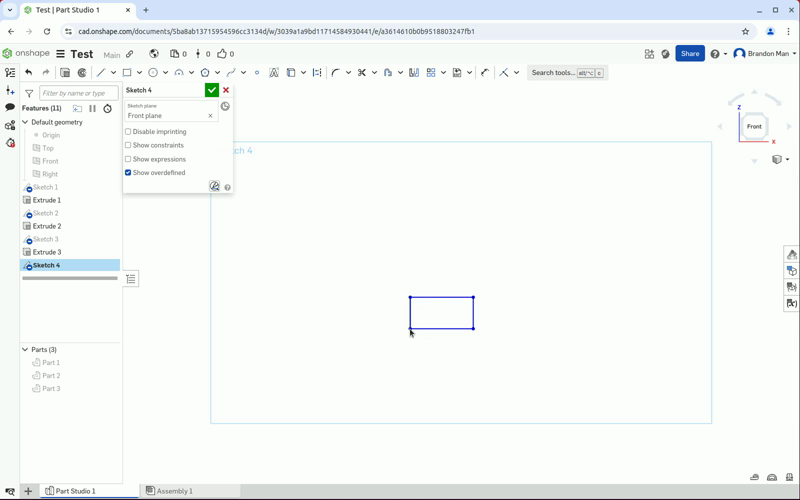
mouse_move(419, 321)
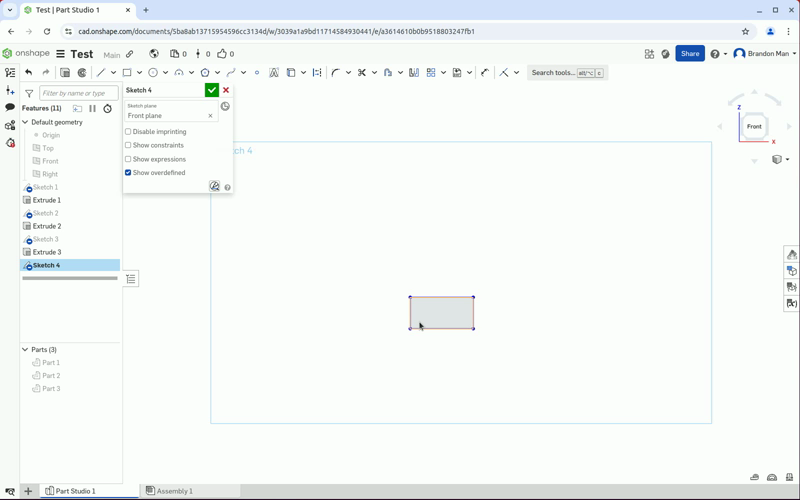
click(419, 321)
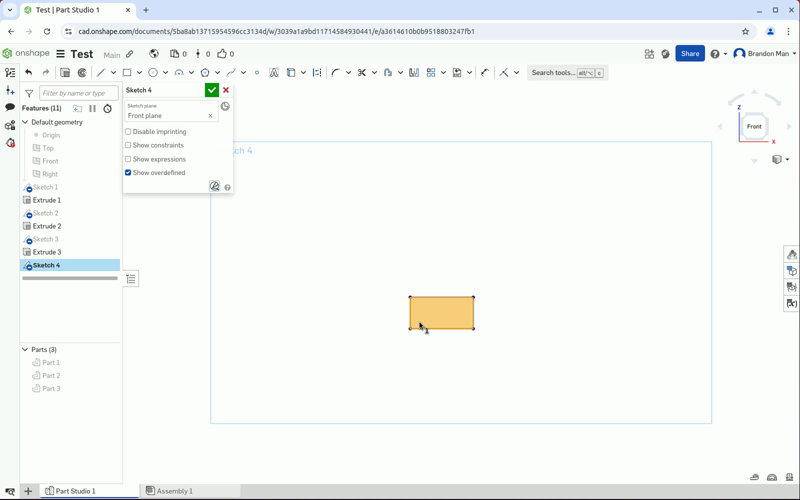
mouse_move(73, 352)
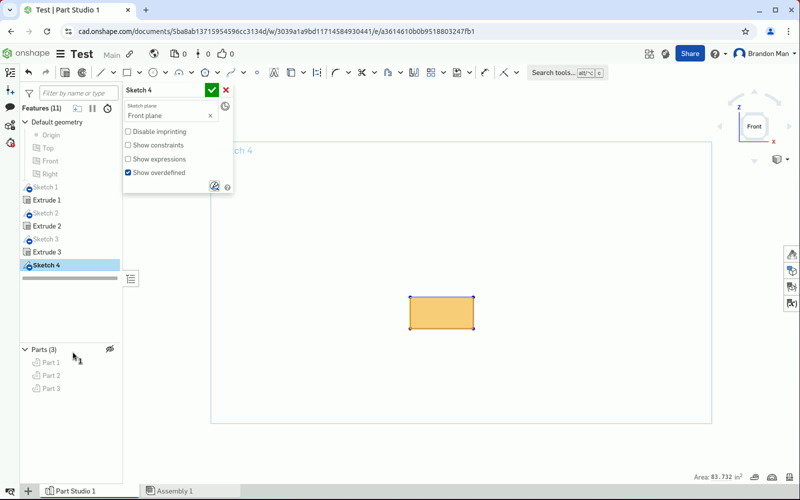
key(shift+y)
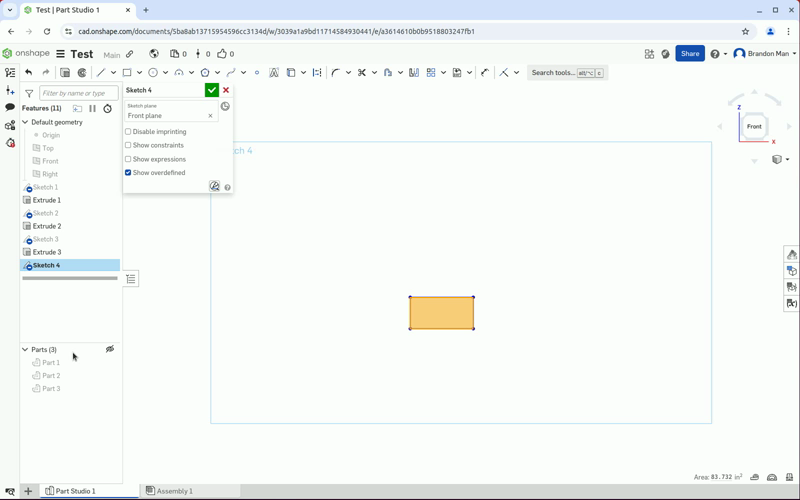
key(shift+e)
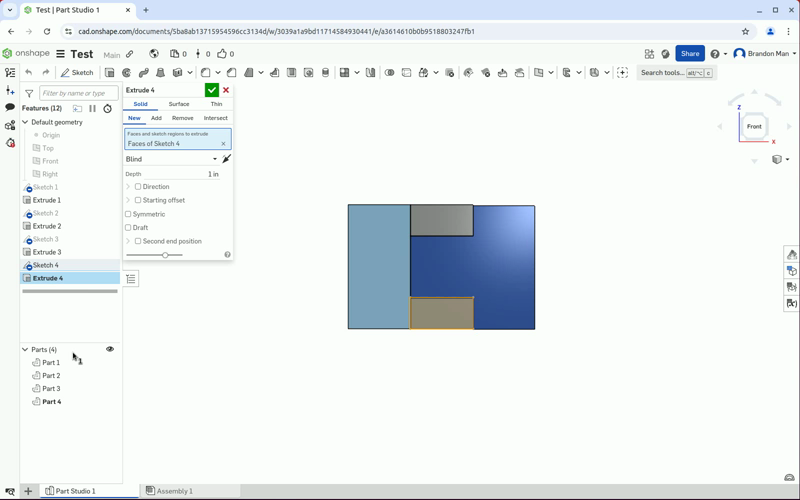
mouse_move(143, 106)
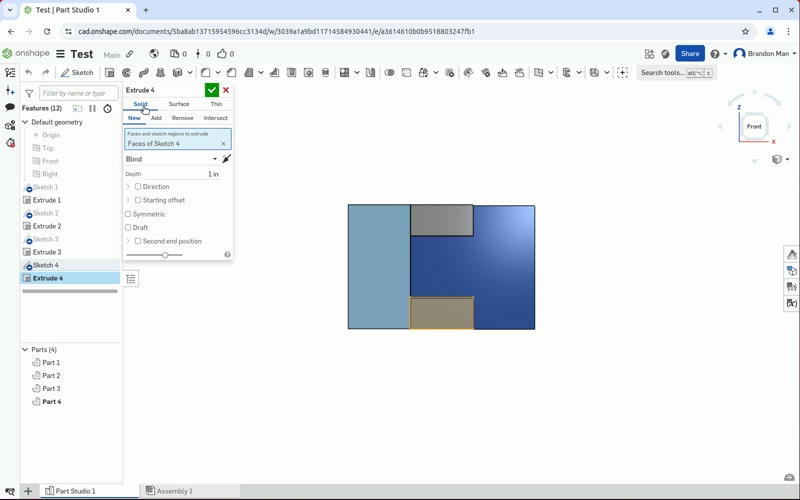
click(143, 106)
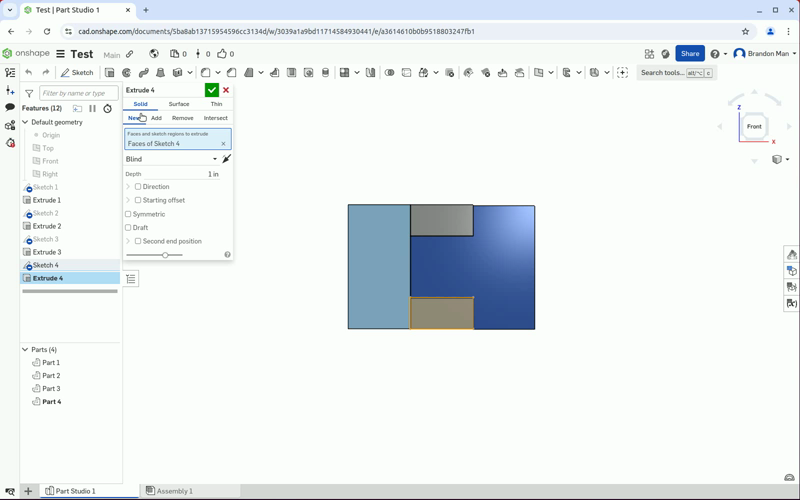
mouse_move(137, 120)
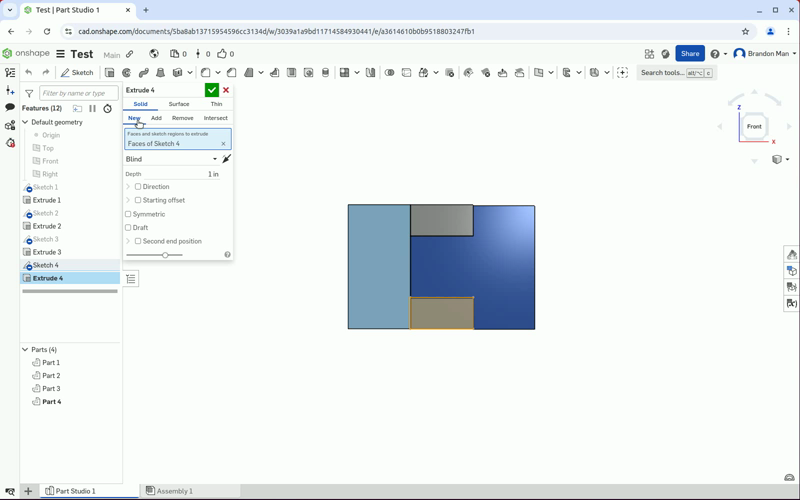
click(137, 120)
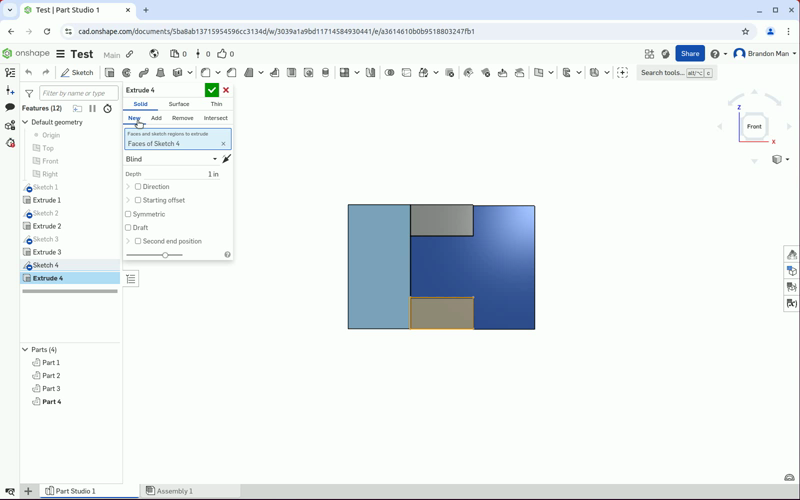
key(tab, 4)
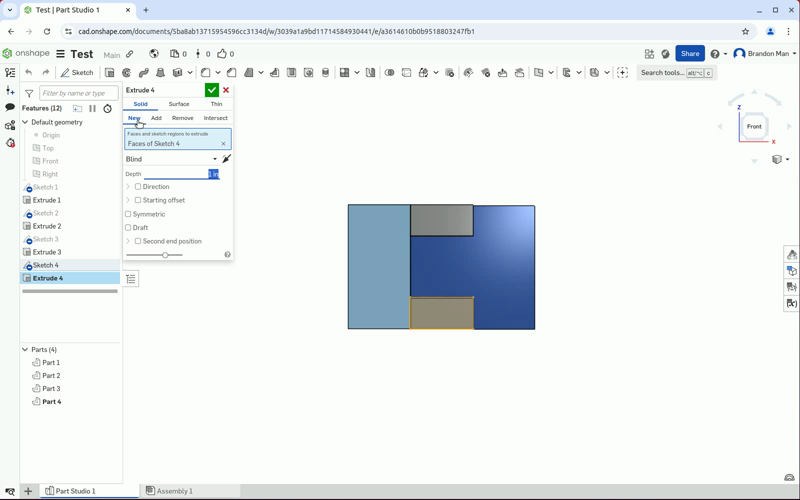
text(6.258)
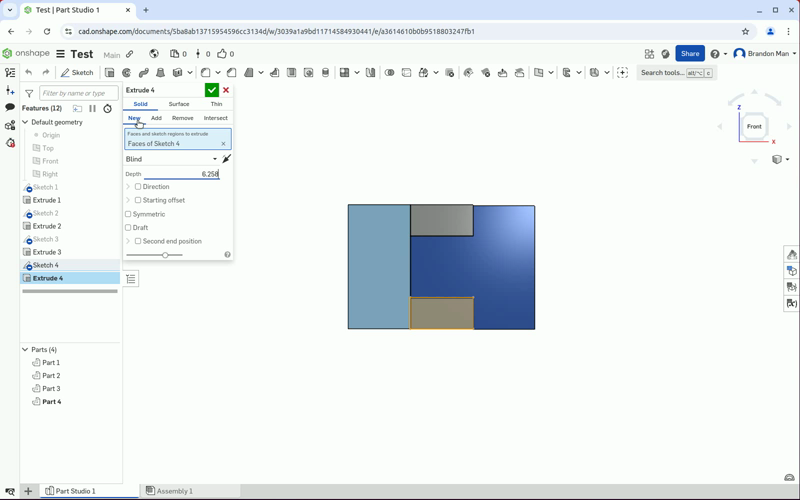
key(enter)
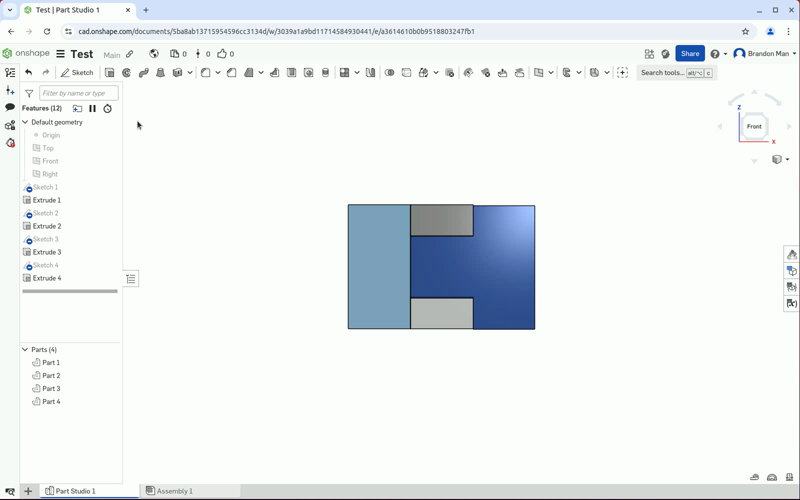
key(shift+h)
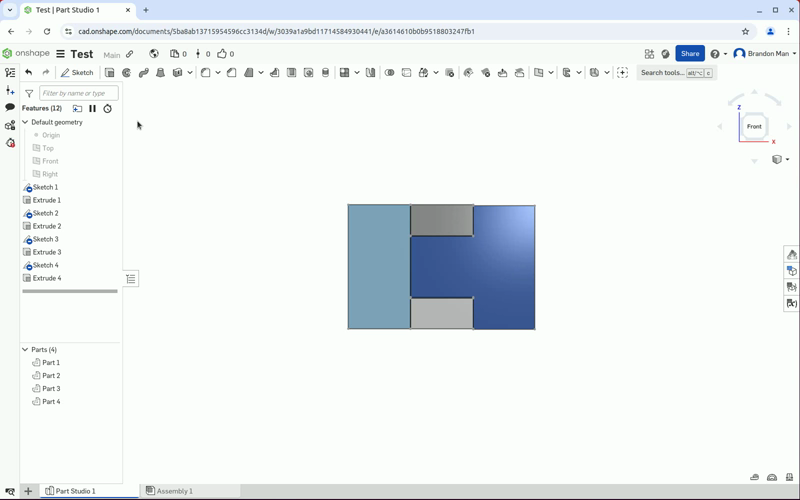
key(shift+h)
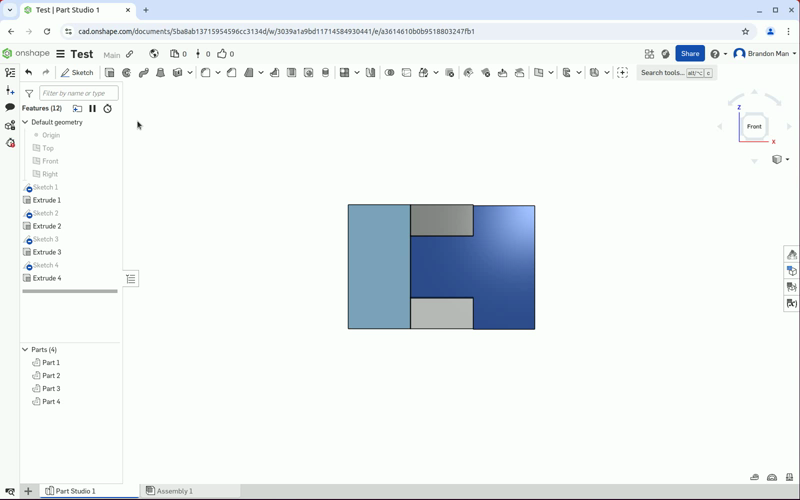
mouse_move(73, 189)
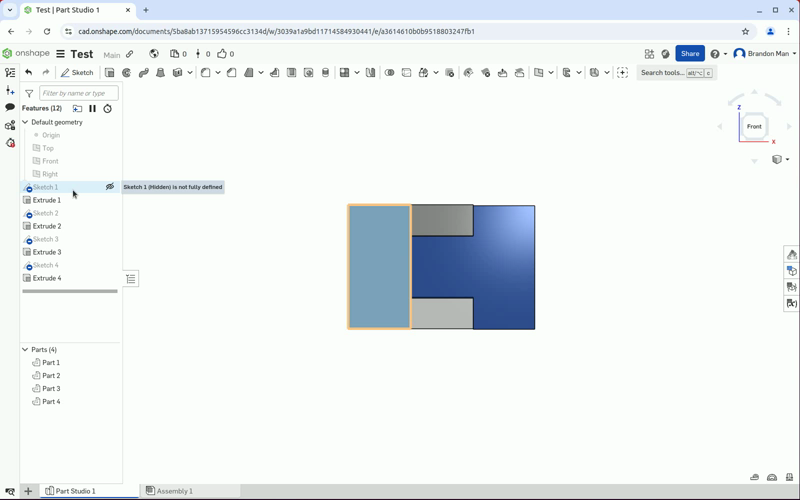
click(73, 189)
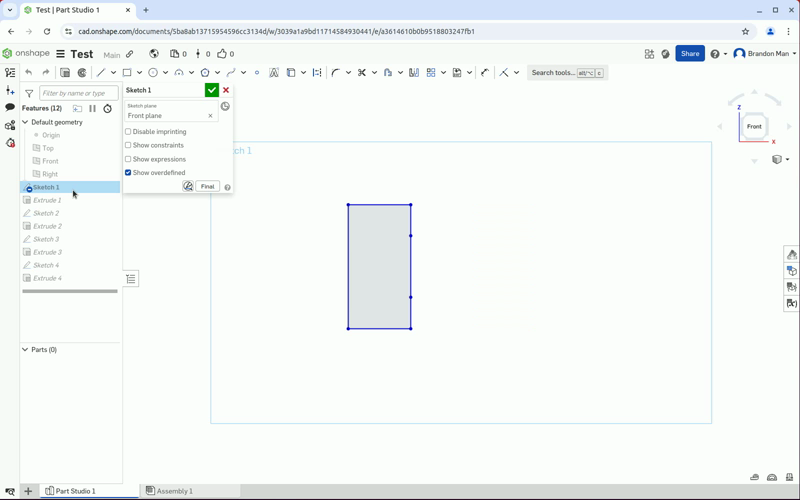
mouse_move(229, 92)
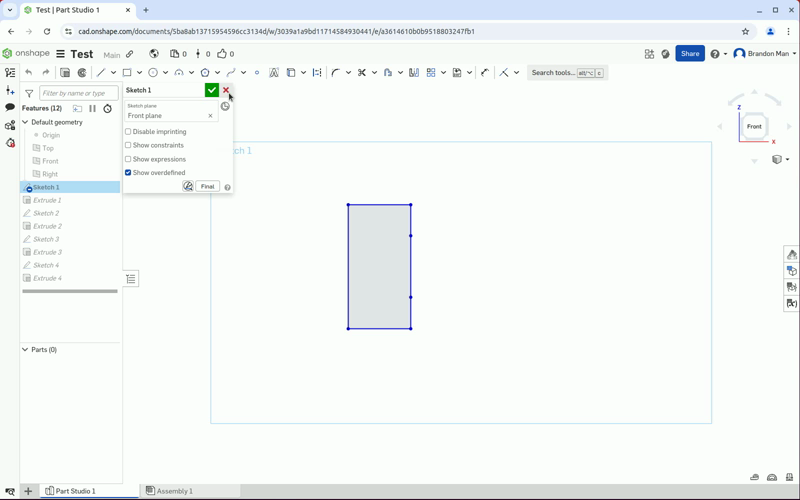
click(229, 92)
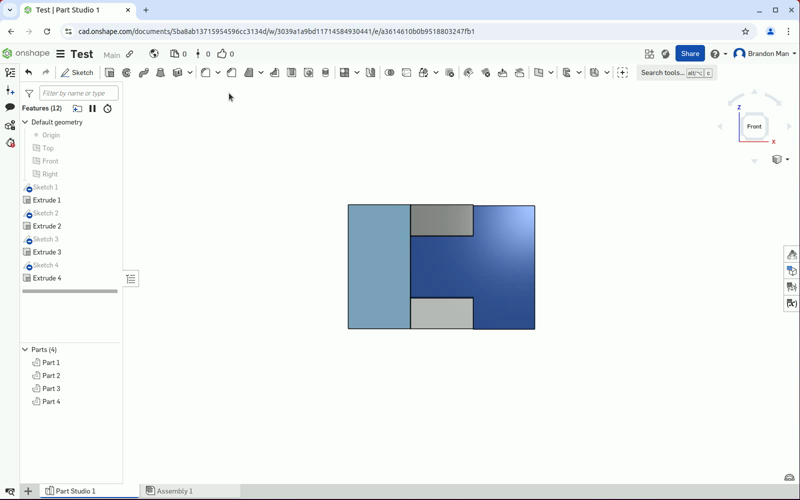
mouse_move(541, 75)
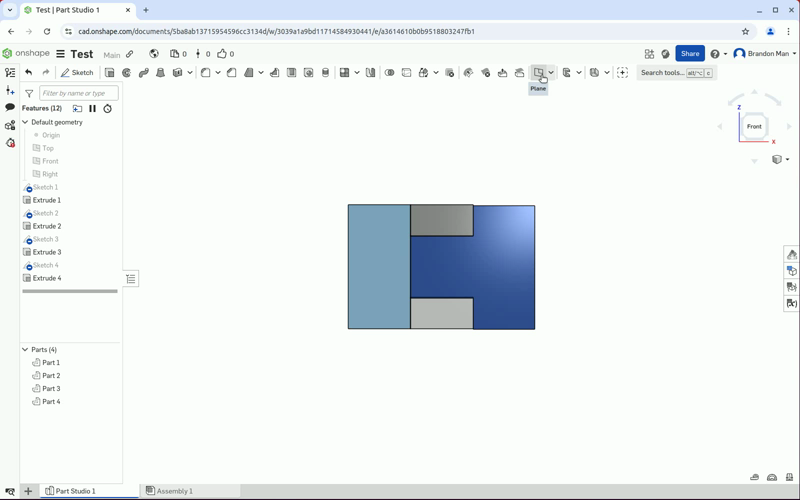
click(541, 75)
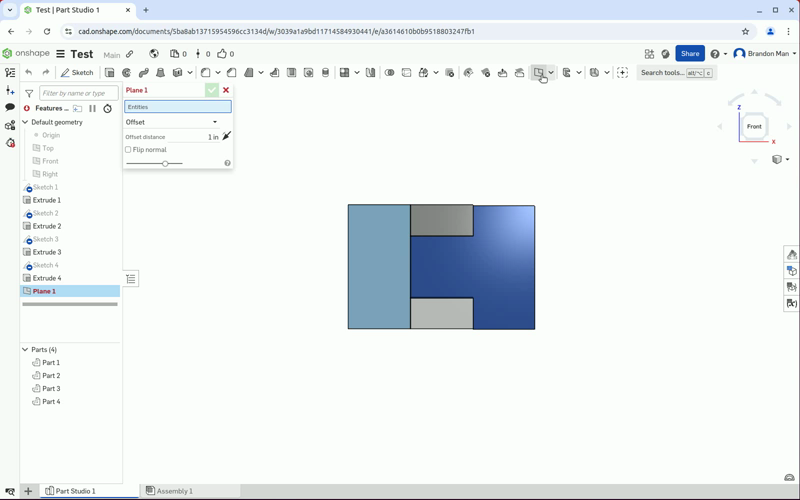
mouse_move(73, 163)
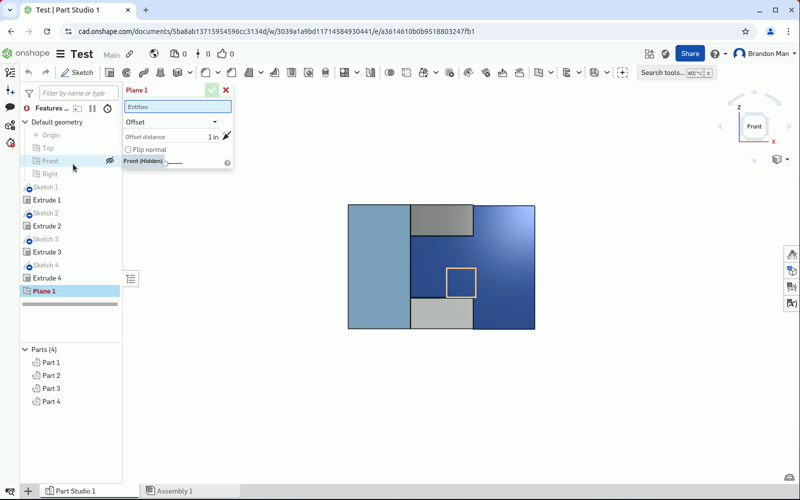
click(73, 163)
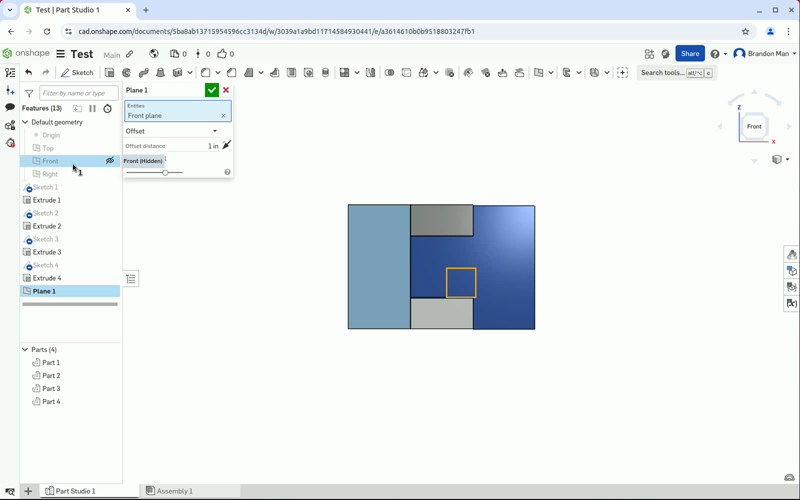
key(tab, 2)
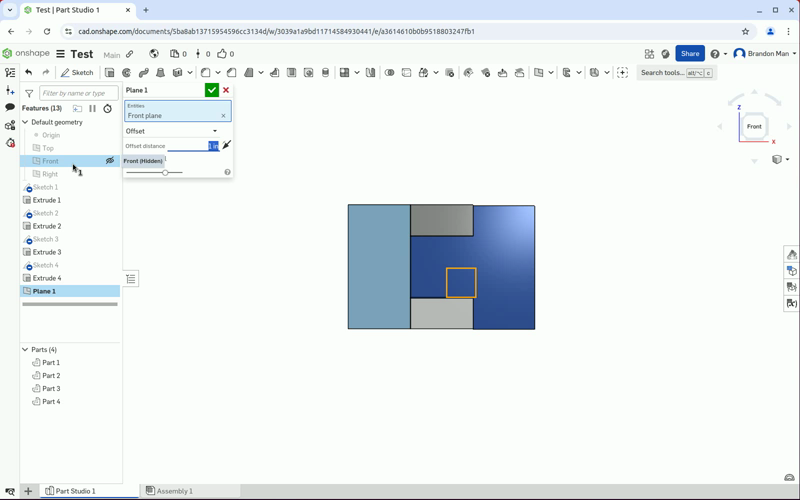
text(6.255)
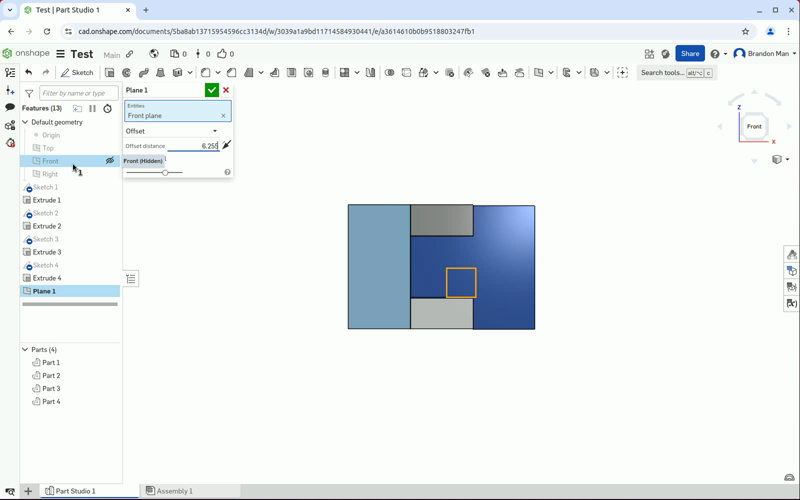
key(enter, 2)
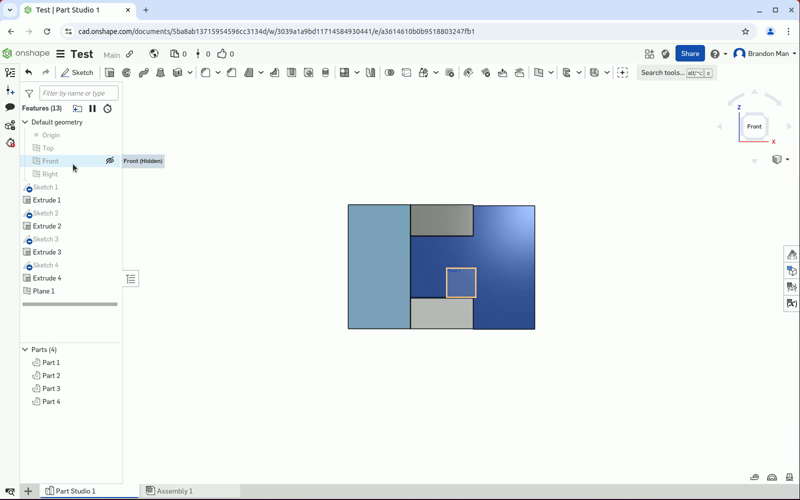
key(shift+s)
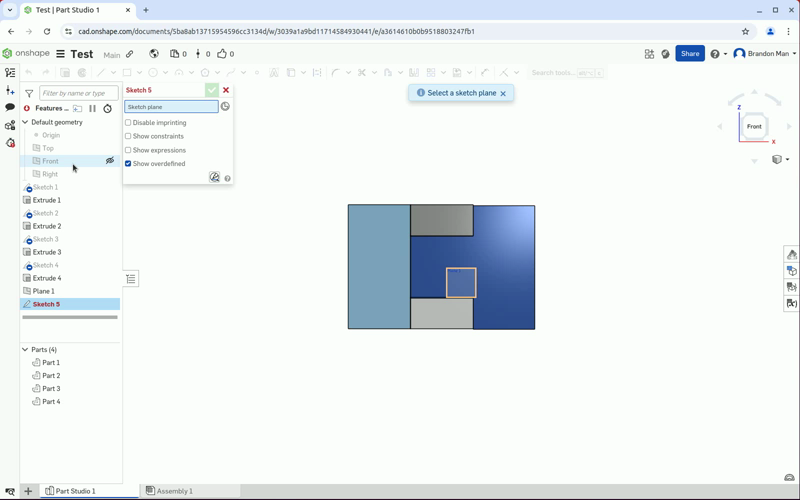
mouse_move(73, 293)
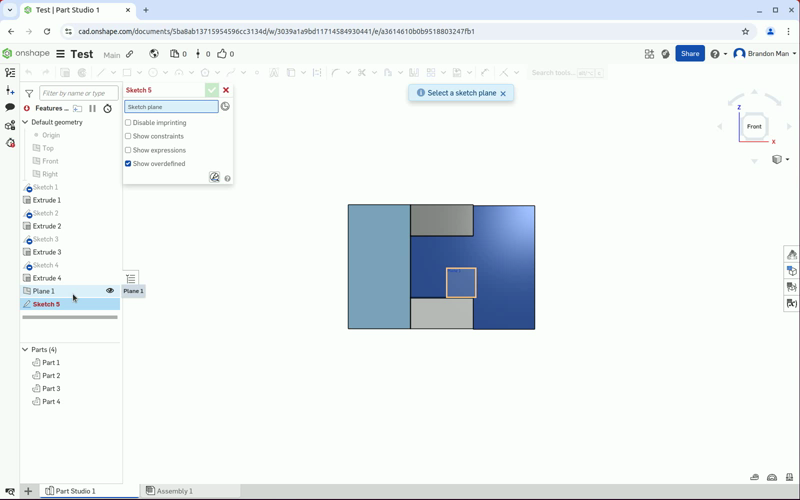
click(73, 293)
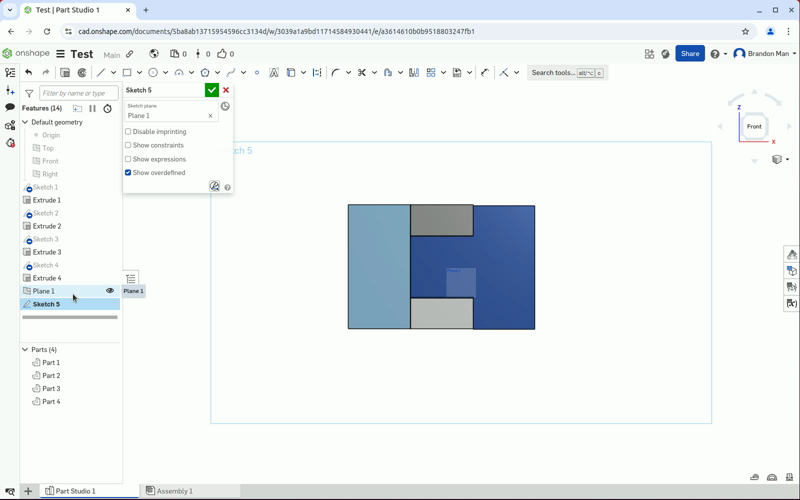
mouse_move(73, 352)
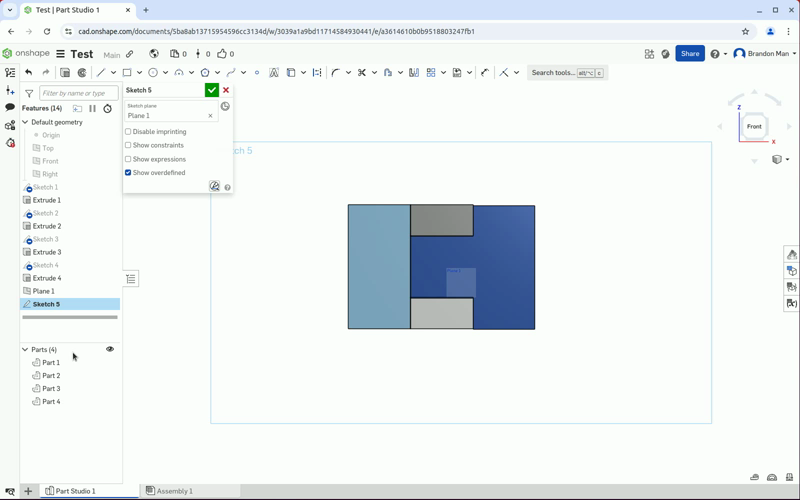
key(y)
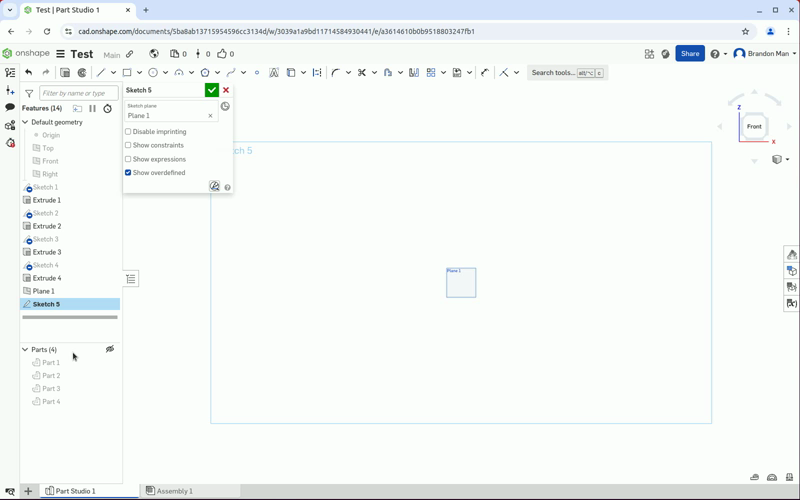
key(l)
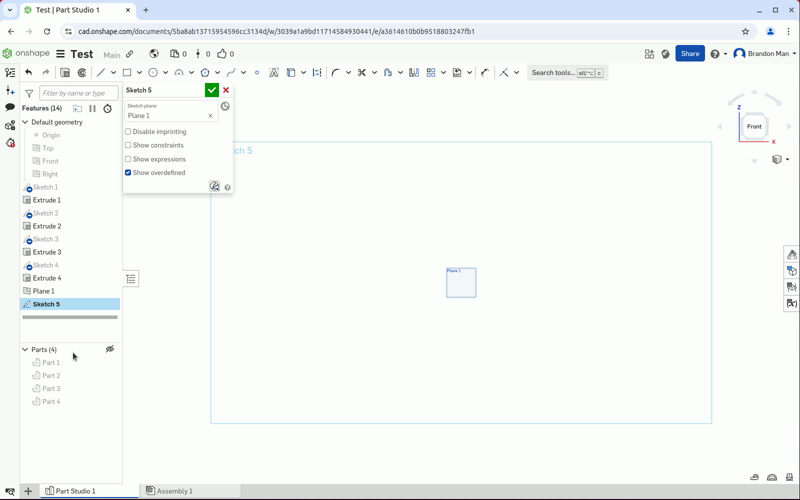
key_down(shift)
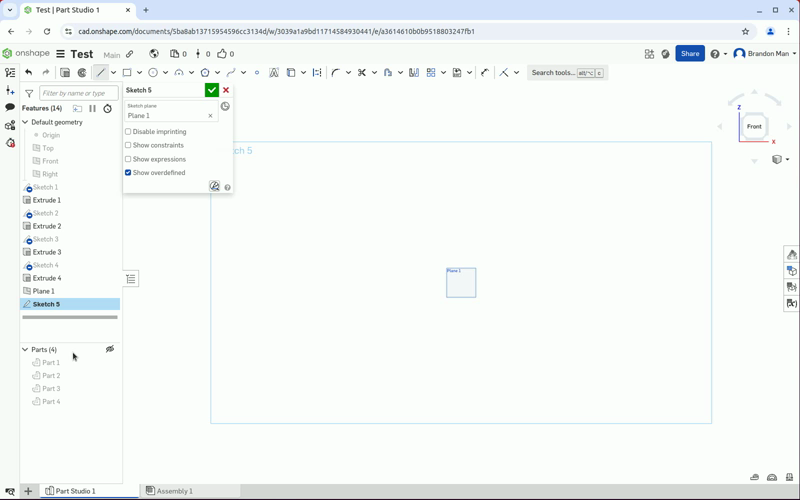
mouse_move(348, 328)
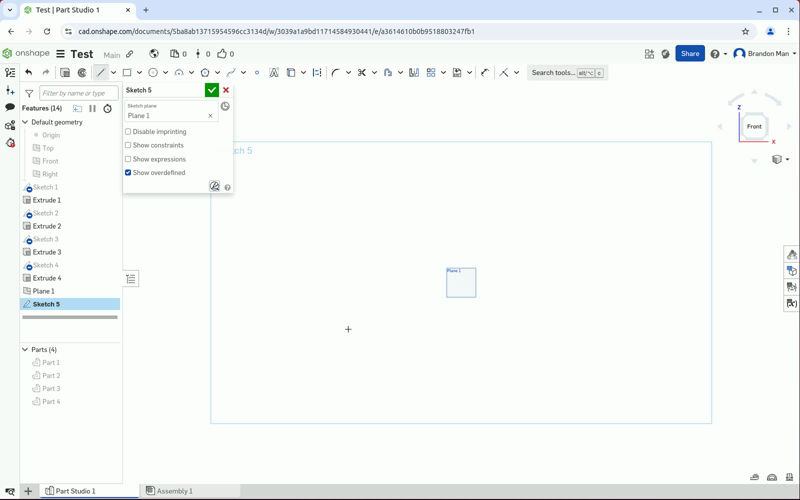
click(348, 328)
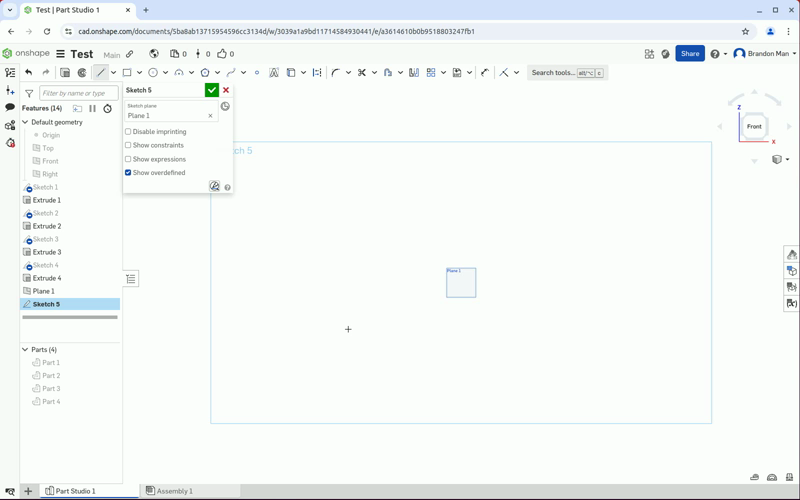
key_up(shift)
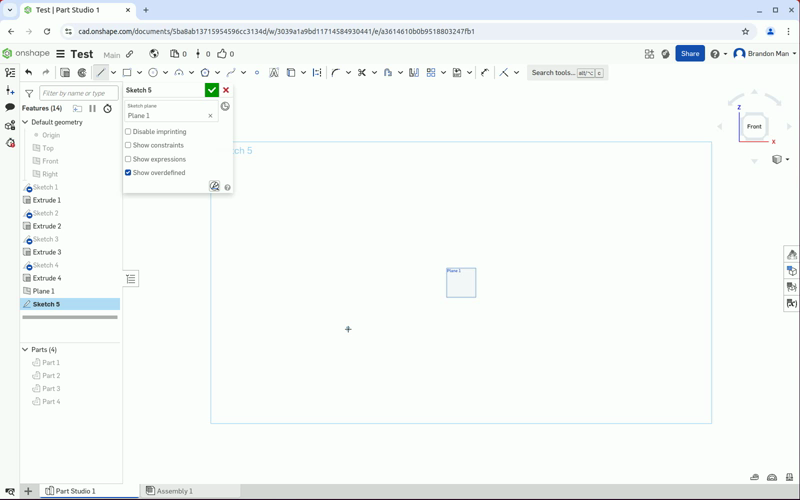
key_down(shift)
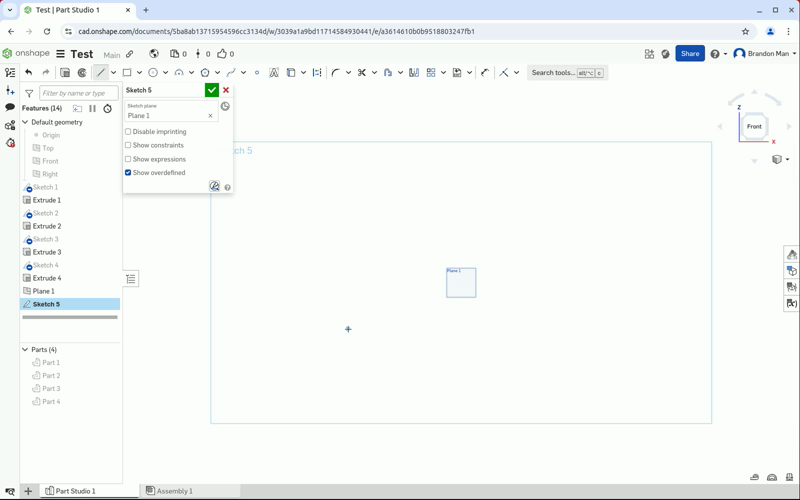
mouse_move(410, 328)
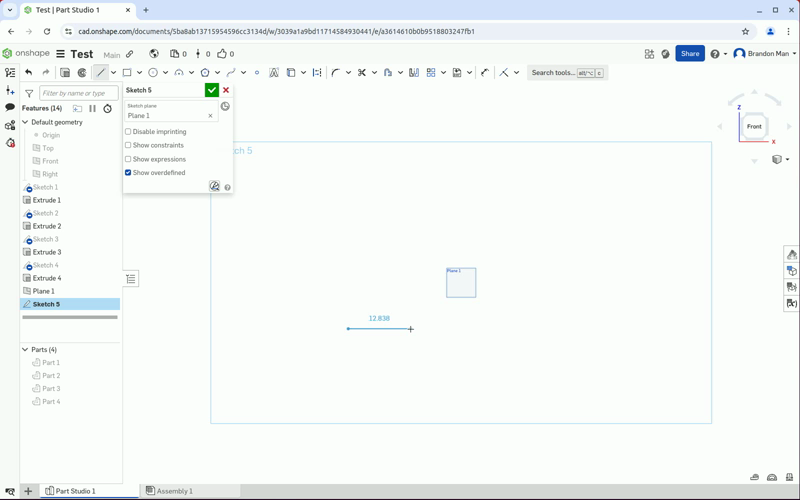
click(410, 328)
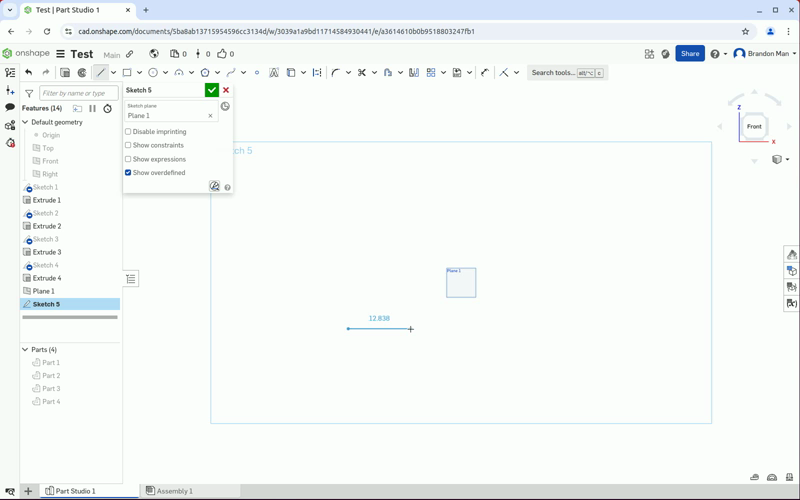
key_up(shift)
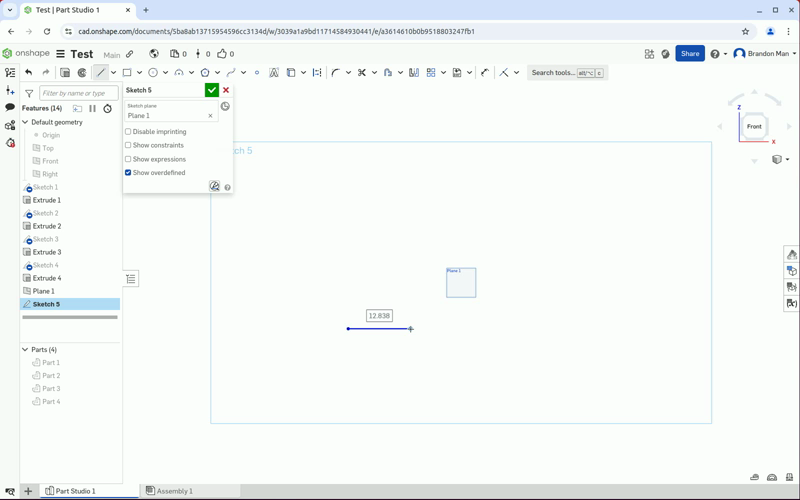
key_down(shift)
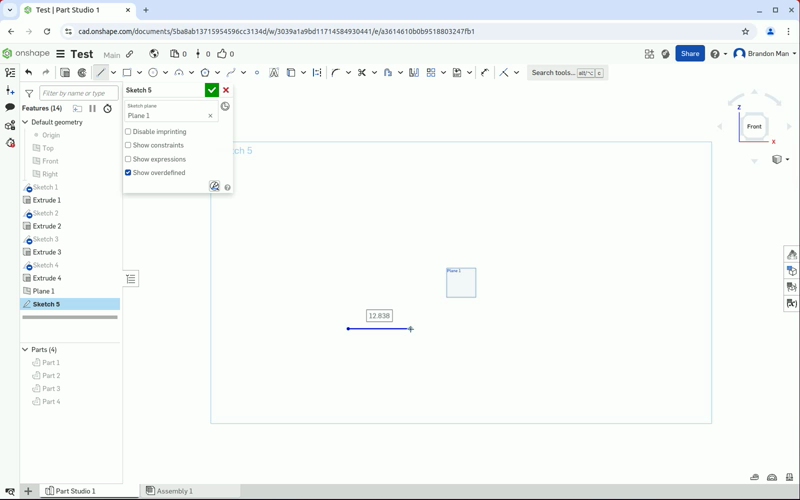
mouse_move(410, 204)
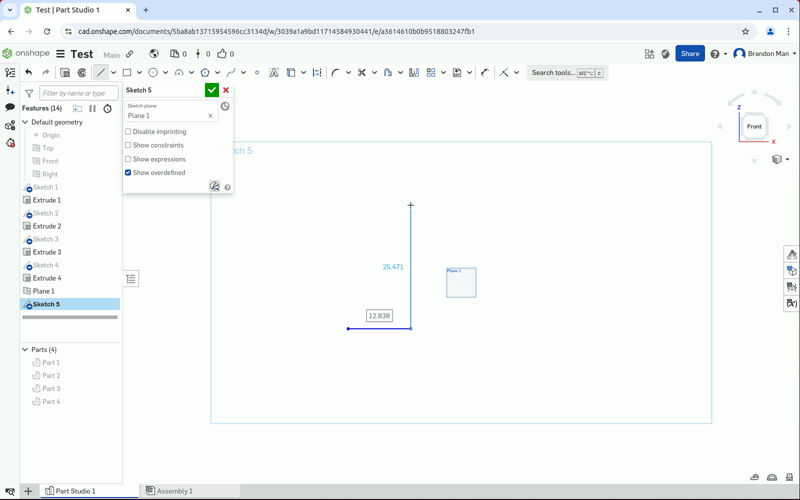
click(410, 204)
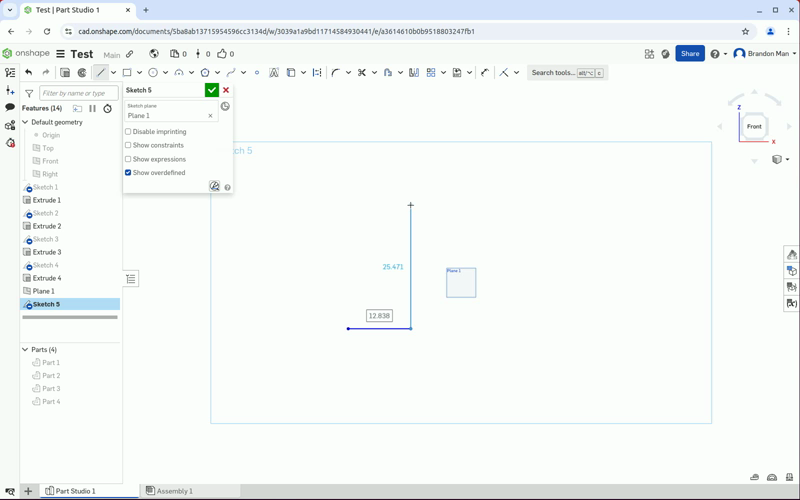
key_up(shift)
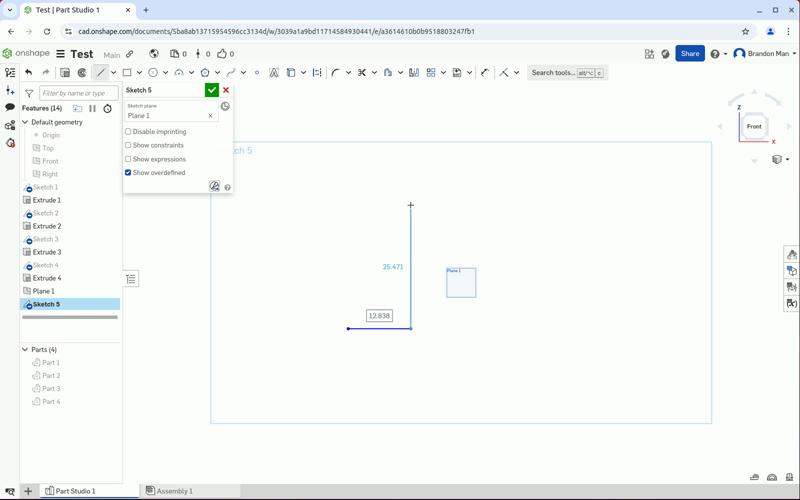
key_down(shift)
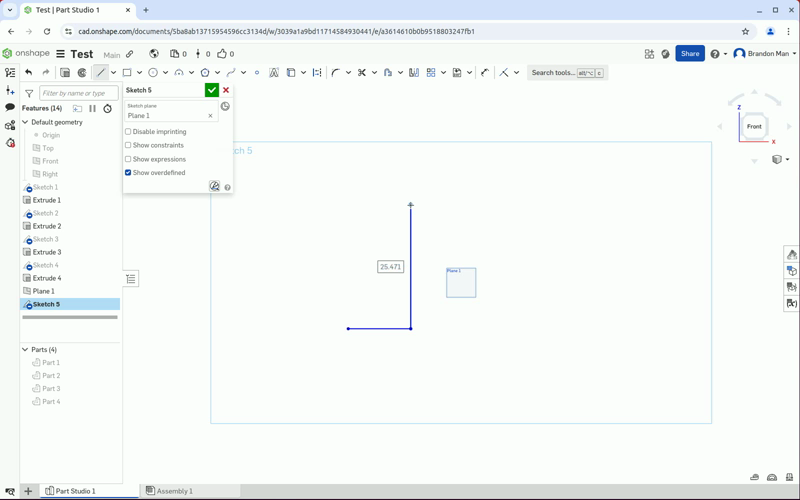
mouse_move(348, 204)
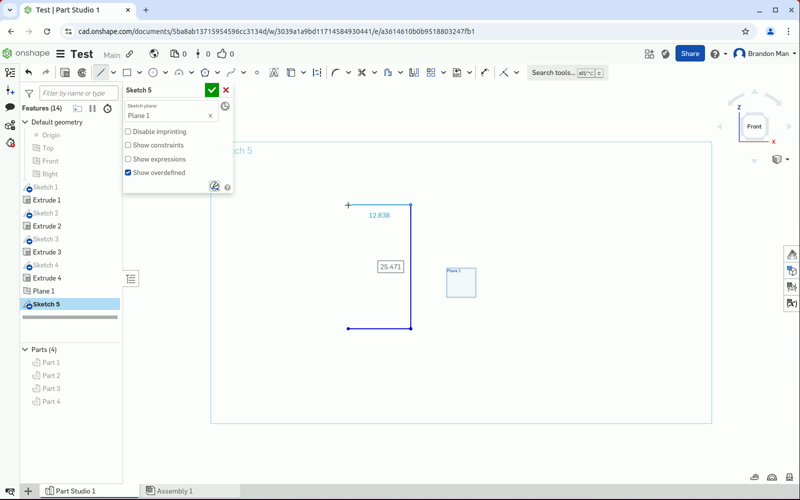
click(348, 204)
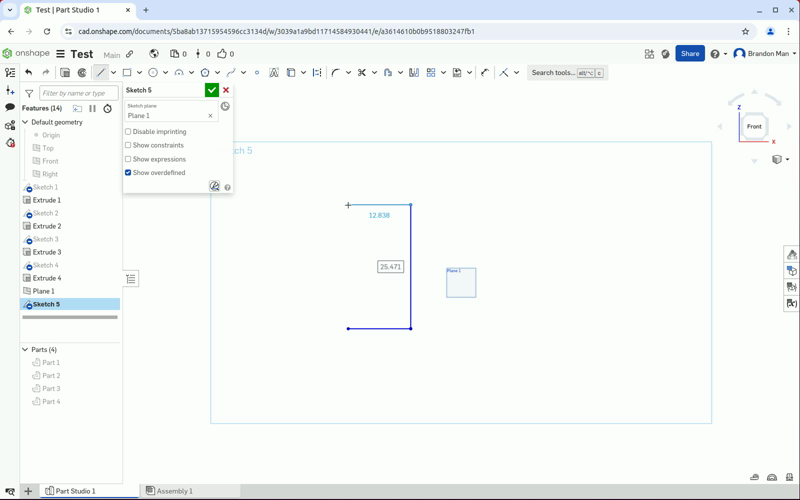
key_up(shift)
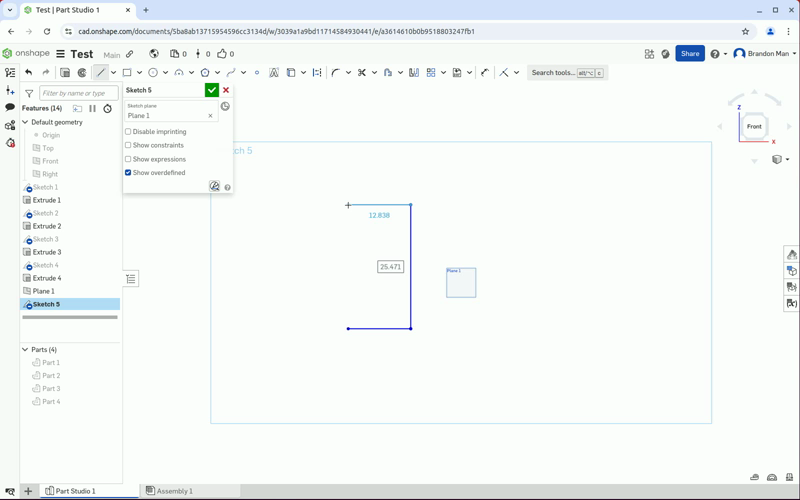
key_down(shift)
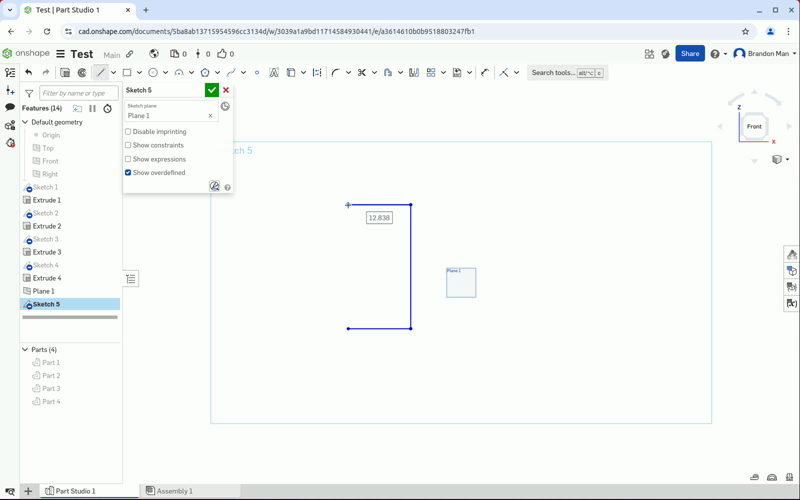
mouse_move(348, 328)
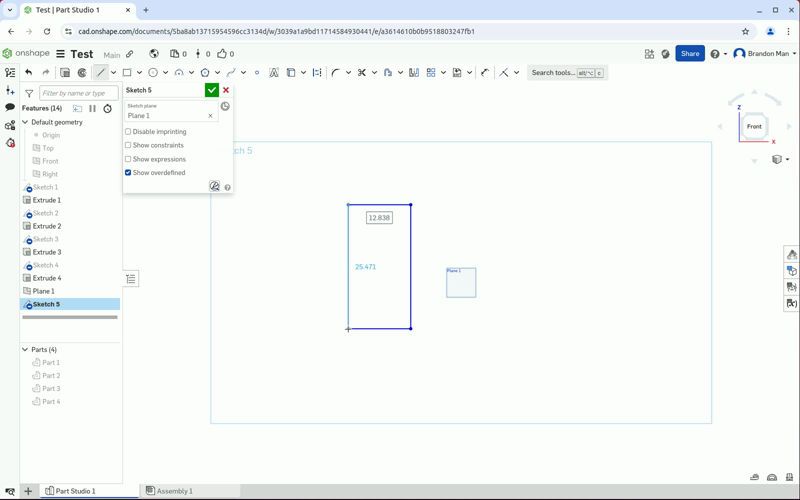
key_up(shift)
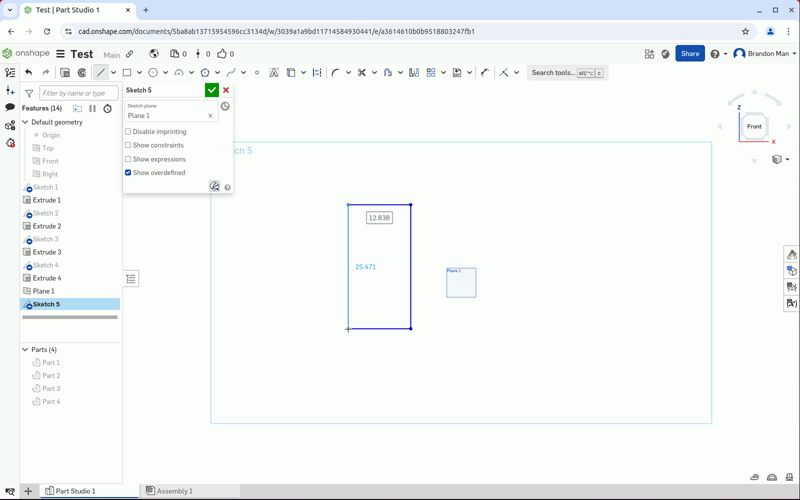
click(348, 328)
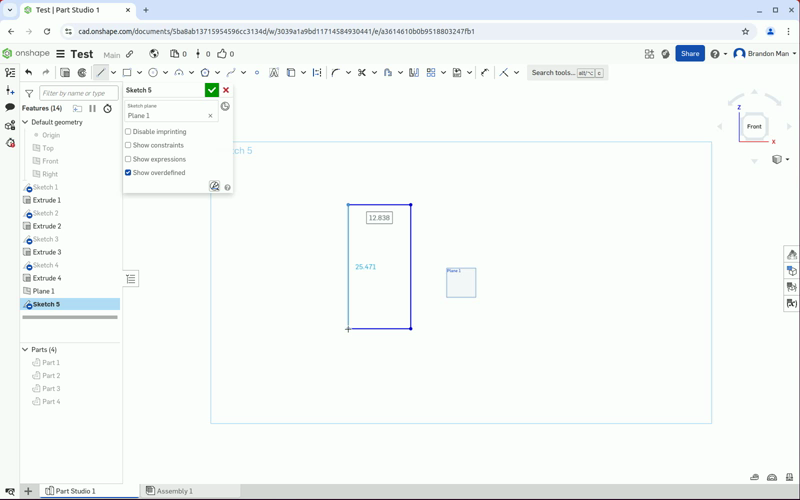
key(esc)
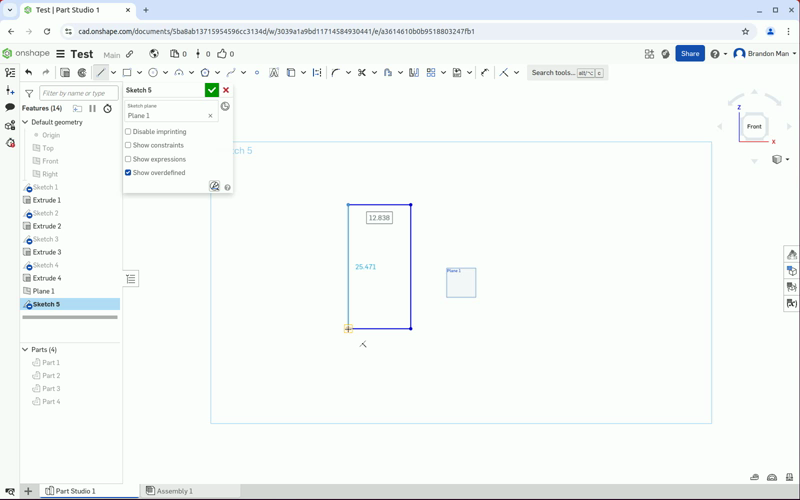
mouse_move(382, 256)
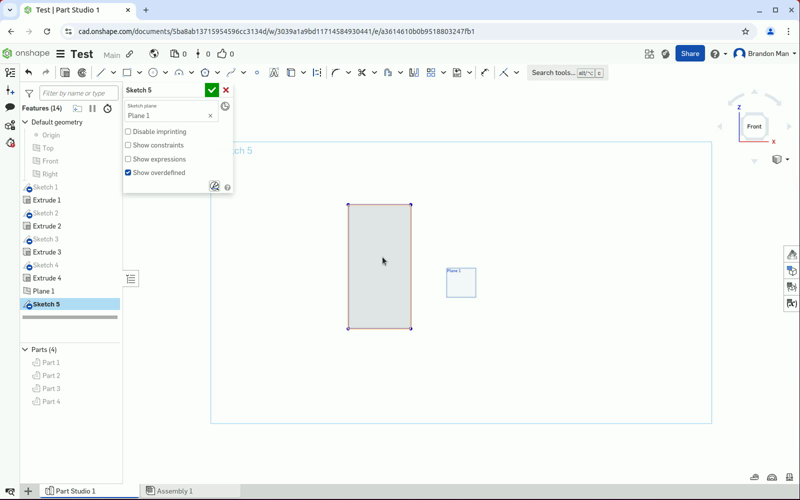
click(382, 256)
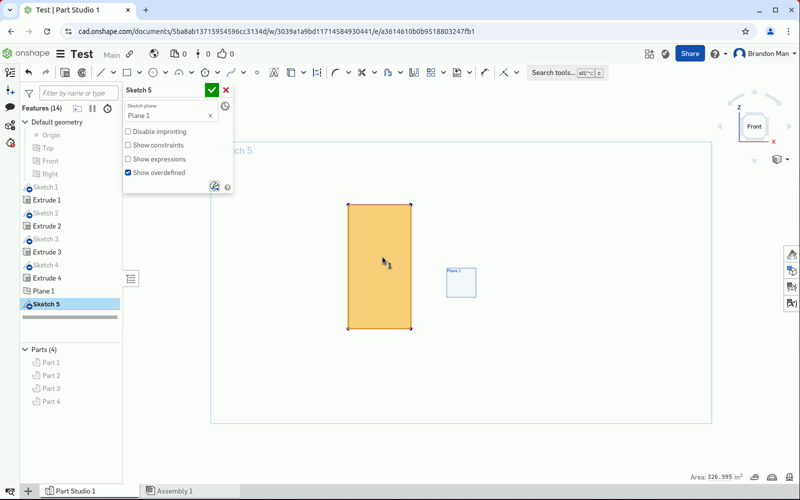
mouse_move(73, 352)
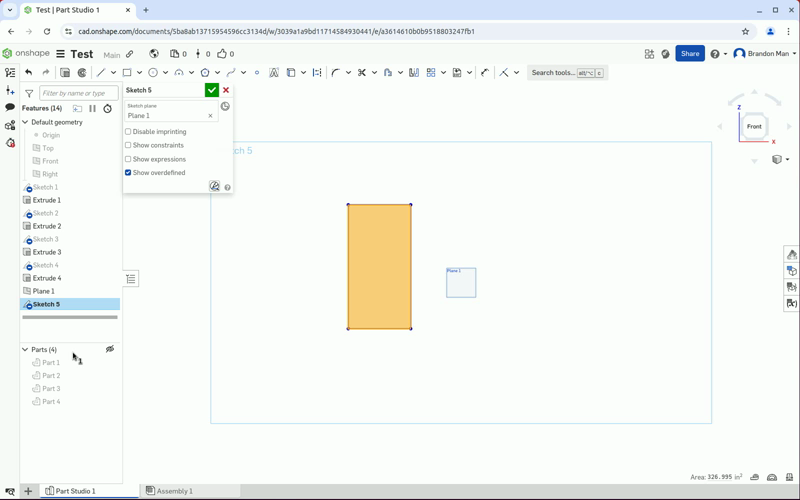
key(shift+y)
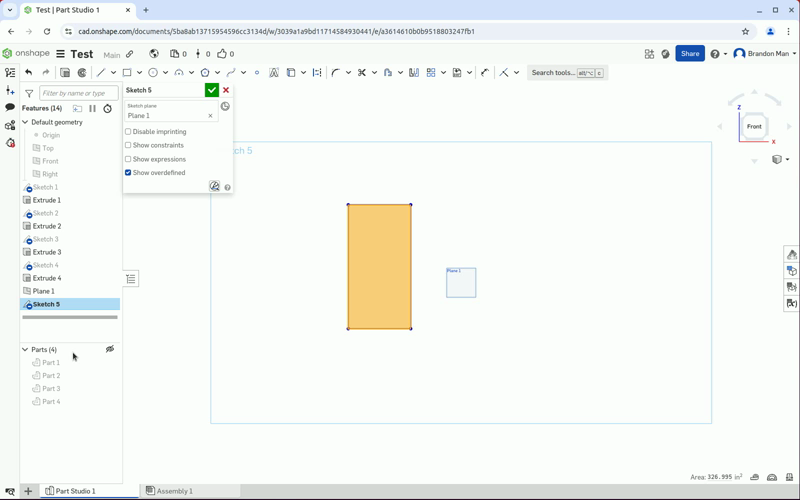
key(shift+e)
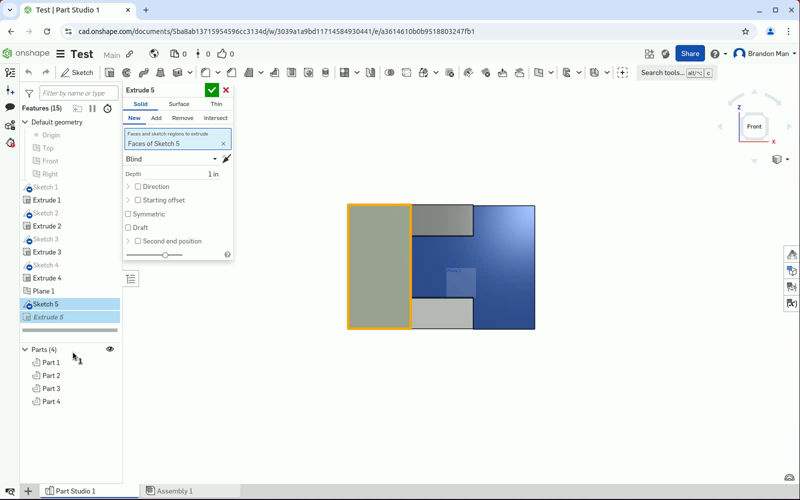
mouse_move(143, 106)
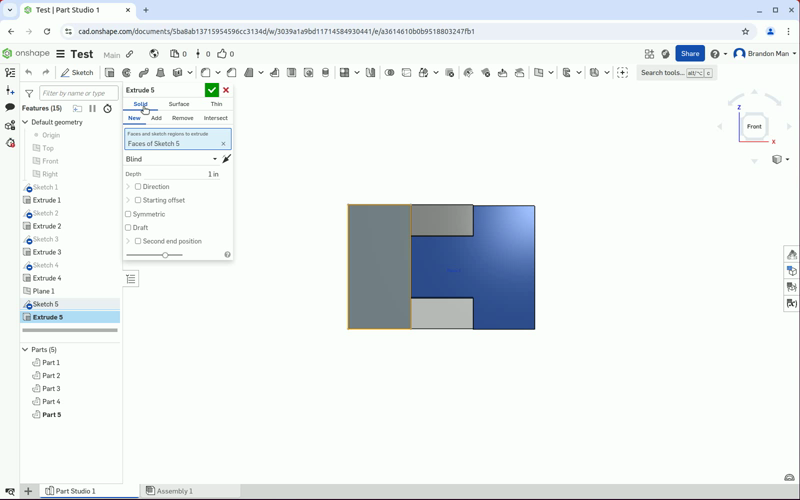
click(143, 106)
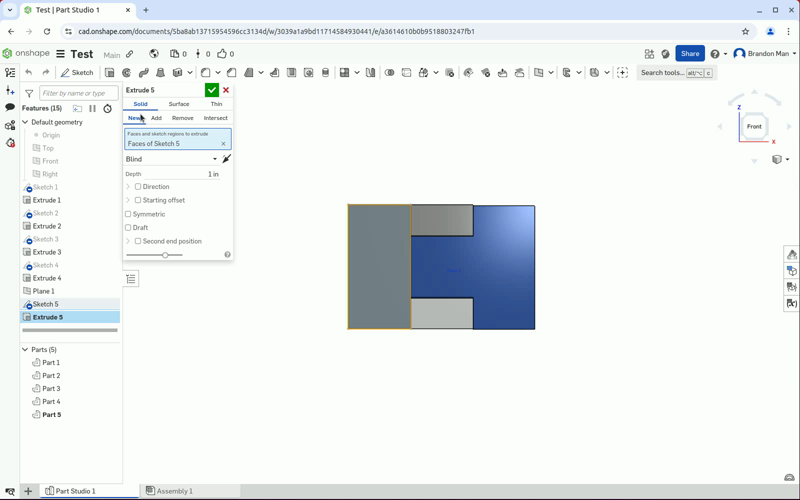
mouse_move(137, 120)
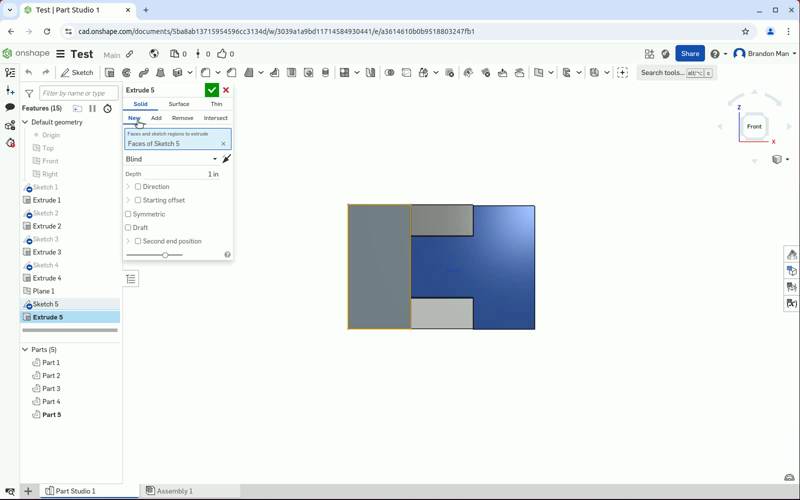
click(137, 120)
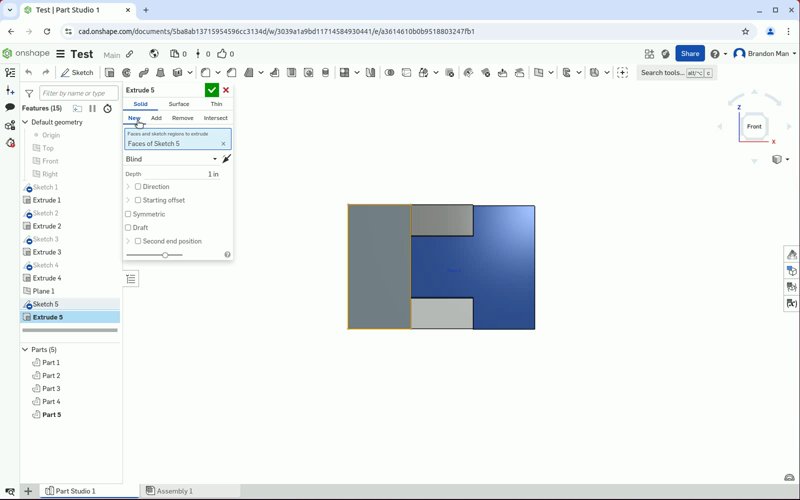
key(tab, 4)
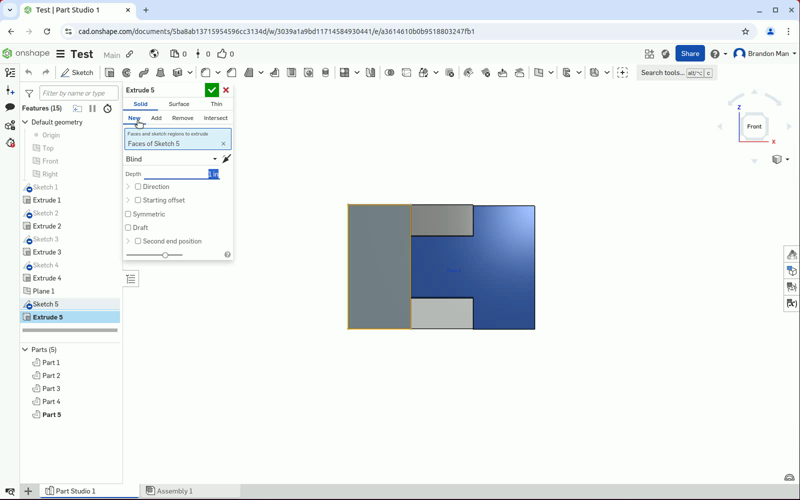
text(15.887)
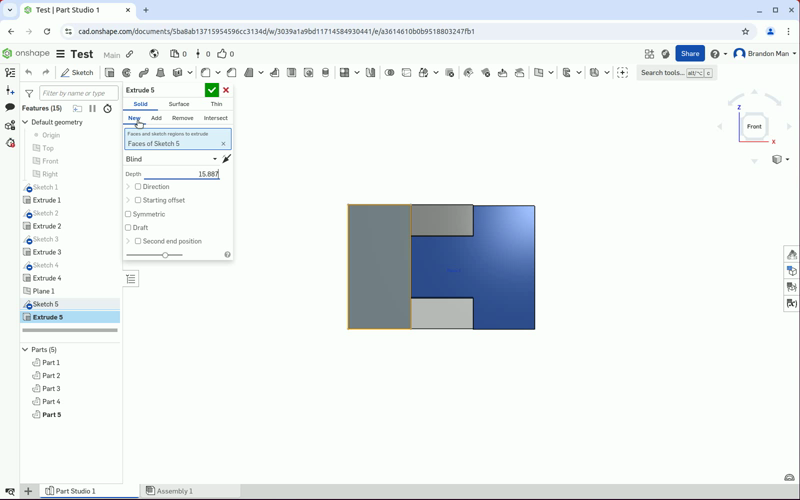
key(enter)
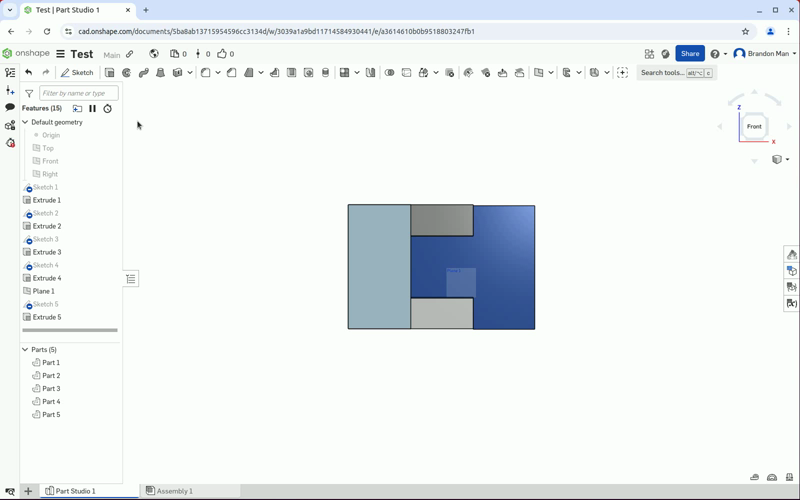
key(shift+h)
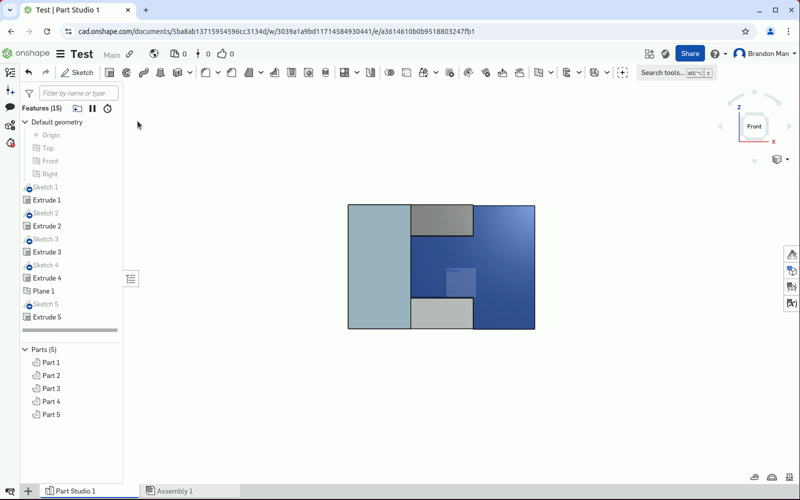
key(shift+h)
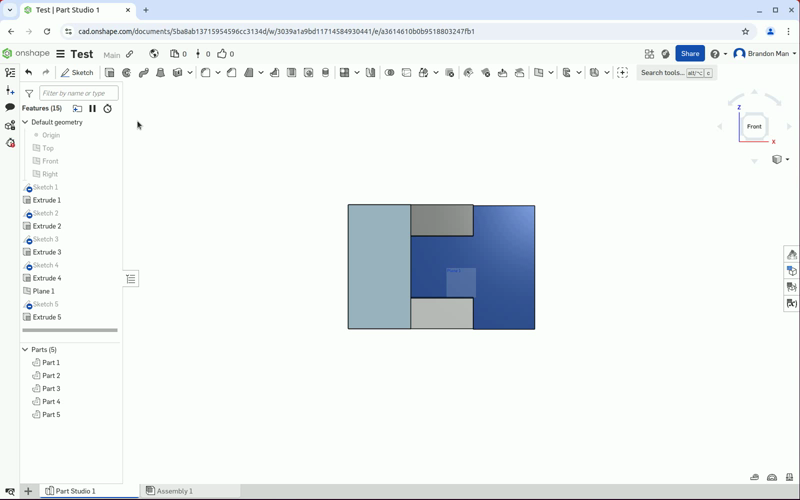
mouse_move(73, 189)
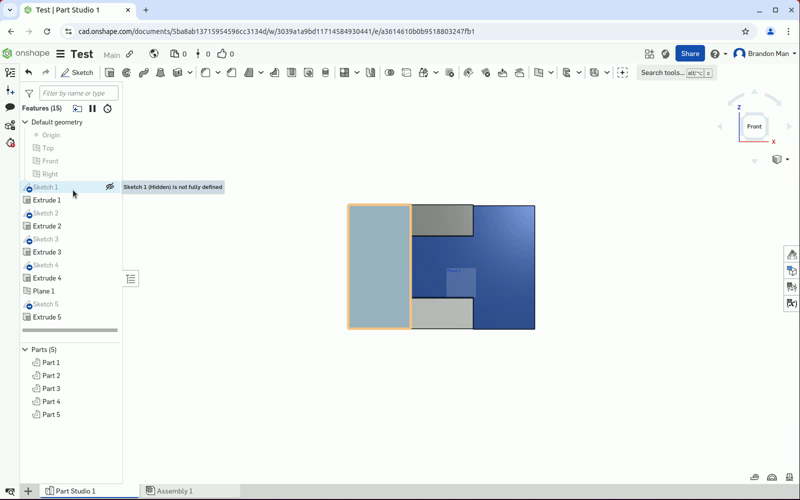
click(73, 189)
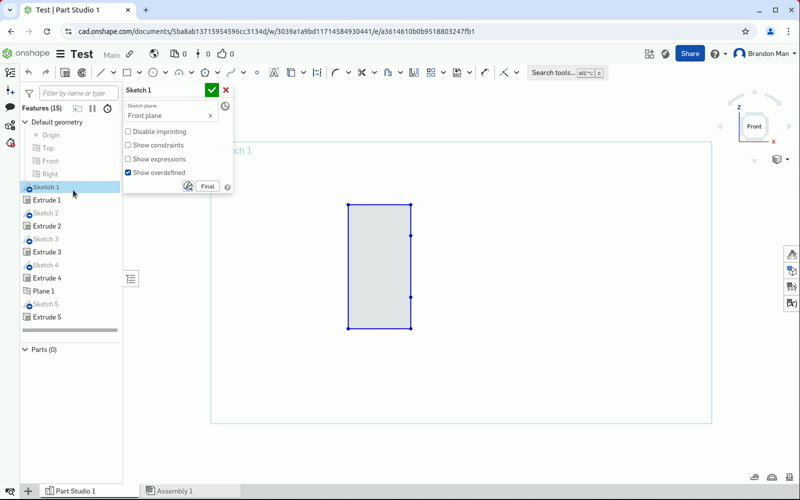
mouse_move(229, 92)
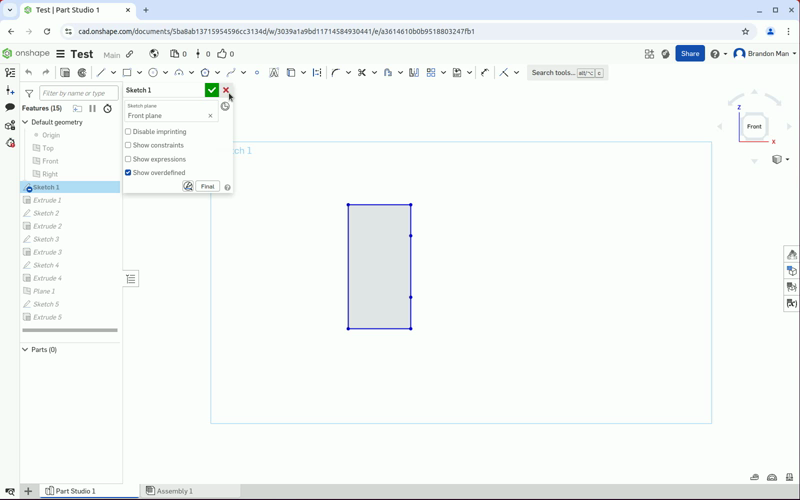
click(229, 92)
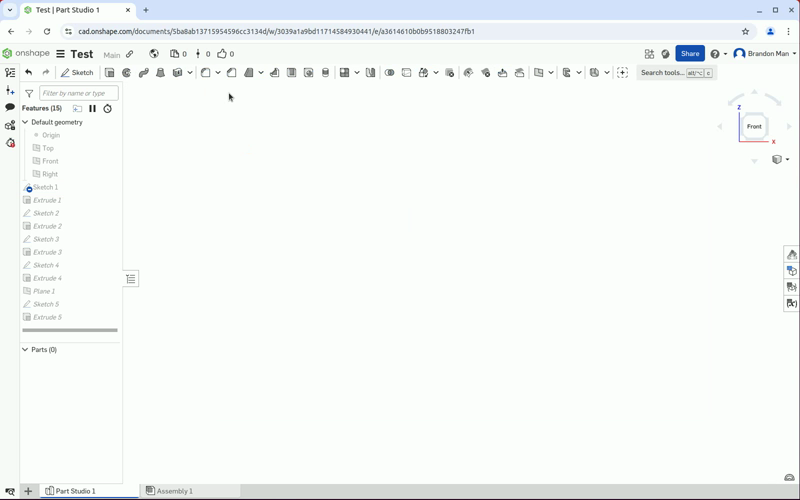
key(shift+s)
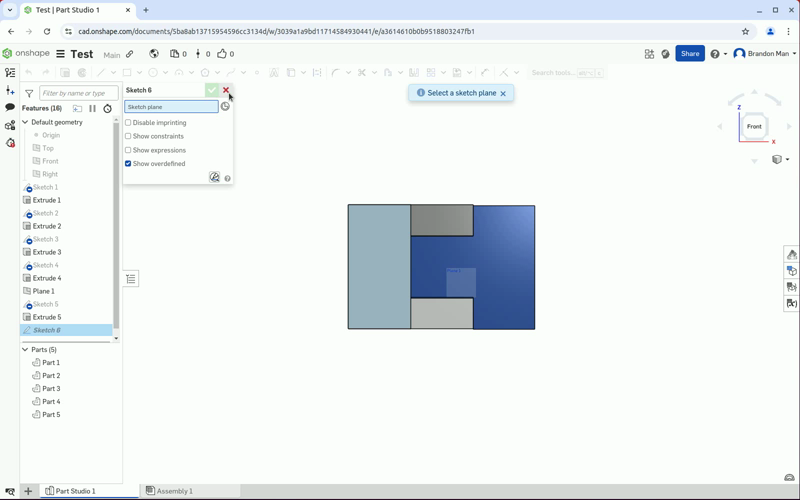
mouse_move(69, 293)
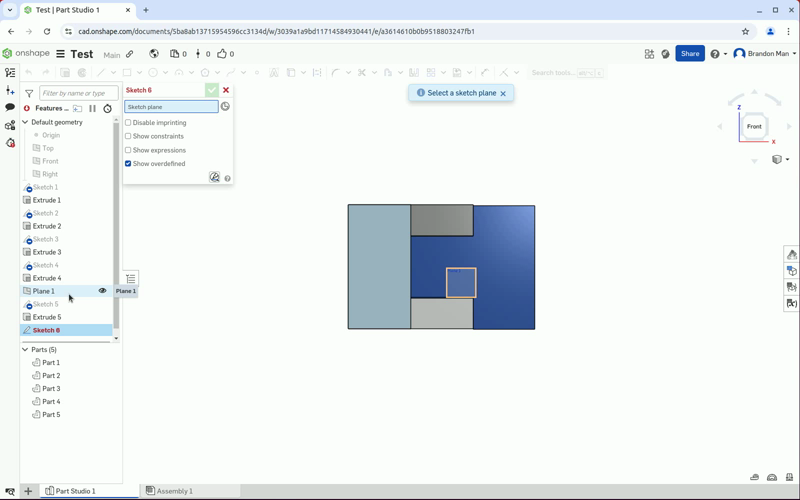
click(69, 293)
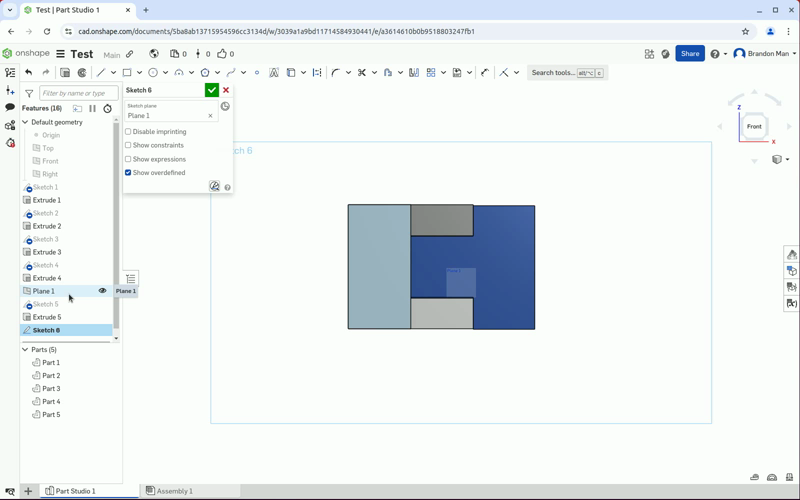
mouse_move(73, 352)
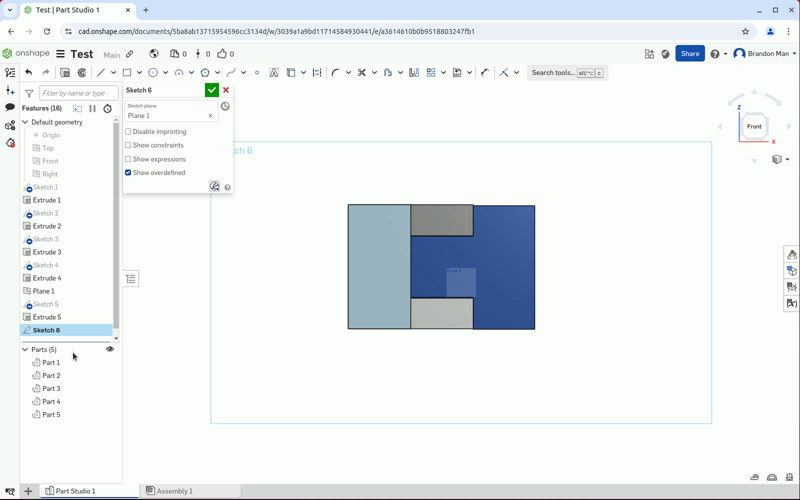
key(y)
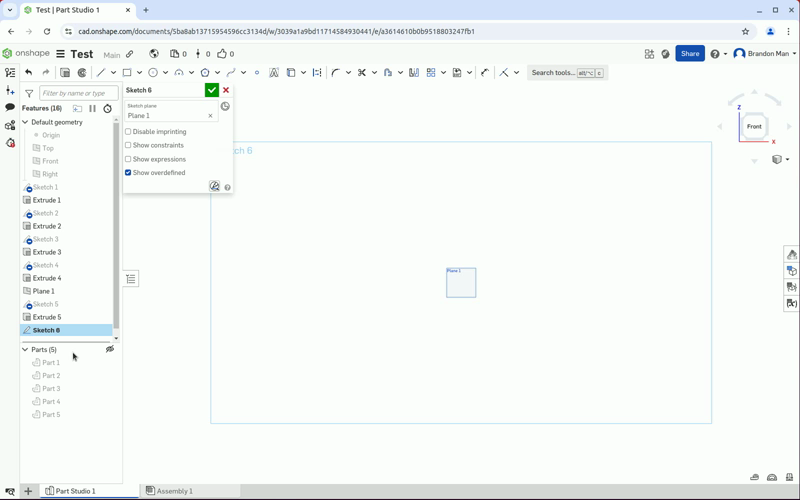
key(l)
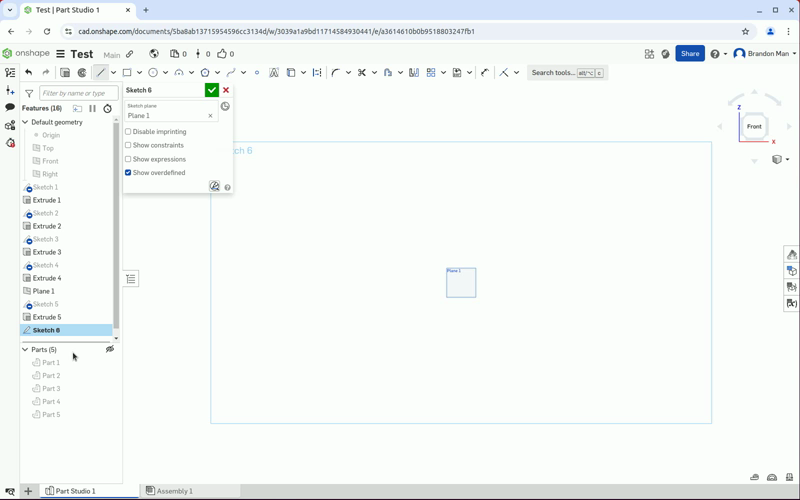
key_down(shift)
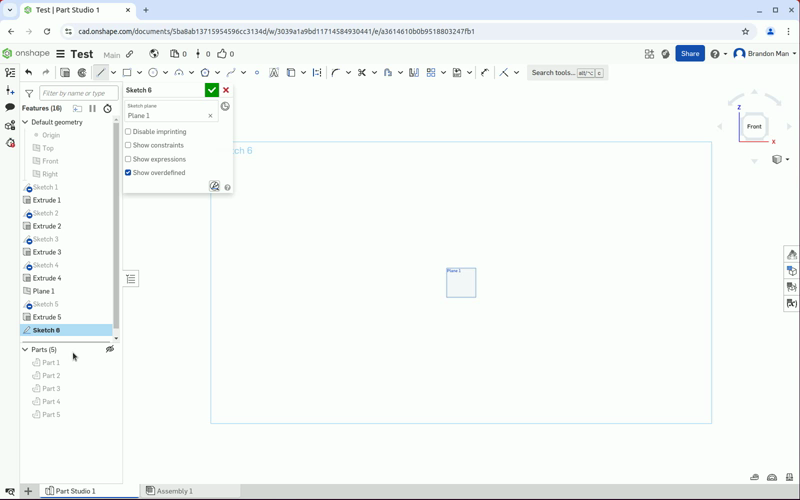
mouse_move(410, 236)
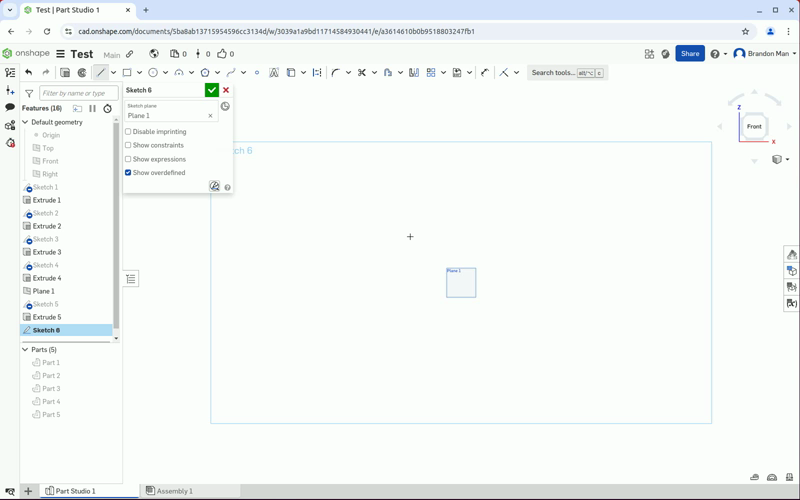
click(410, 236)
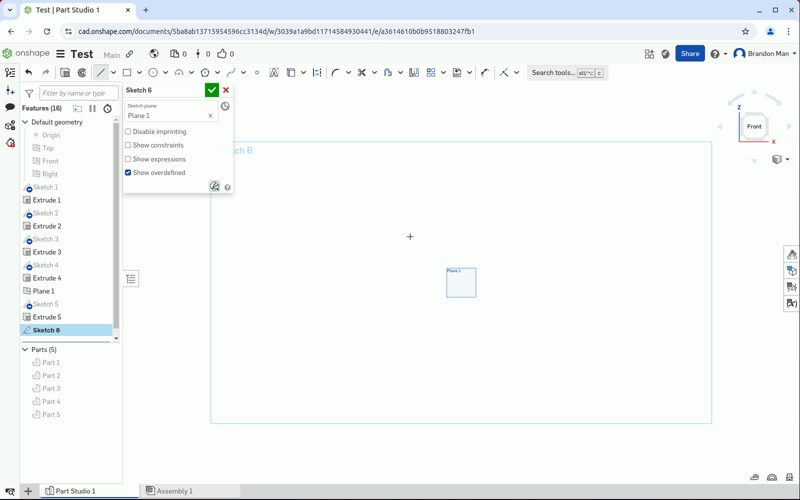
key_up(shift)
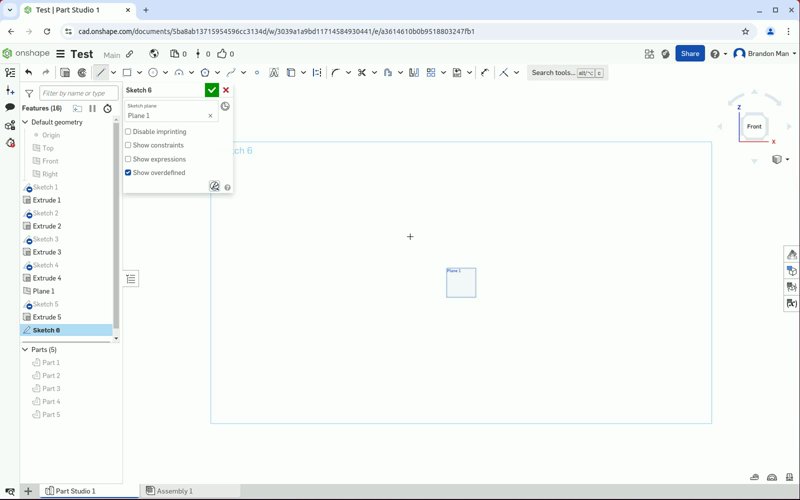
key_down(shift)
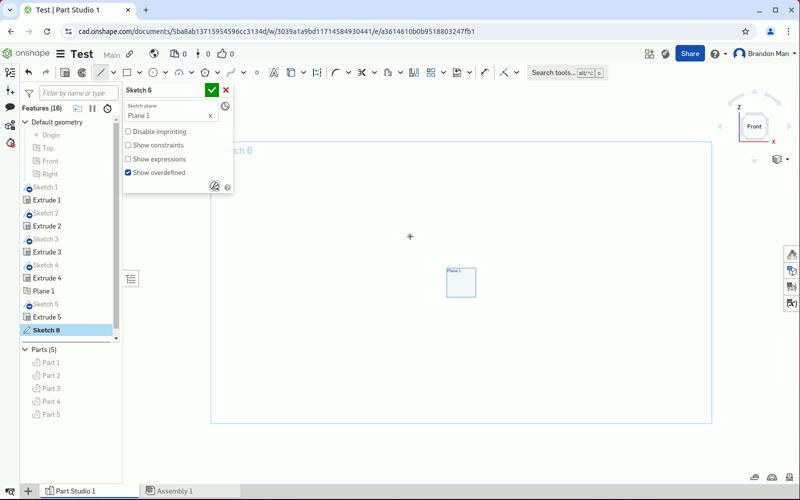
mouse_move(440, 236)
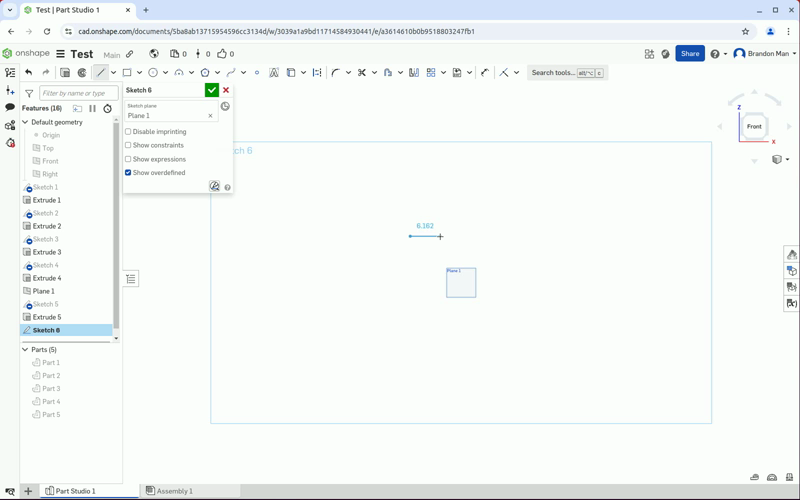
mouse_move(461, 236)
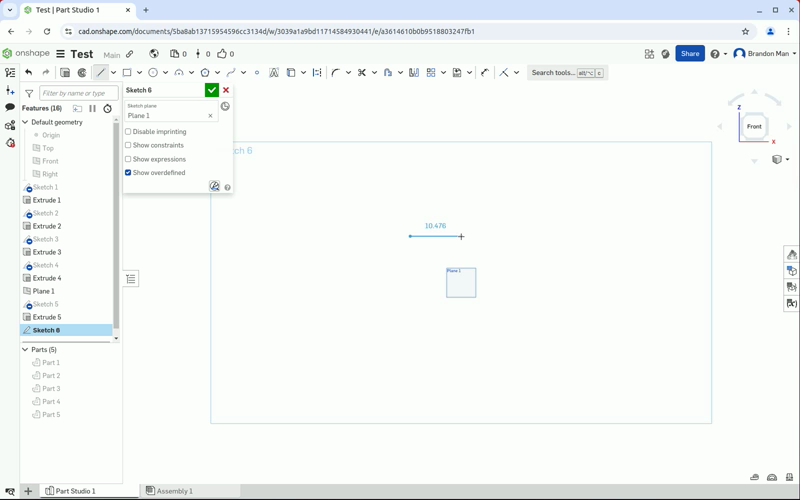
click(461, 236)
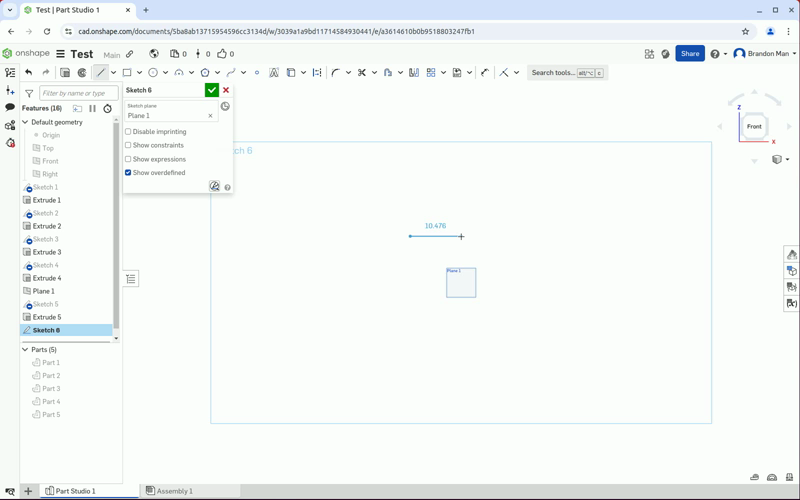
key_up(shift)
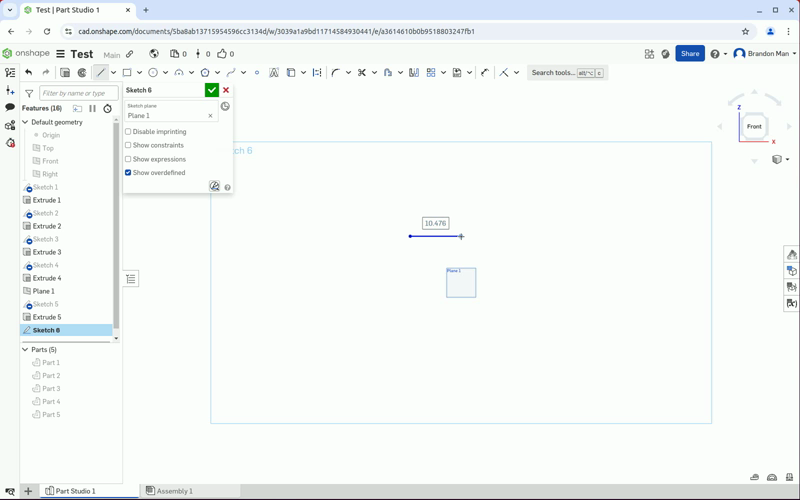
key_down(shift)
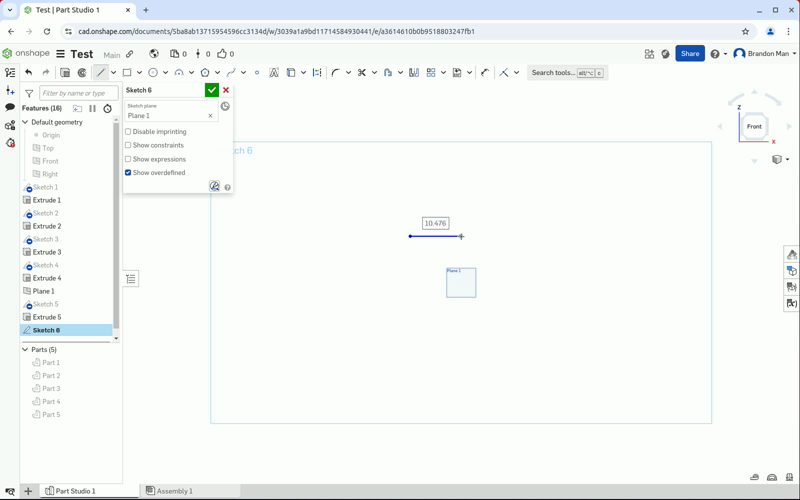
mouse_move(491, 236)
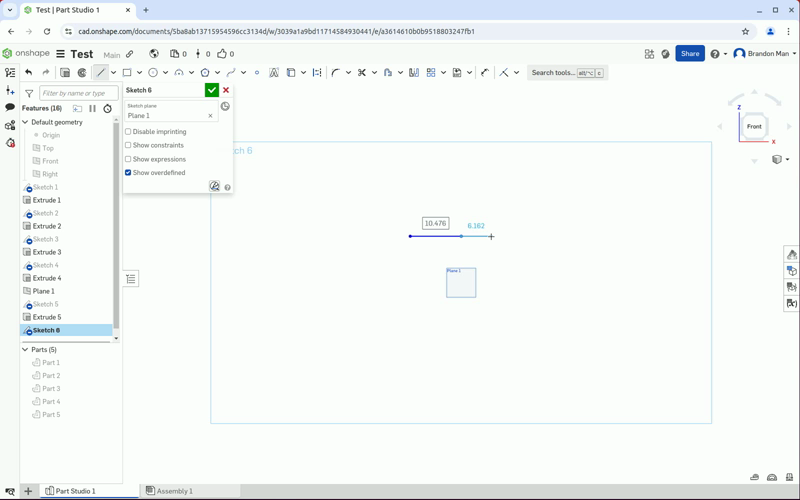
mouse_move(461, 204)
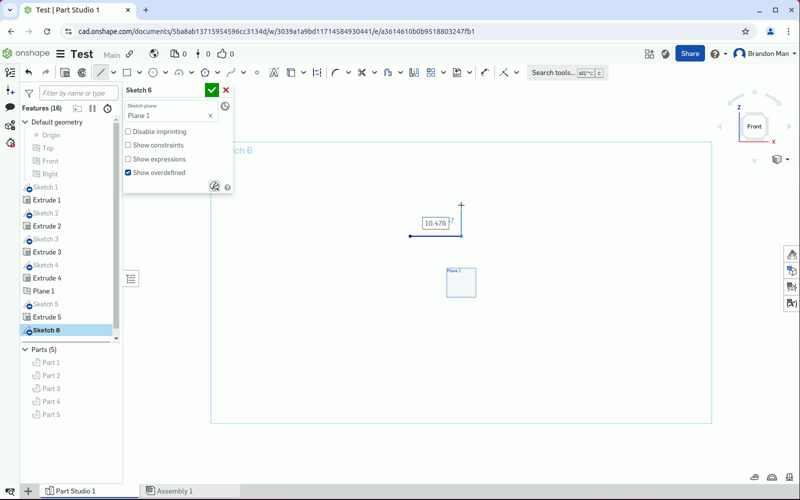
click(461, 204)
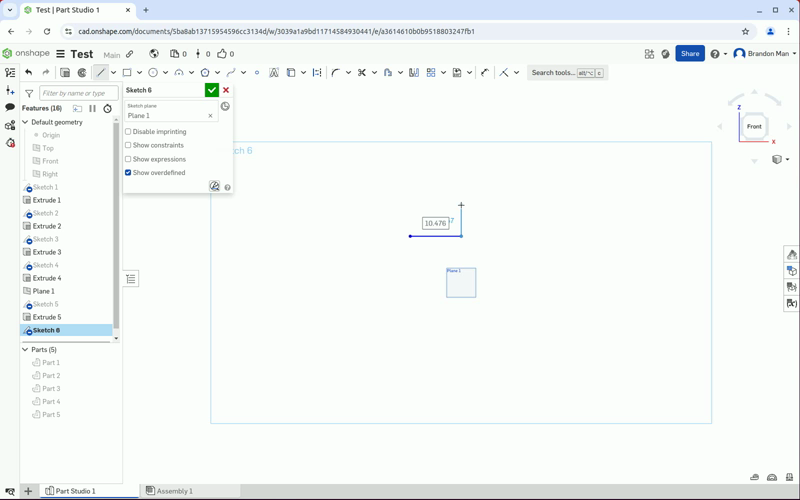
key_up(shift)
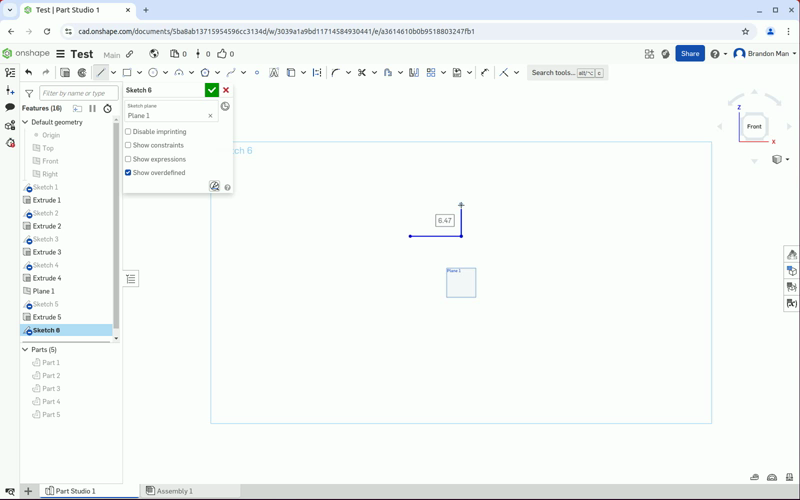
key_down(shift)
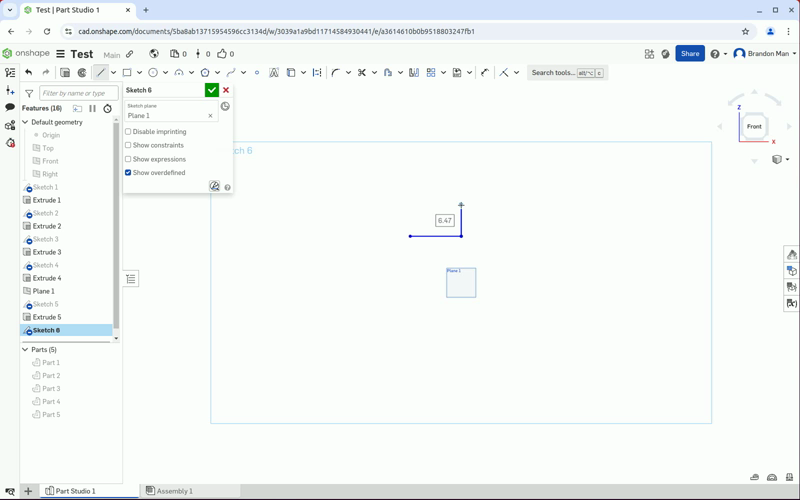
mouse_move(491, 204)
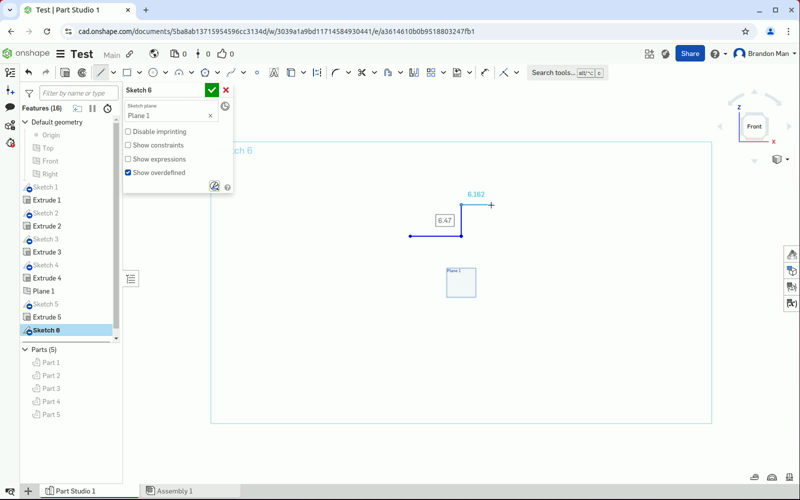
mouse_move(410, 204)
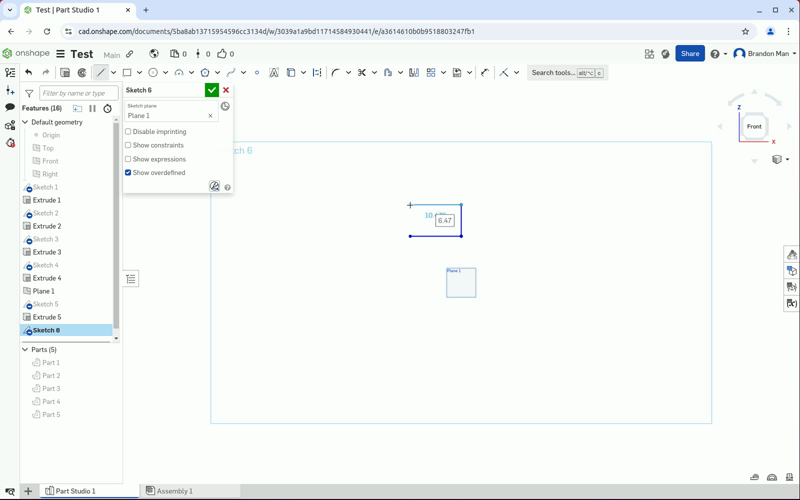
click(410, 204)
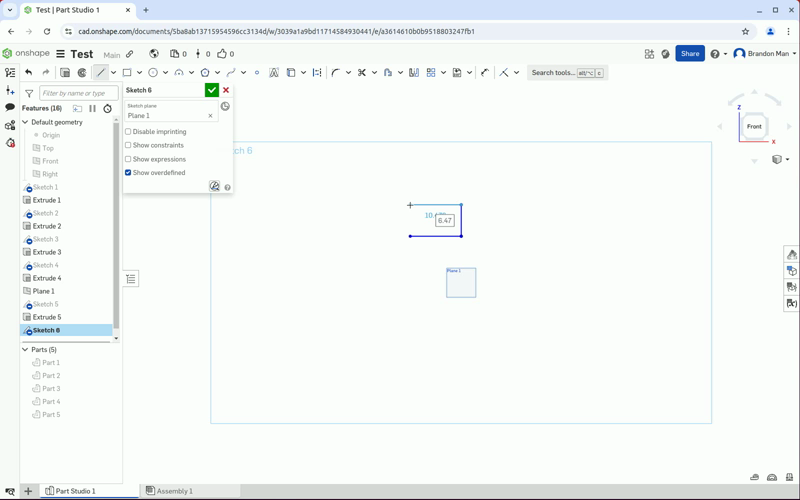
key_up(shift)
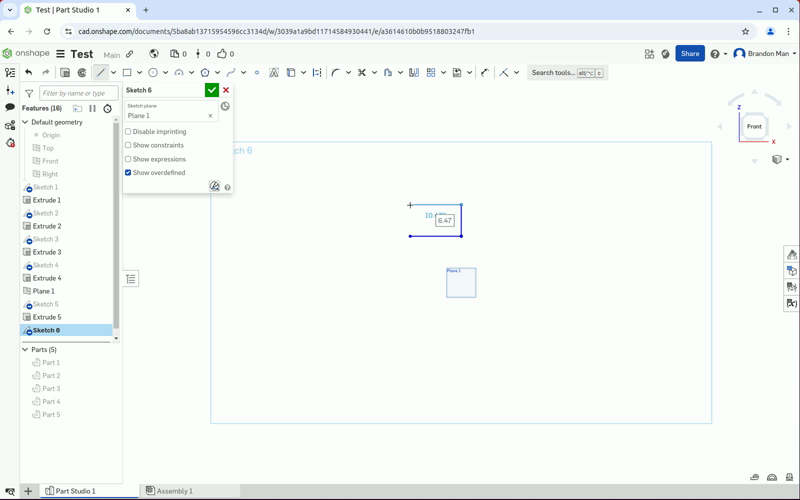
mouse_move(440, 204)
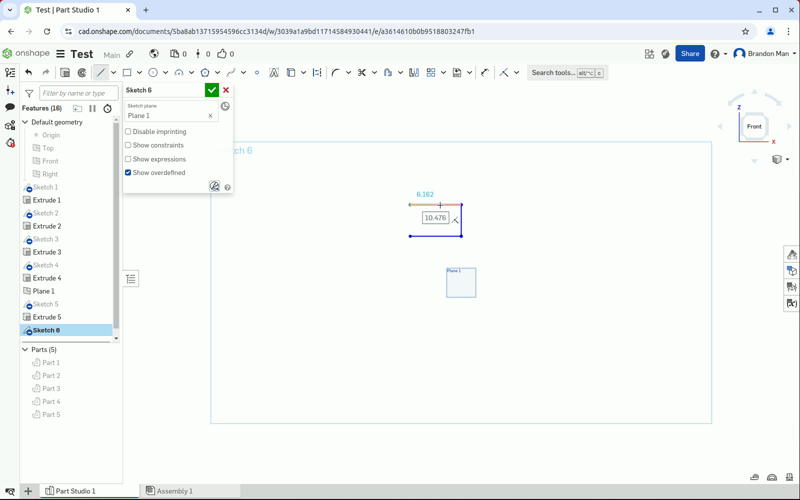
key_down(shift)
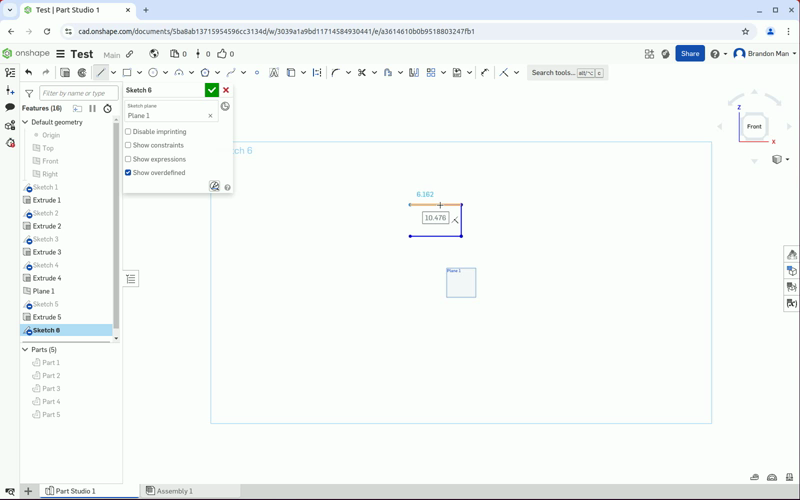
mouse_move(410, 236)
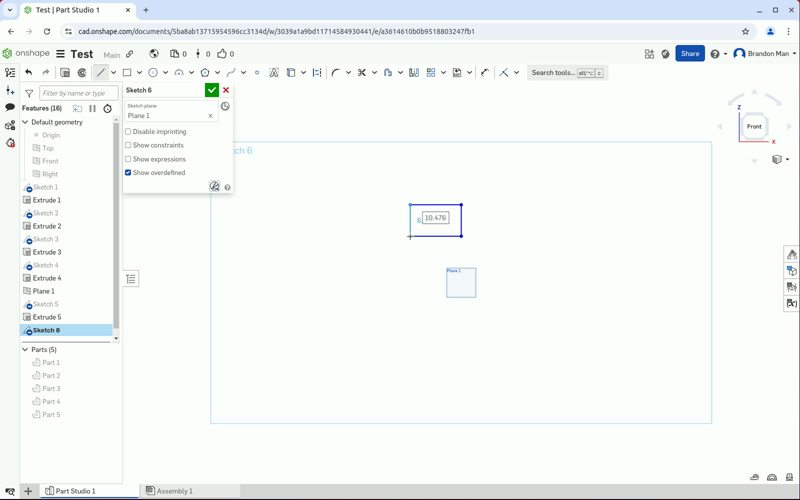
key_up(shift)
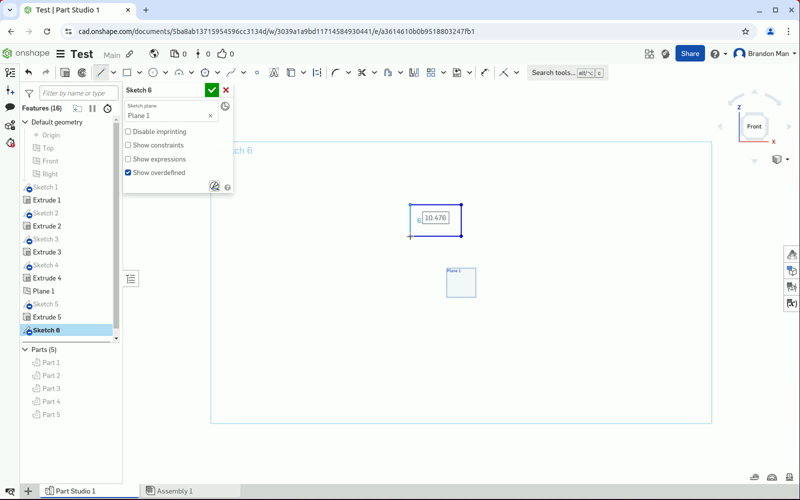
click(410, 236)
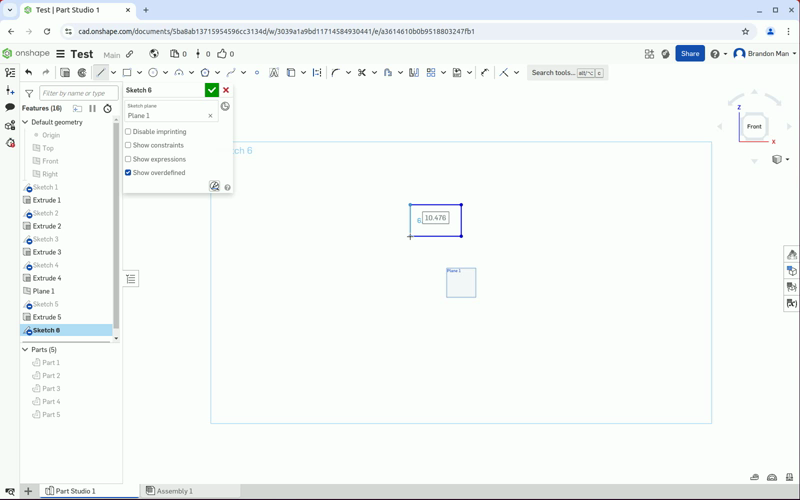
key(esc)
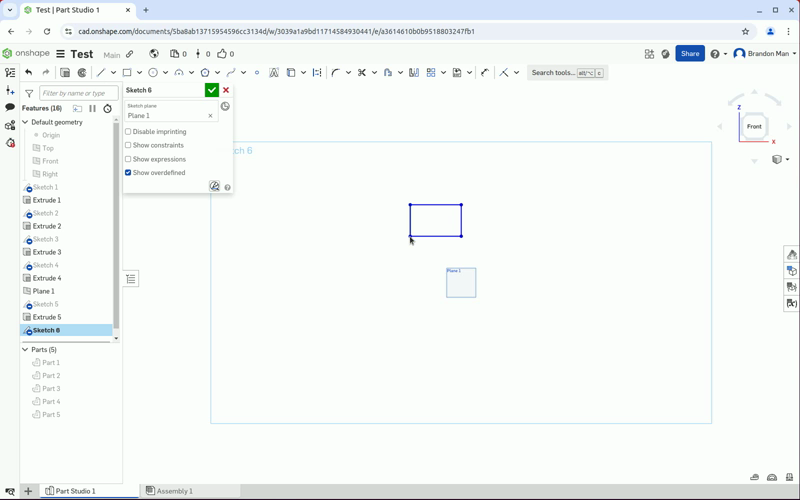
mouse_move(453, 218)
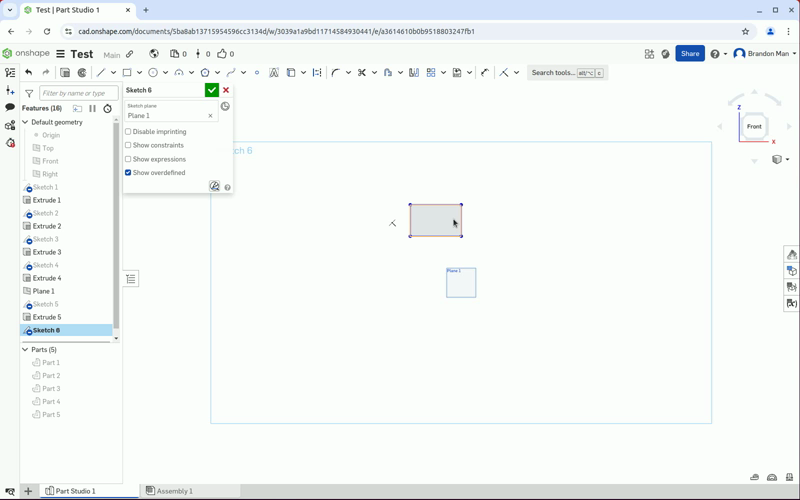
scroll(6)
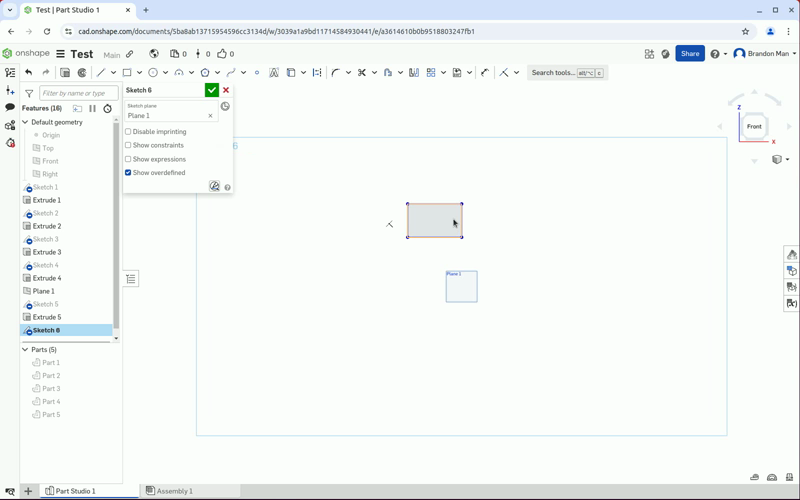
scroll(6)
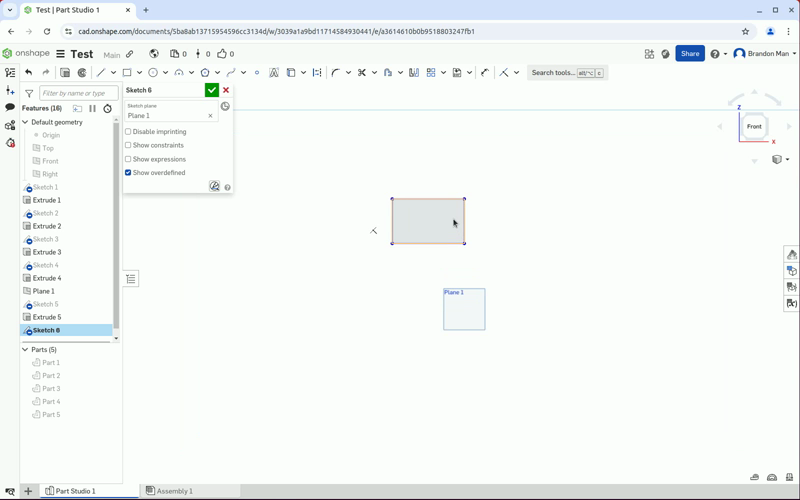
scroll(6)
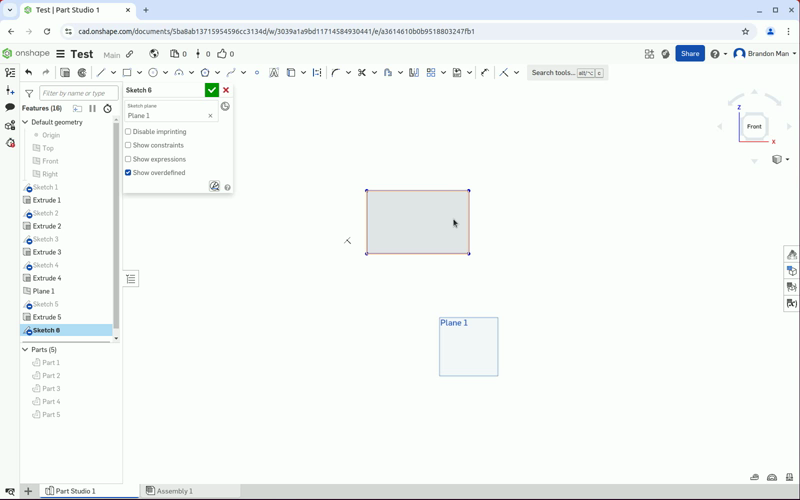
scroll(6)
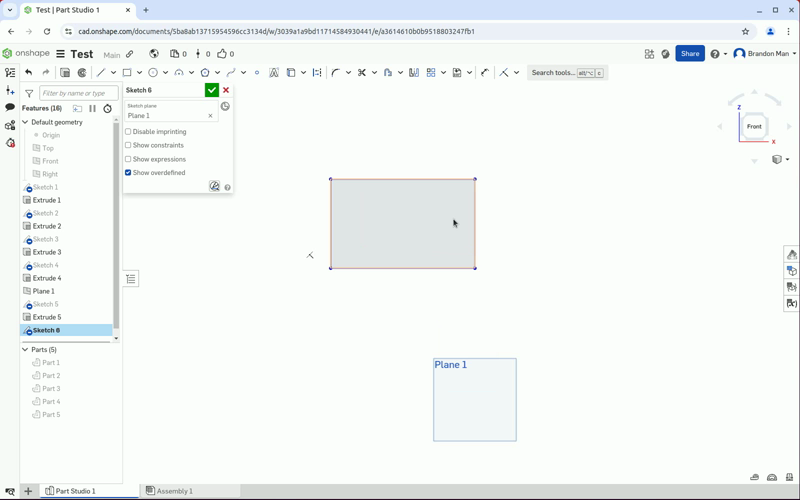
scroll(6)
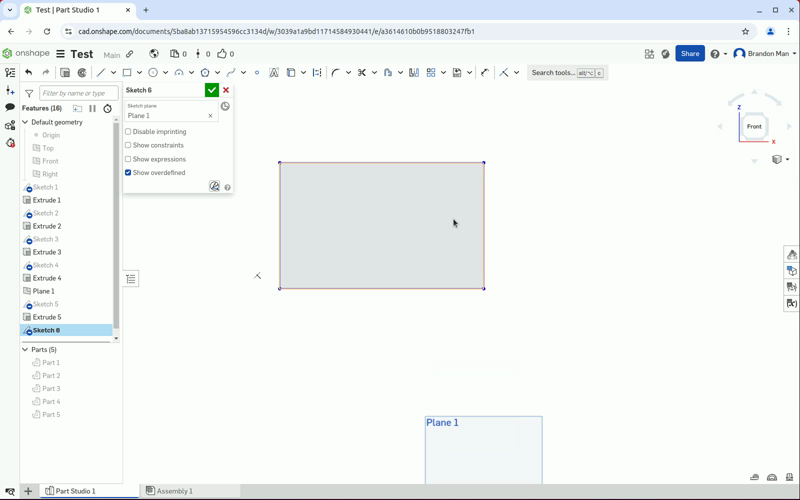
scroll(6)
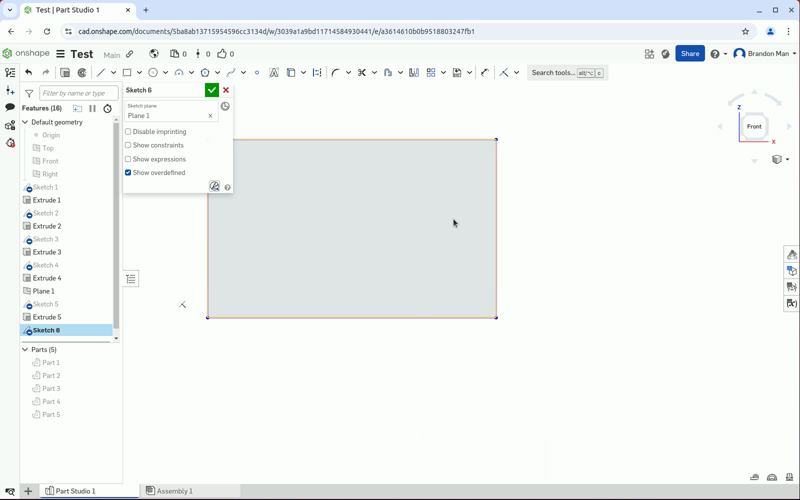
scroll(6)
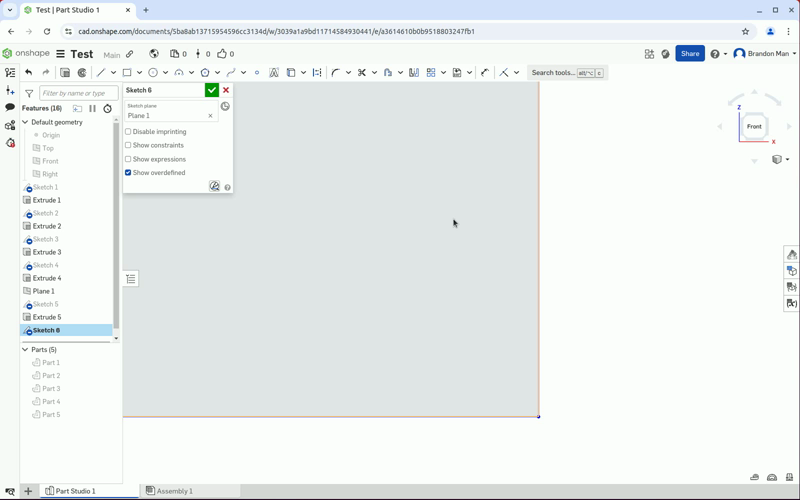
click(453, 218)
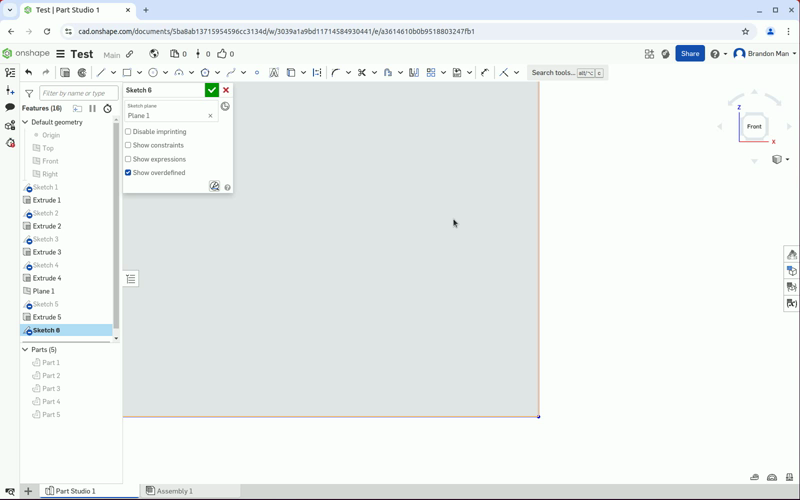
scroll(-6)
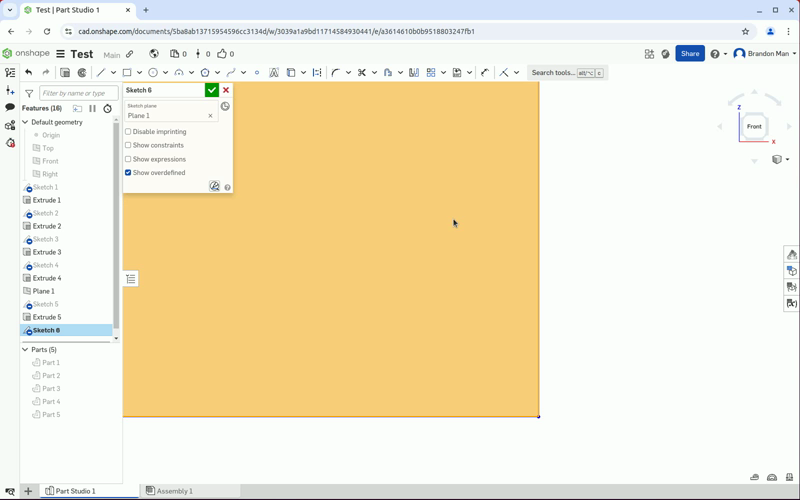
scroll(-6)
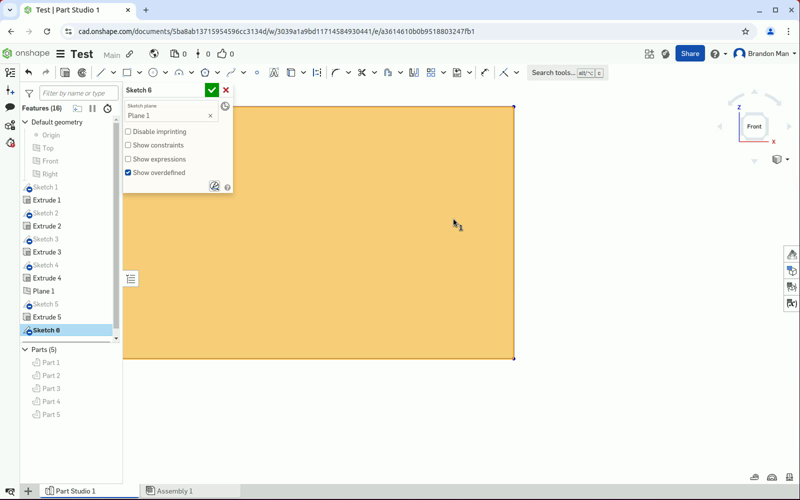
scroll(-6)
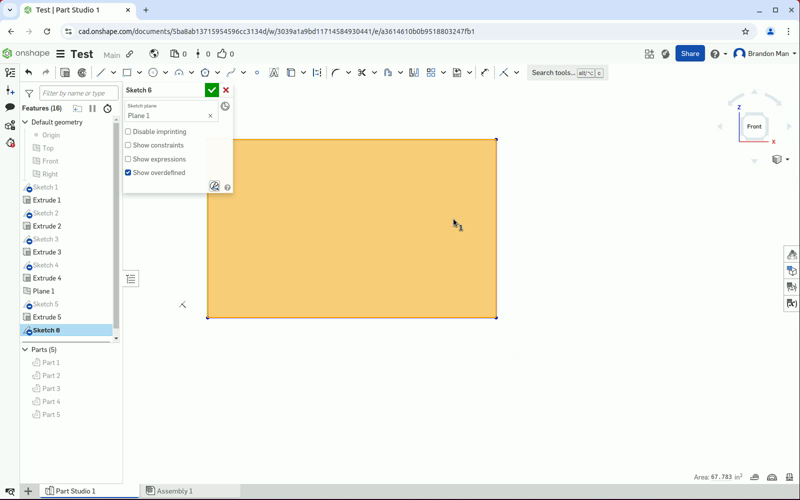
scroll(-6)
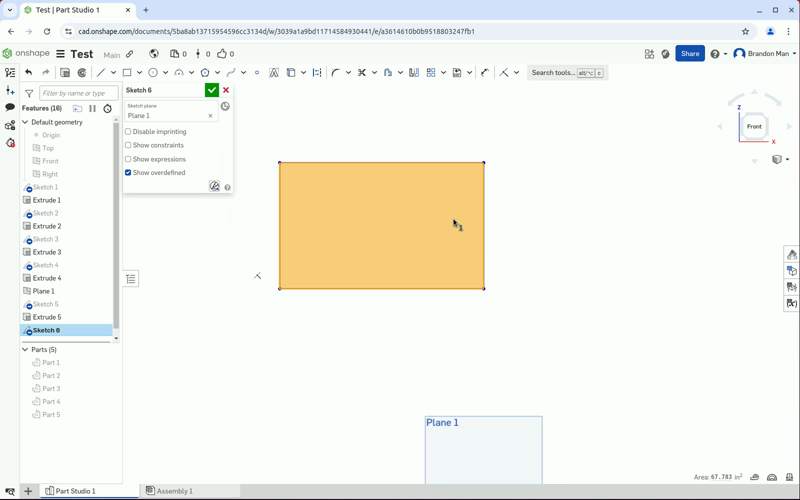
scroll(-6)
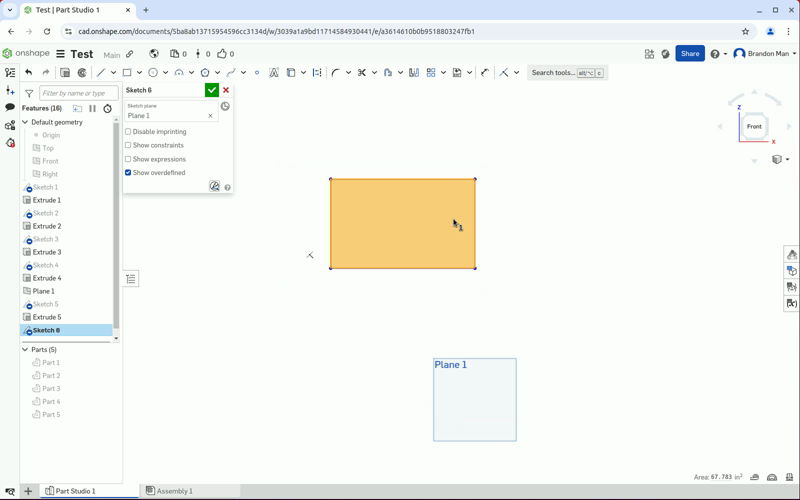
scroll(-6)
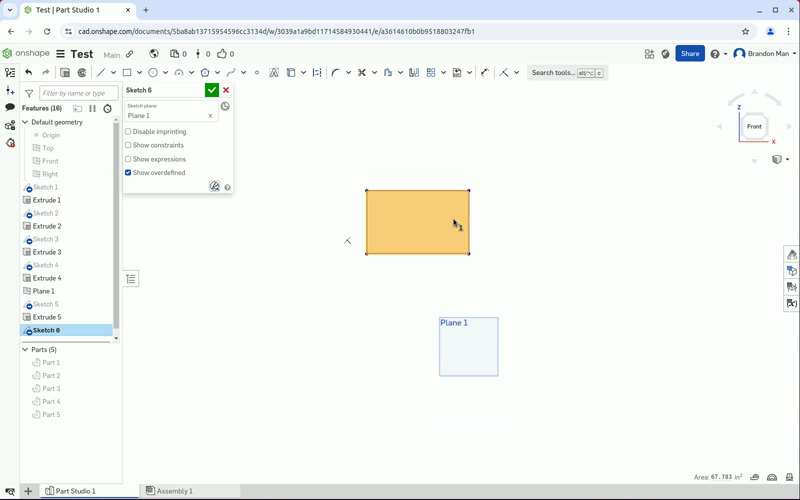
scroll(-6)
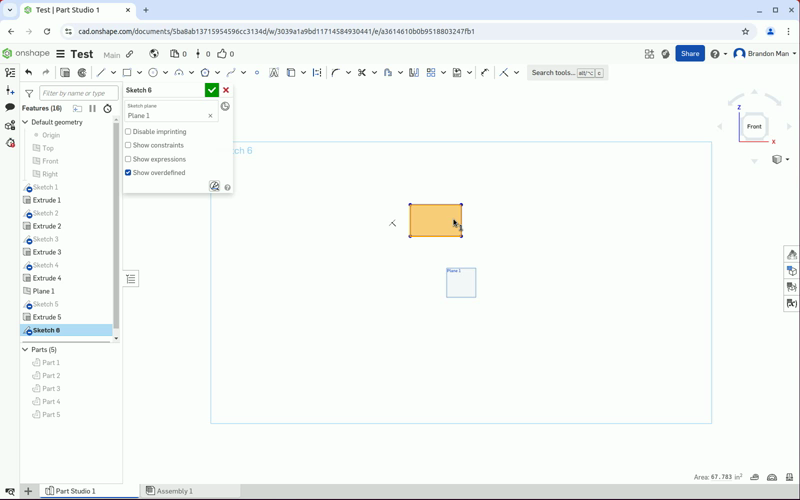
mouse_move(73, 352)
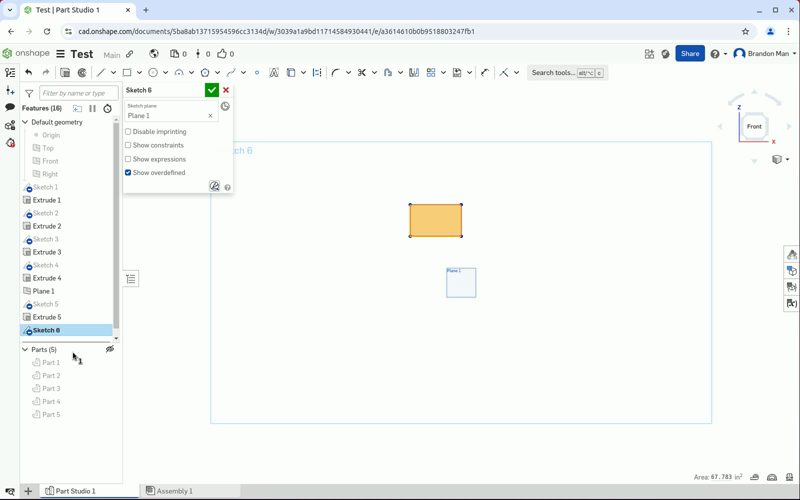
key(shift+y)
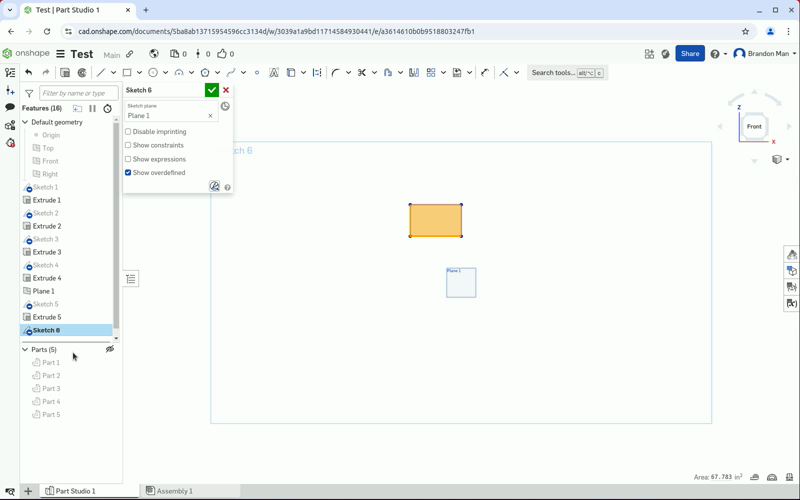
key(shift+e)
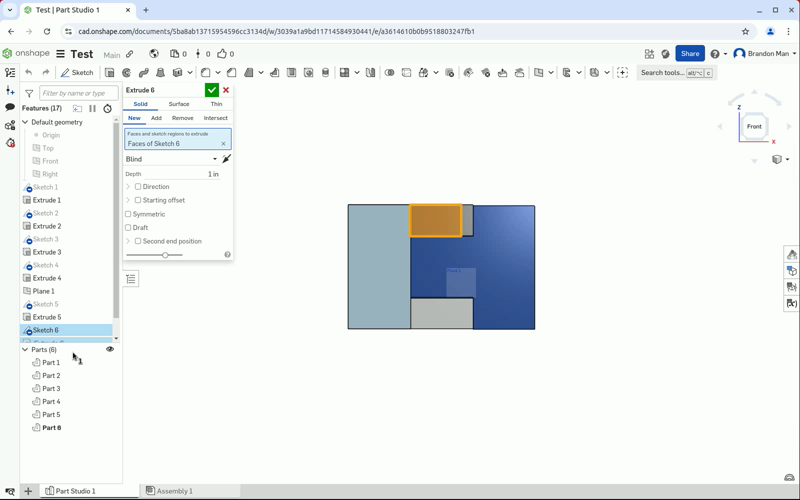
mouse_move(143, 106)
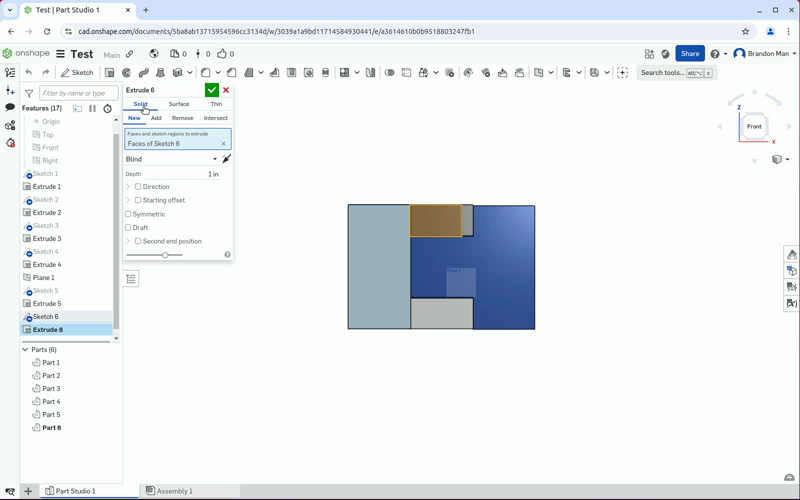
click(143, 106)
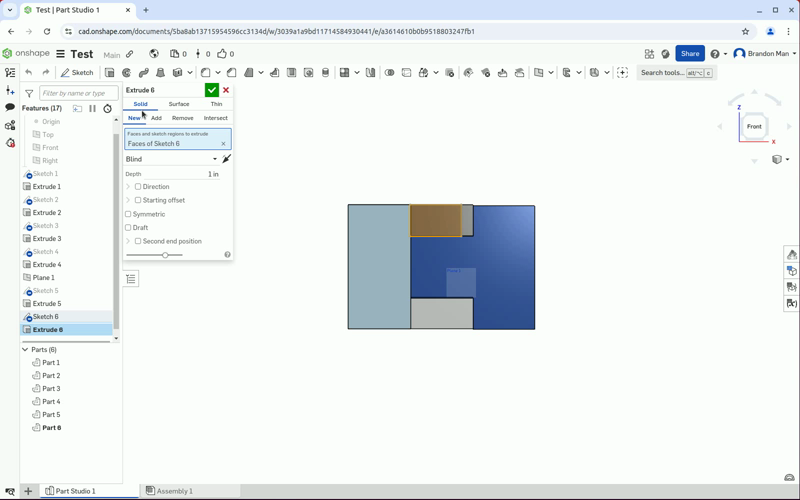
mouse_move(137, 120)
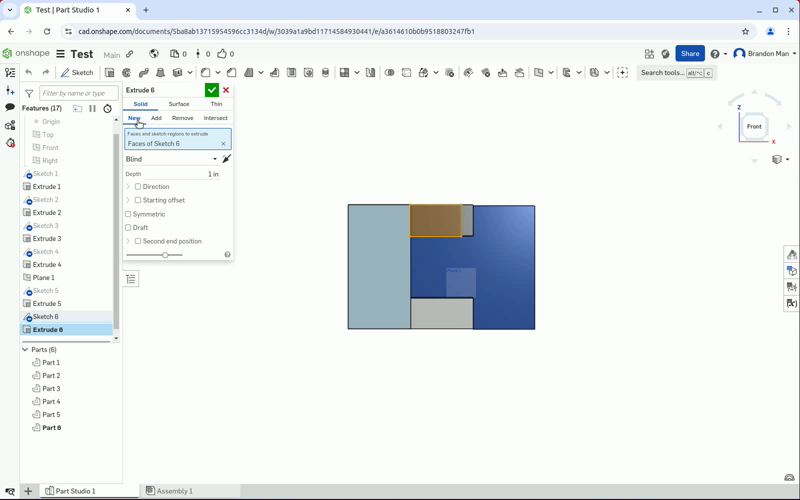
click(137, 120)
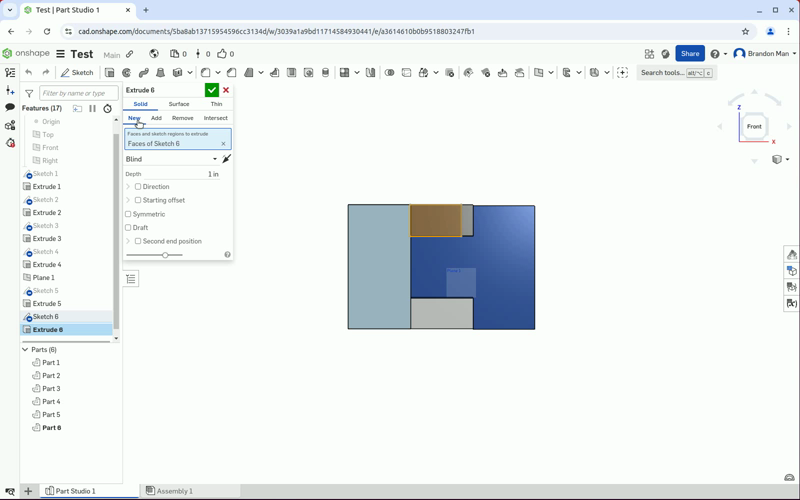
key(tab, 4)
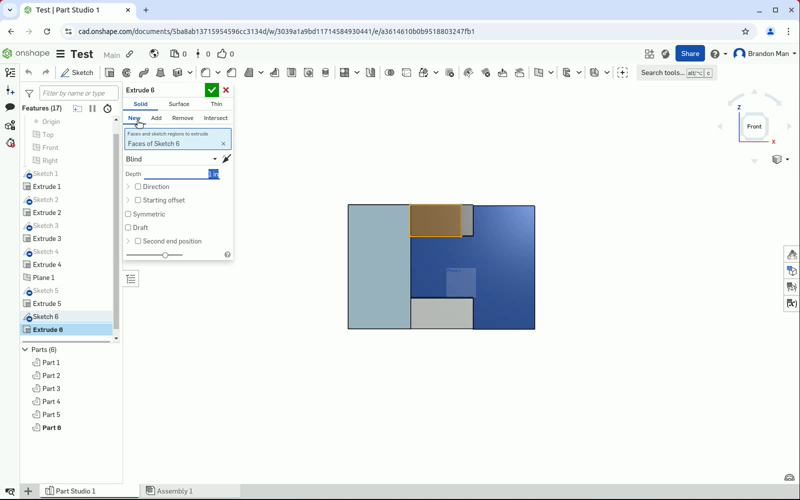
text(6.258)
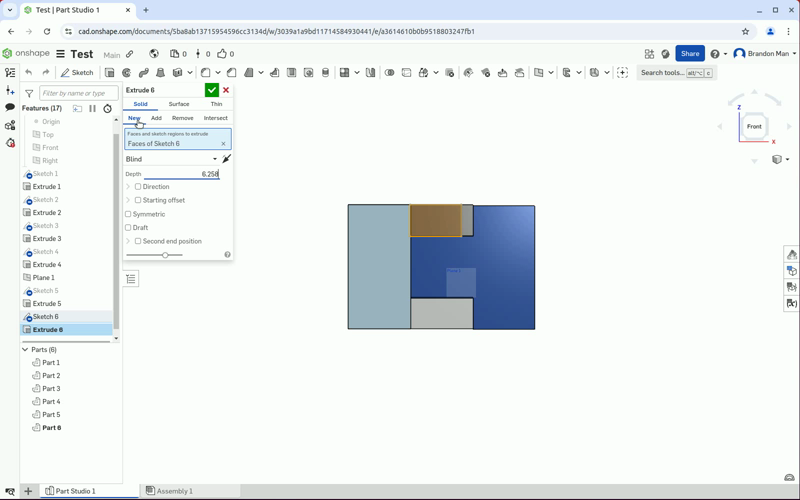
key(enter)
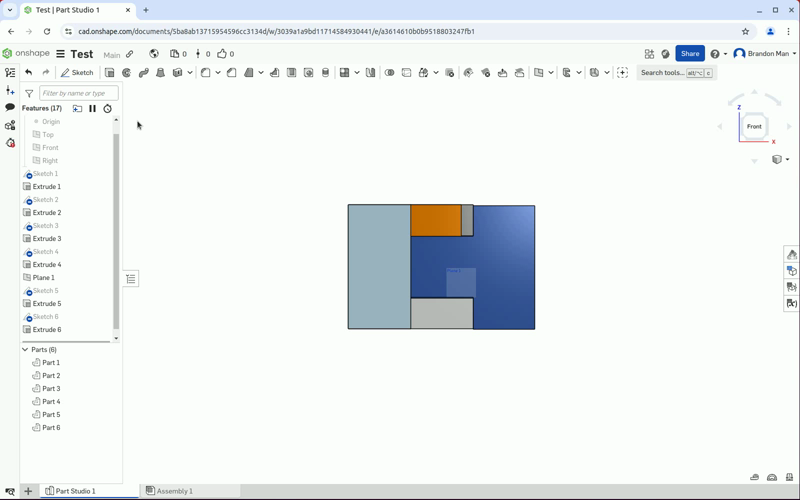
key(shift+h)
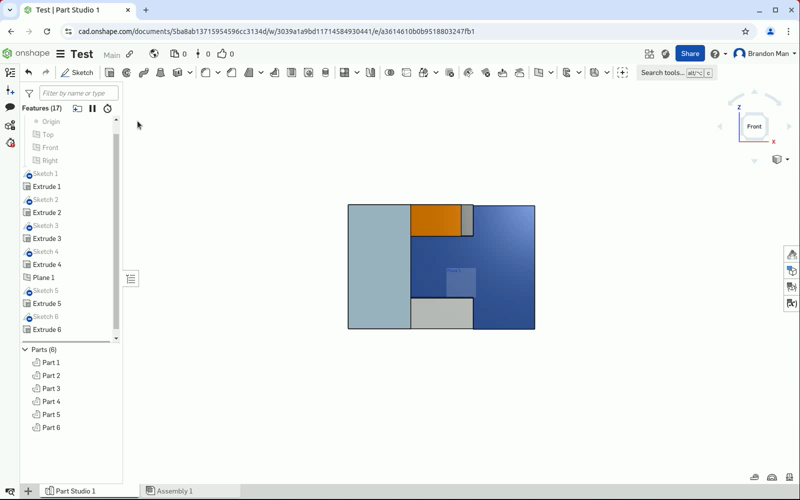
key(shift+h)
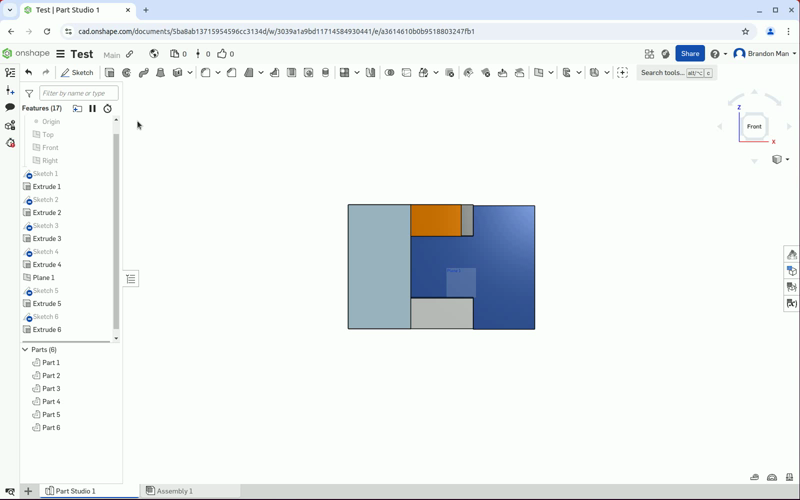
mouse_move(69, 176)
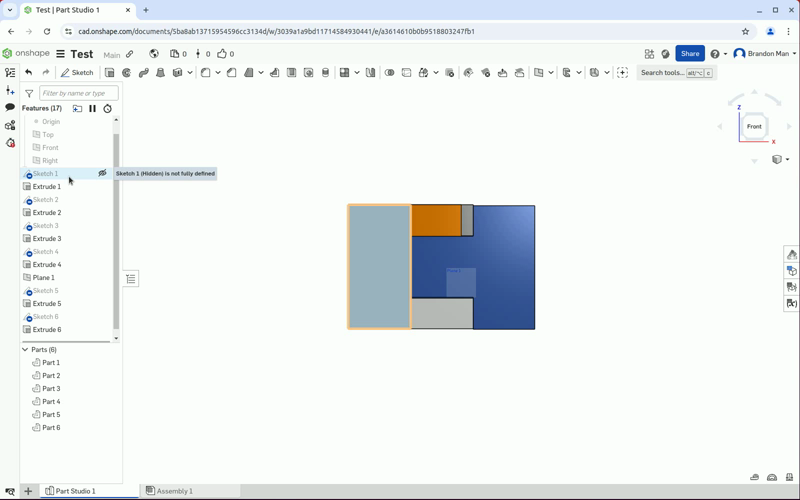
click(69, 176)
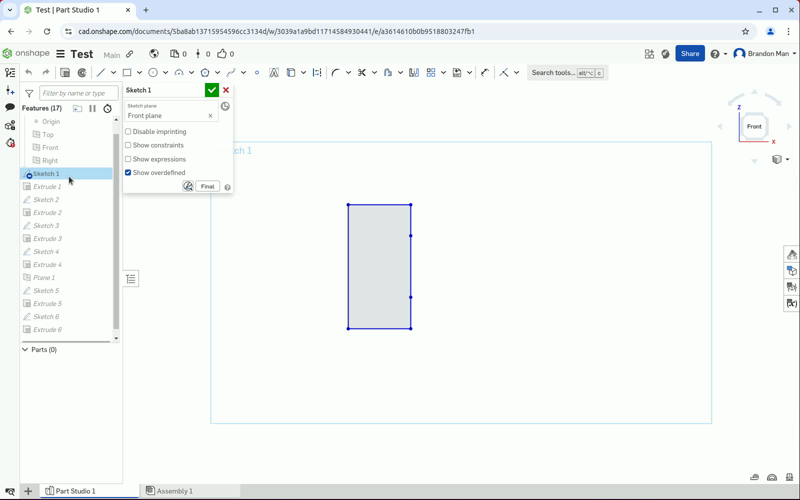
mouse_move(229, 92)
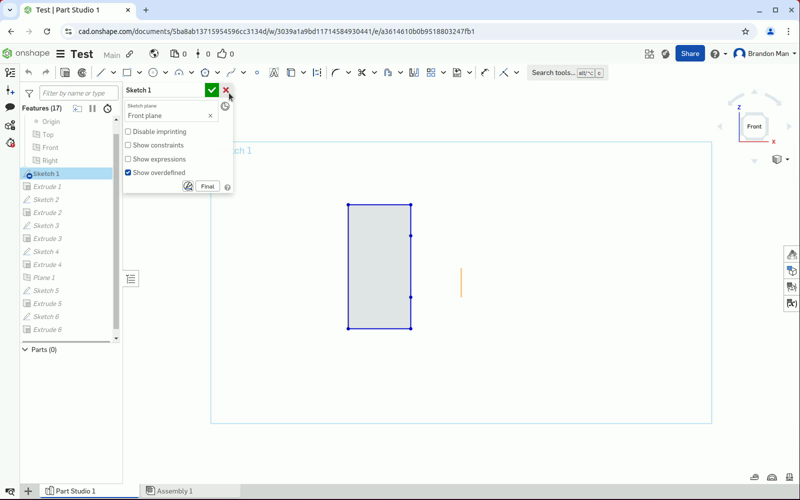
click(229, 92)
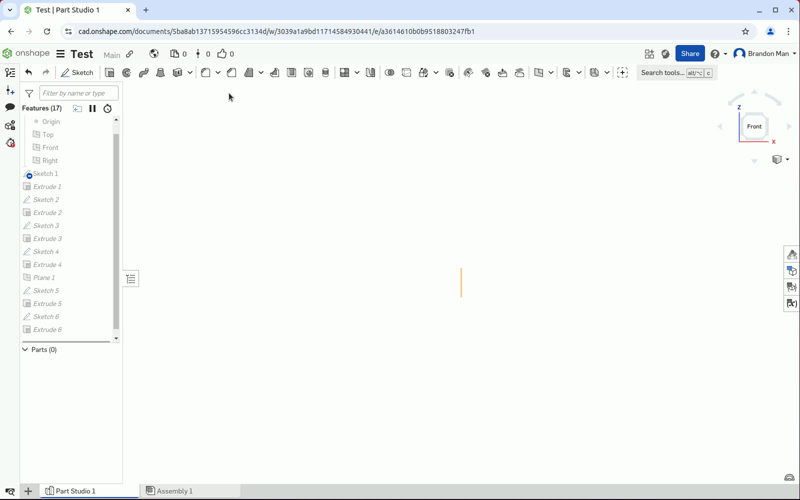
key(shift+s)
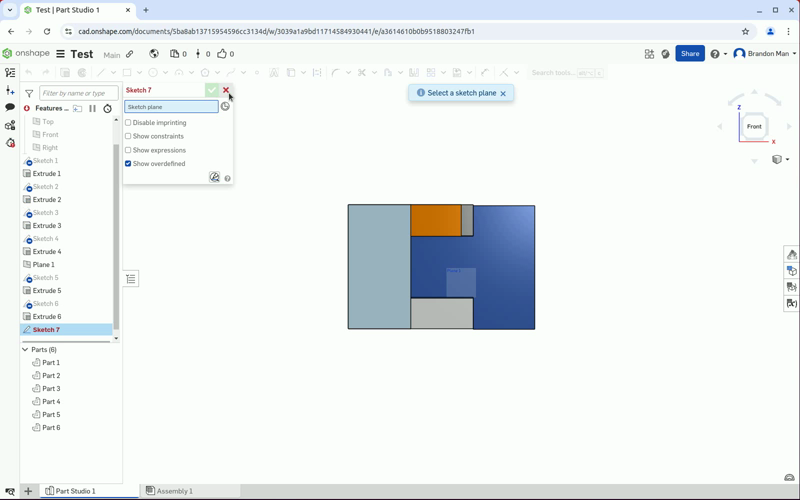
mouse_move(69, 267)
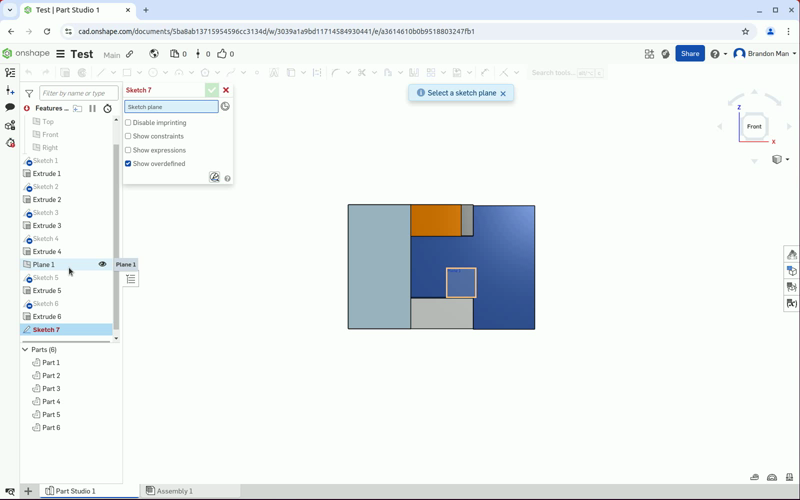
click(69, 267)
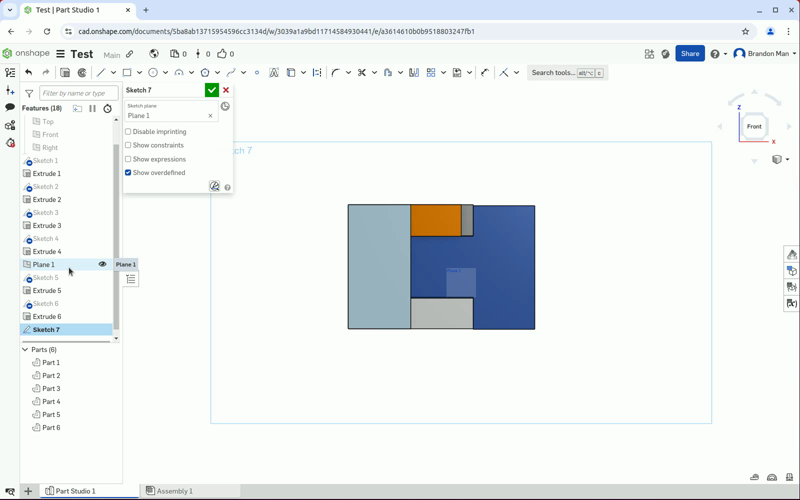
mouse_move(73, 352)
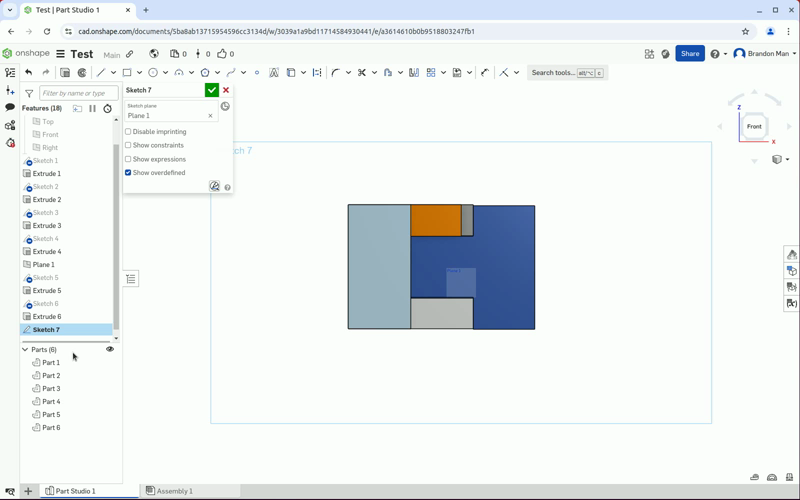
key(y)
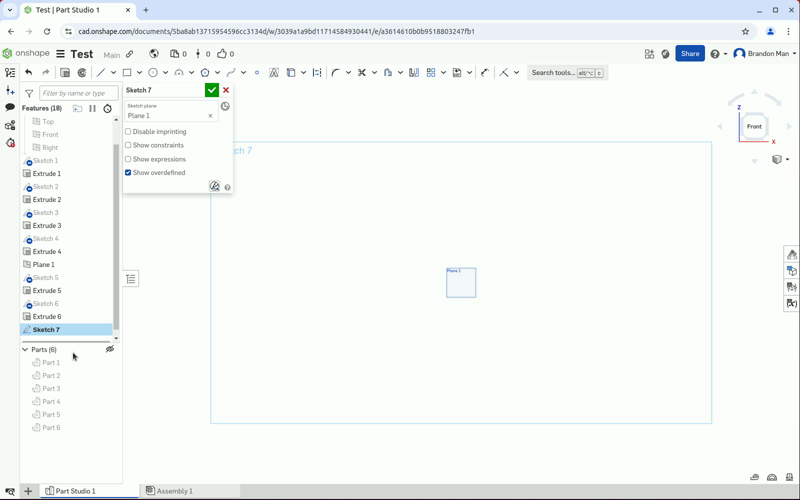
key(l)
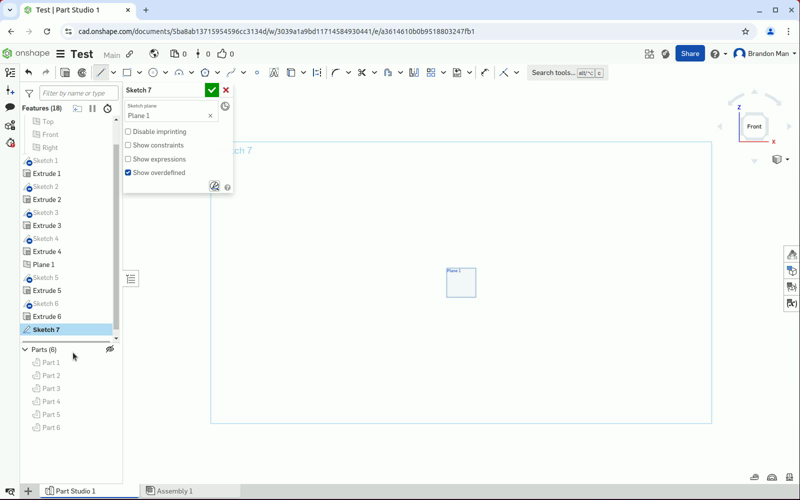
key_down(shift)
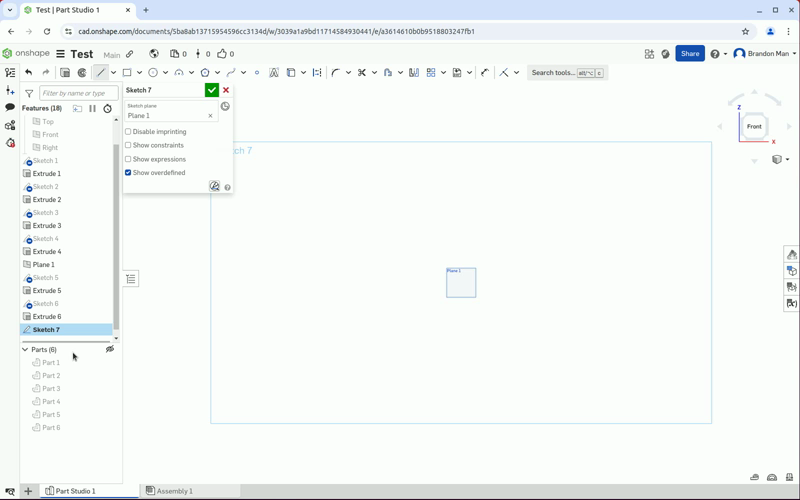
mouse_move(410, 328)
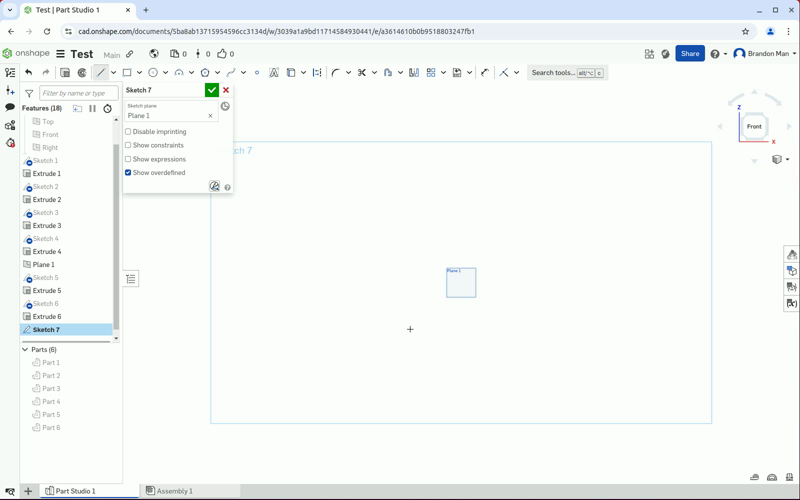
click(410, 328)
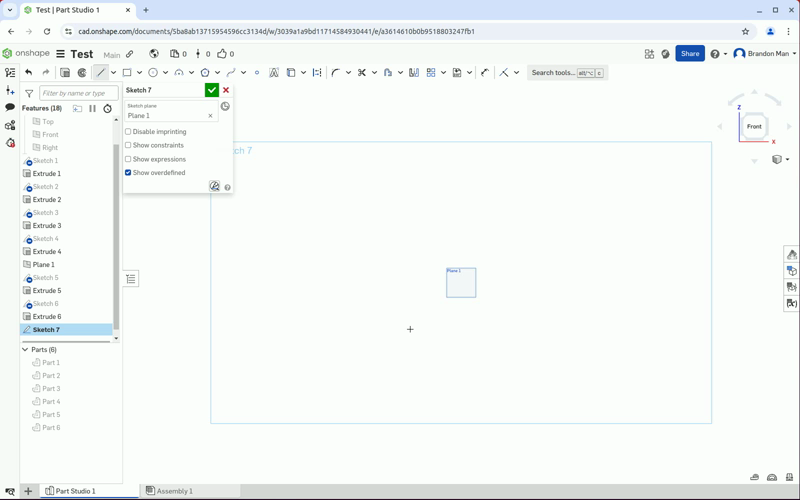
key_up(shift)
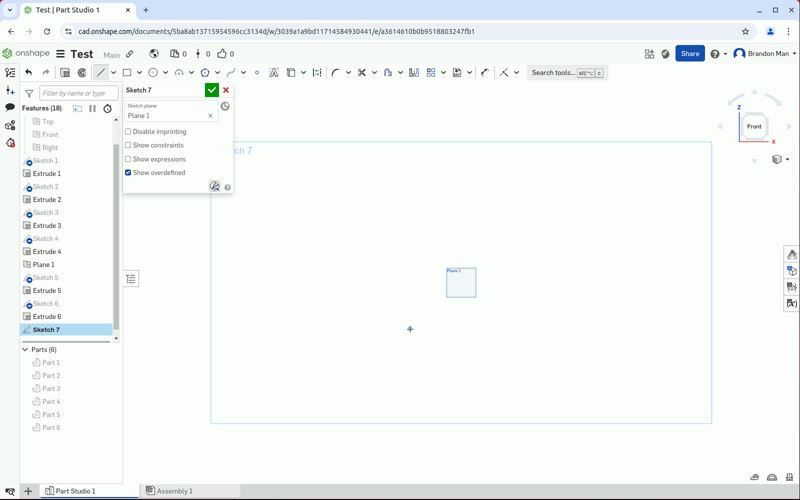
key_down(shift)
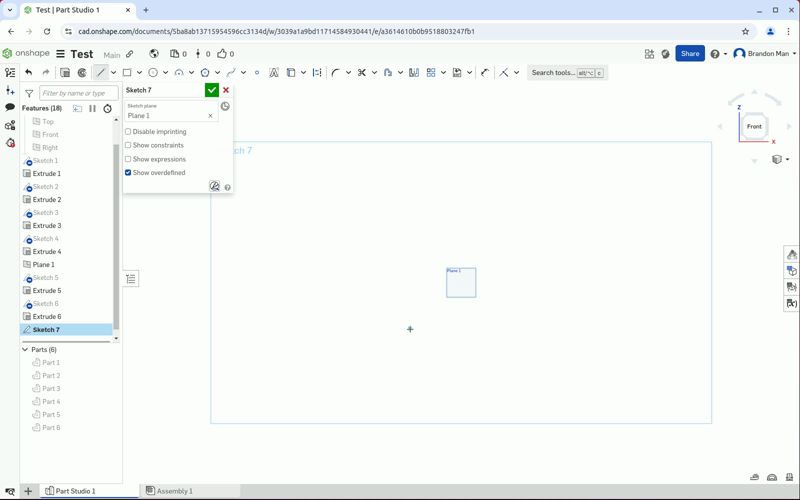
mouse_move(440, 328)
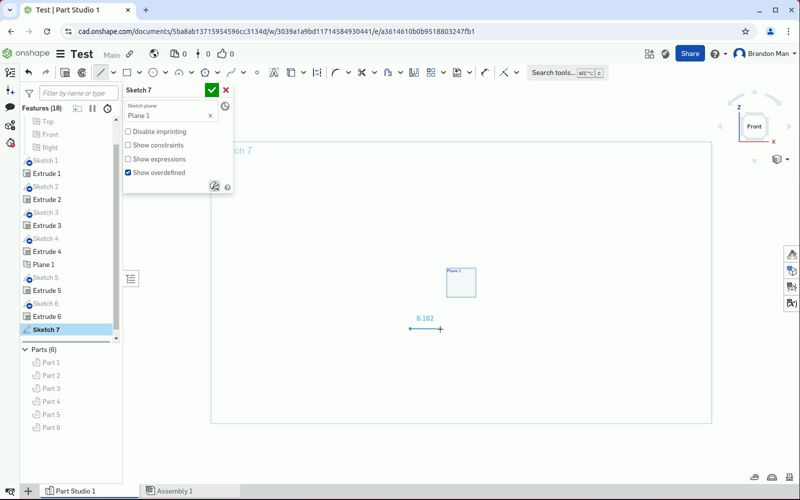
mouse_move(461, 328)
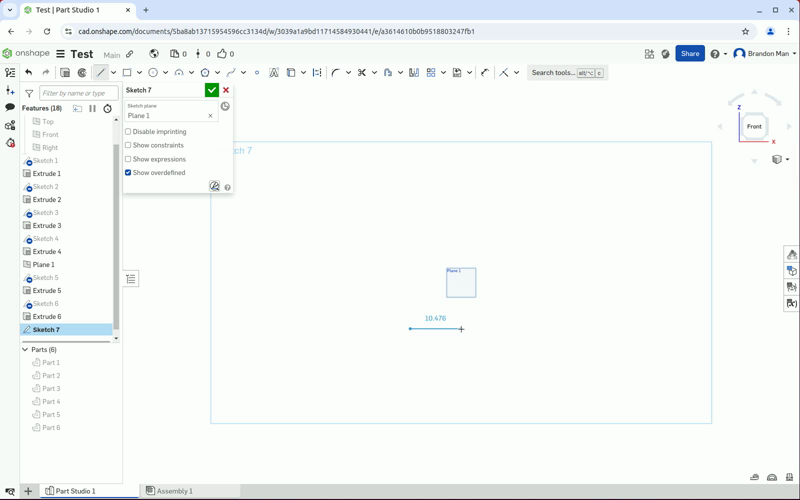
click(461, 328)
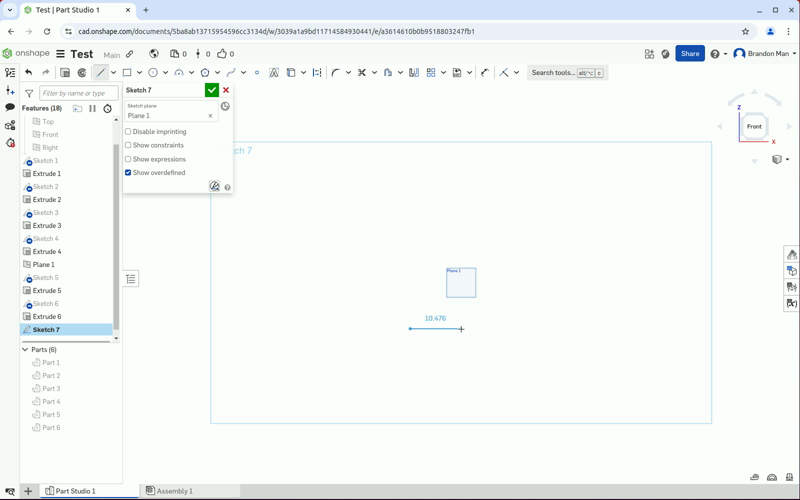
key_up(shift)
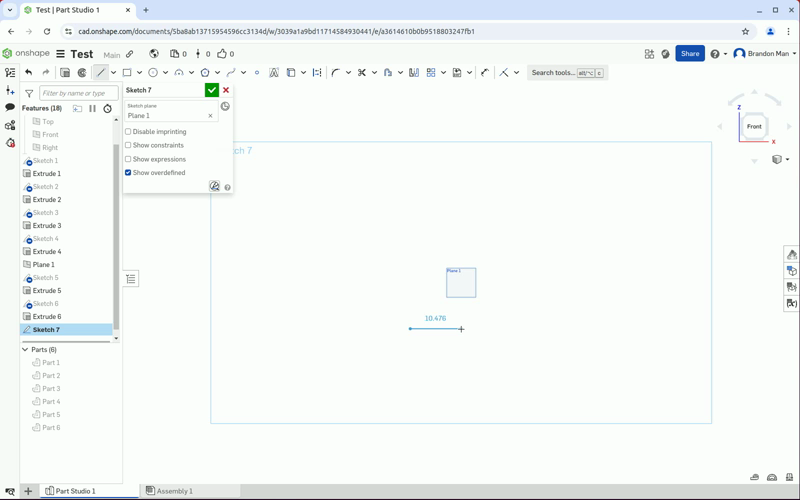
key_down(shift)
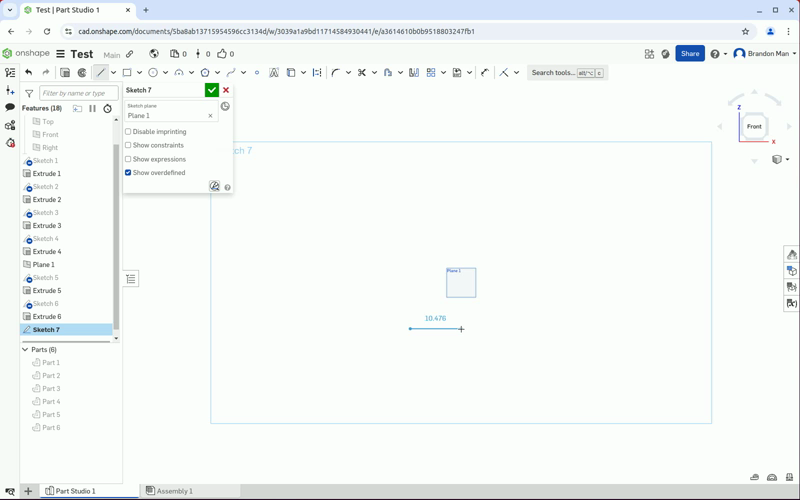
mouse_move(491, 328)
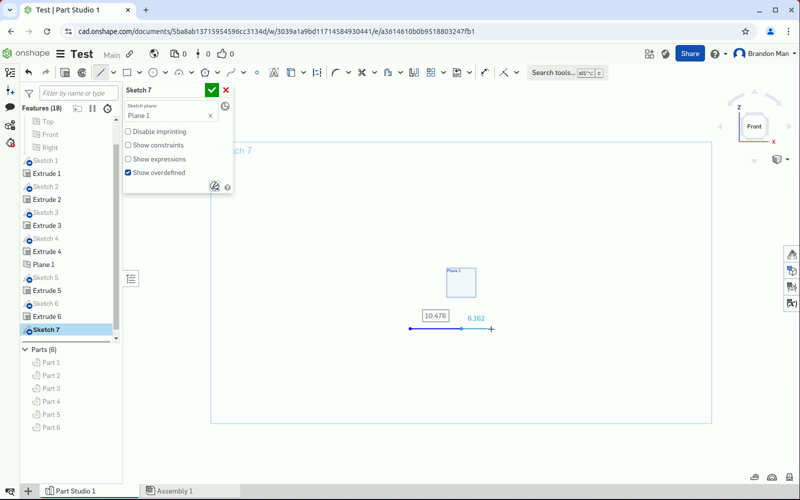
mouse_move(461, 297)
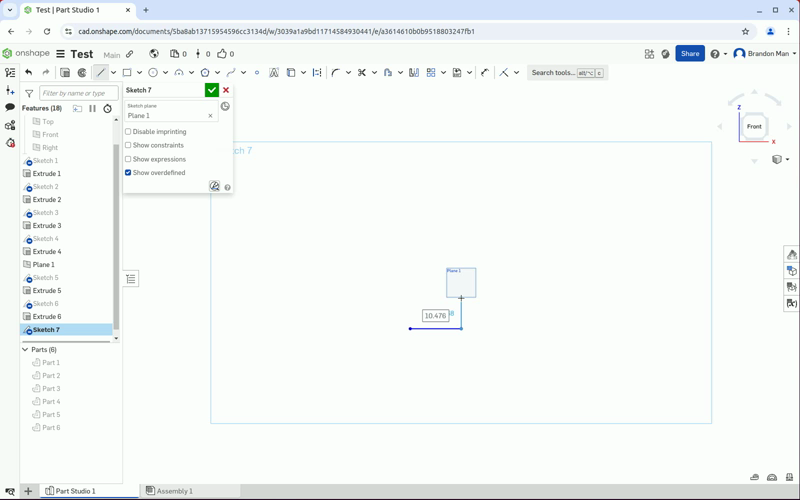
click(461, 297)
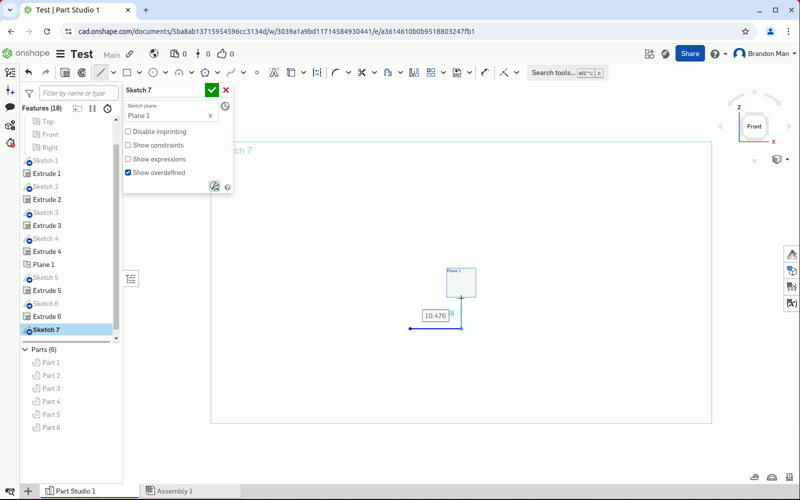
key_up(shift)
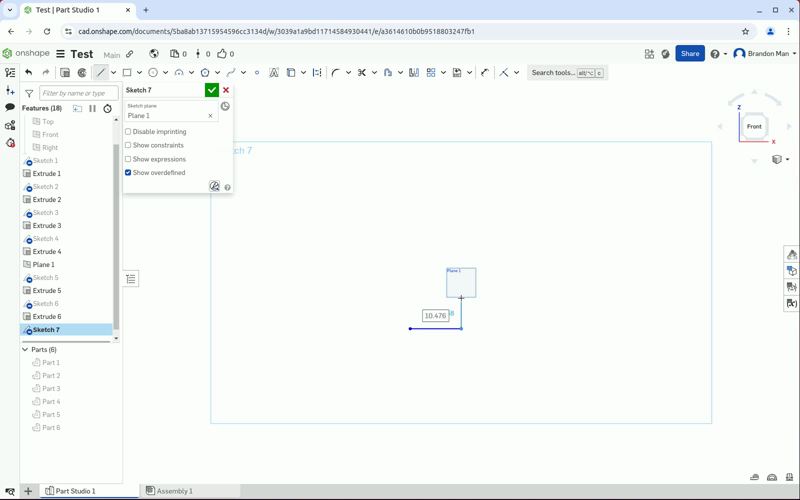
key_down(shift)
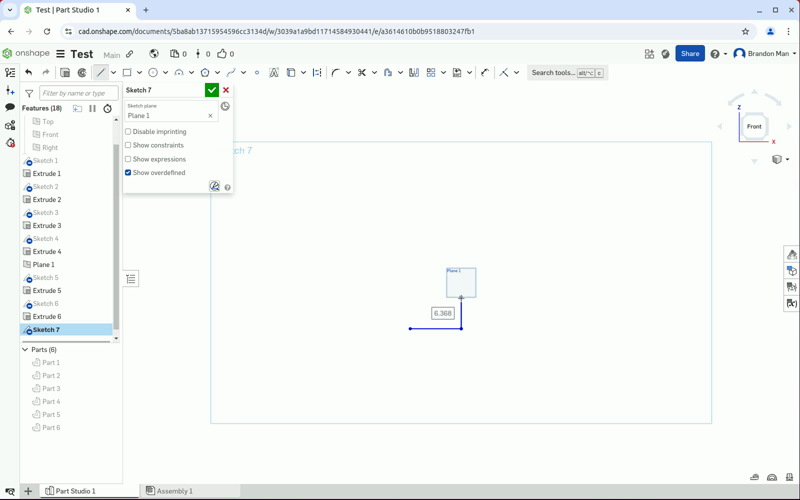
mouse_move(491, 297)
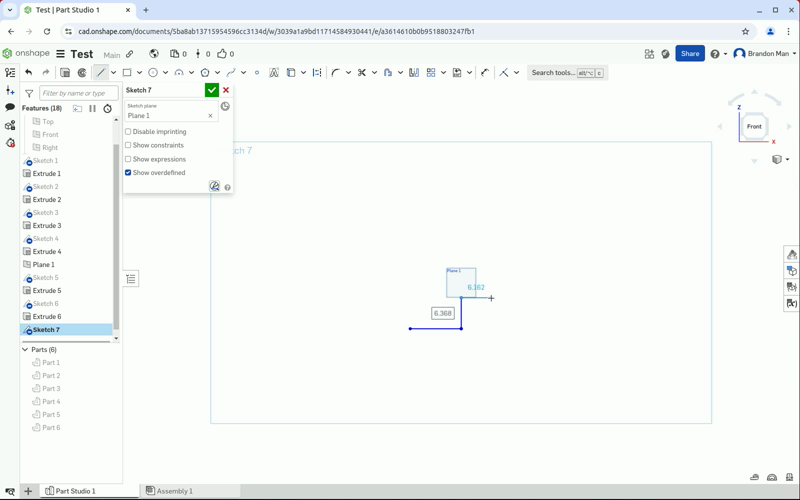
mouse_move(410, 297)
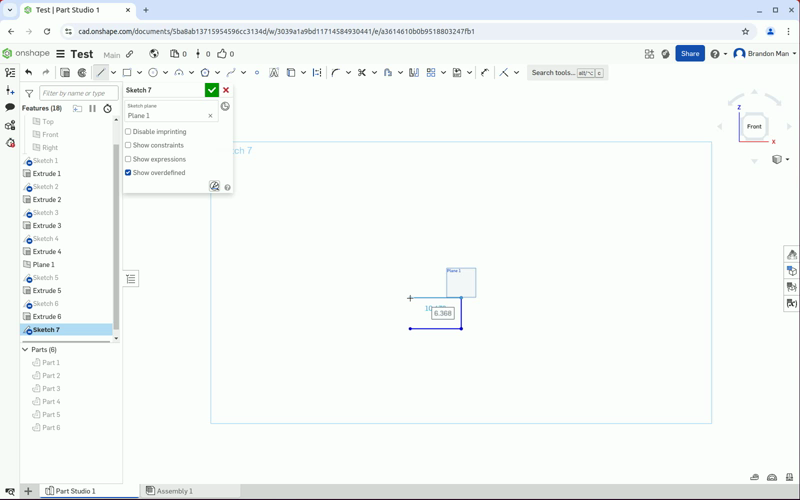
click(410, 297)
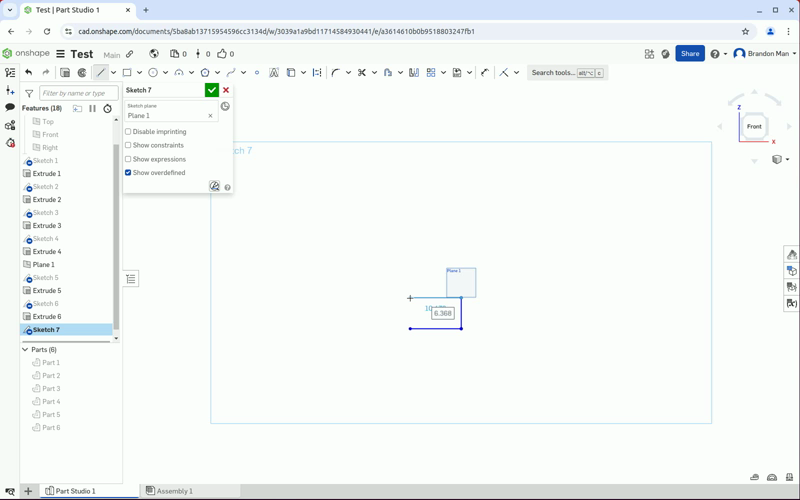
key_up(shift)
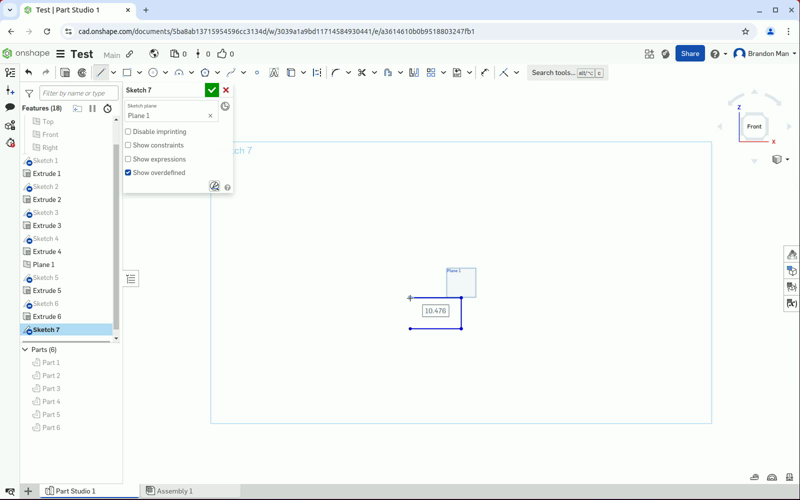
mouse_move(440, 297)
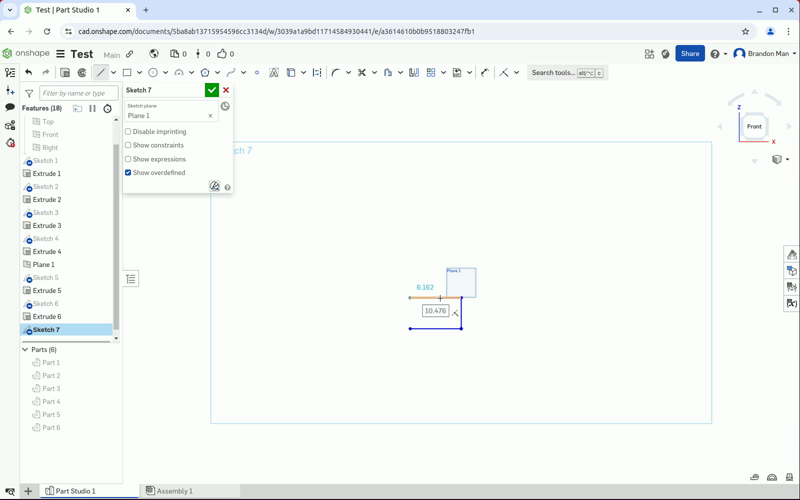
key_down(shift)
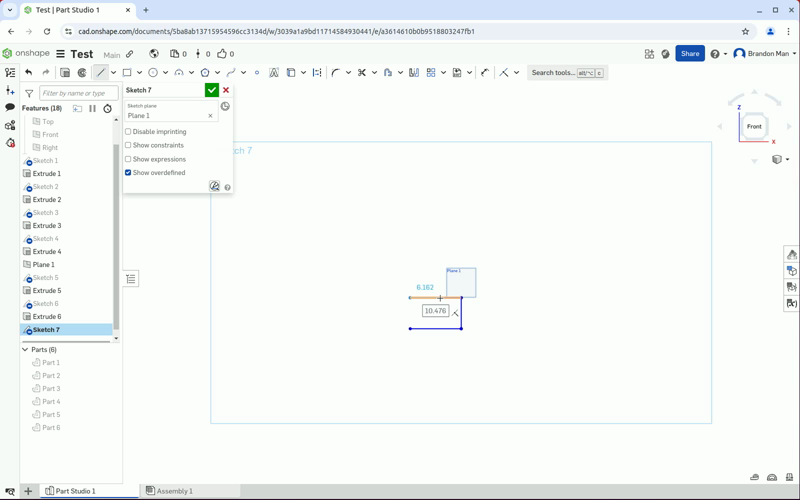
mouse_move(410, 328)
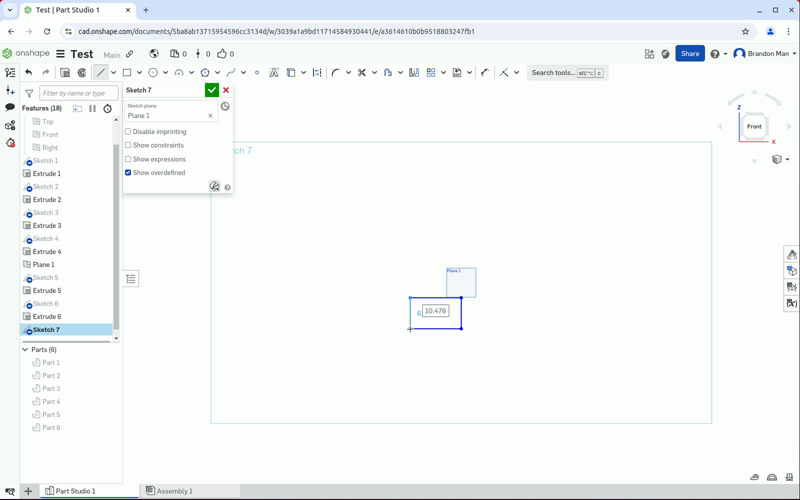
key_up(shift)
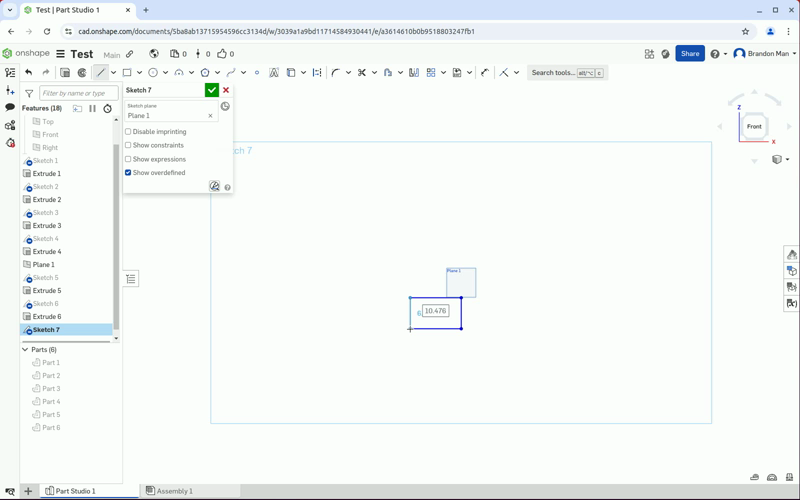
click(410, 328)
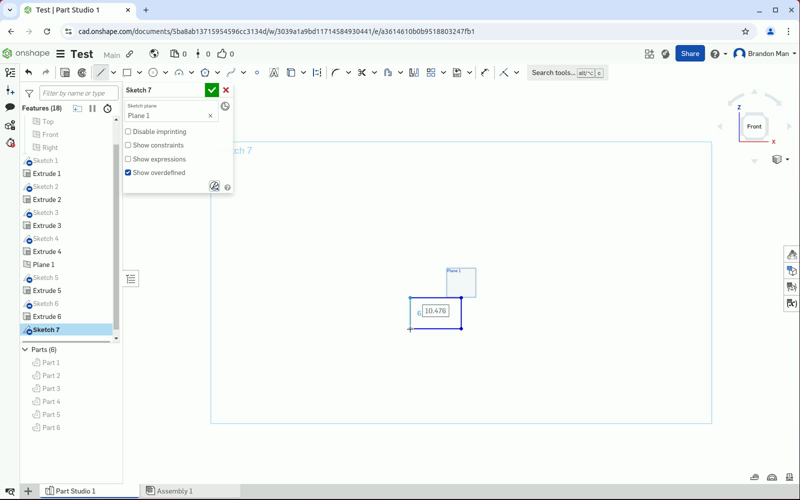
key(esc)
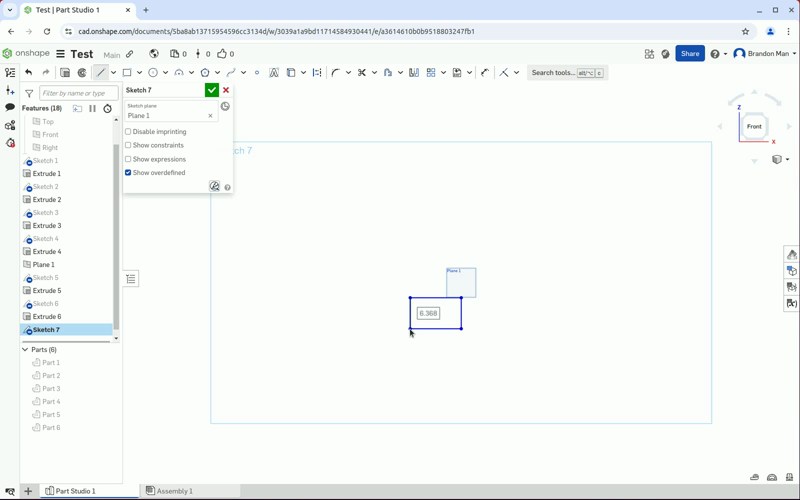
mouse_move(429, 326)
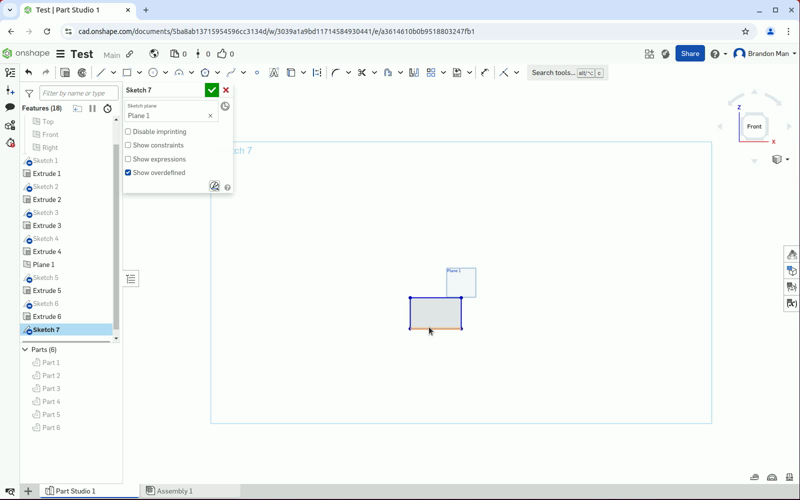
scroll(6)
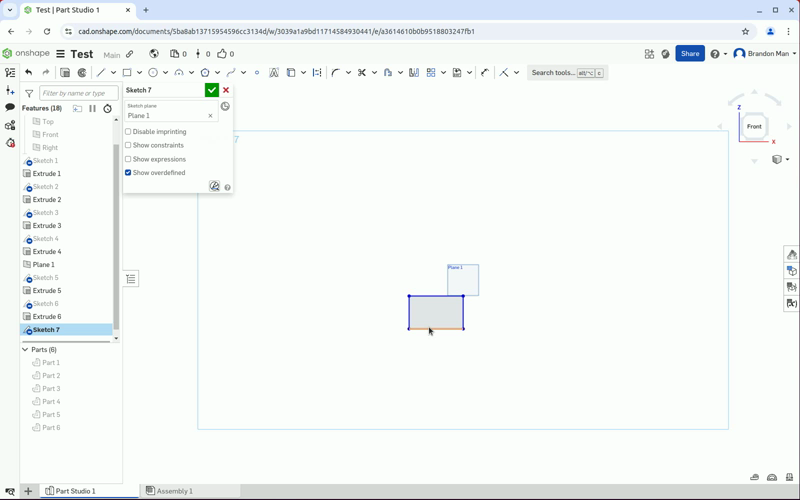
scroll(6)
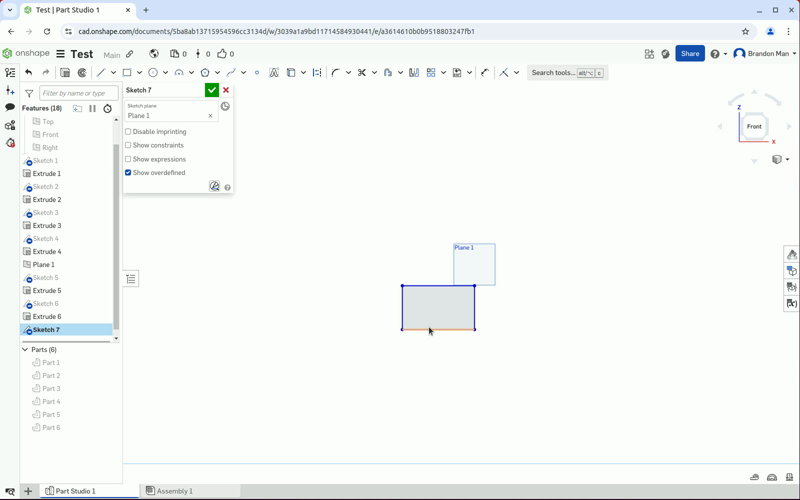
scroll(6)
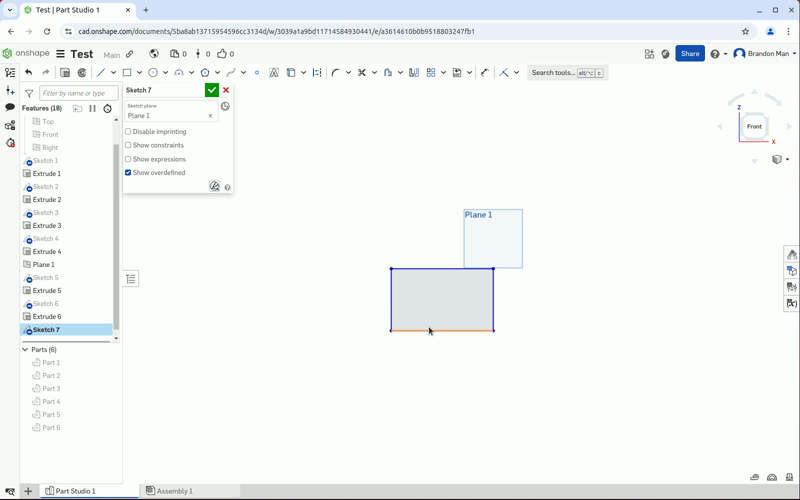
scroll(6)
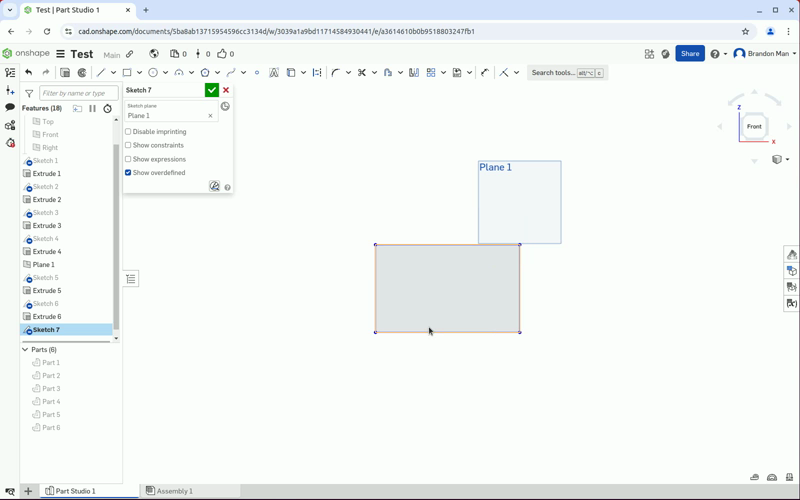
scroll(6)
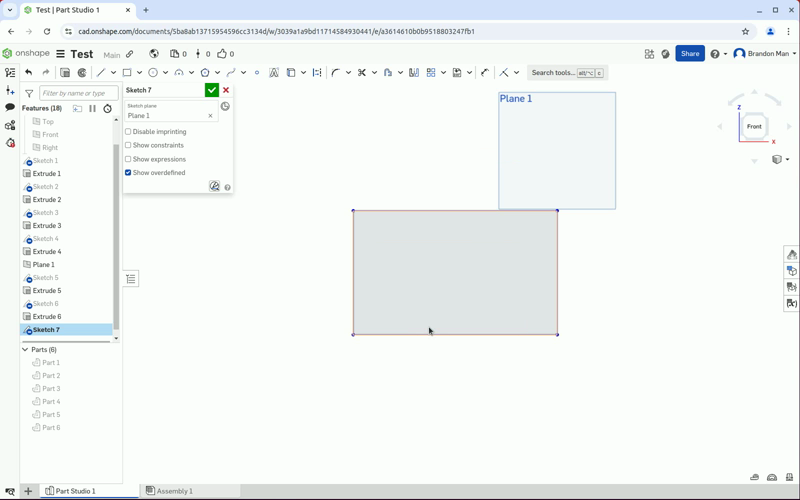
scroll(6)
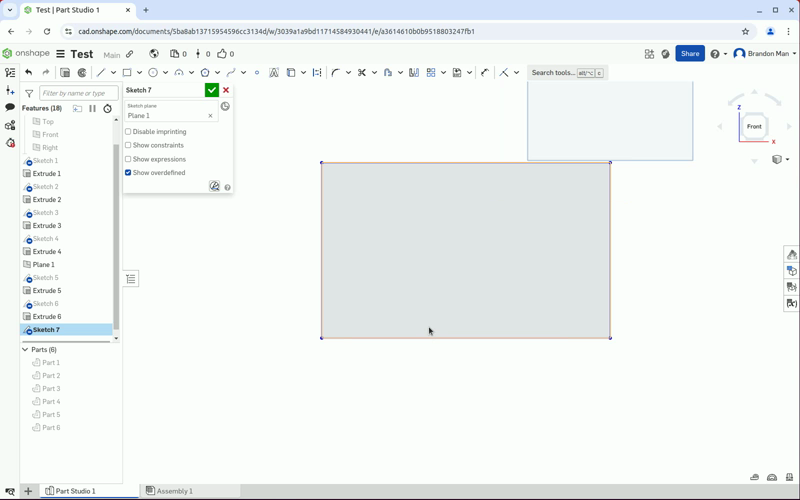
scroll(6)
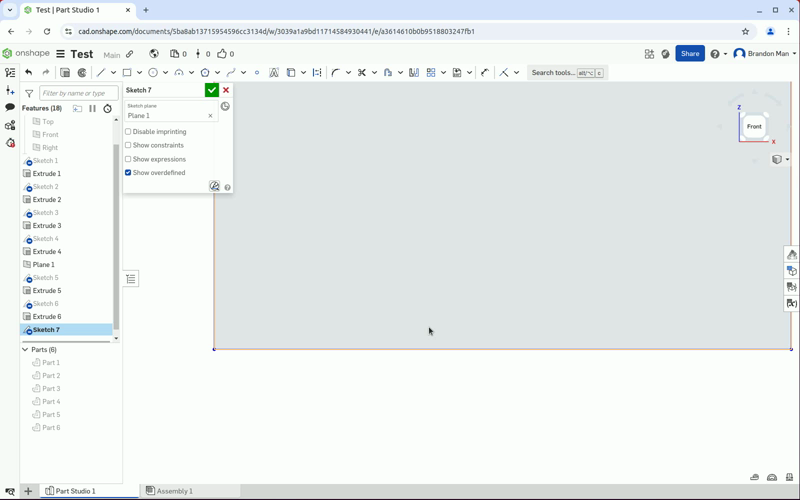
click(429, 326)
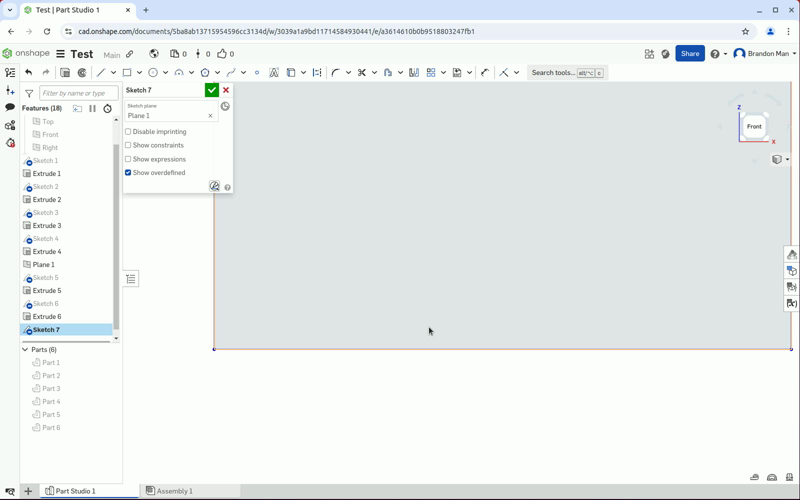
scroll(-6)
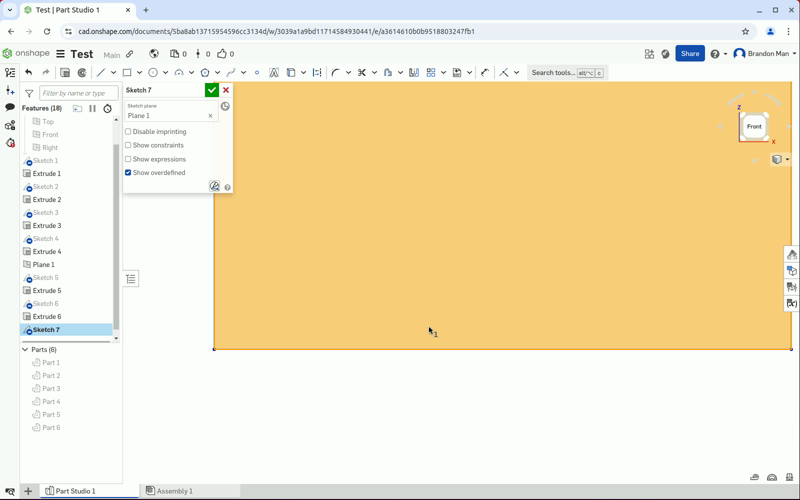
scroll(-6)
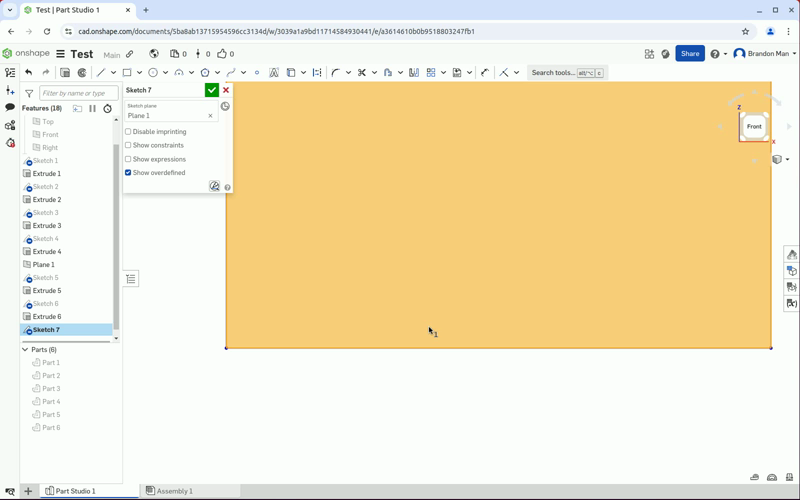
scroll(-6)
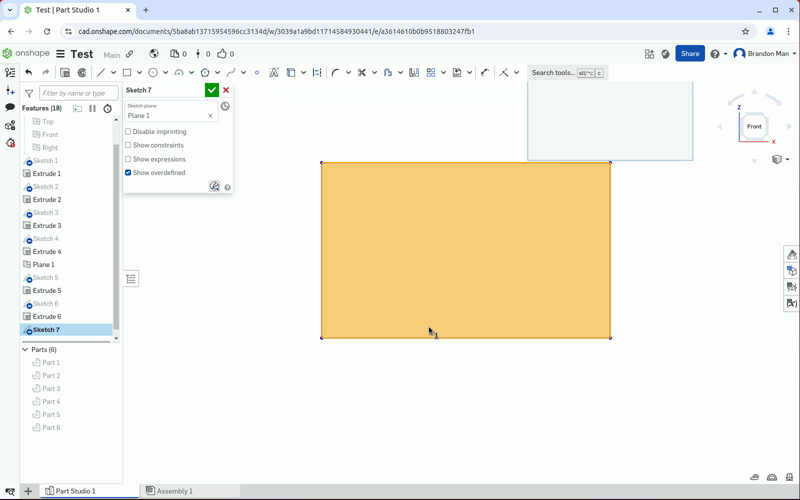
scroll(-6)
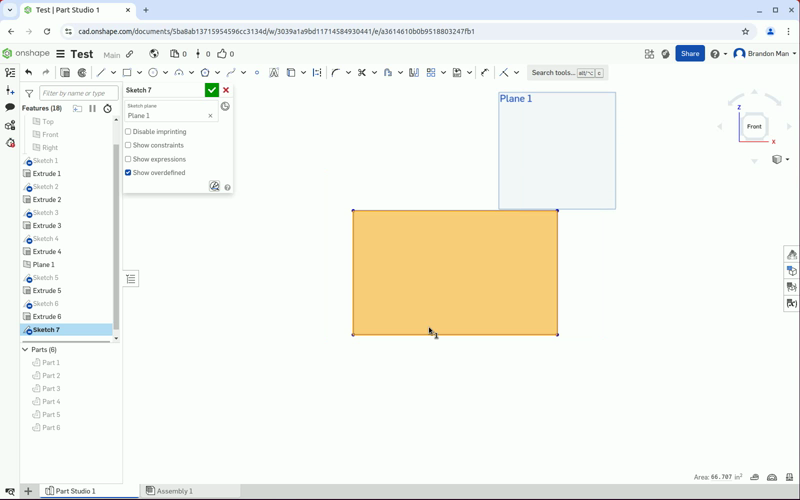
scroll(-6)
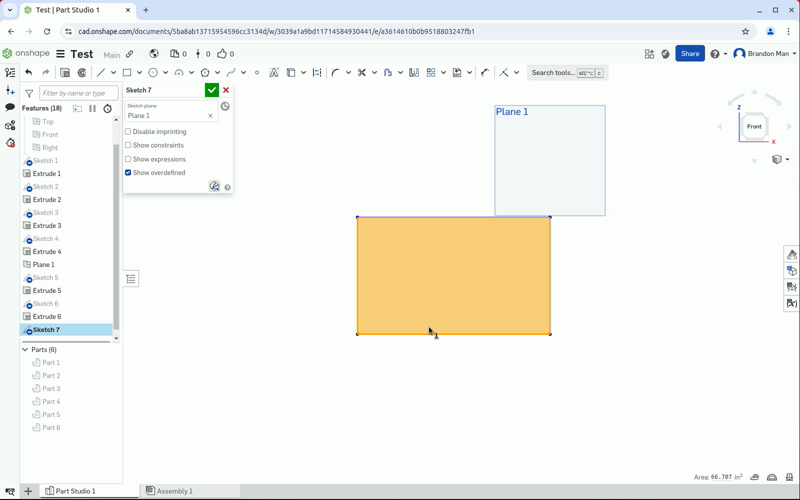
scroll(-6)
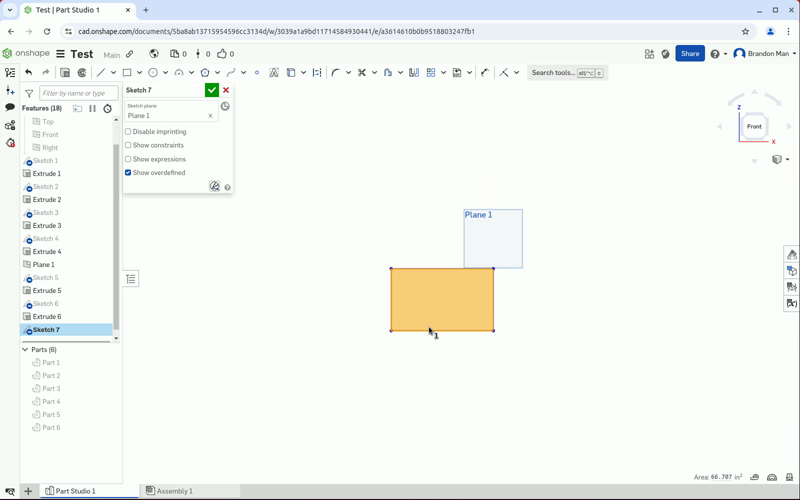
scroll(-6)
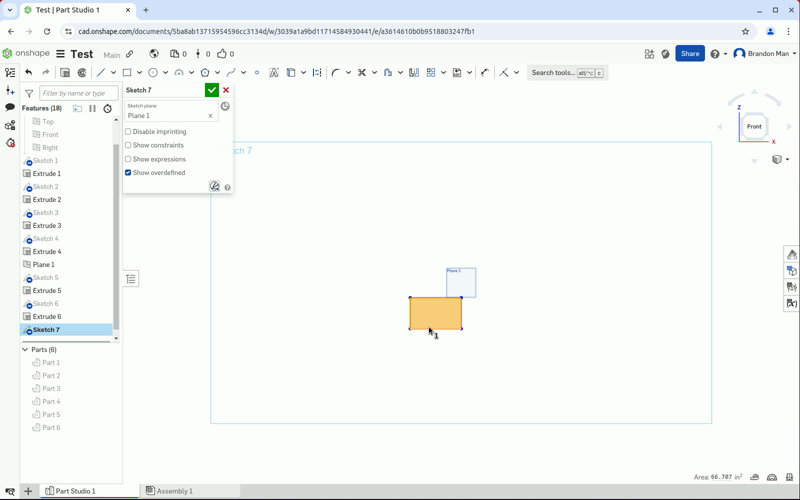
mouse_move(73, 352)
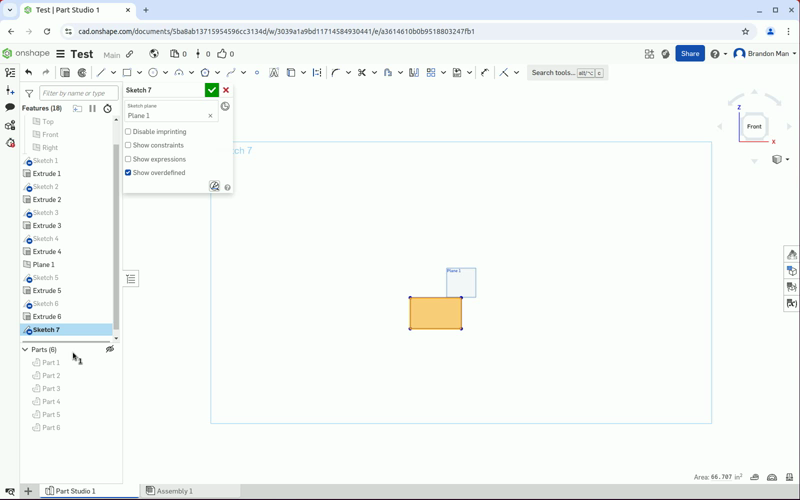
key(shift+y)
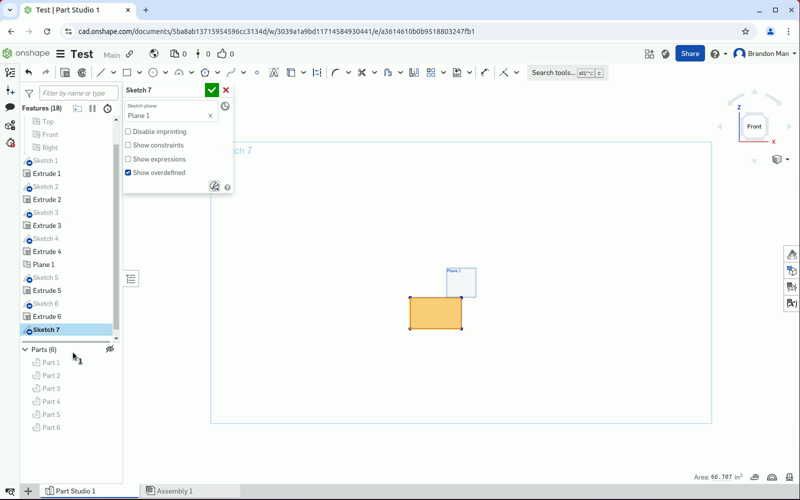
key(shift+e)
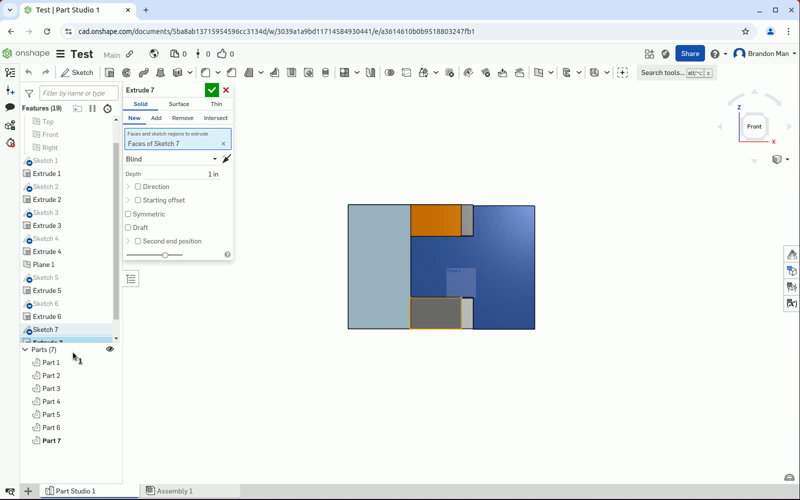
mouse_move(143, 106)
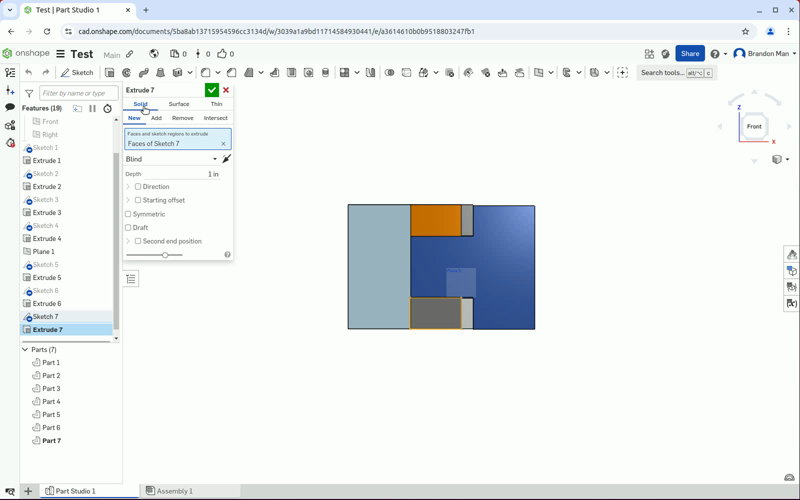
click(143, 106)
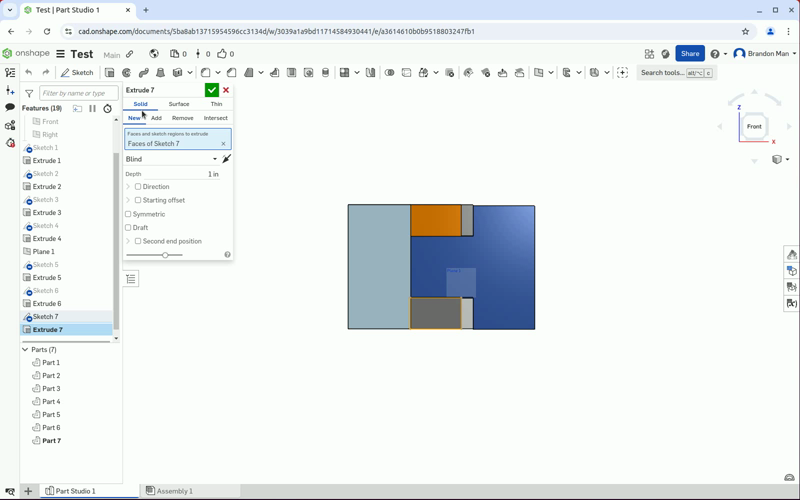
mouse_move(137, 120)
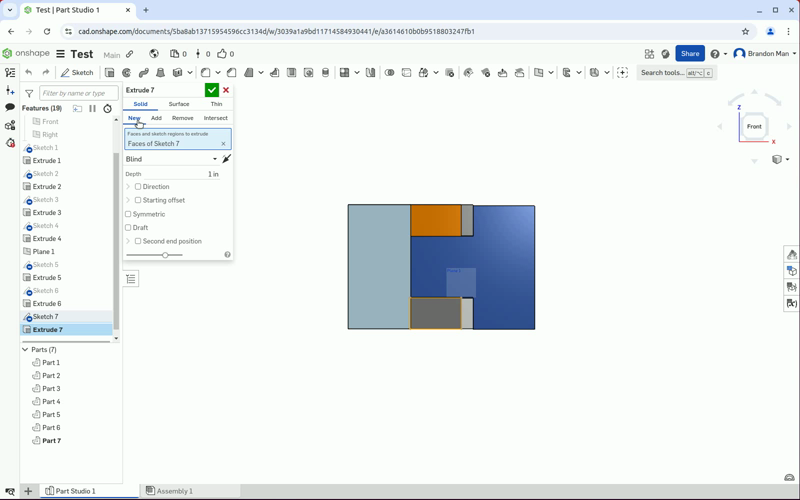
click(137, 120)
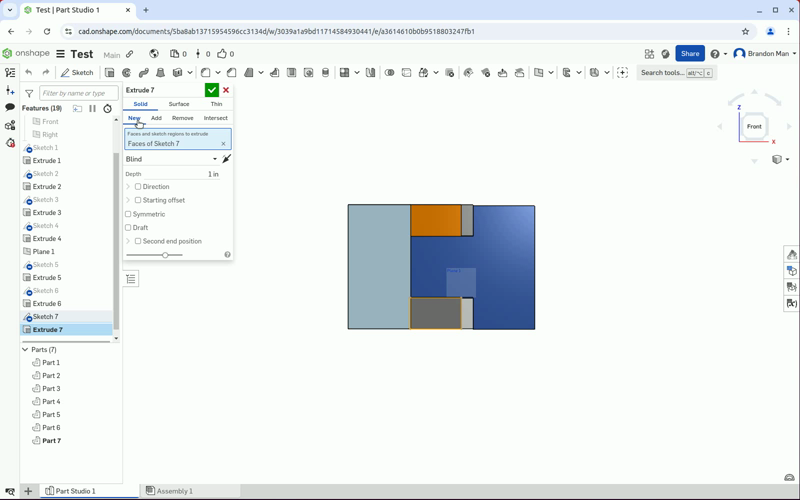
key(tab, 4)
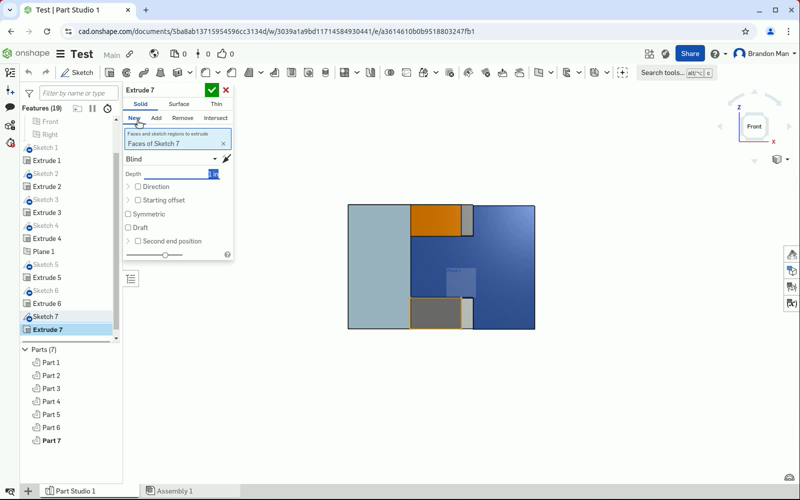
text(6.258)
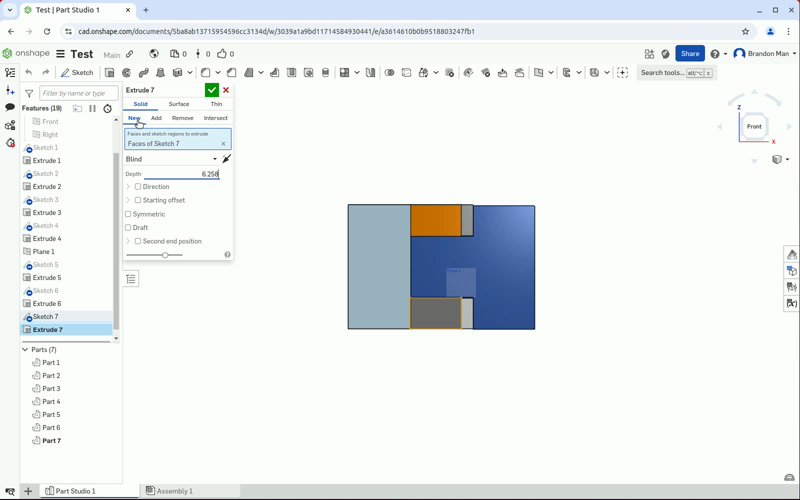
key(enter)
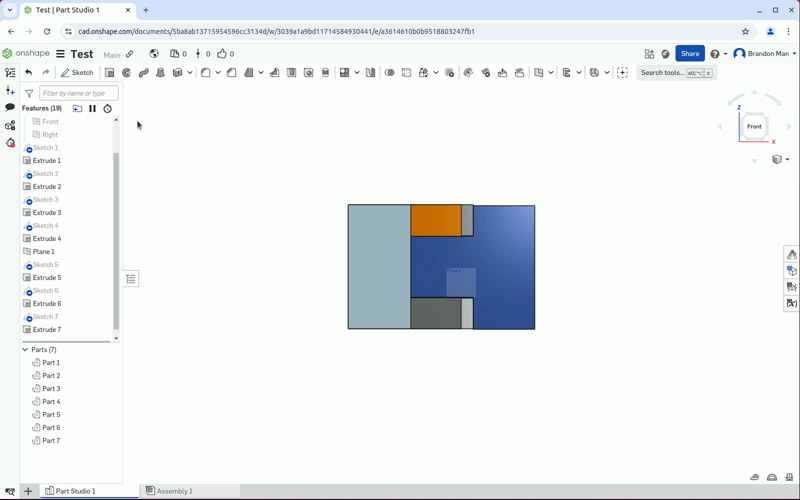
key(shift+h)
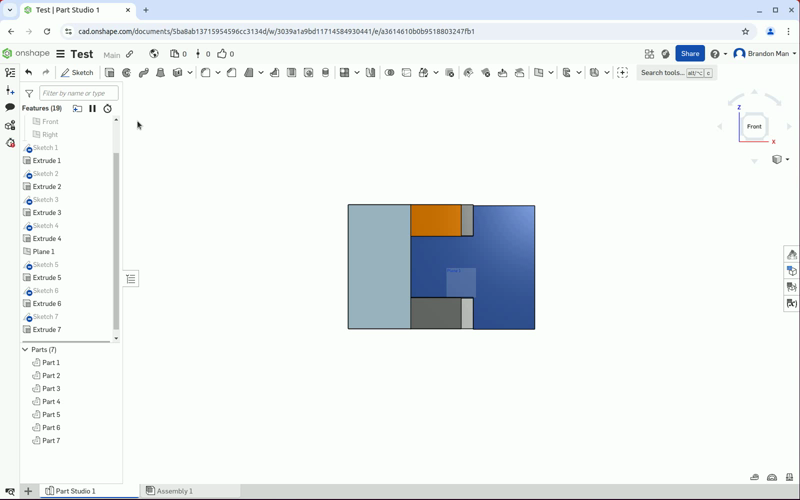
key(shift+h)
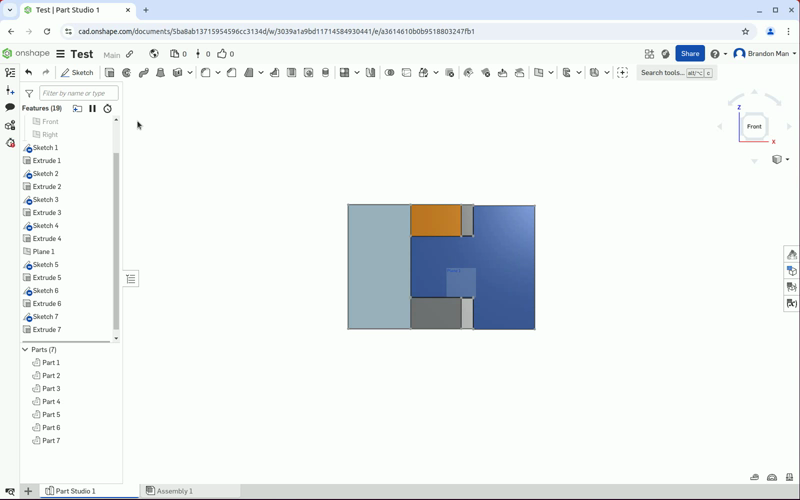
key(shift+7)
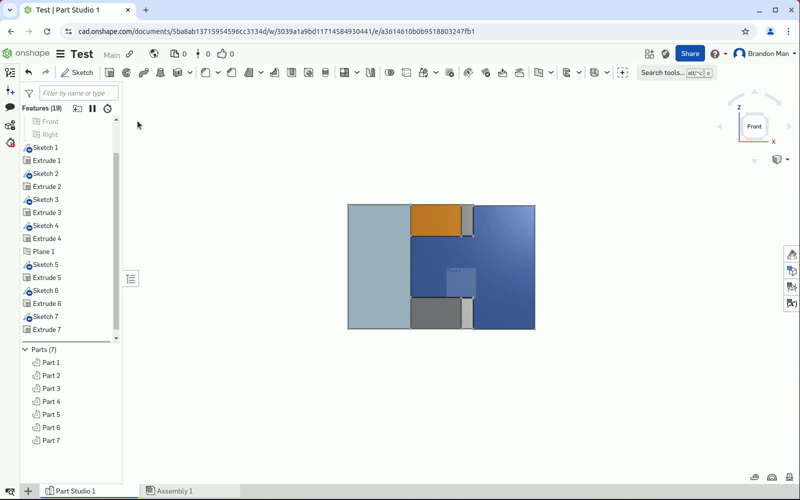
key(left, 2)
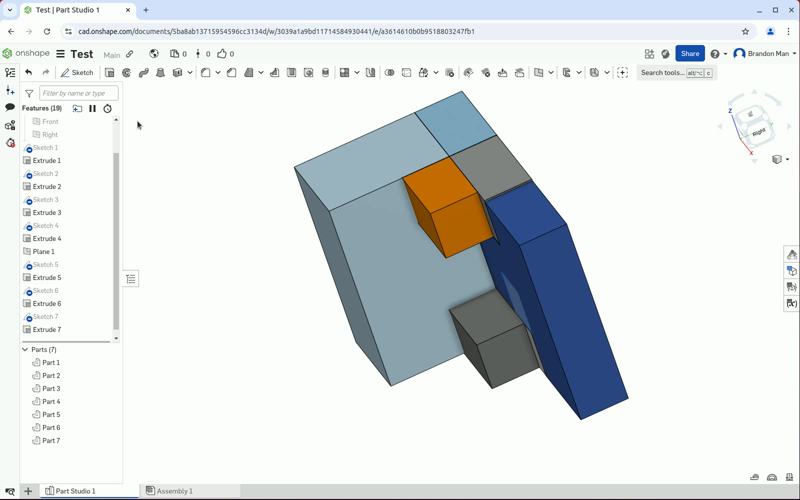
key(down, 2)
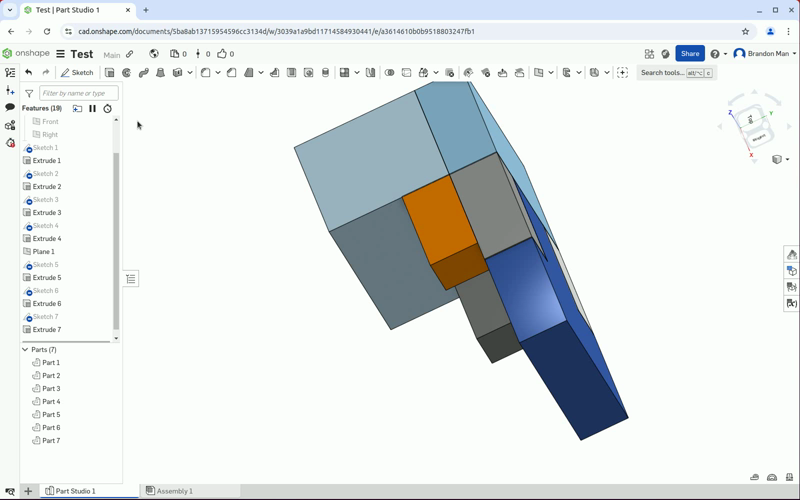
key(up, 2)
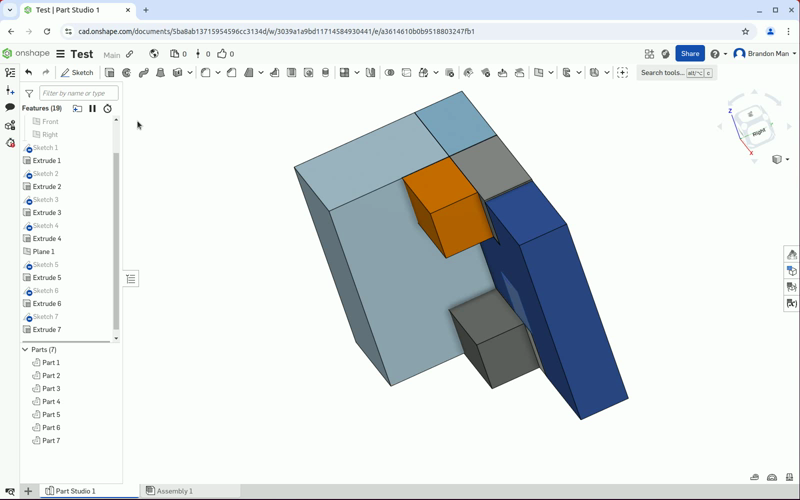
key(right, 2)
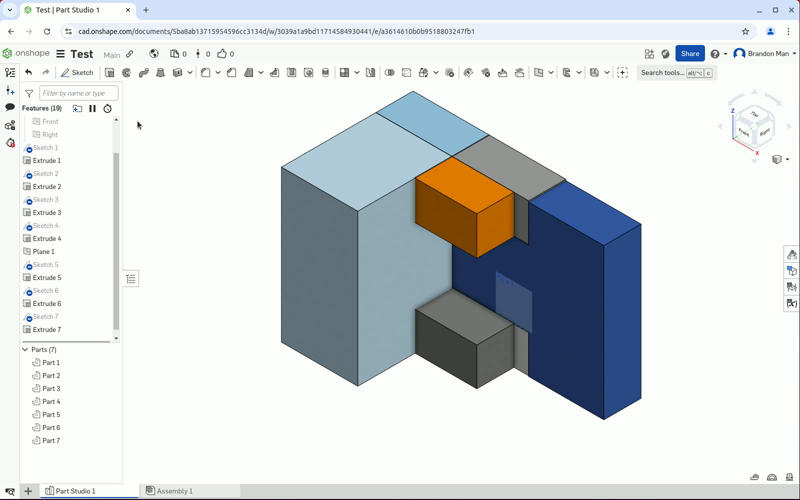
mouse_move(69, 150)
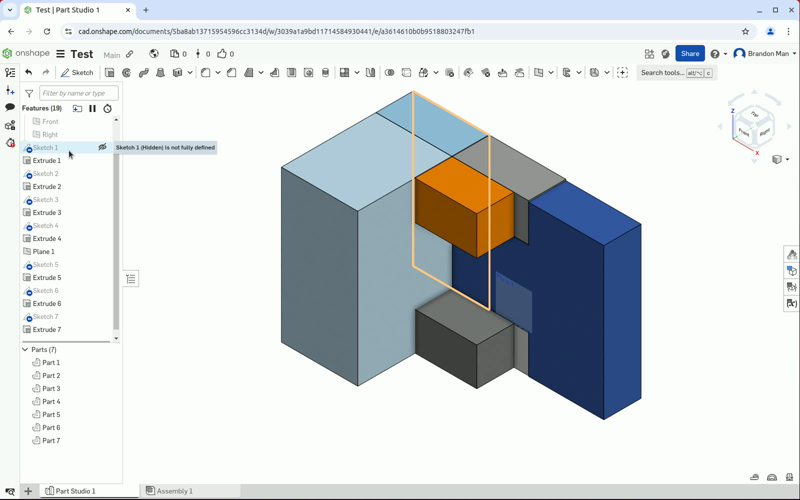
click(69, 150)